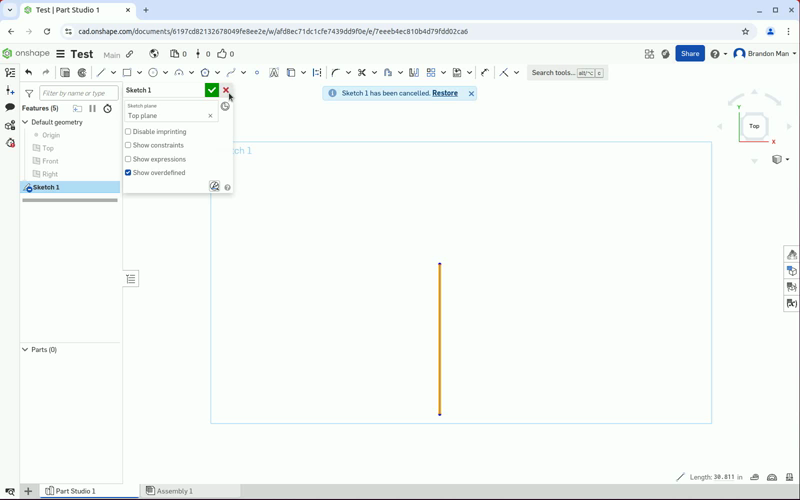
key(shift+h)
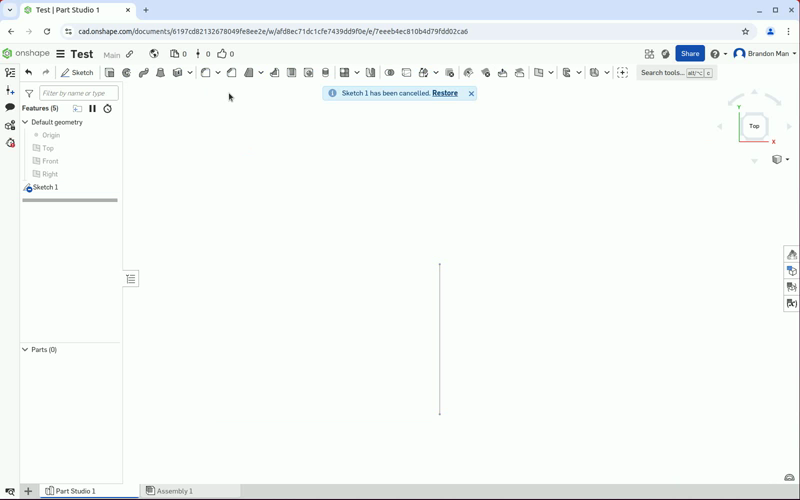
key(shift+s)
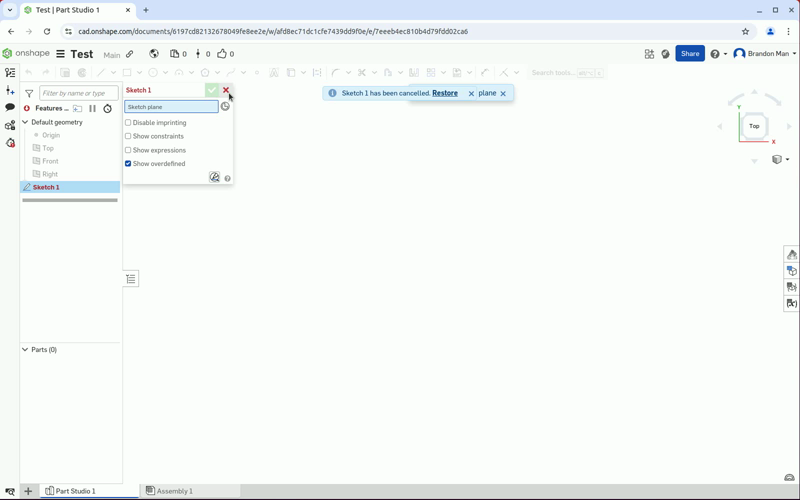
mouse_move(73, 150)
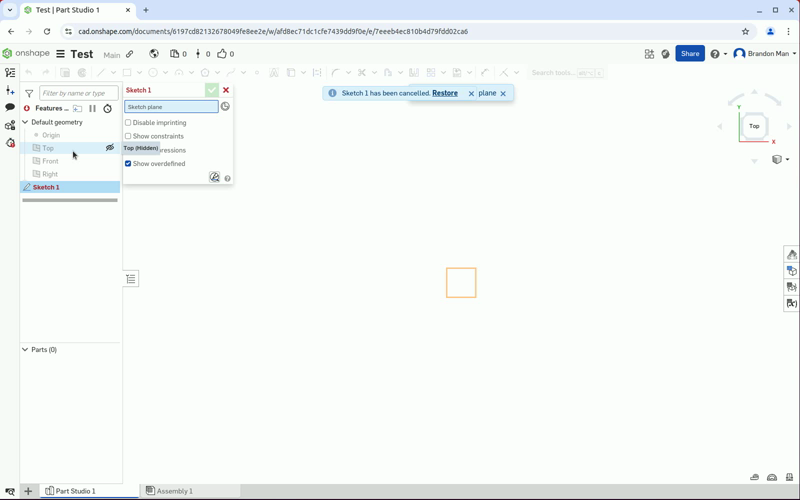
click(73, 150)
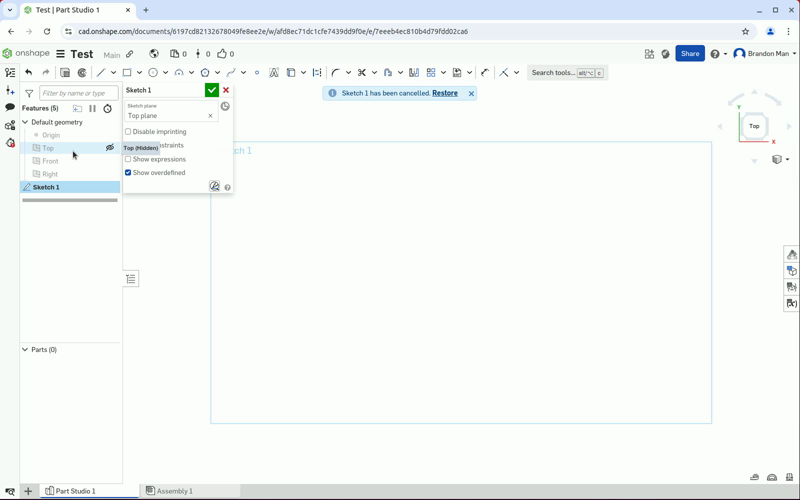
mouse_move(73, 352)
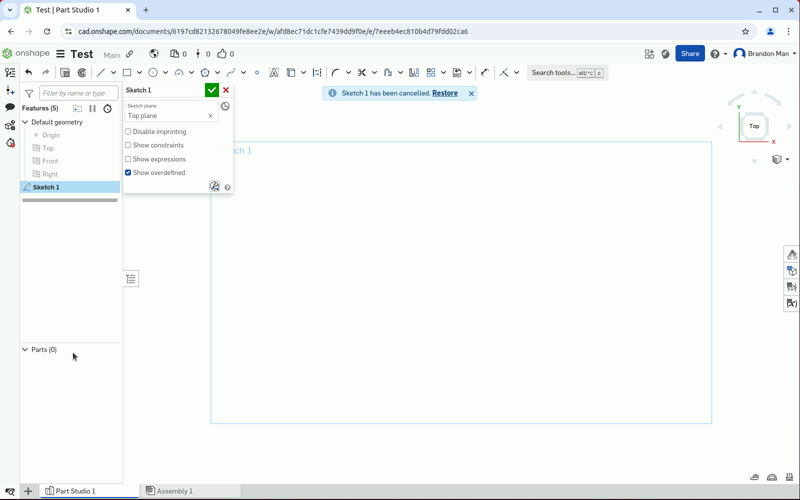
key(y)
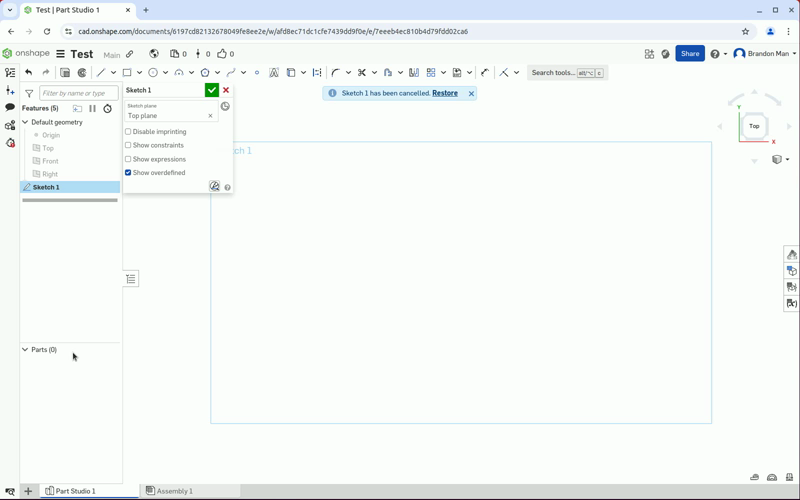
key(l)
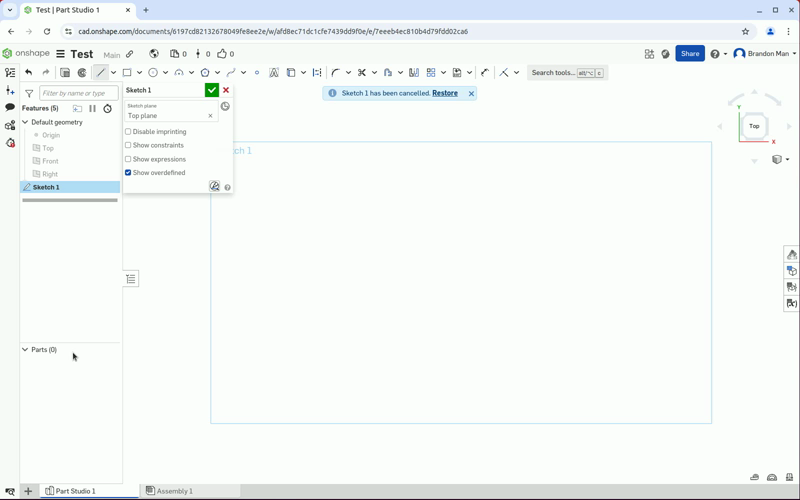
key_down(shift)
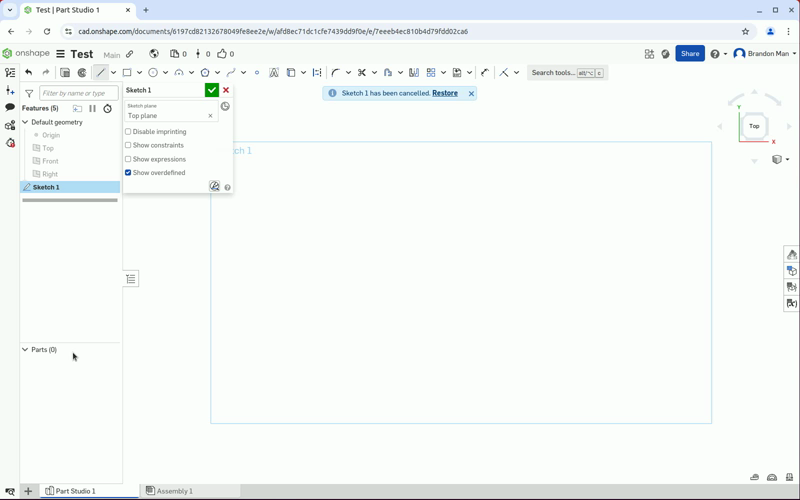
mouse_move(351, 335)
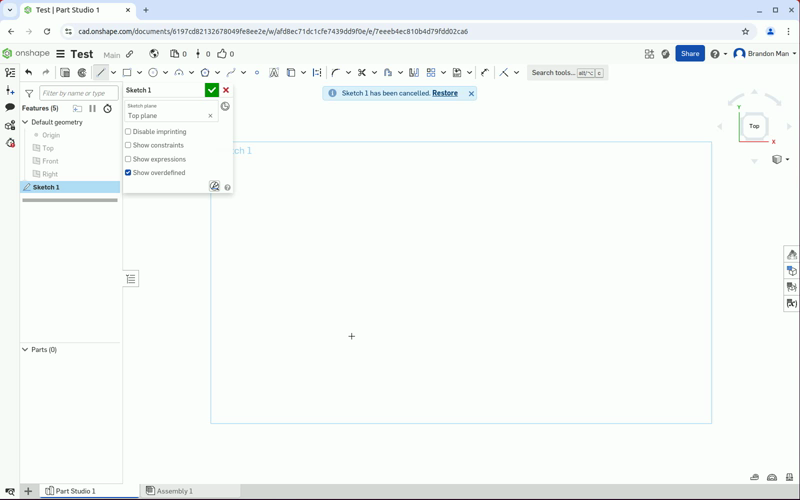
click(351, 335)
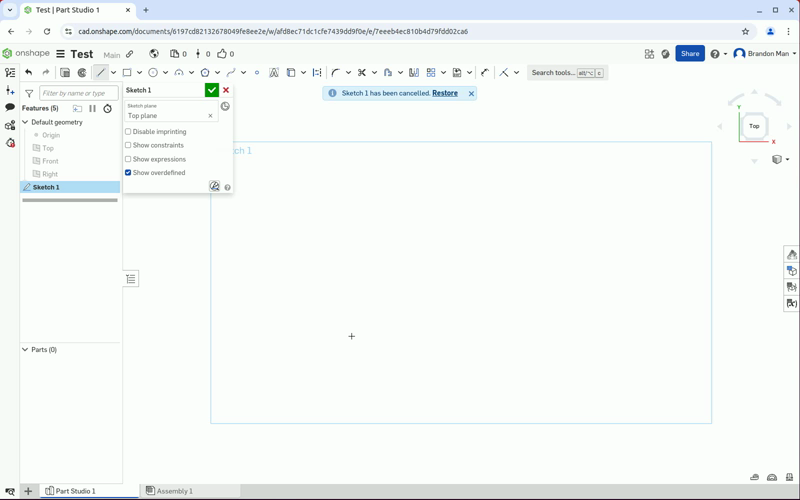
key_up(shift)
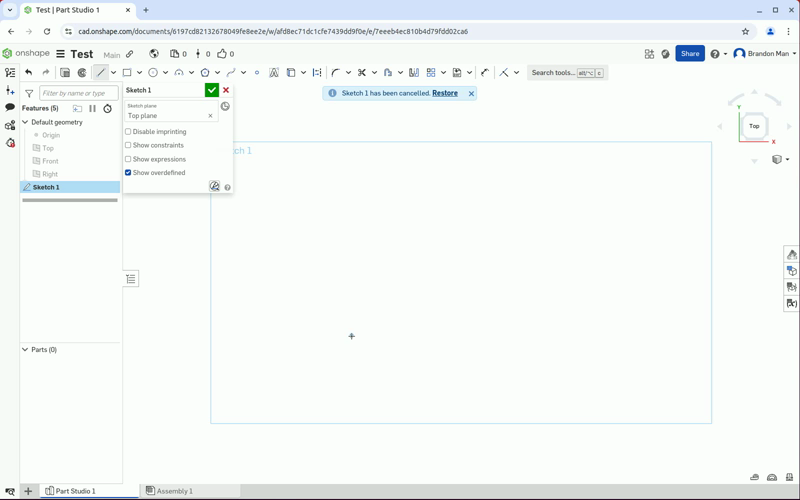
key_down(shift)
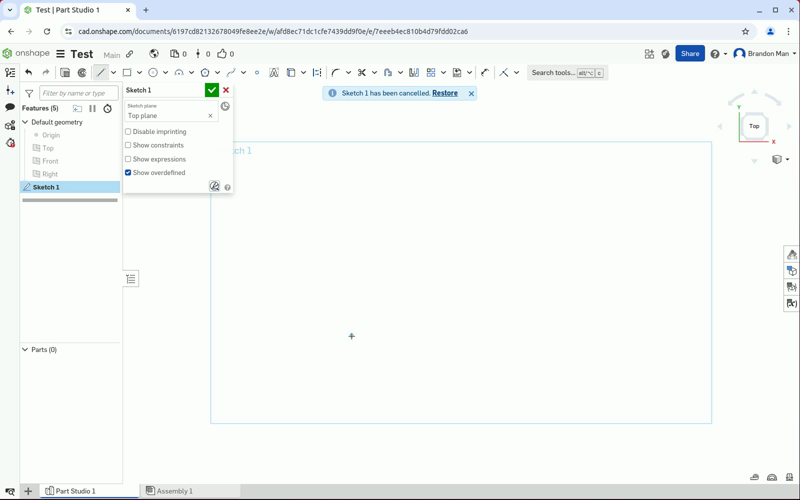
mouse_move(569, 335)
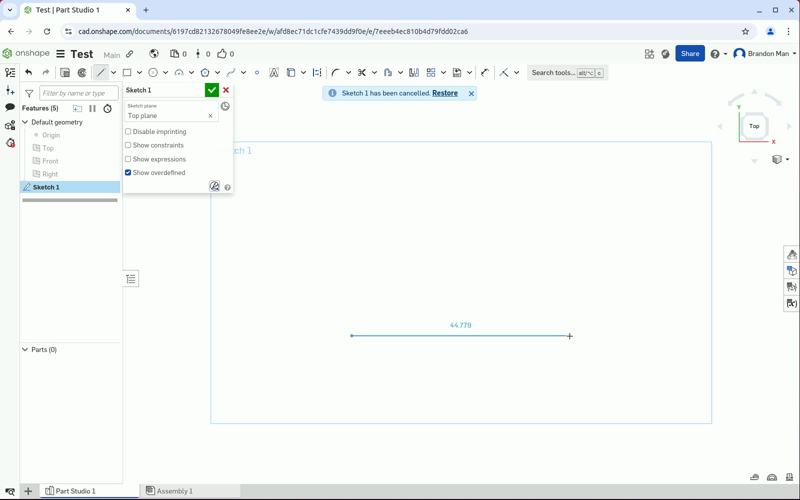
click(569, 335)
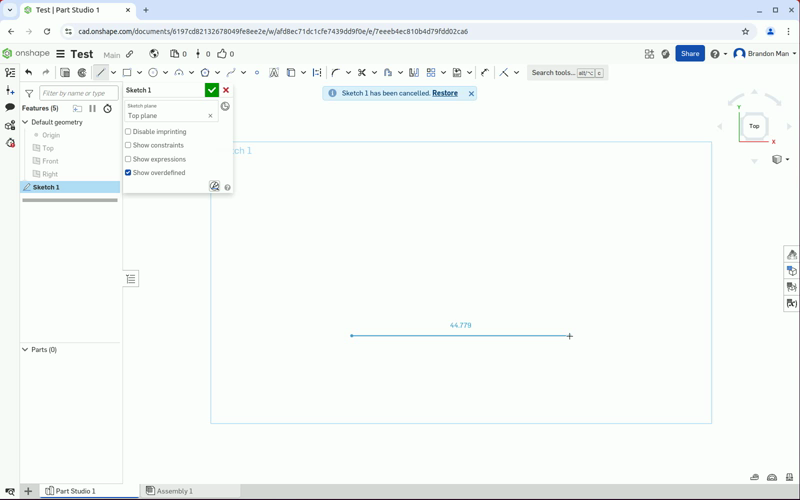
key_up(shift)
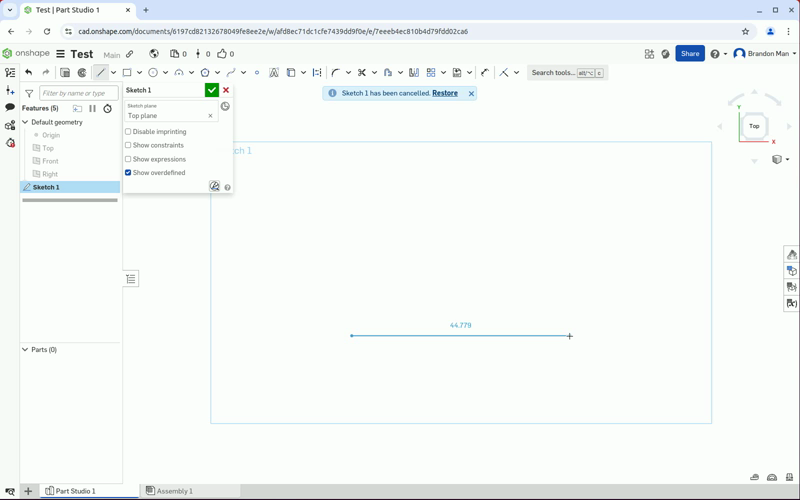
key_down(shift)
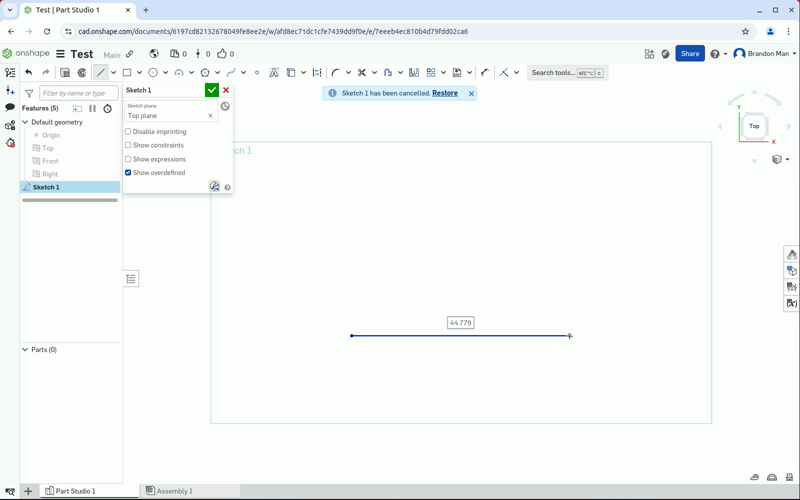
mouse_move(569, 230)
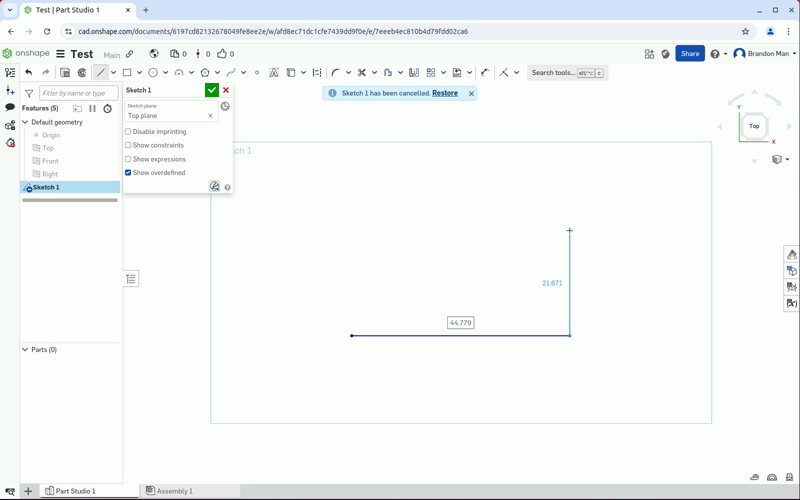
click(569, 230)
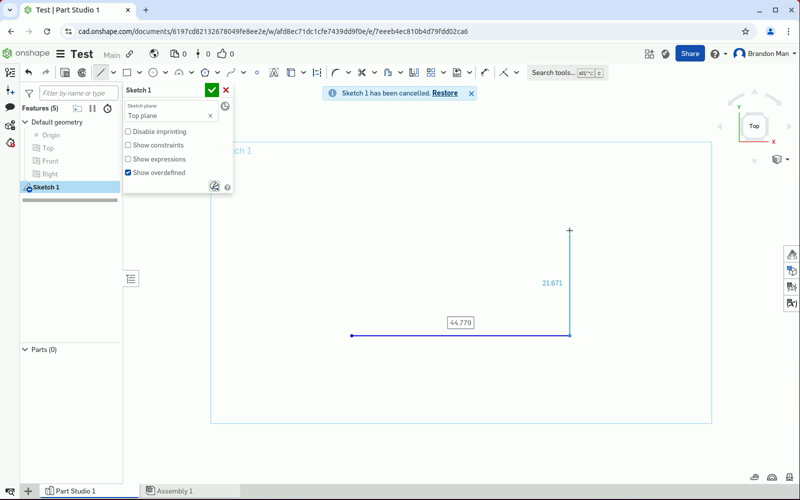
key_up(shift)
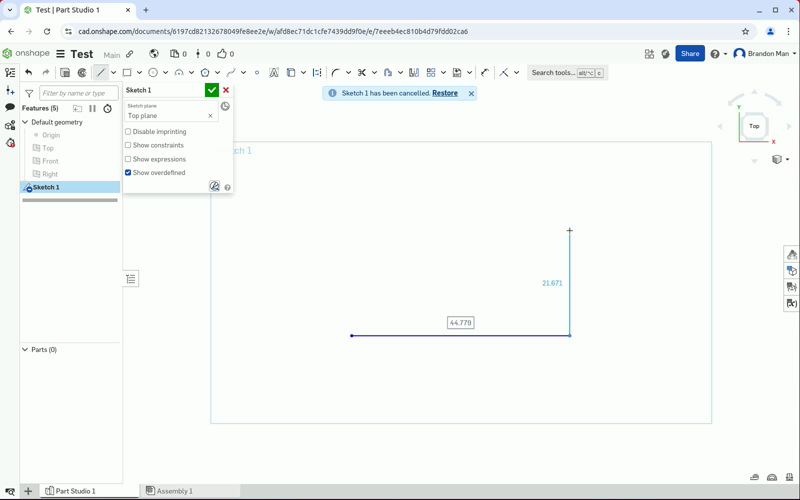
key_down(shift)
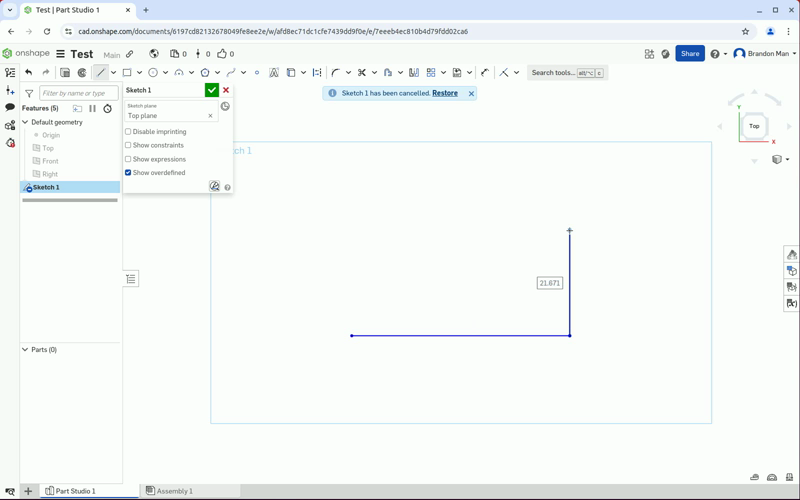
mouse_move(351, 230)
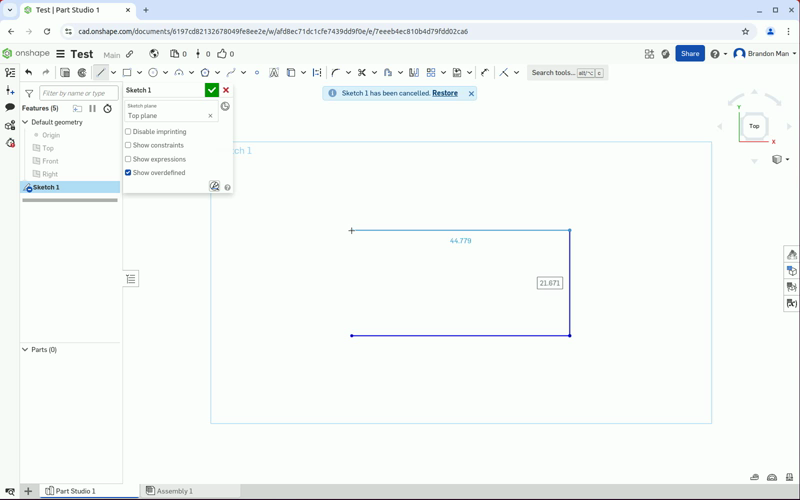
click(351, 230)
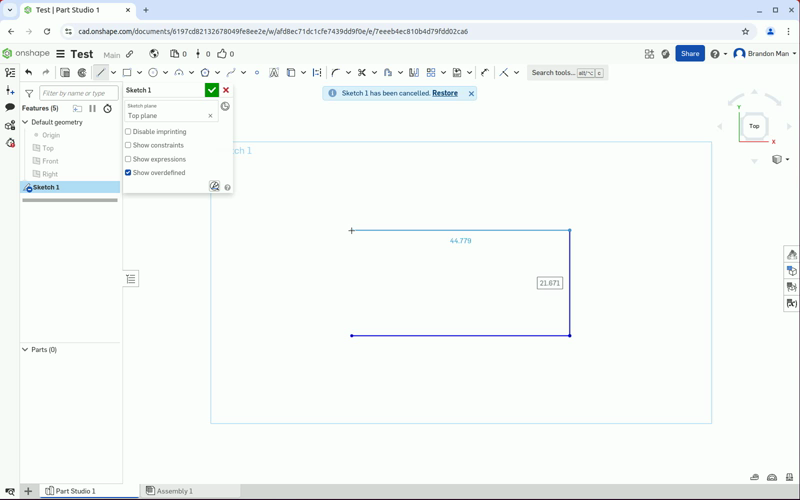
key_up(shift)
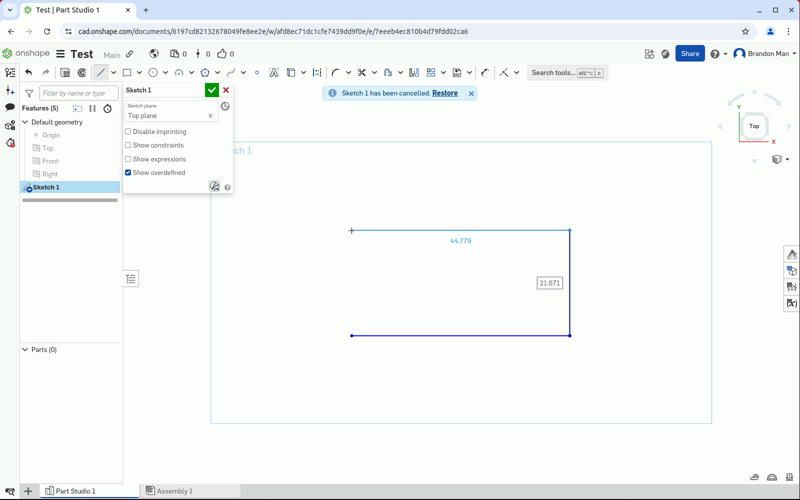
key_down(shift)
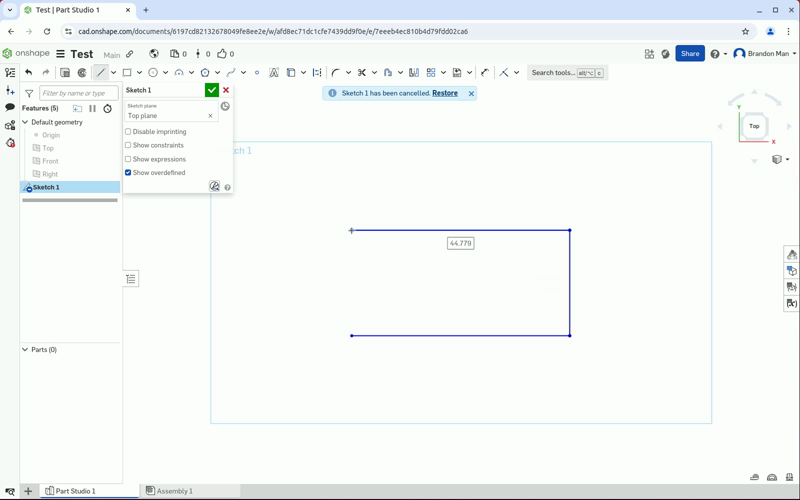
mouse_move(351, 335)
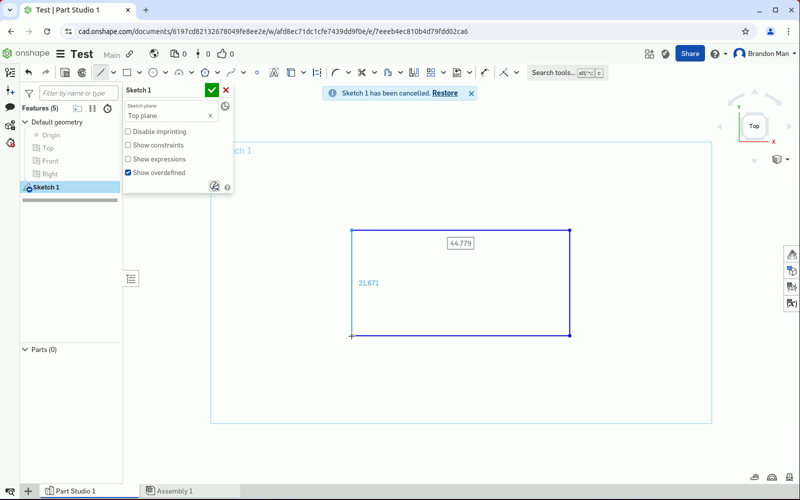
key_up(shift)
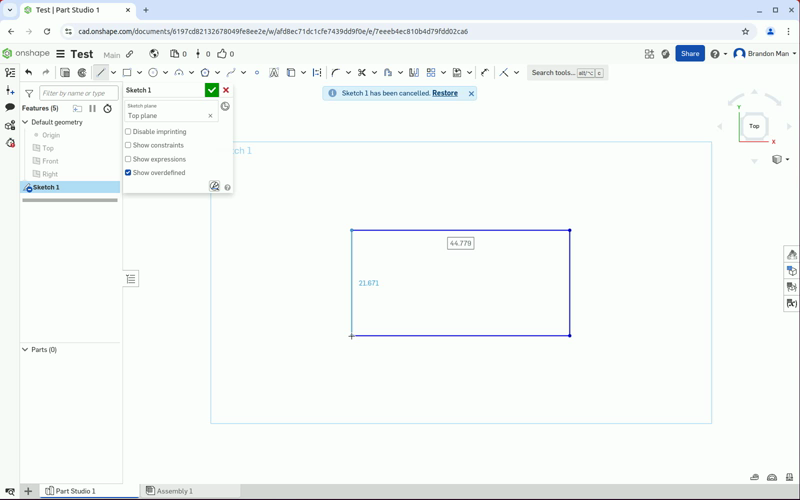
click(351, 335)
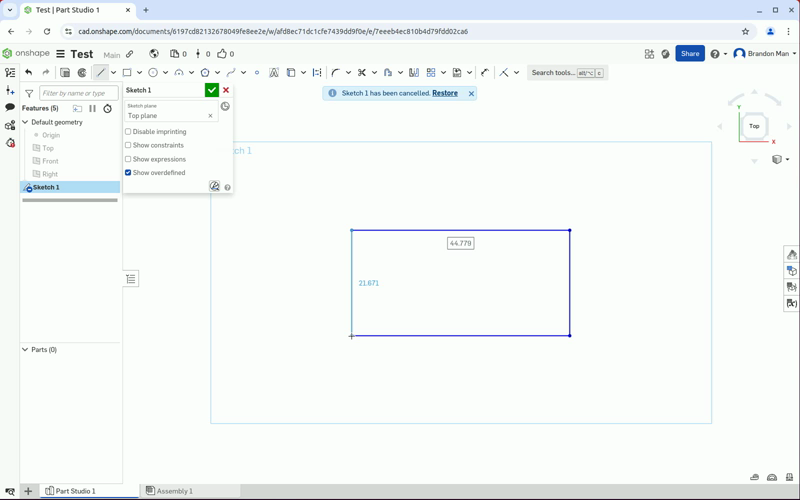
key(esc)
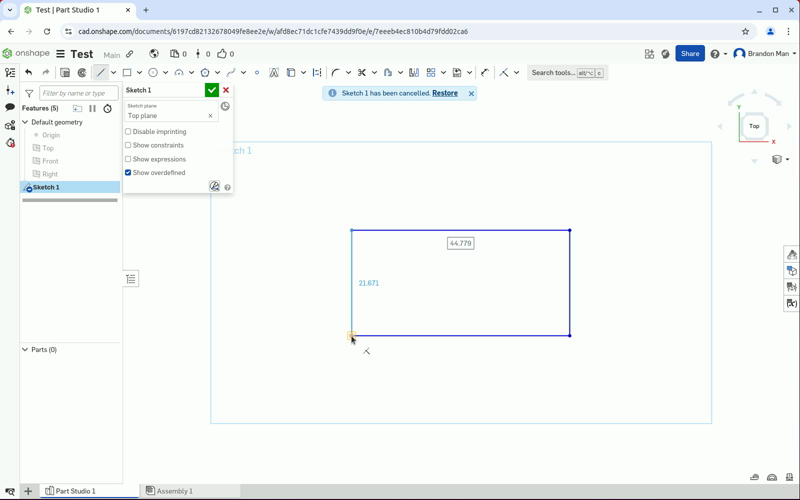
mouse_move(384, 274)
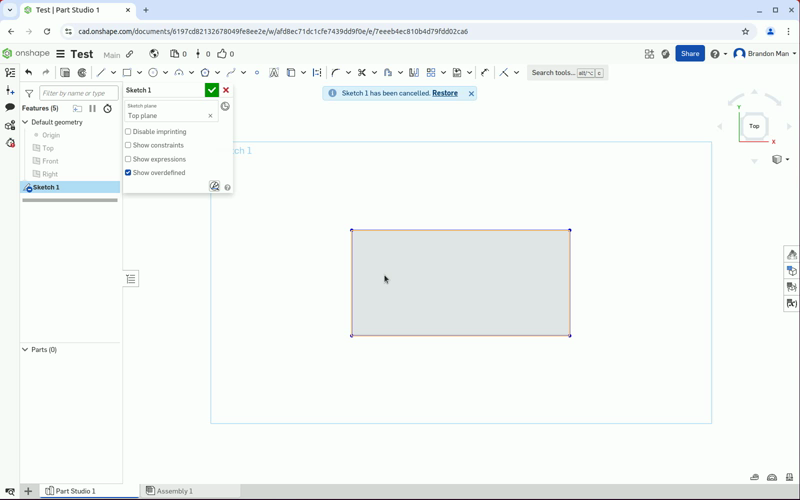
click(384, 274)
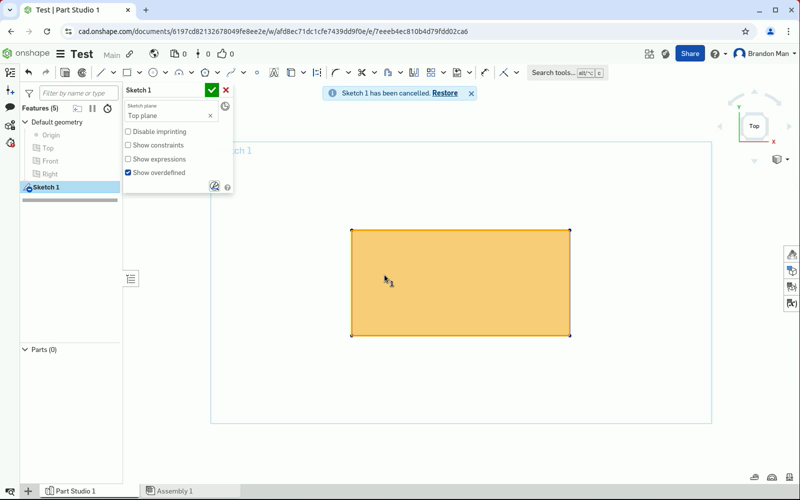
mouse_move(73, 352)
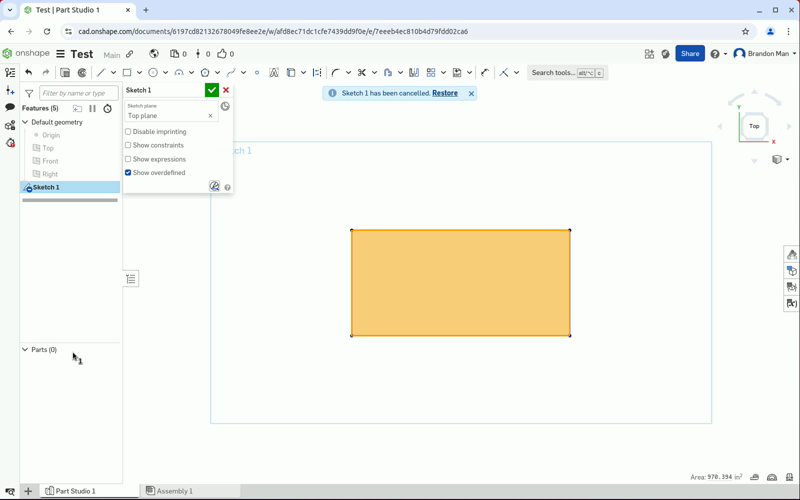
key(shift+y)
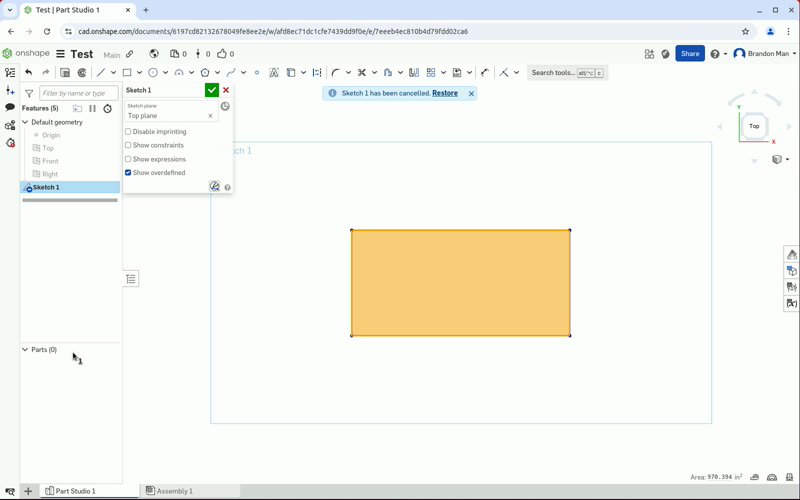
key(shift+e)
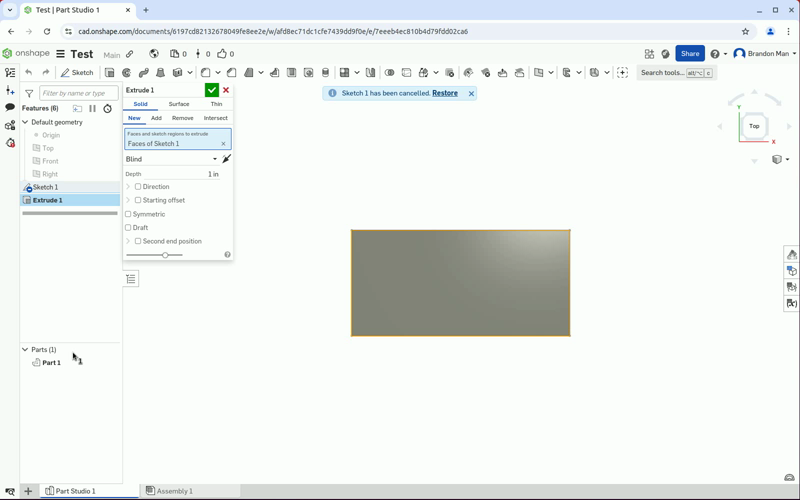
mouse_move(143, 106)
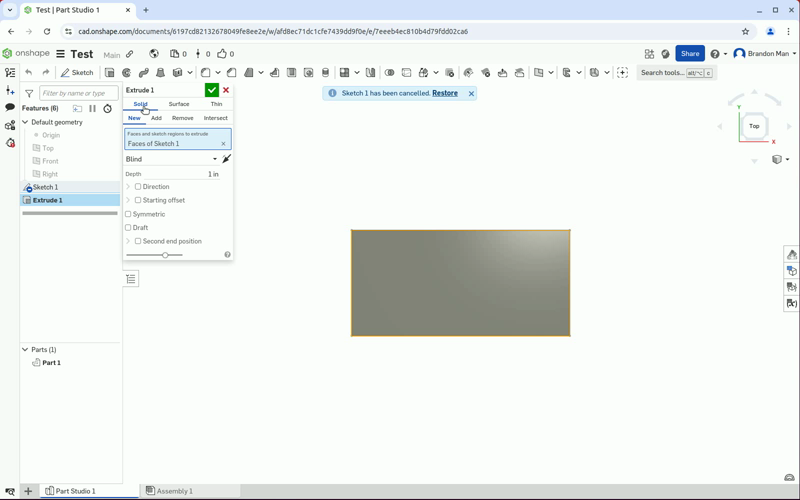
click(143, 106)
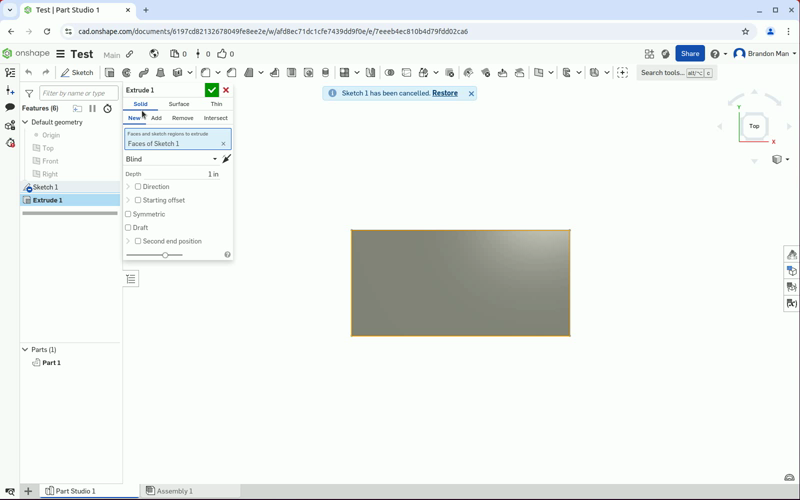
mouse_move(137, 120)
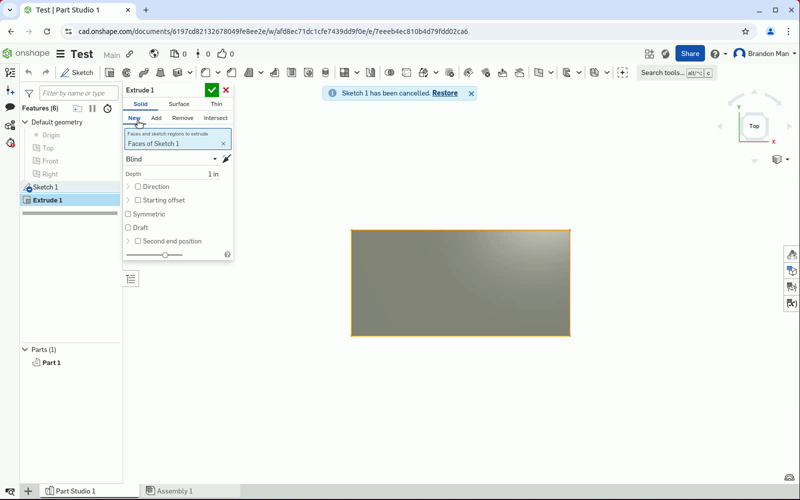
click(137, 120)
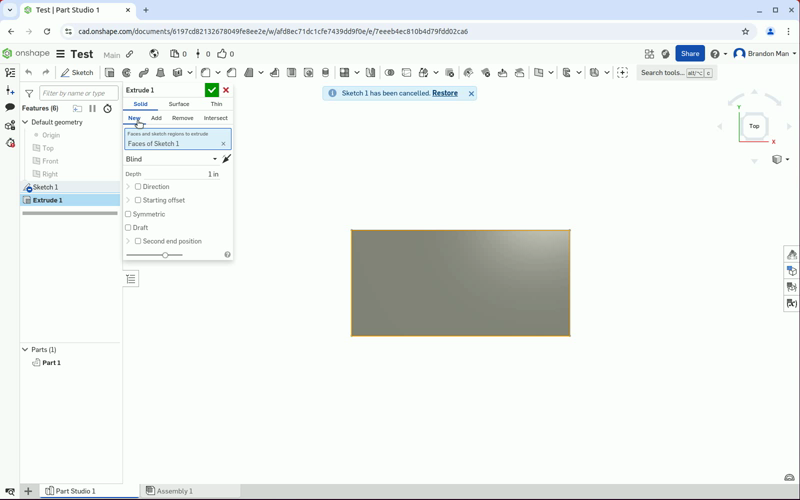
key(tab, 4)
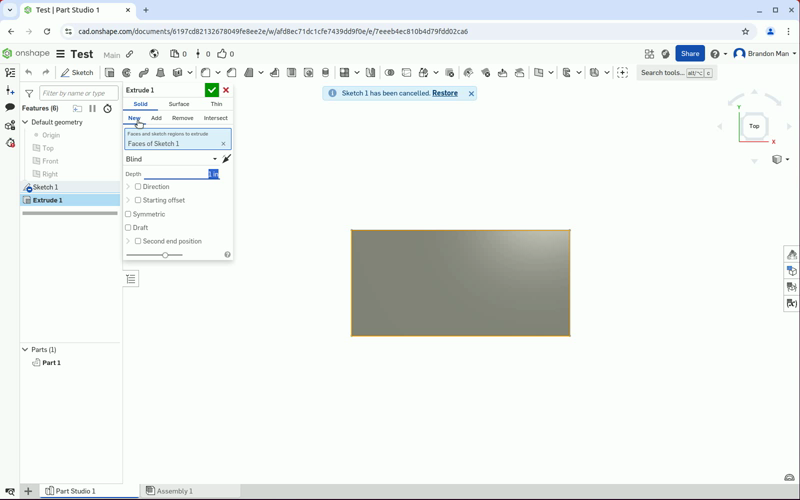
text(4.574)
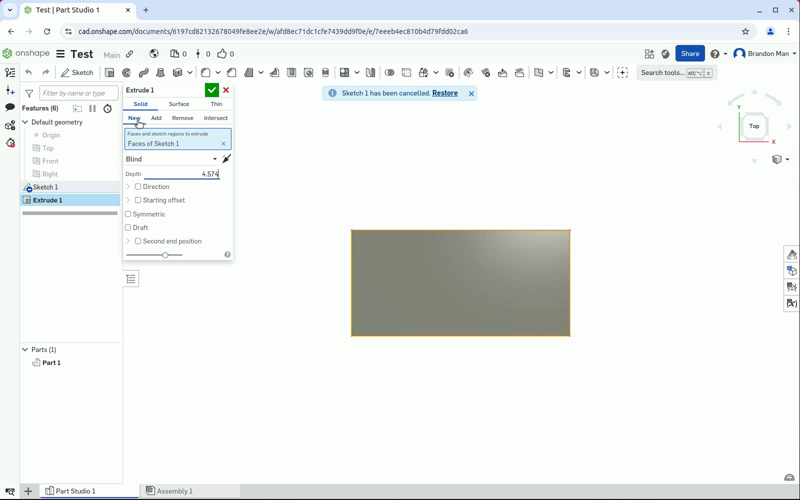
key(enter)
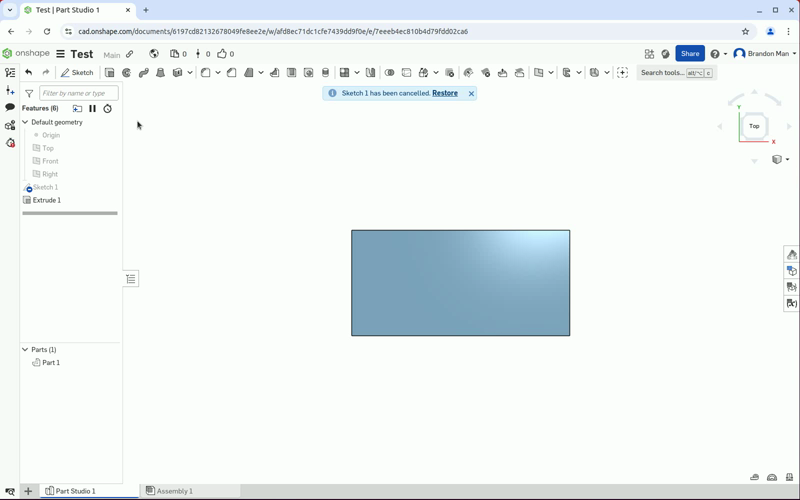
key(shift+h)
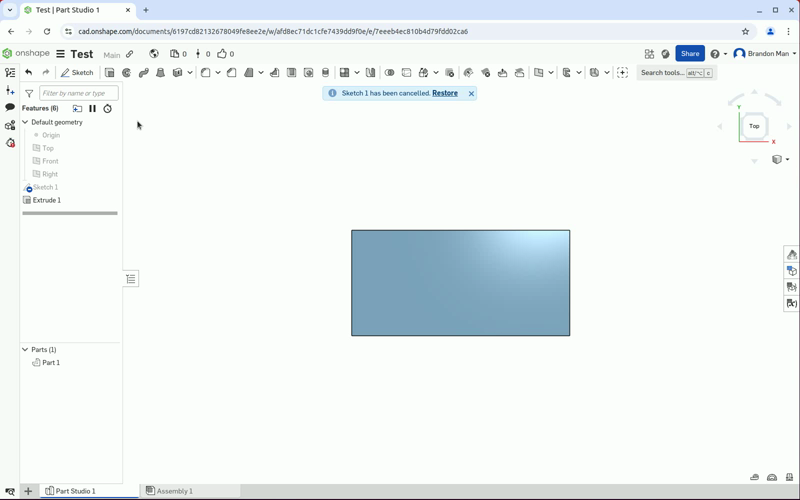
key(shift+h)
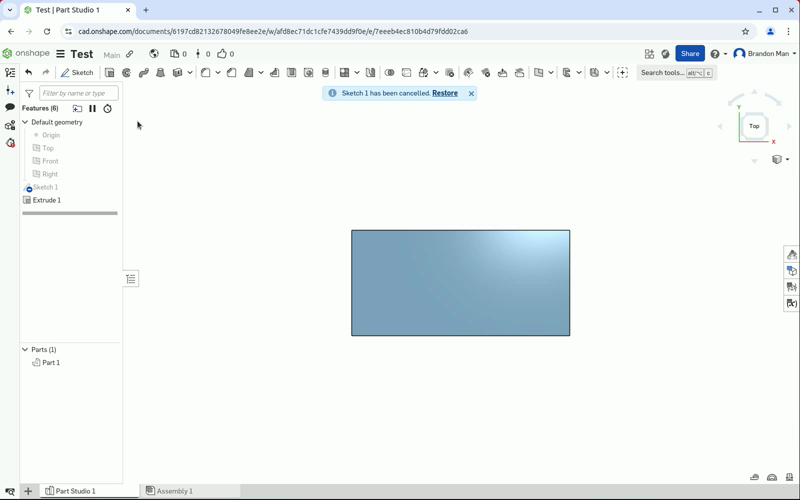
mouse_move(73, 189)
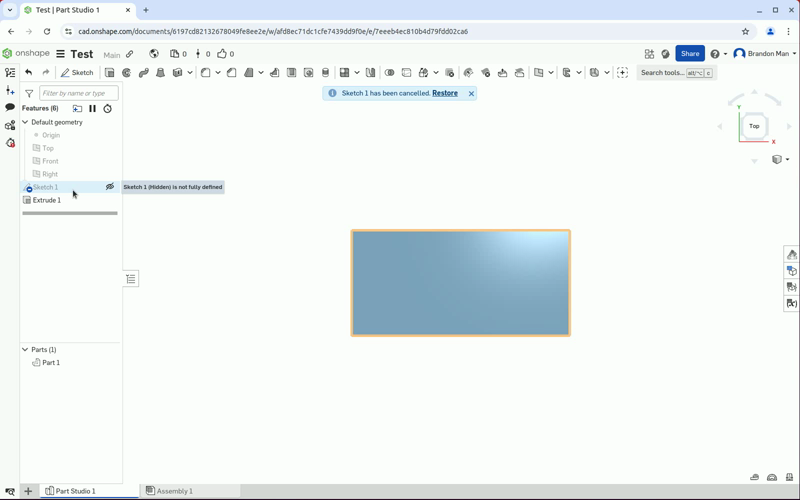
click(73, 189)
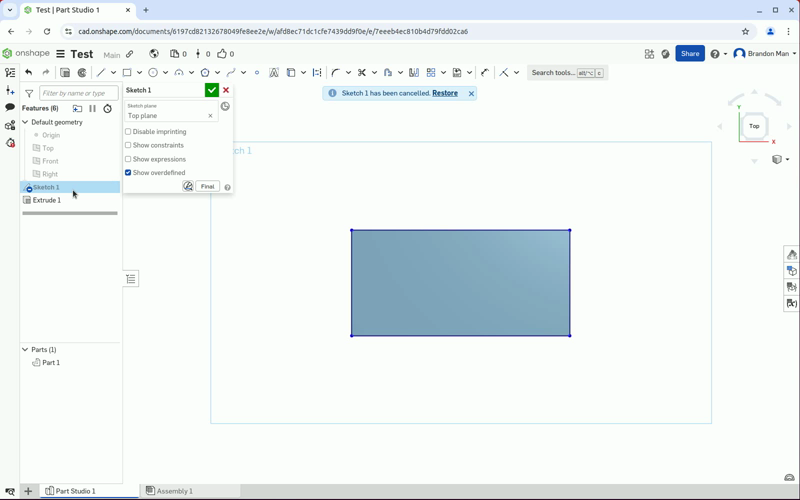
mouse_move(229, 92)
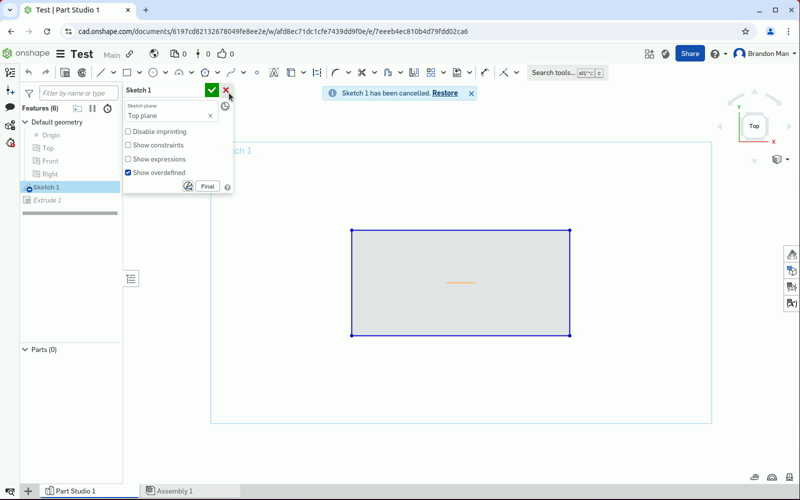
click(229, 92)
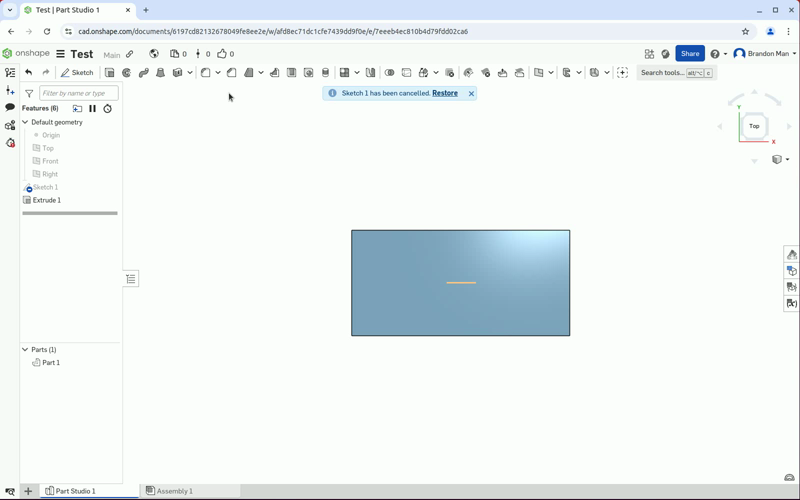
mouse_move(73, 352)
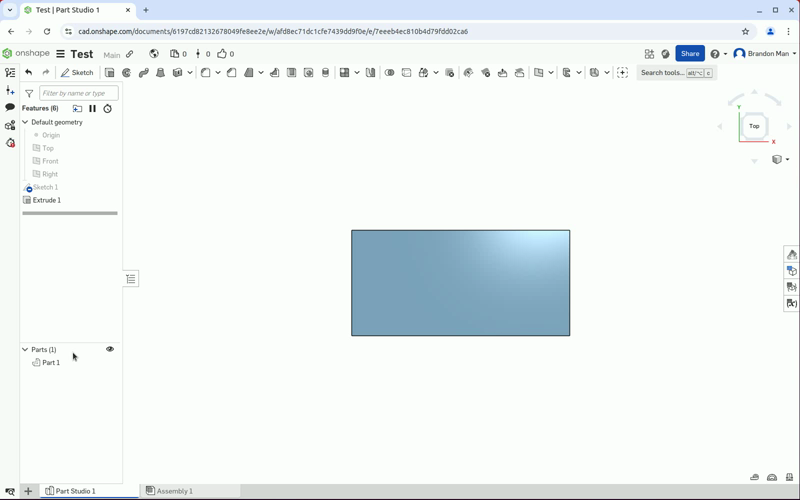
key(y)
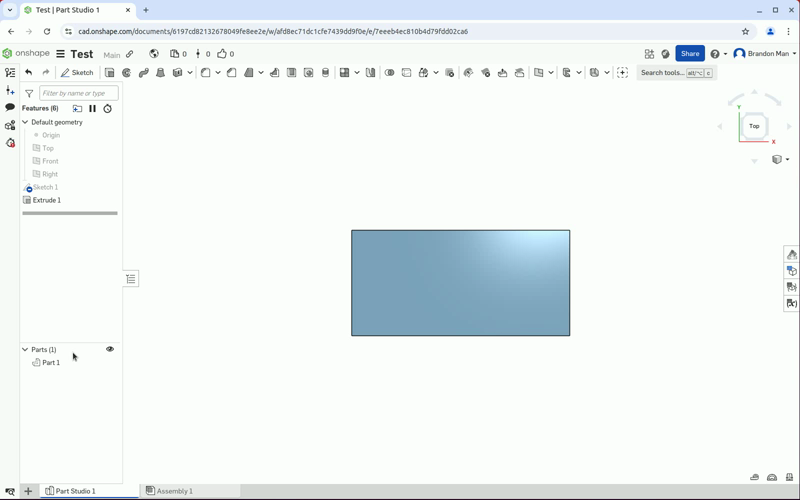
key(shift+p)
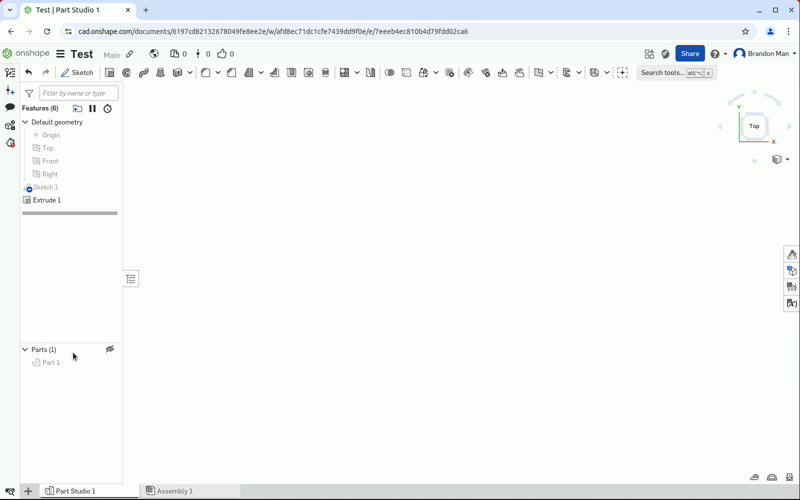
key(space)
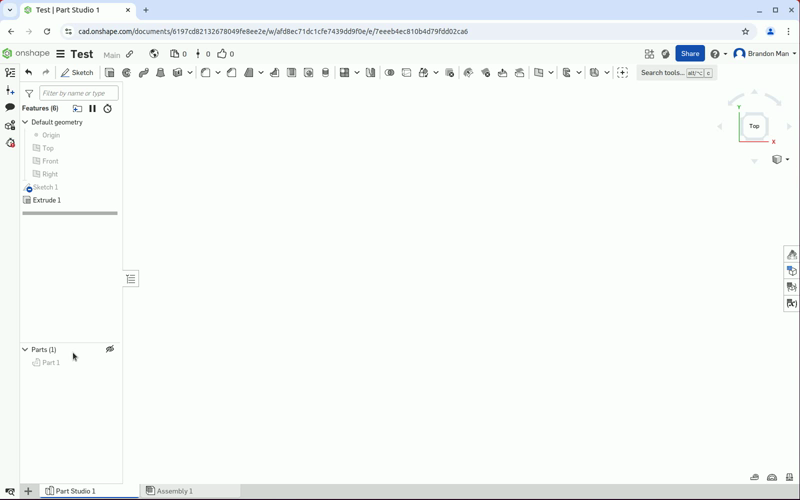
key_down(shift)
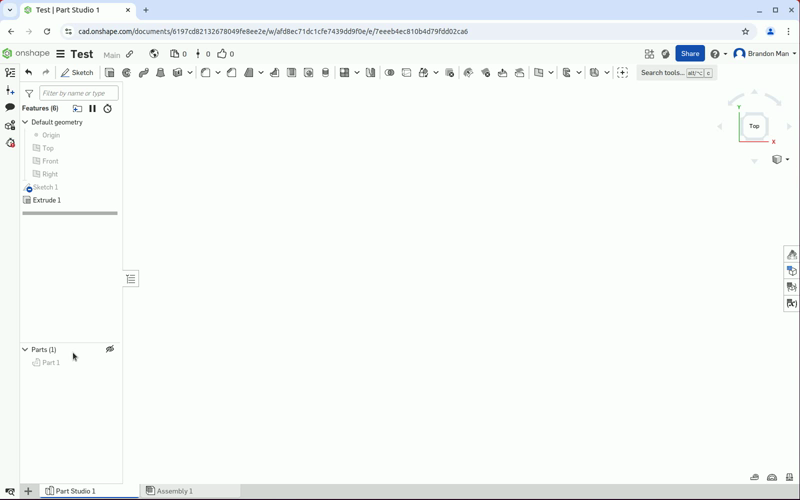
key(up)
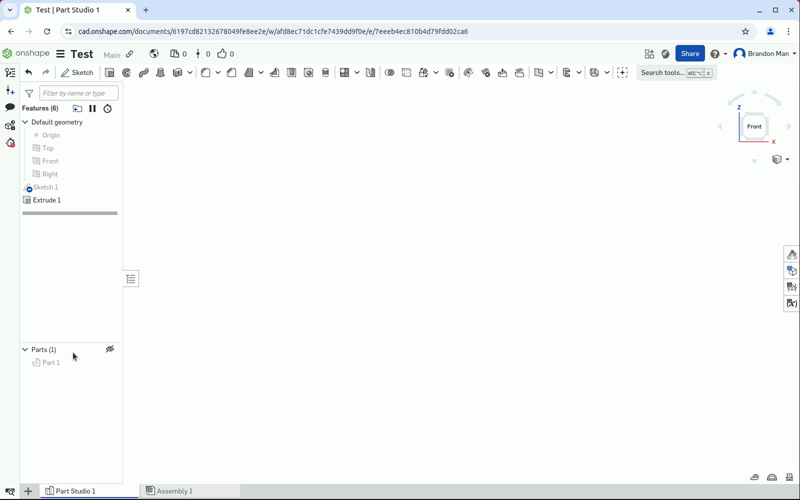
key_up(shift)
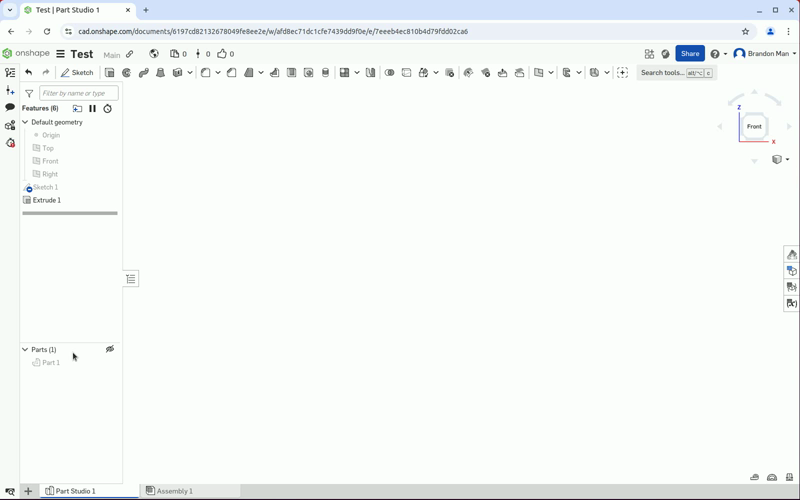
key(space)
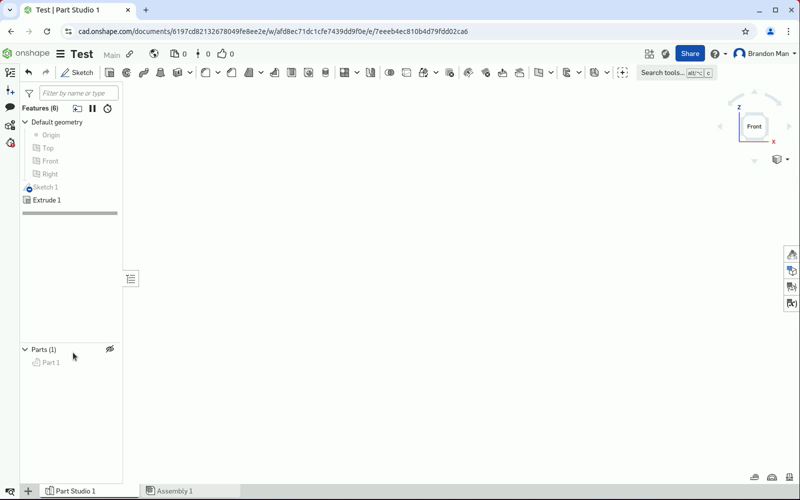
key_down(shift)
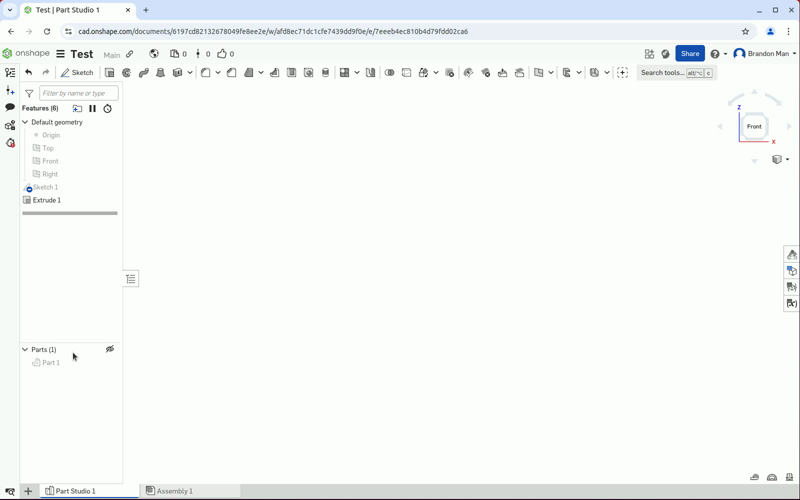
key(left)
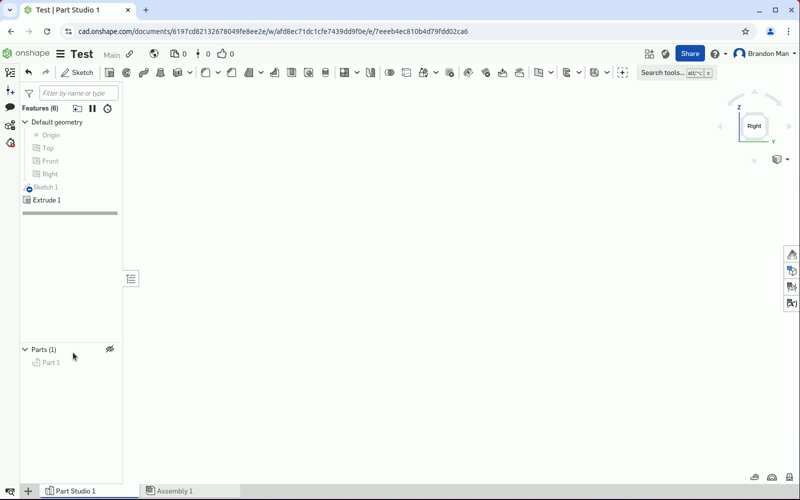
key_up(shift)
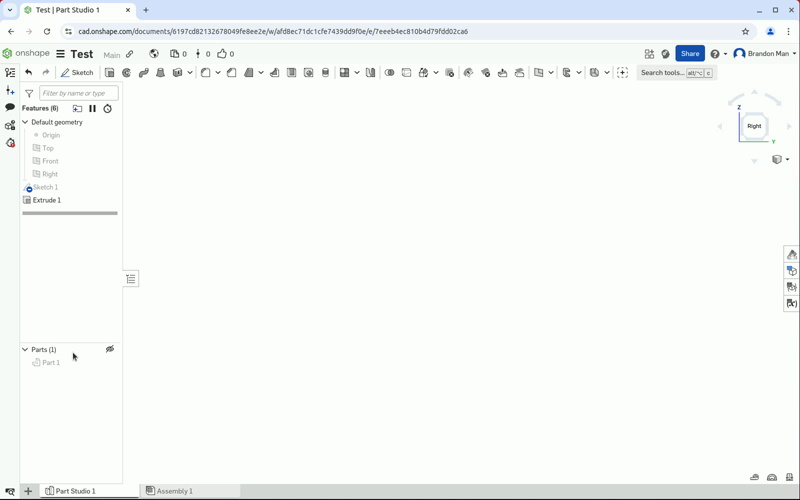
mouse_move(73, 352)
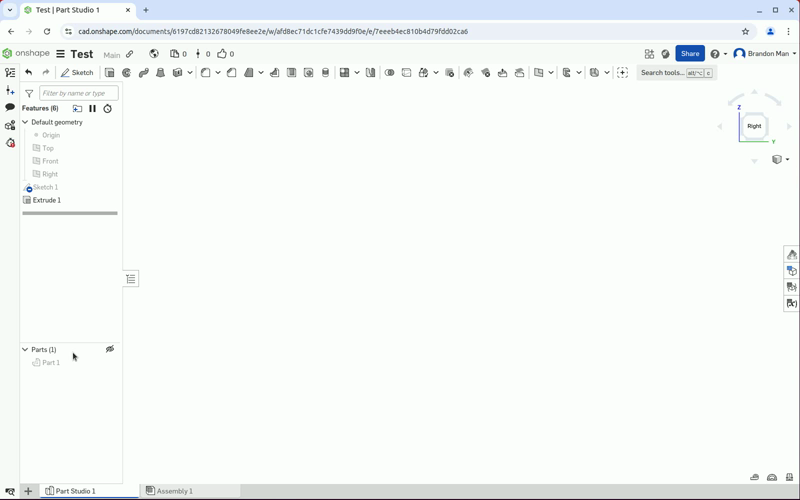
key(shift+y)
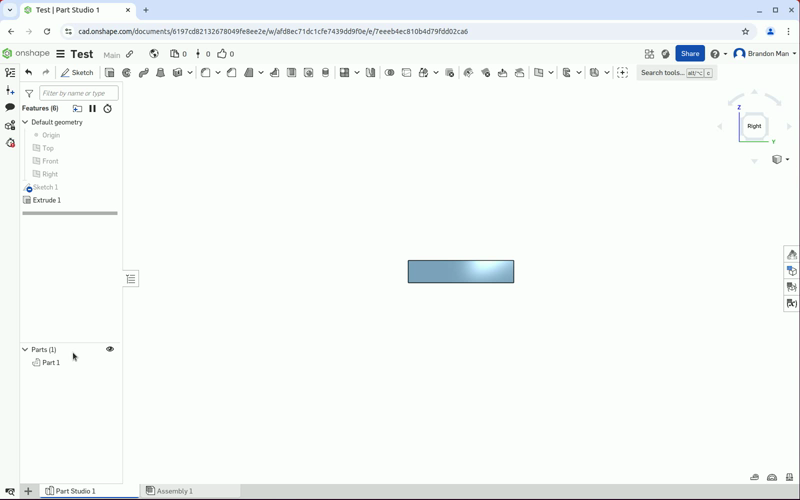
mouse_move(541, 75)
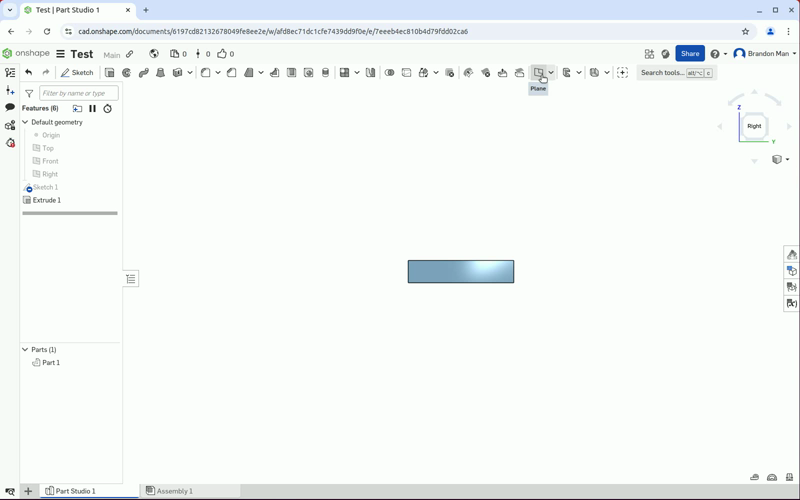
click(541, 75)
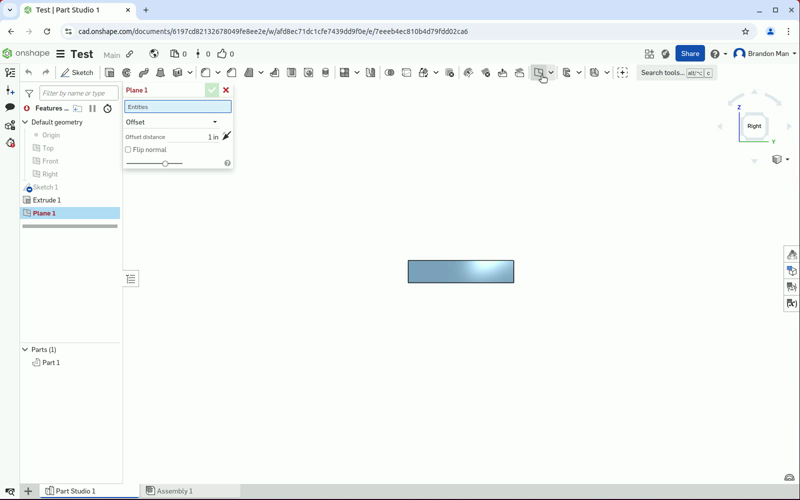
mouse_move(73, 176)
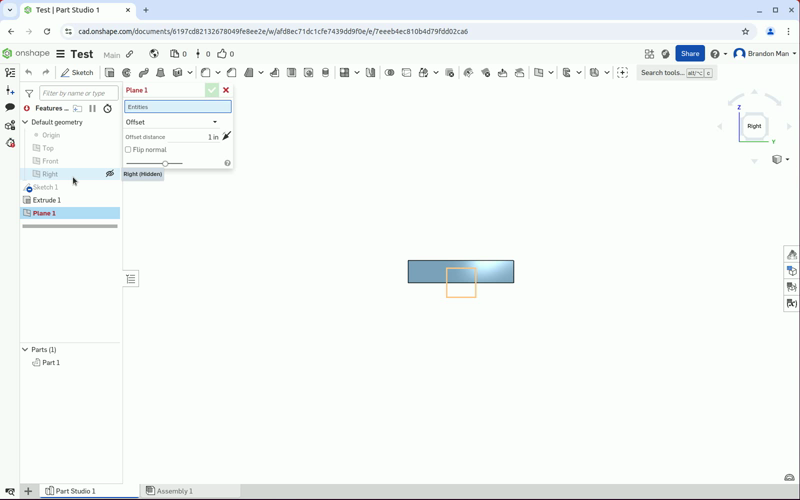
click(73, 176)
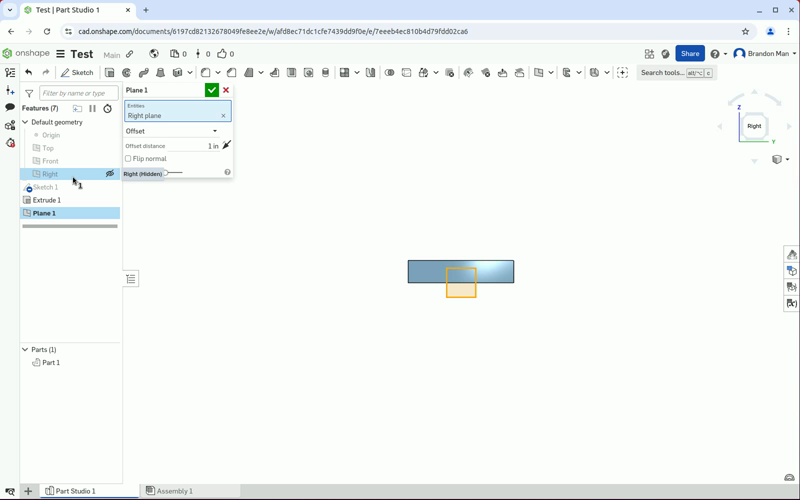
key(tab, 2)
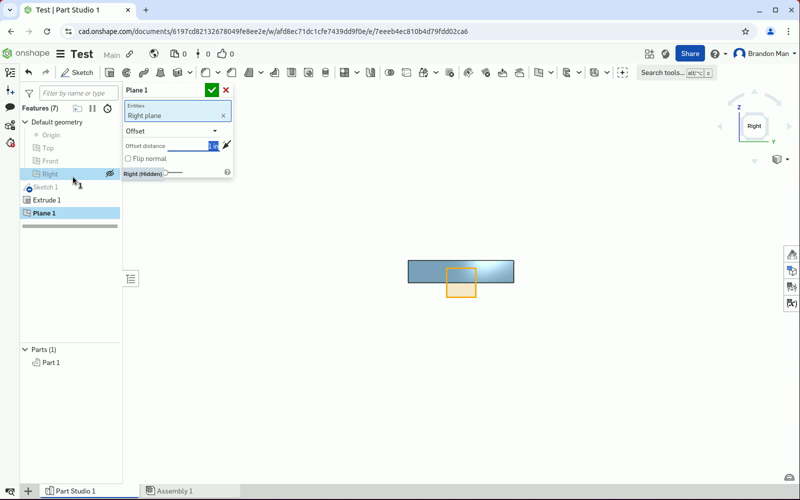
text(22.4)
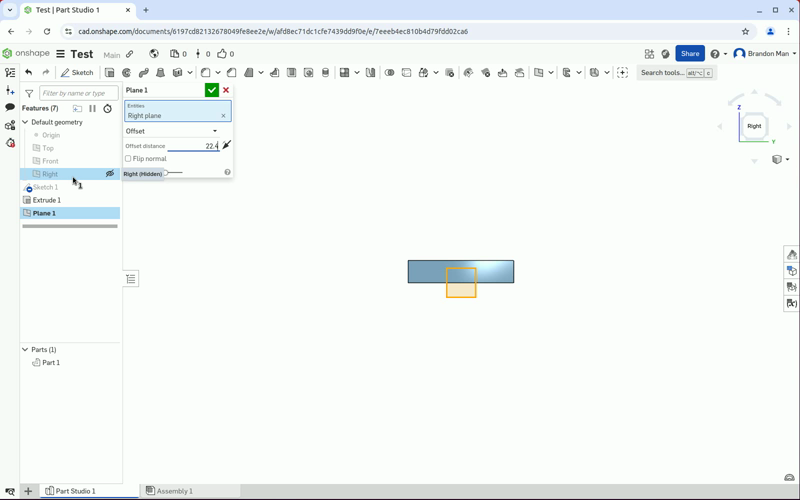
key(enter, 2)
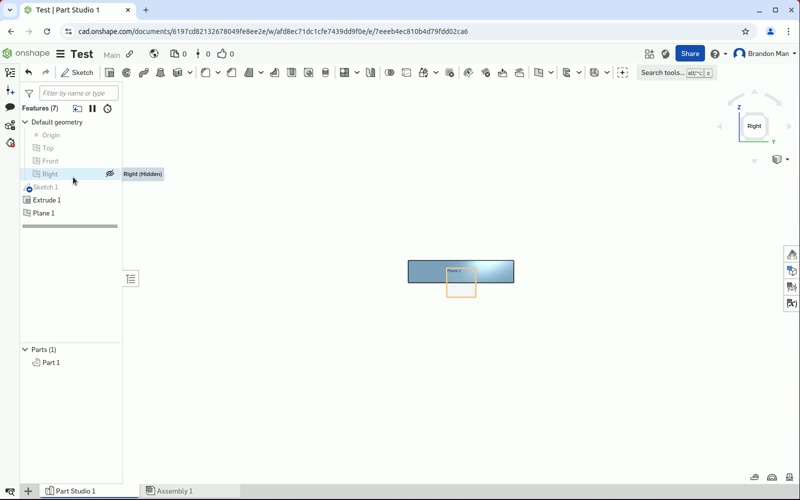
key(shift+s)
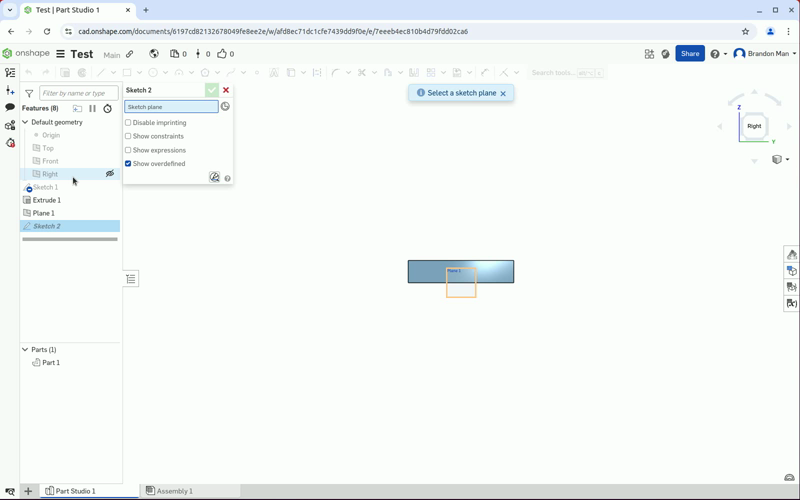
mouse_move(73, 215)
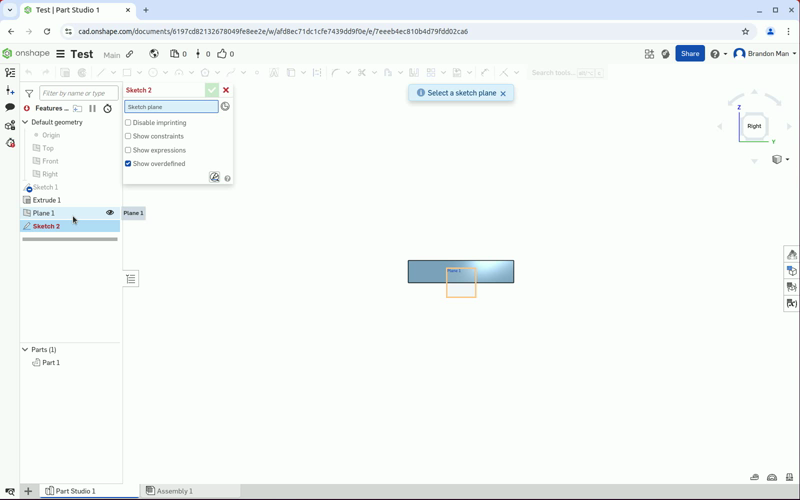
click(73, 215)
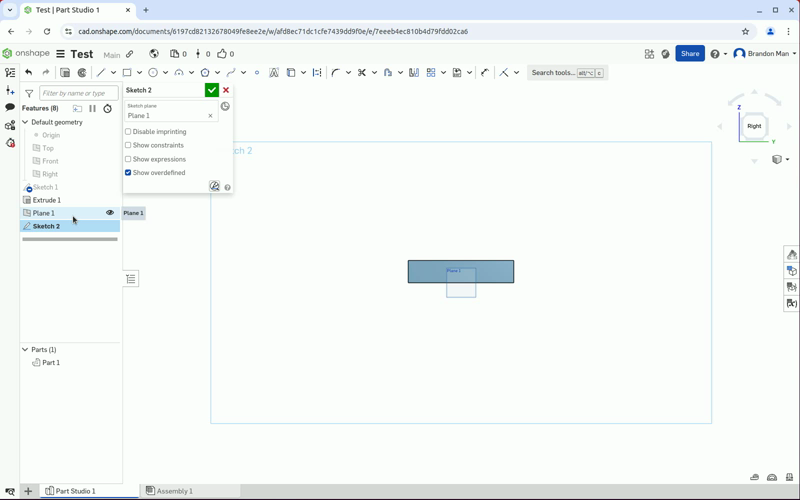
mouse_move(73, 352)
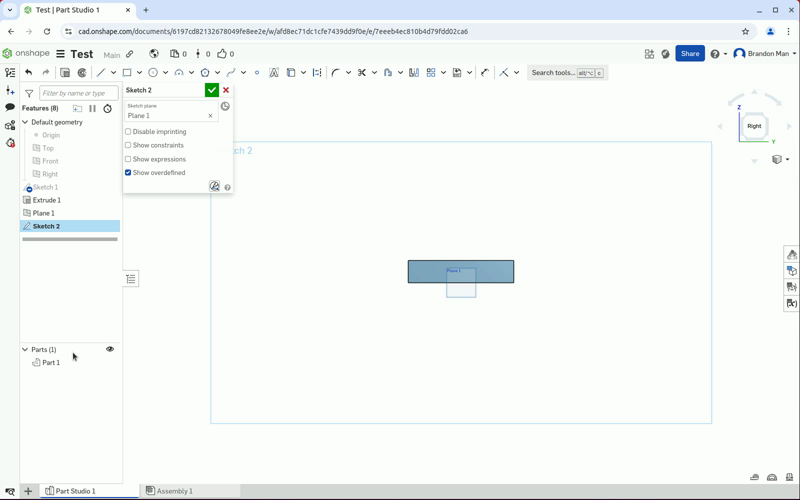
key(y)
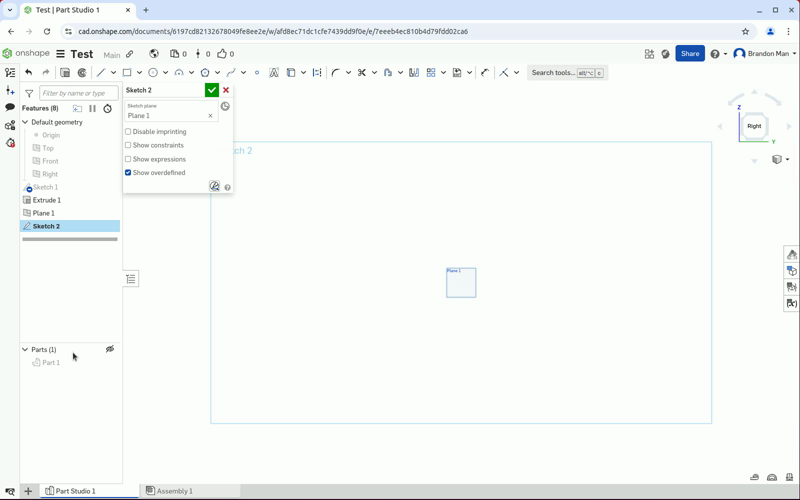
key(l)
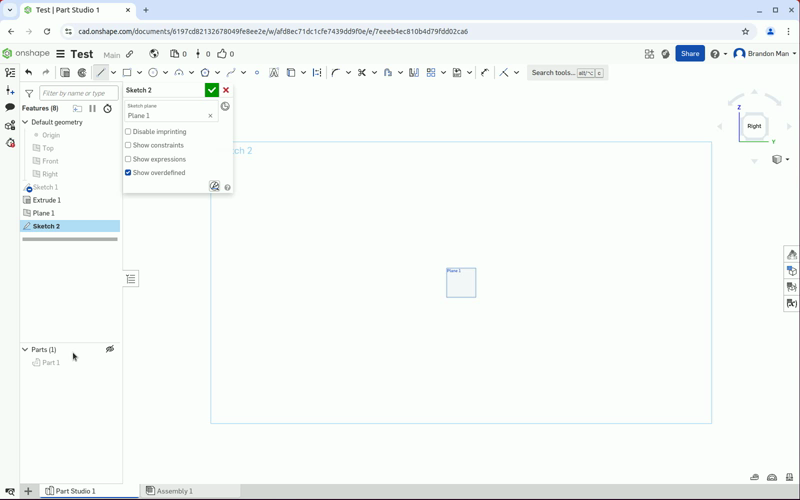
key_down(shift)
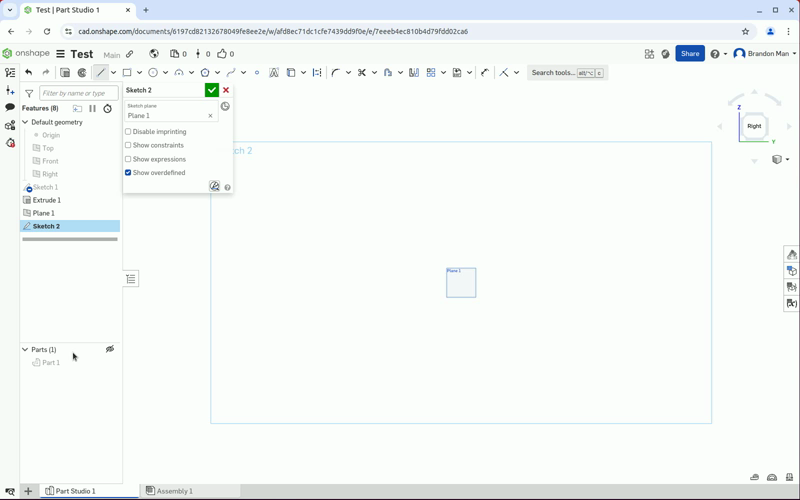
mouse_move(407, 282)
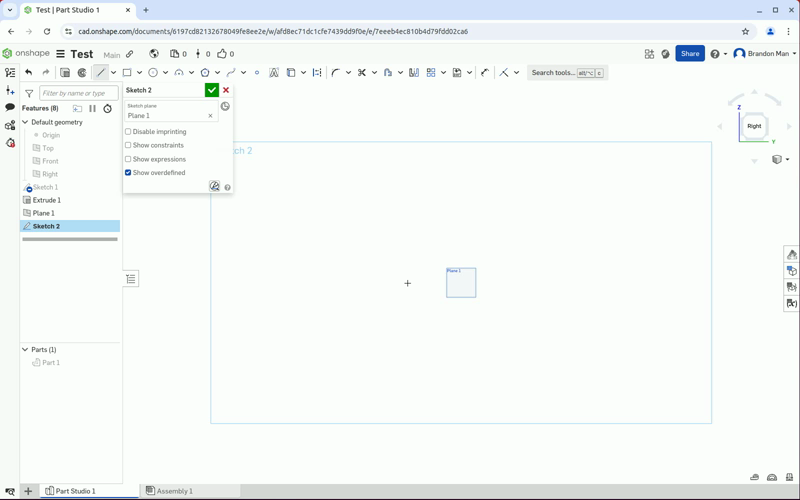
click(407, 282)
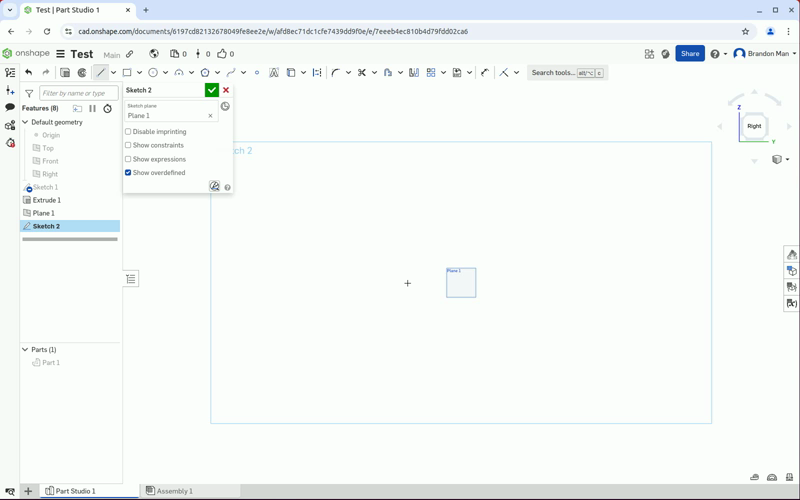
key_up(shift)
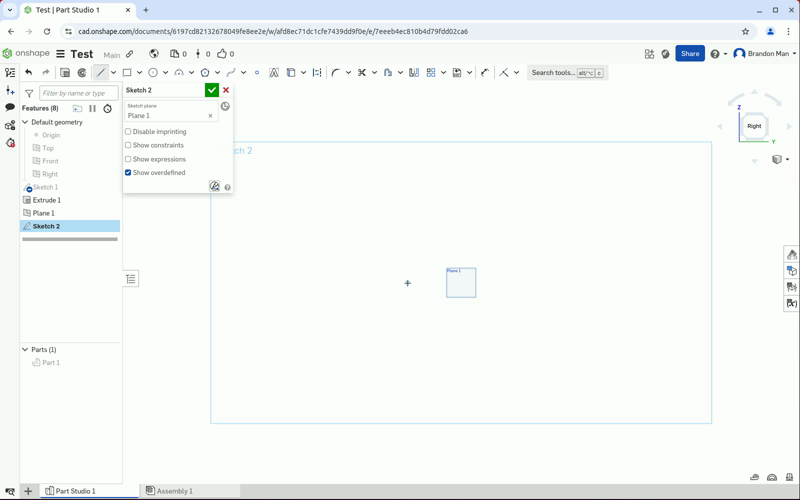
key_down(shift)
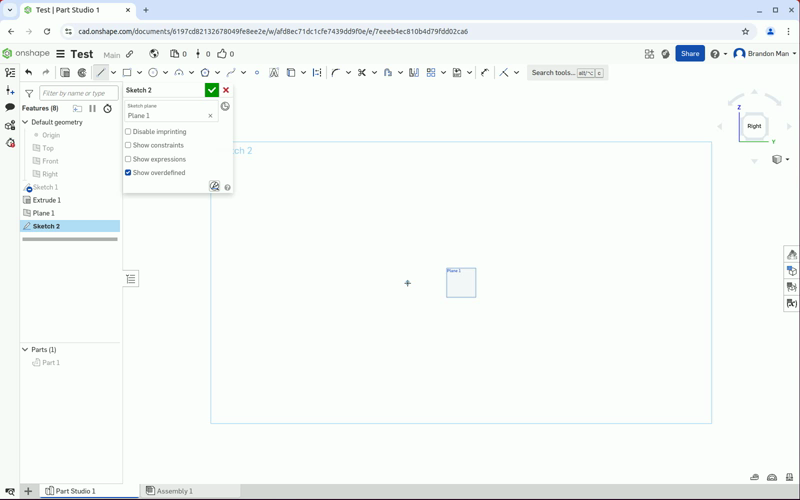
mouse_move(513, 282)
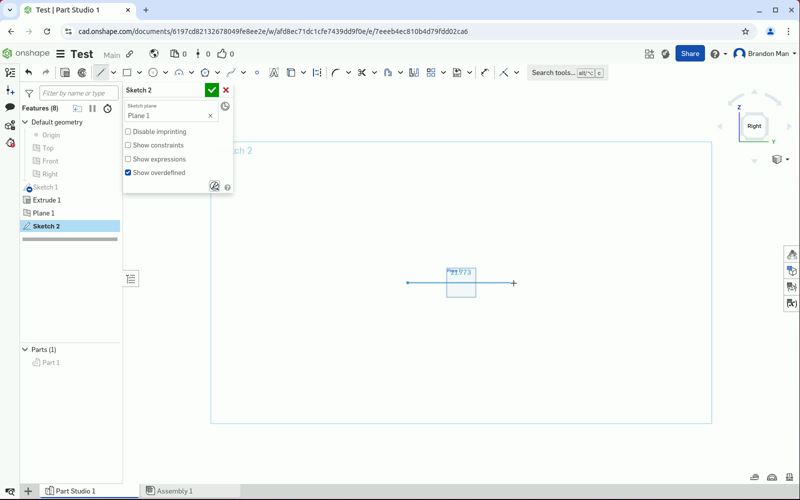
click(513, 282)
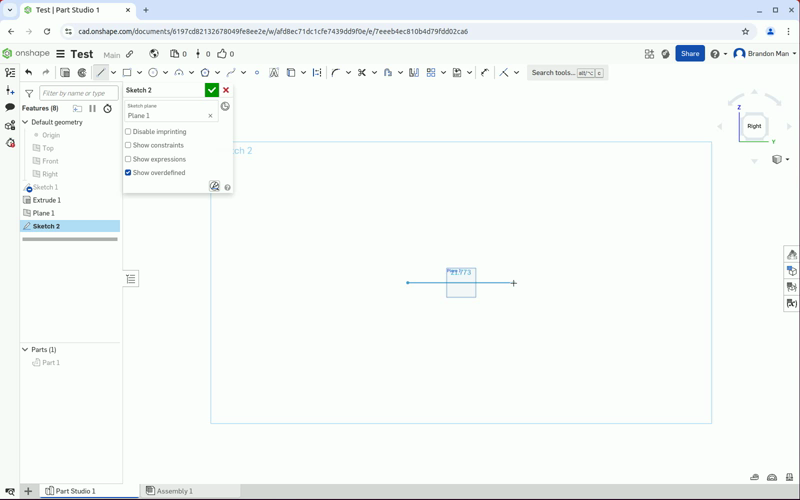
key_up(shift)
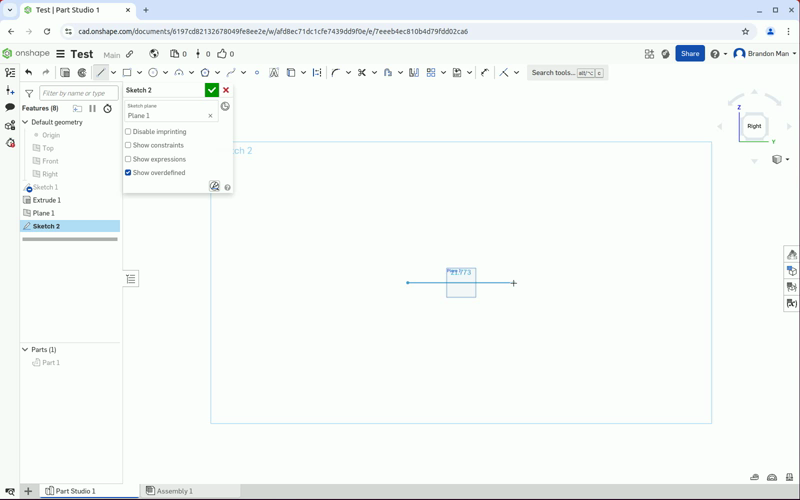
key_down(shift)
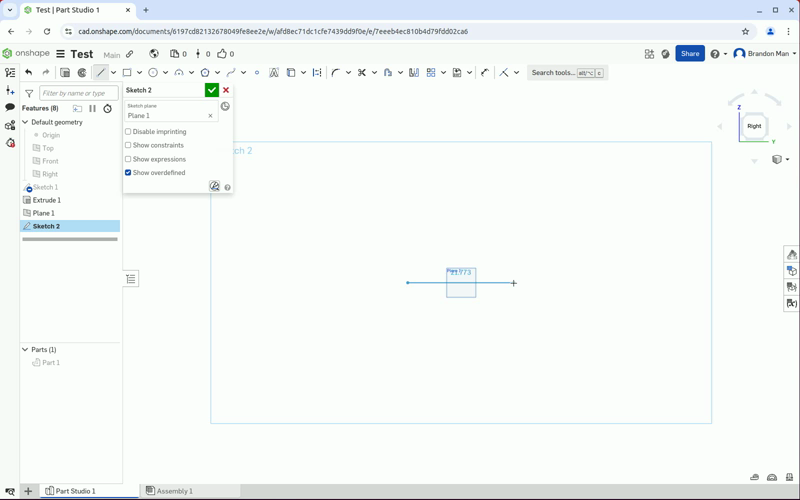
mouse_move(543, 282)
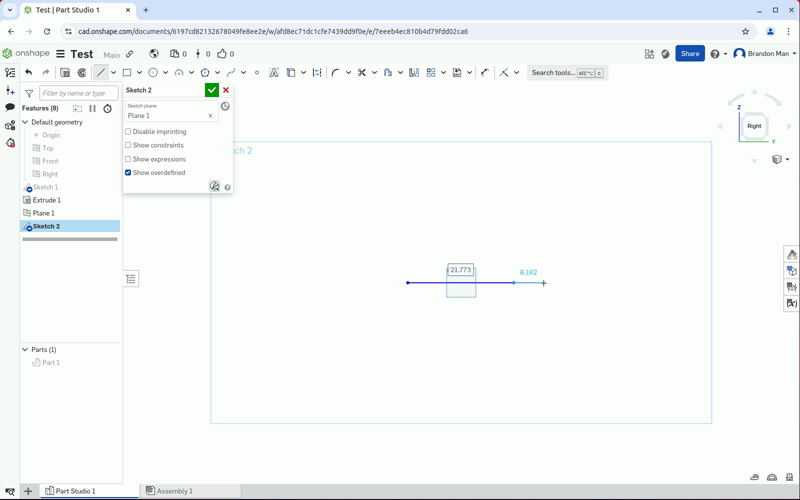
mouse_move(513, 260)
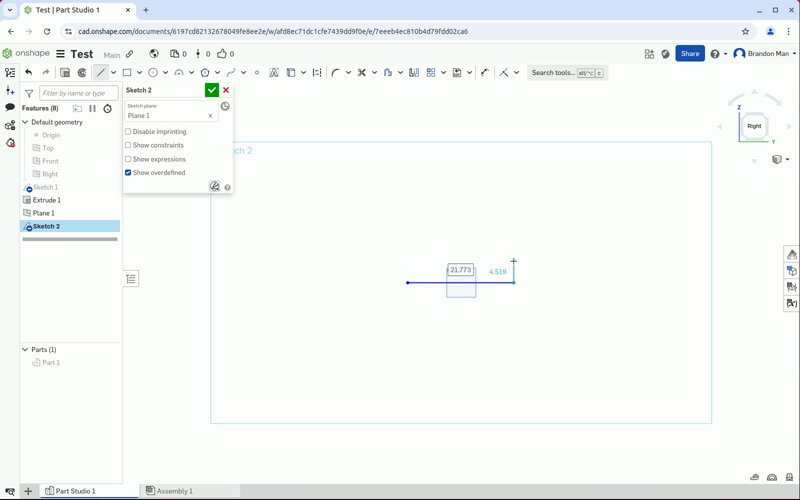
click(513, 260)
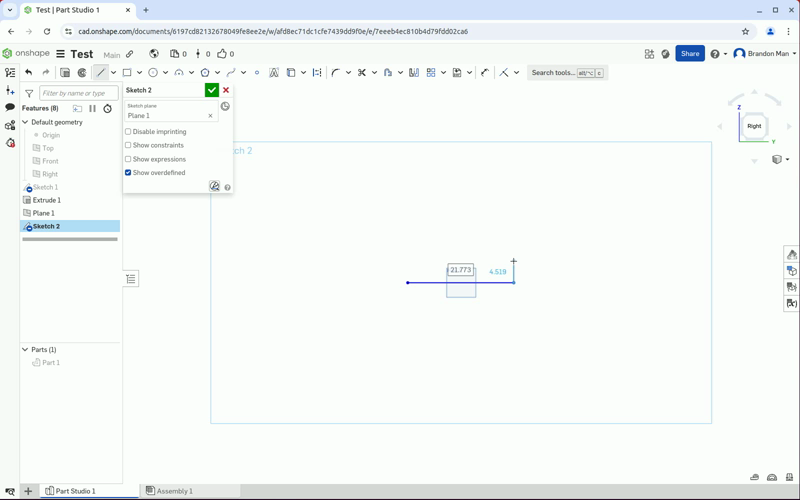
key_up(shift)
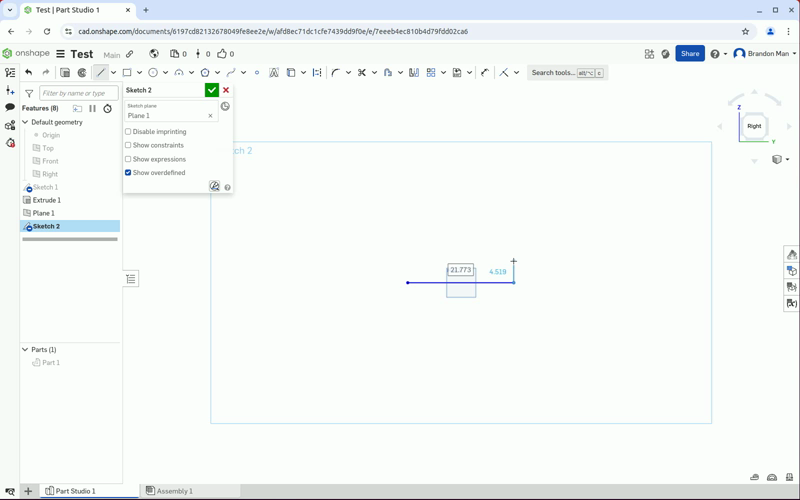
key_down(shift)
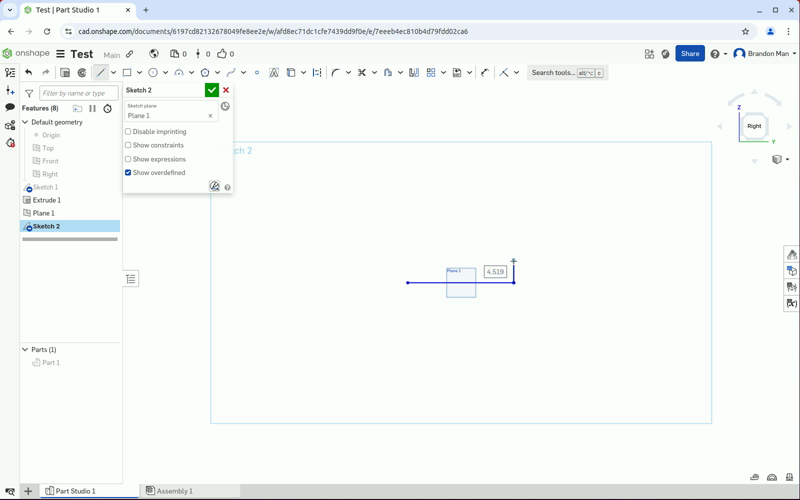
mouse_move(407, 260)
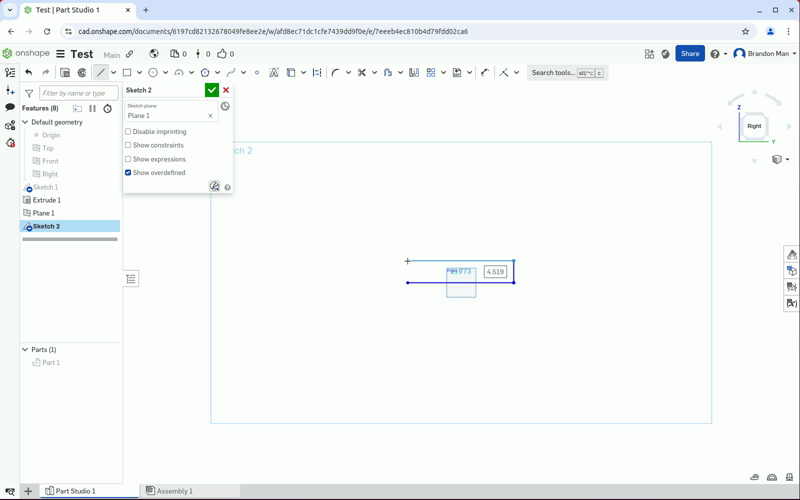
click(407, 260)
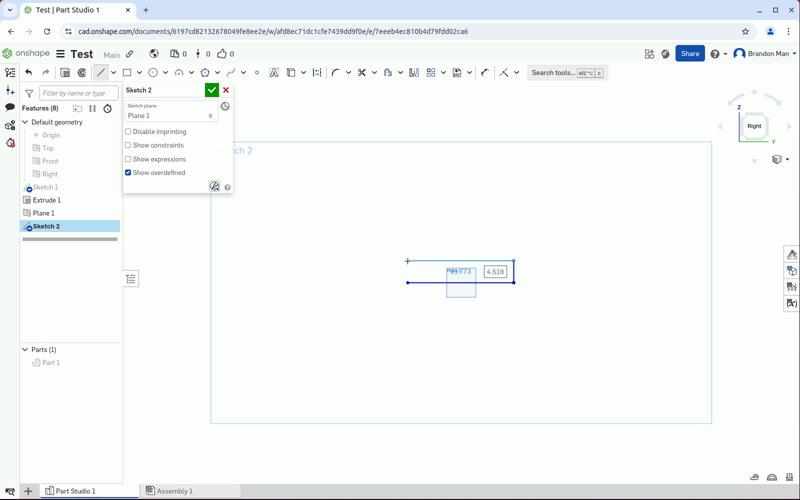
key_up(shift)
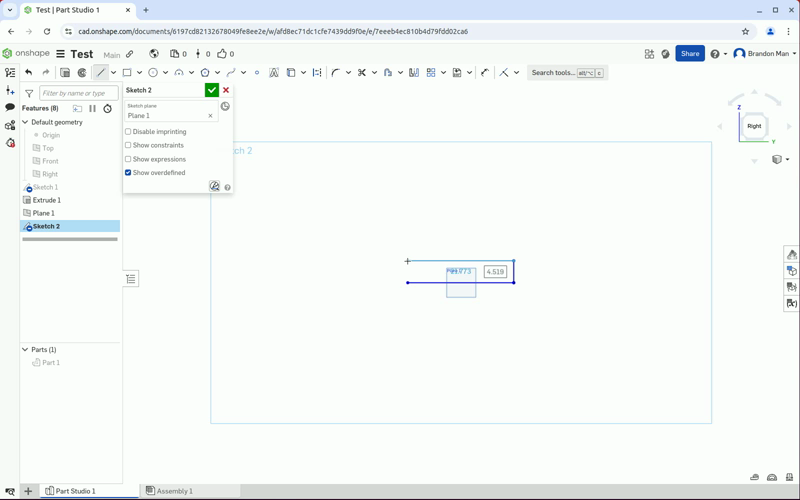
mouse_move(437, 260)
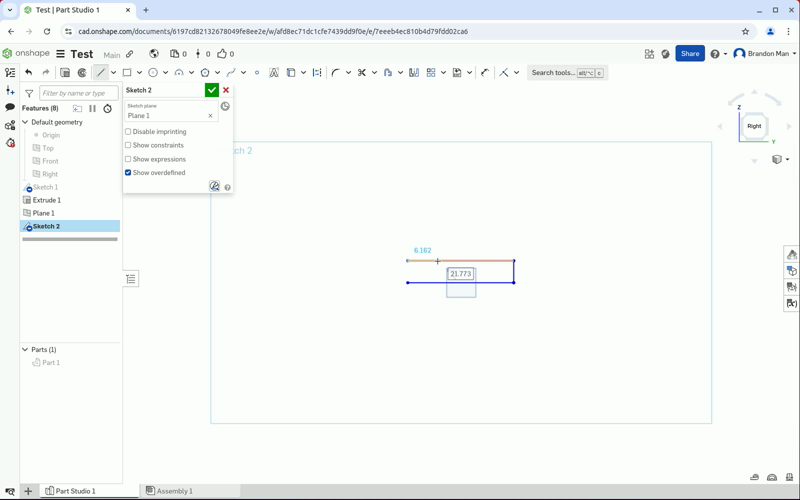
key_down(shift)
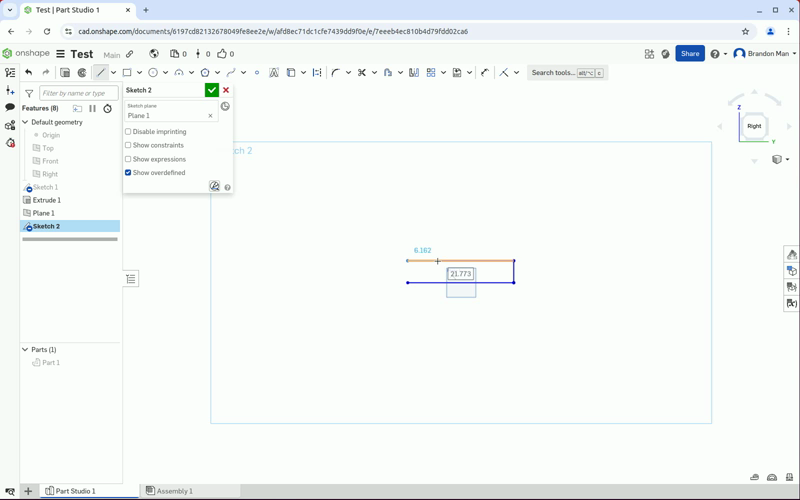
mouse_move(407, 282)
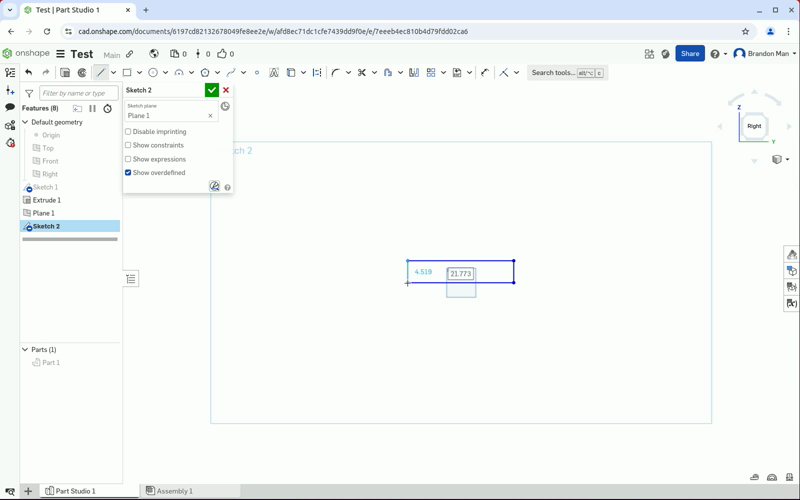
key_up(shift)
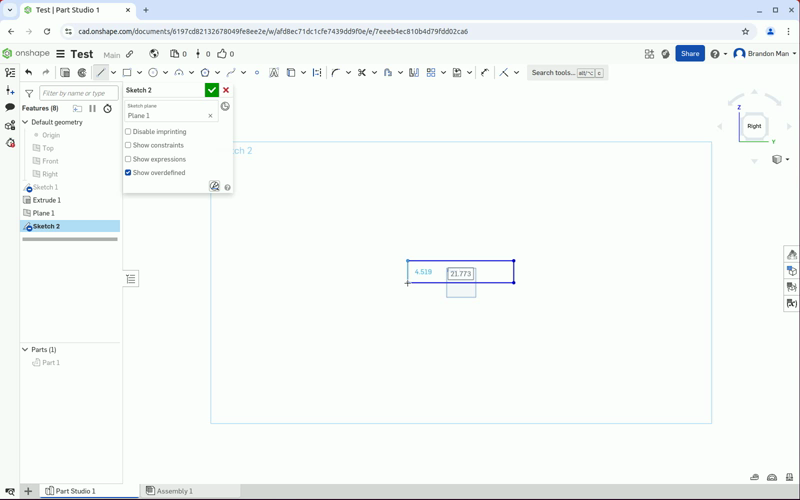
click(407, 282)
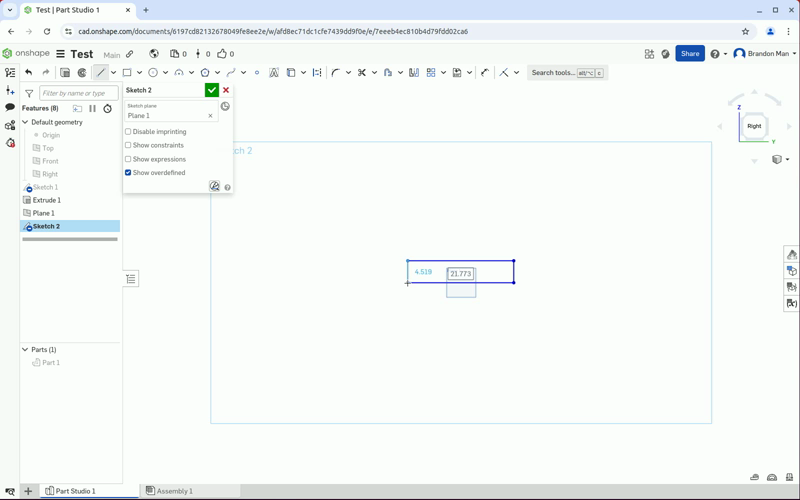
key(esc)
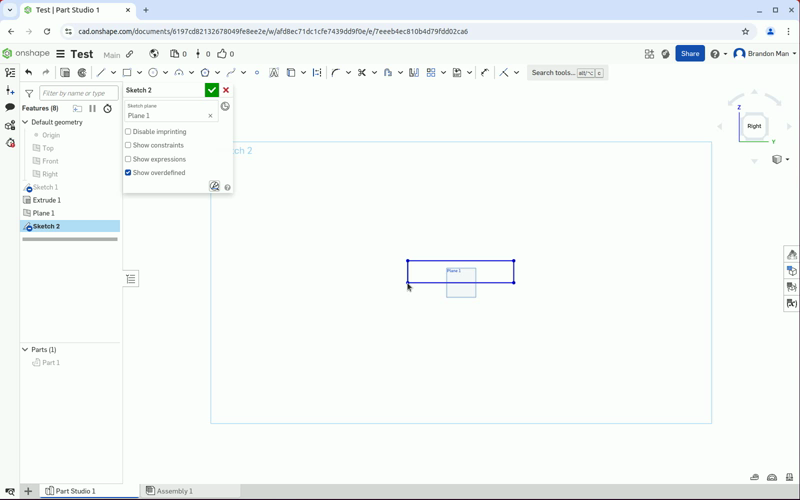
mouse_move(441, 265)
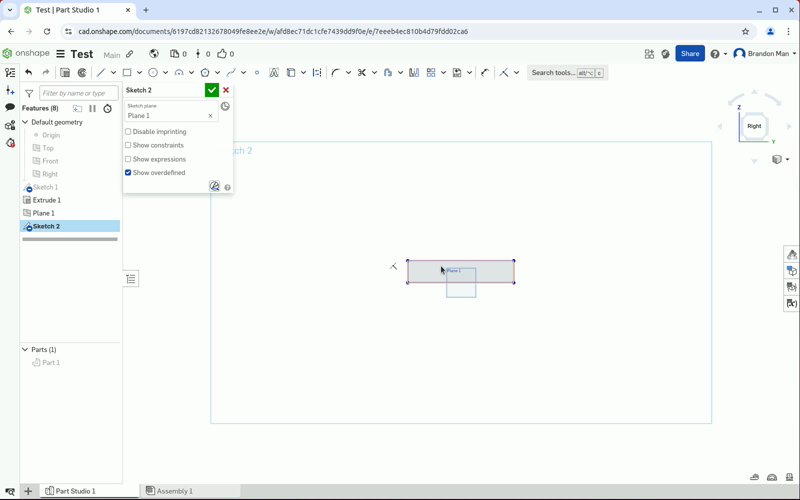
click(441, 265)
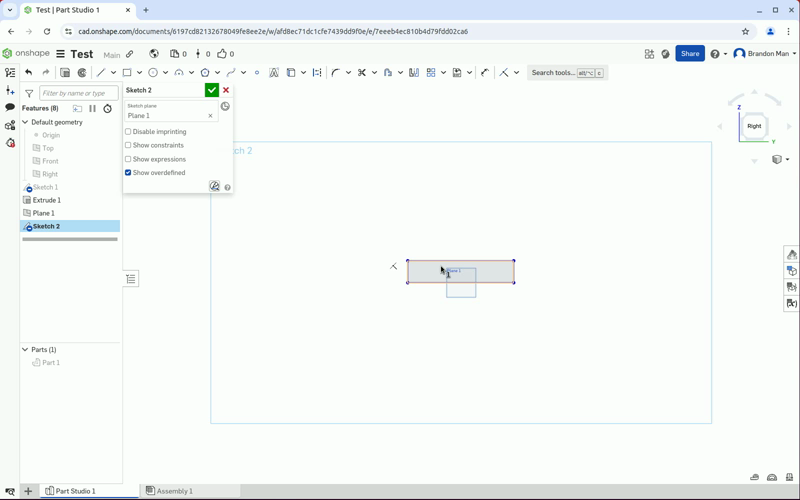
mouse_move(73, 352)
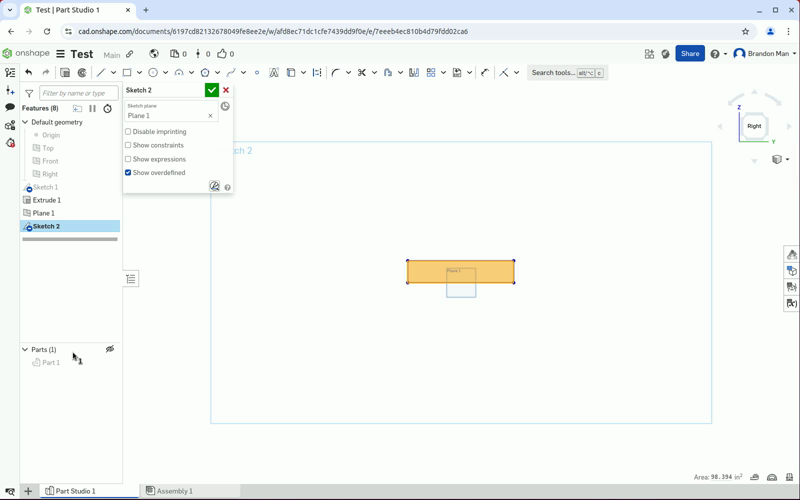
key(shift+y)
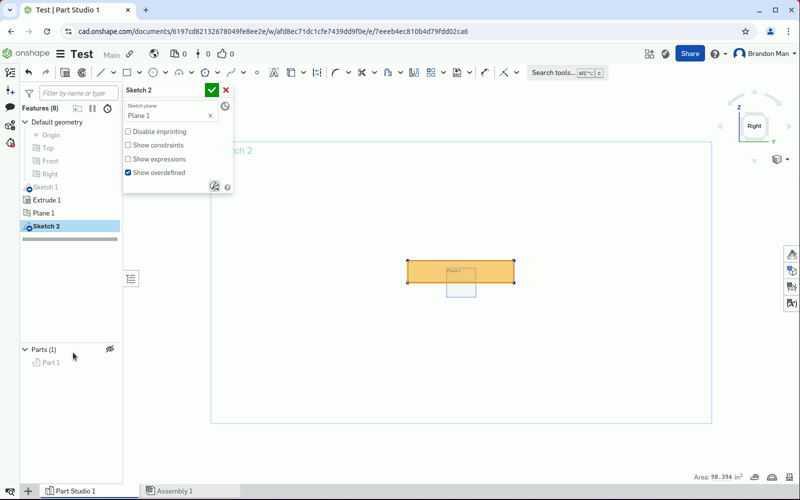
key(shift+e)
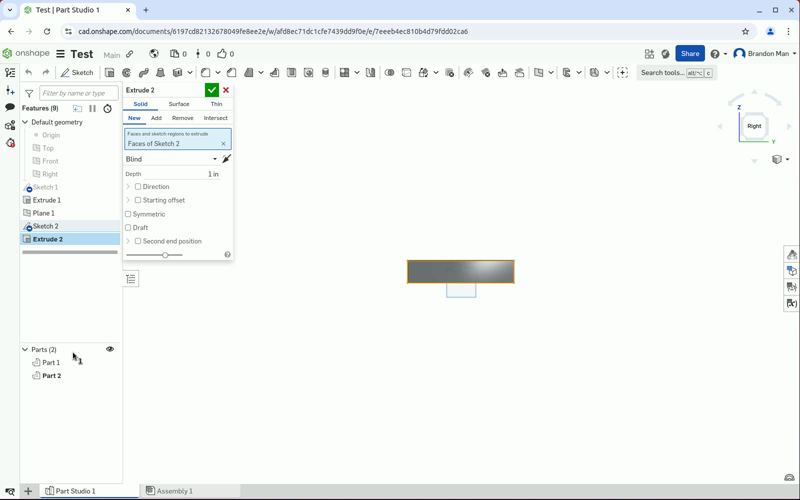
mouse_move(143, 106)
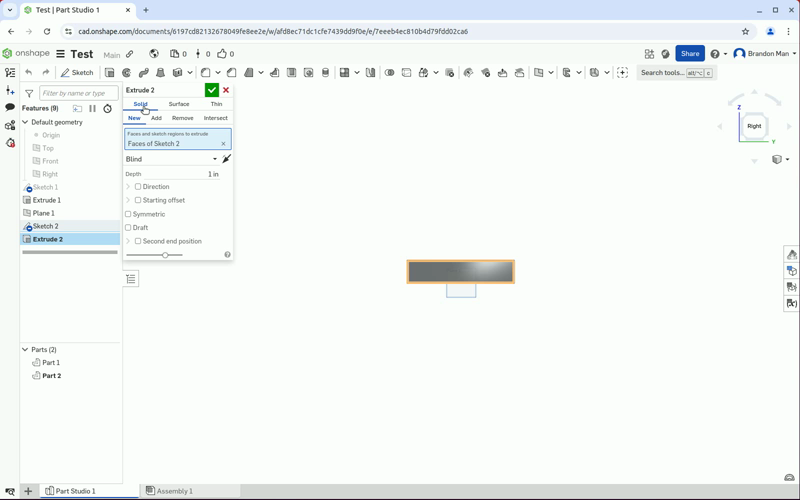
click(143, 106)
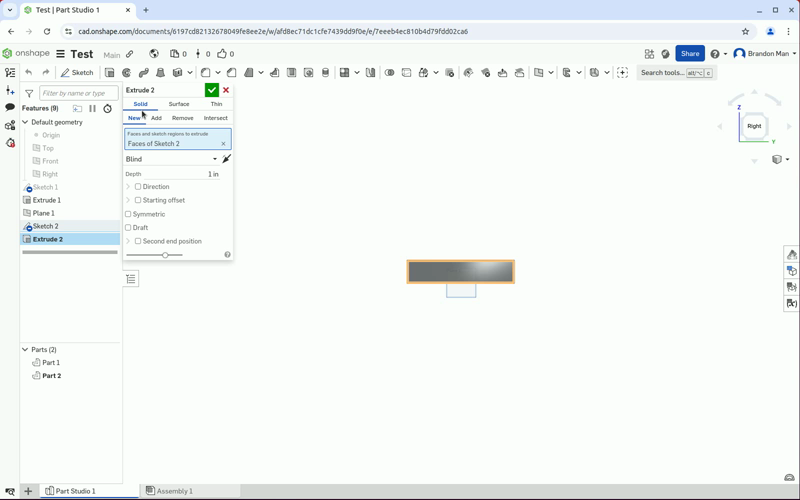
mouse_move(137, 120)
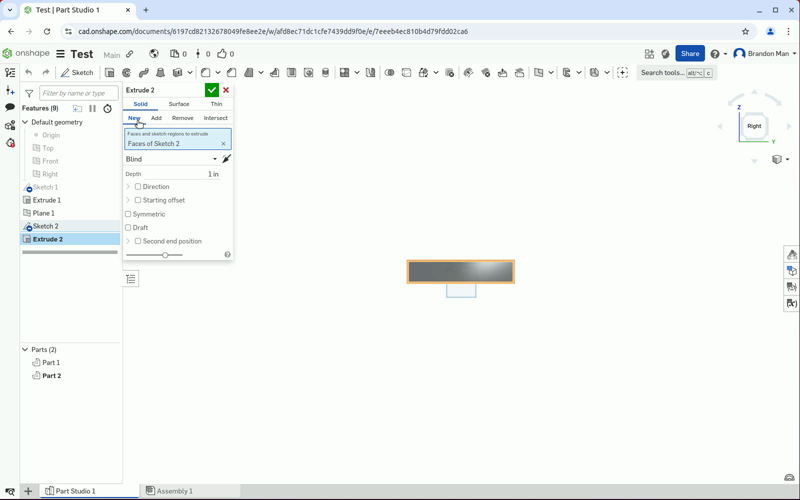
click(137, 120)
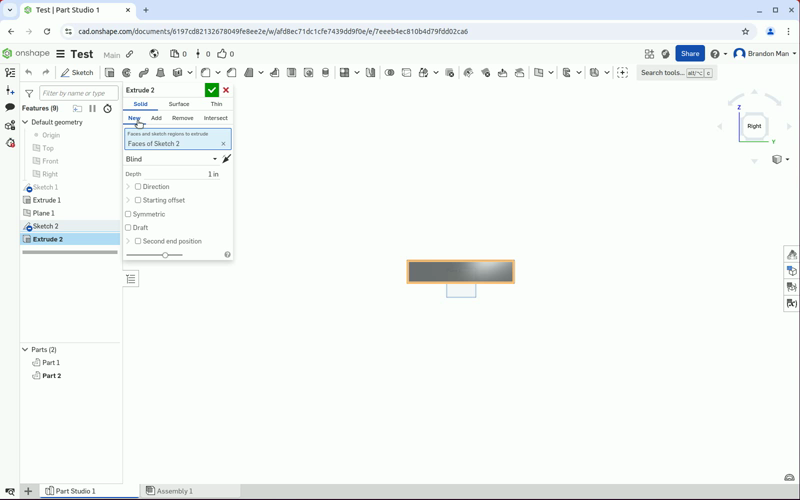
key(tab, 4)
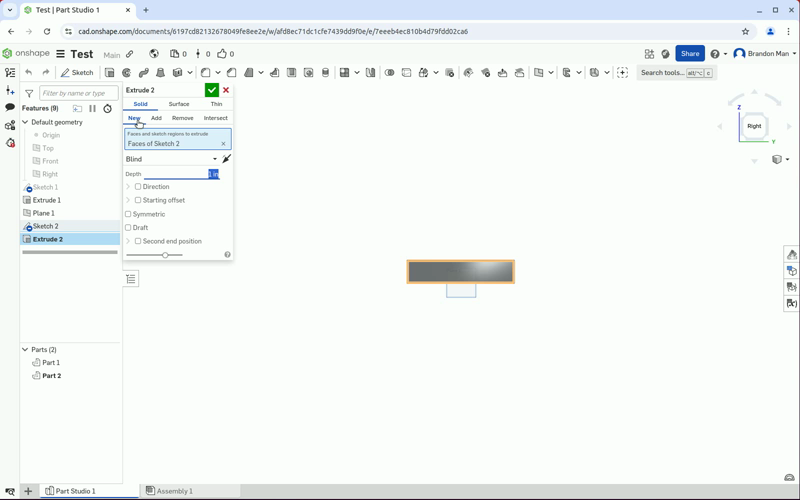
text(0.722)
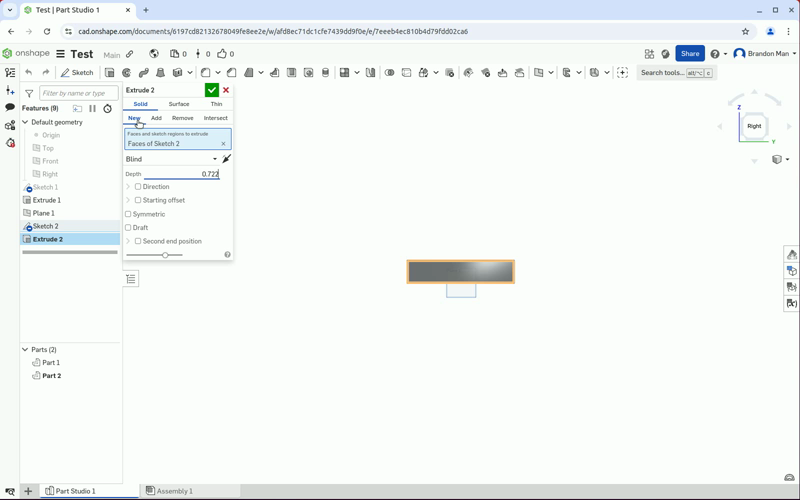
key(enter)
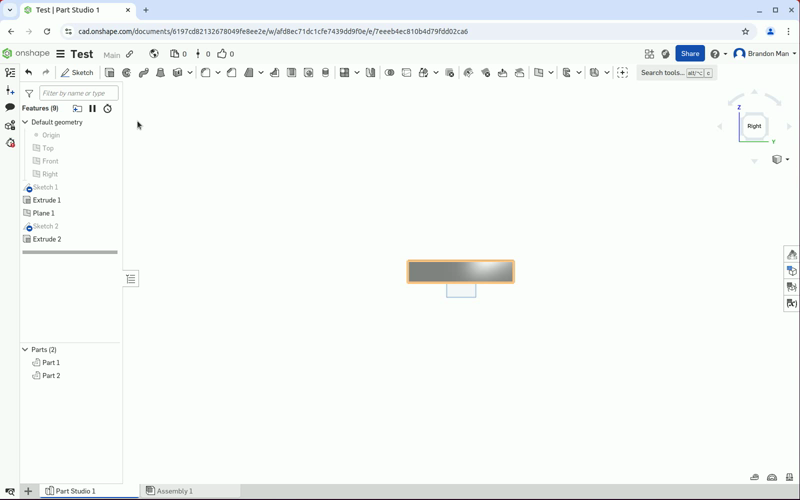
key(shift+h)
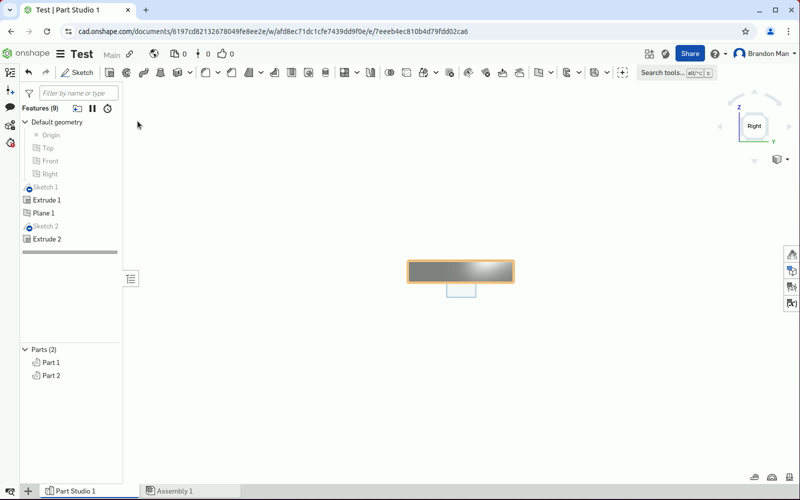
key(shift+h)
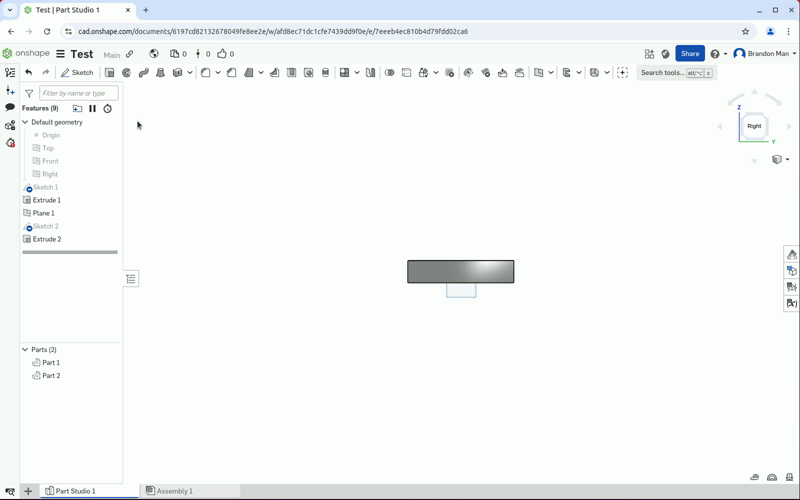
mouse_move(73, 189)
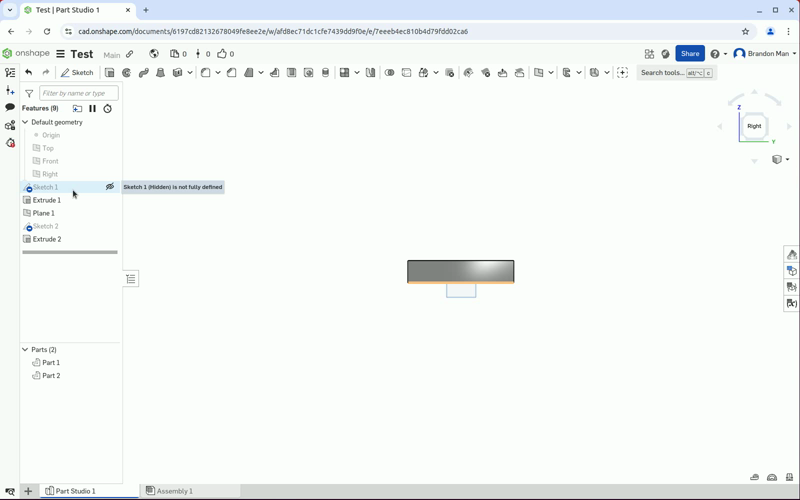
click(73, 189)
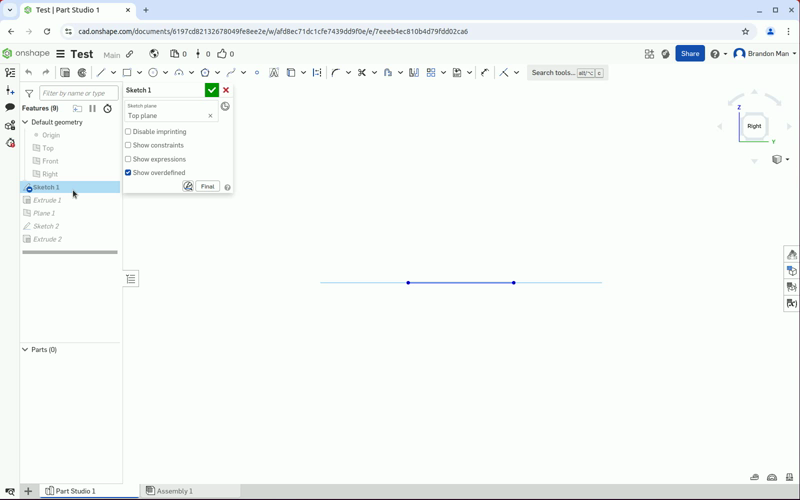
mouse_move(229, 92)
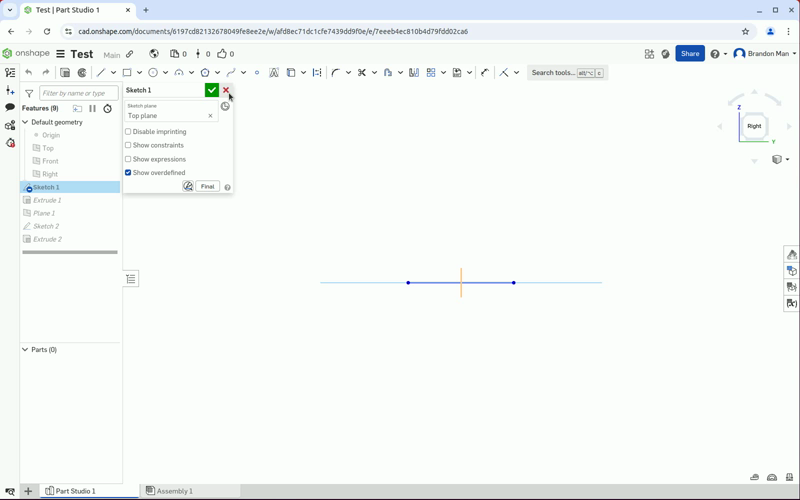
click(229, 92)
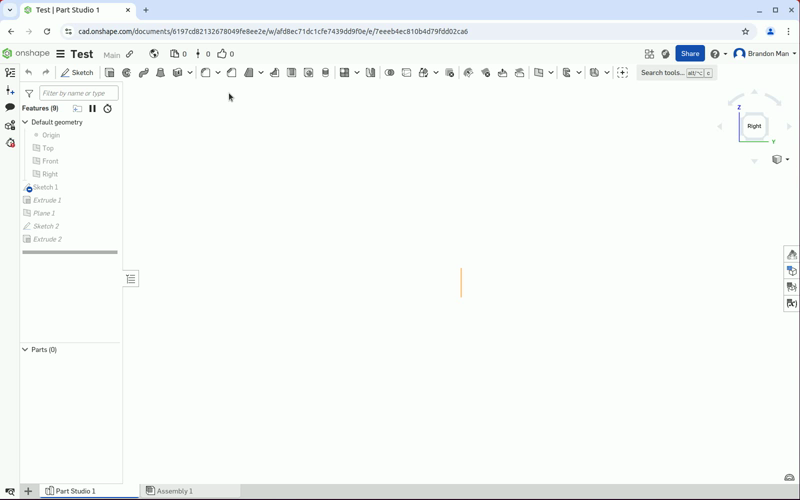
key(shift+s)
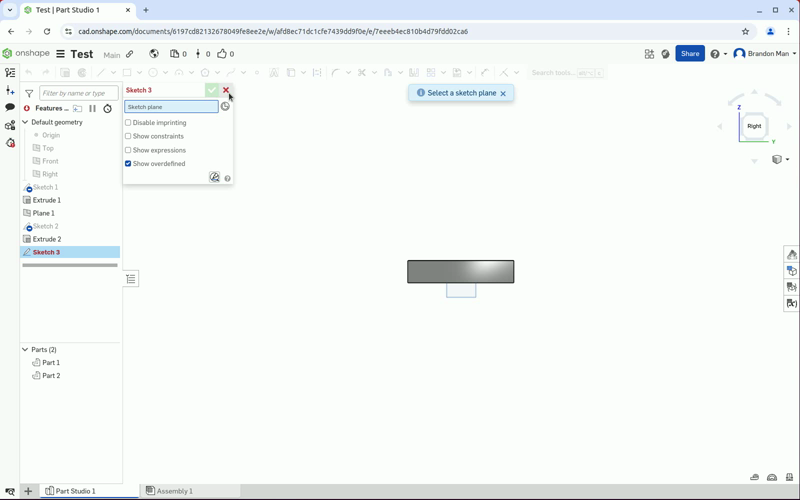
mouse_move(73, 215)
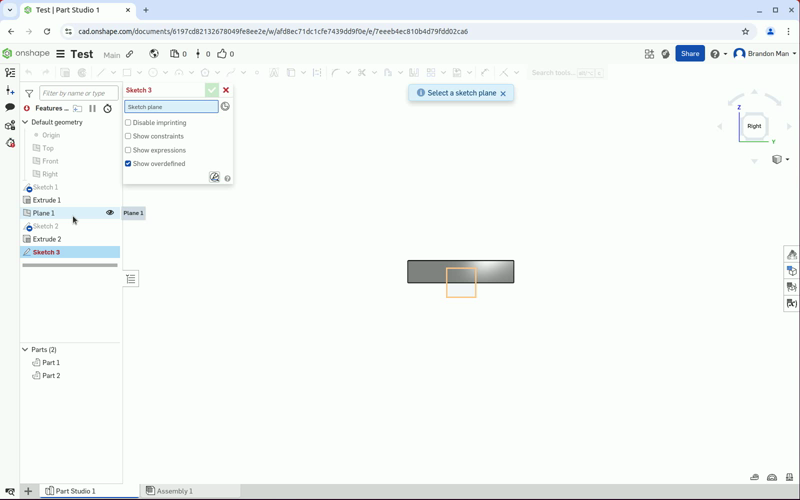
click(73, 215)
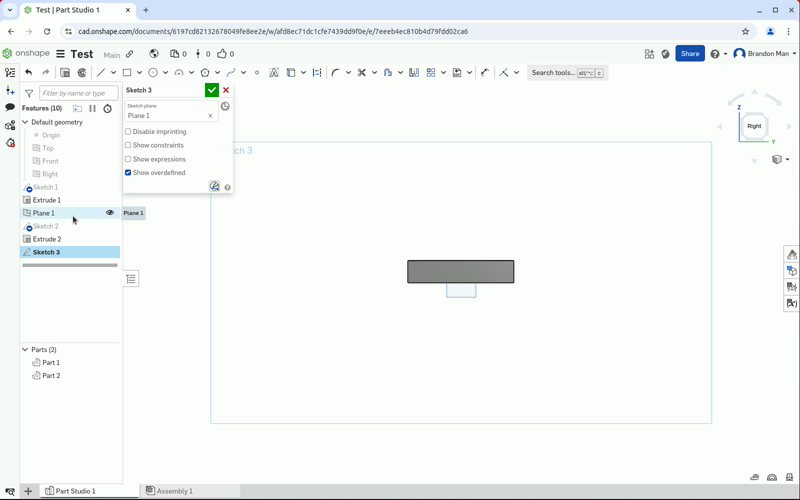
mouse_move(73, 352)
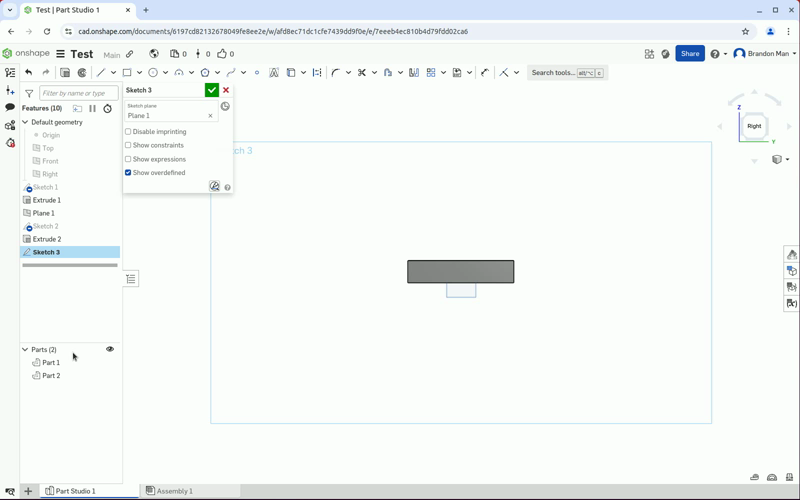
key(y)
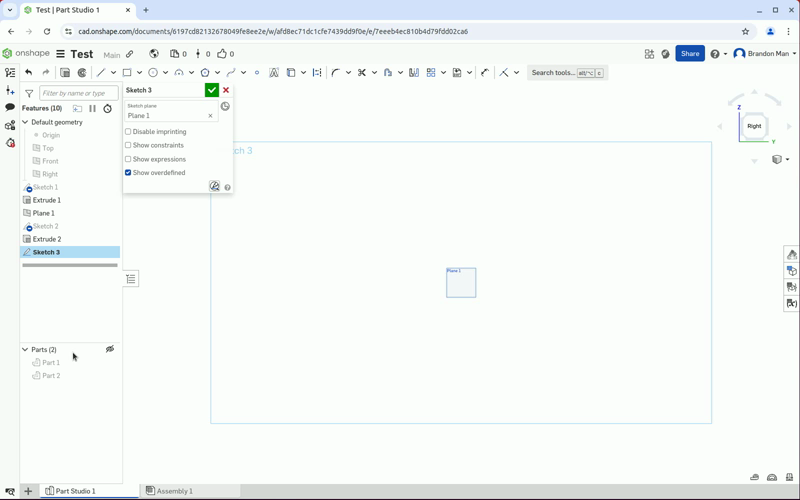
key(l)
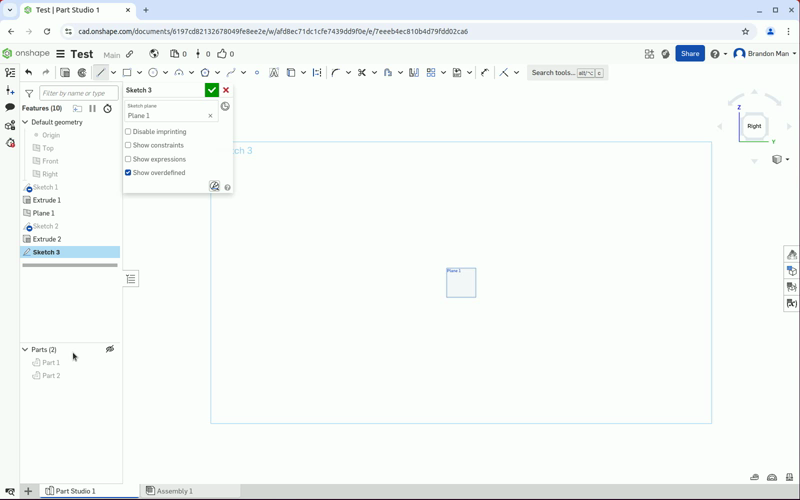
key_down(shift)
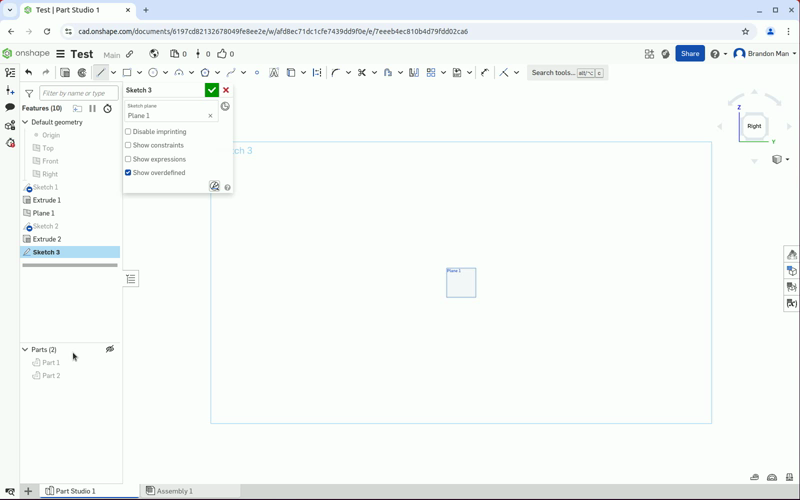
mouse_move(407, 260)
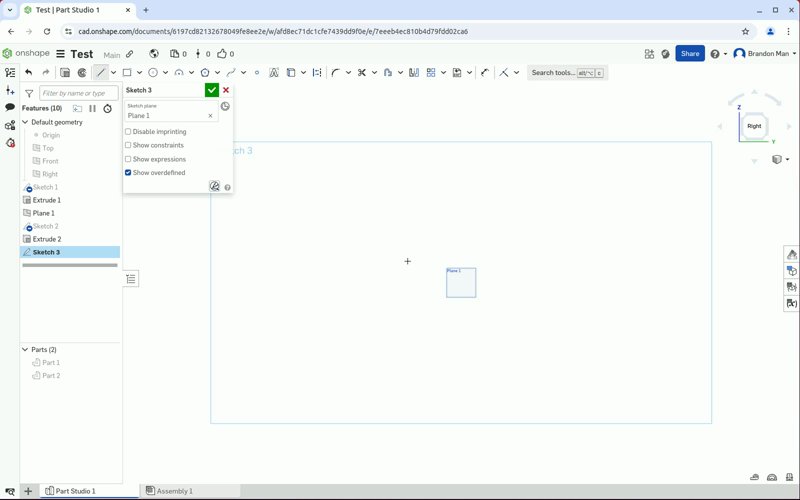
click(407, 260)
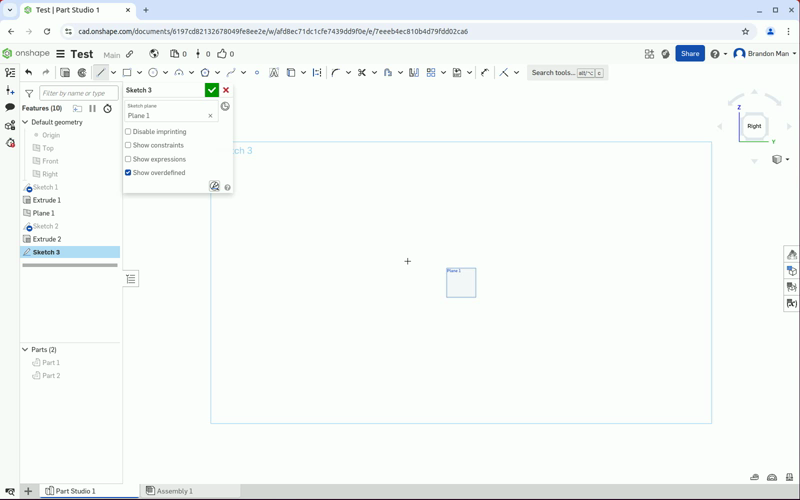
key_up(shift)
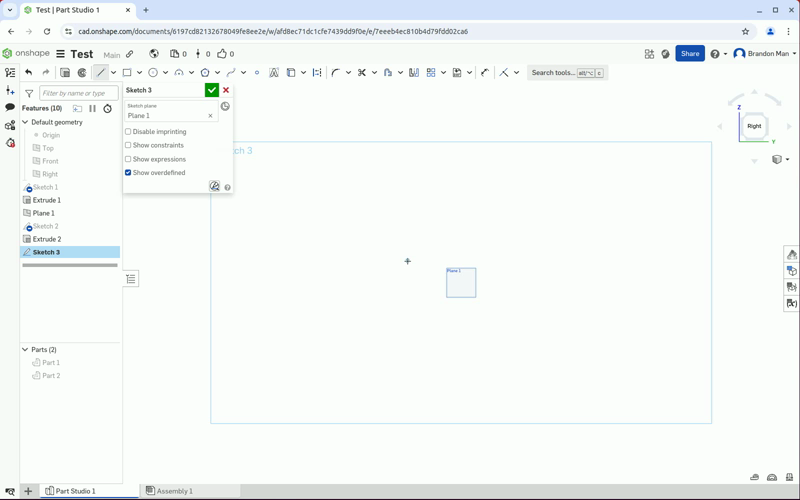
key_down(shift)
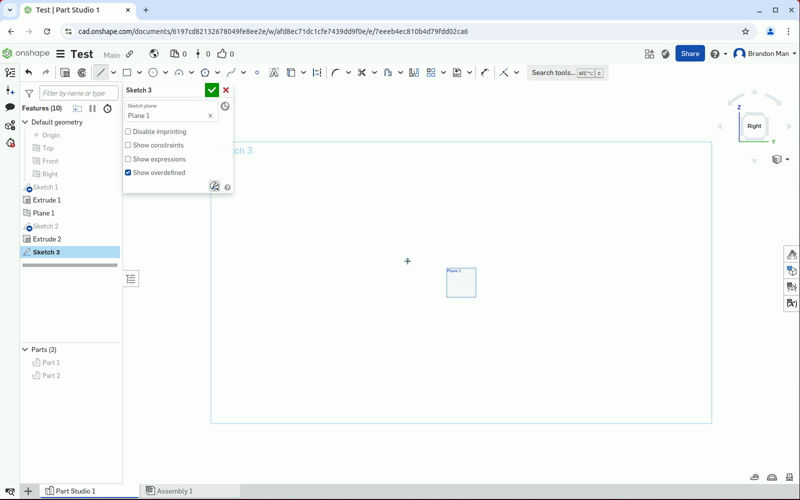
mouse_move(513, 260)
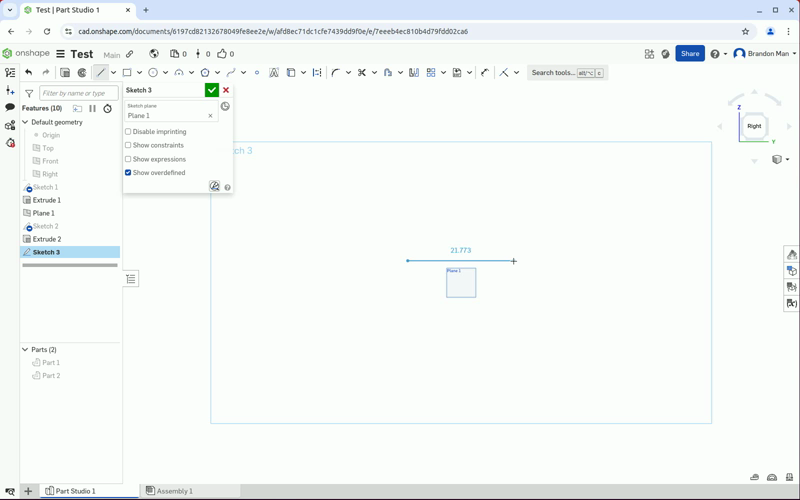
click(513, 260)
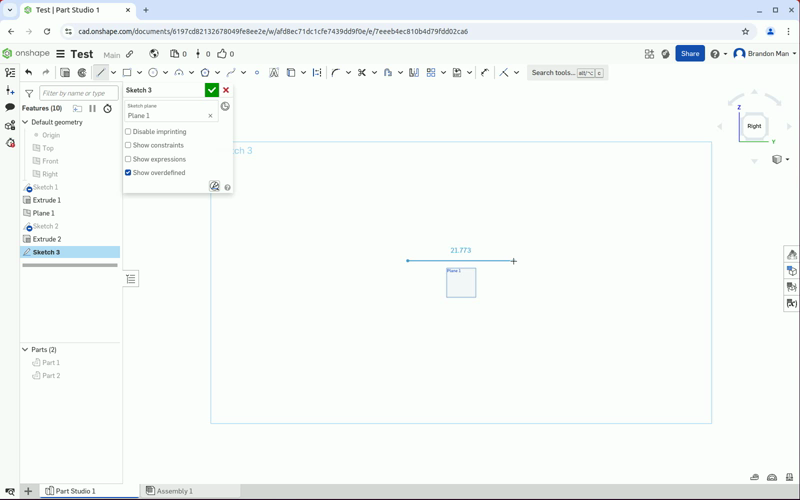
key_up(shift)
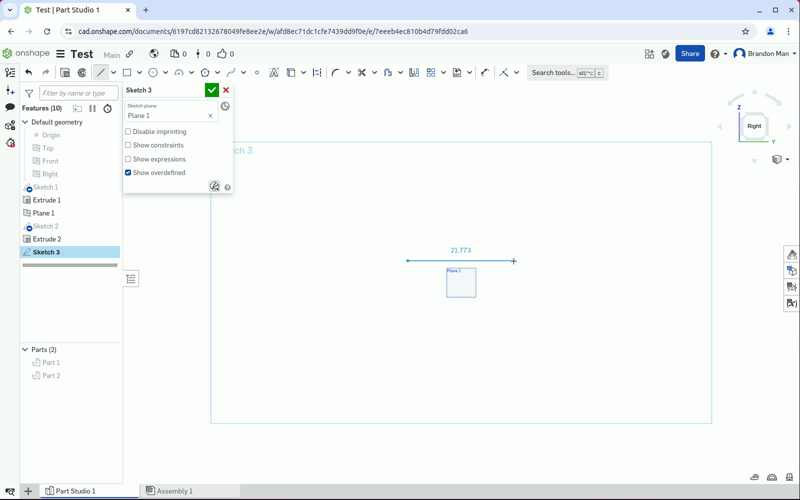
key_down(shift)
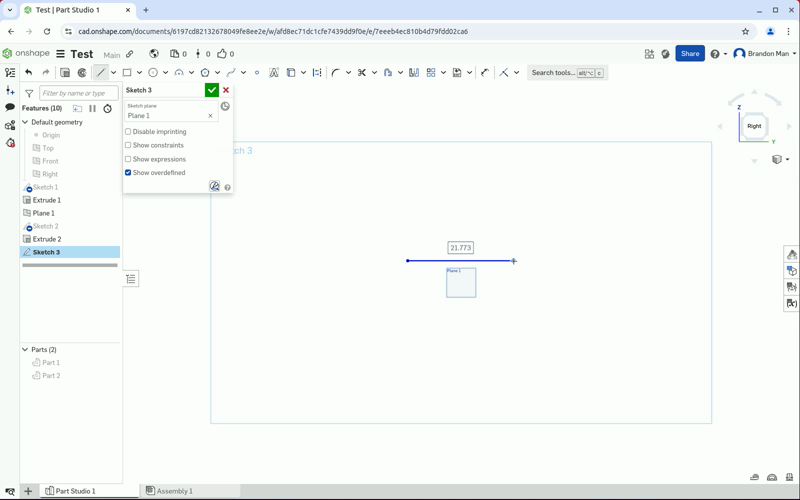
mouse_move(543, 260)
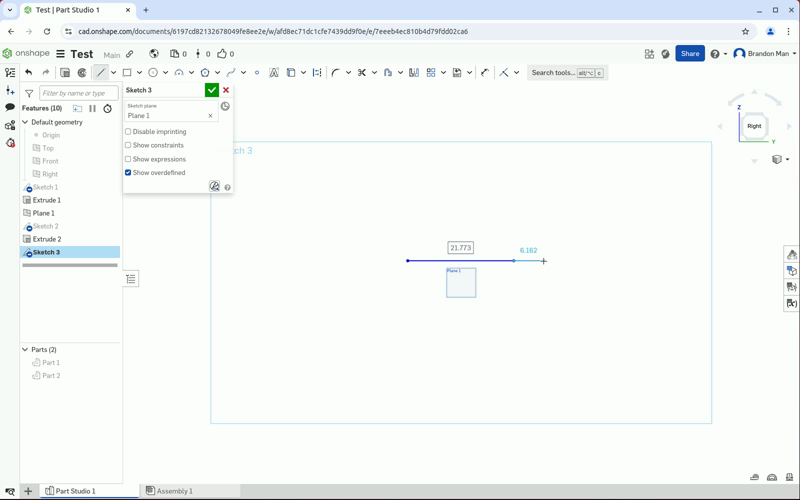
mouse_move(513, 257)
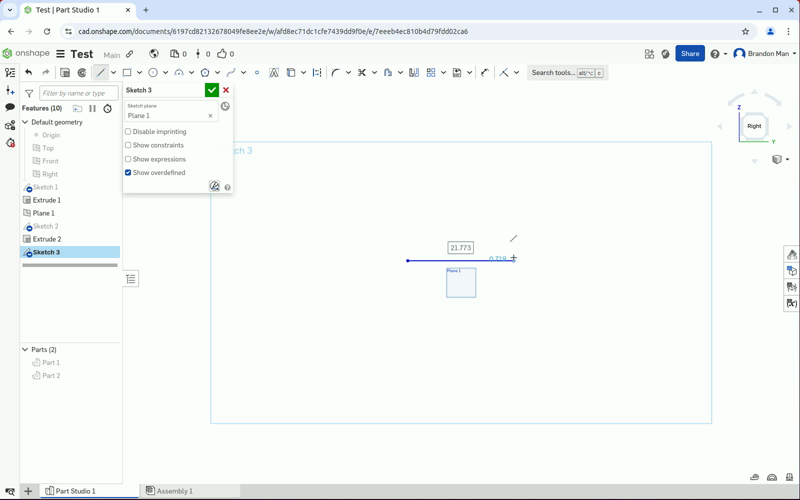
scroll(6)
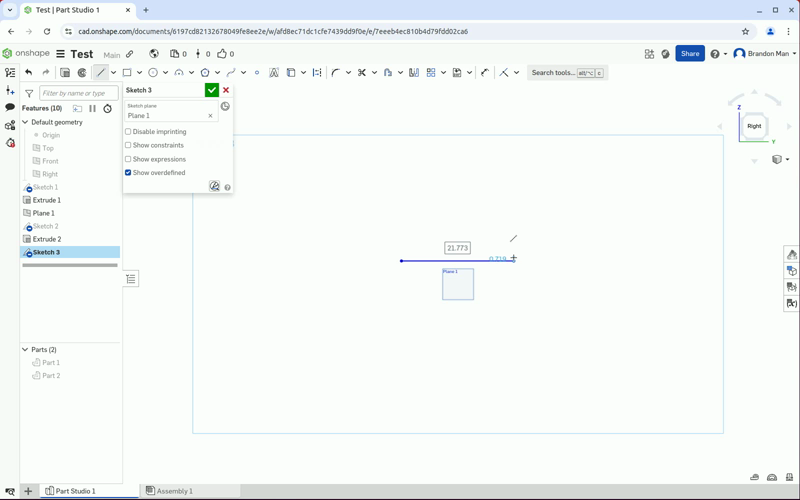
scroll(6)
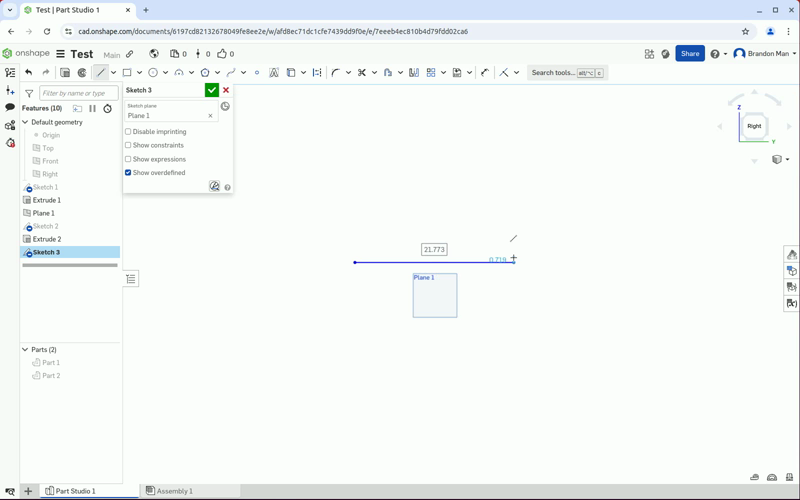
scroll(6)
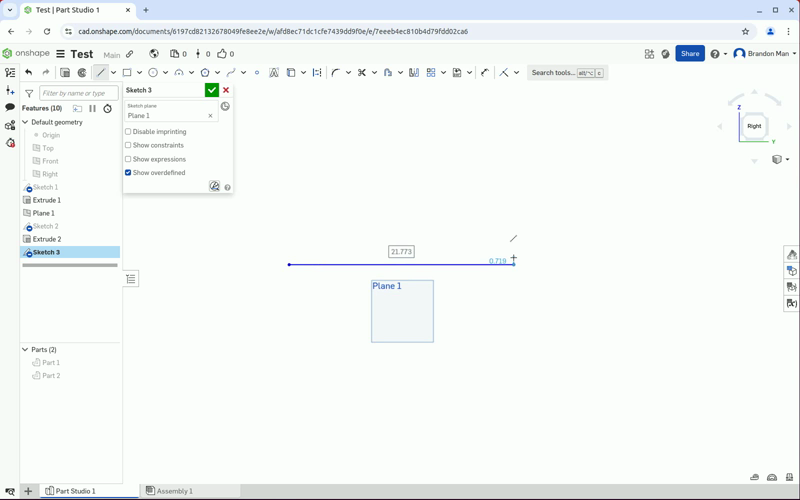
scroll(6)
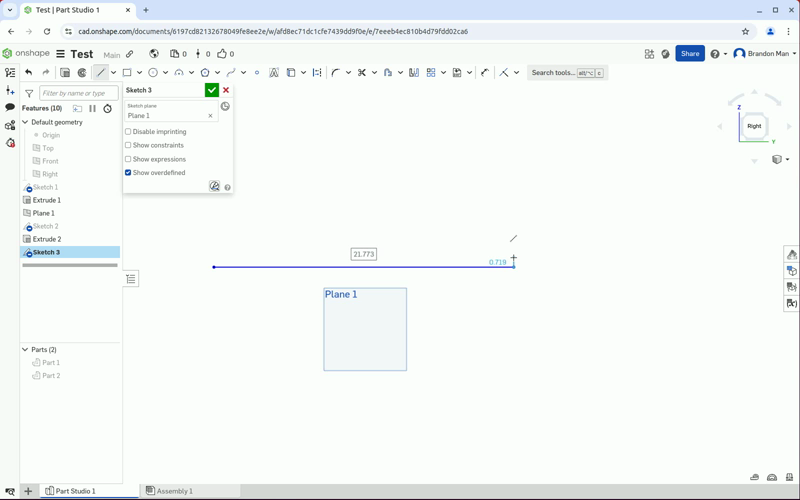
scroll(6)
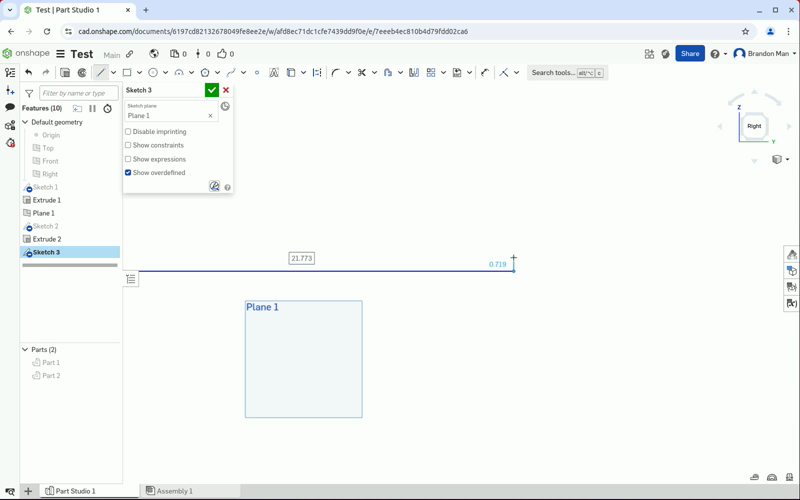
scroll(6)
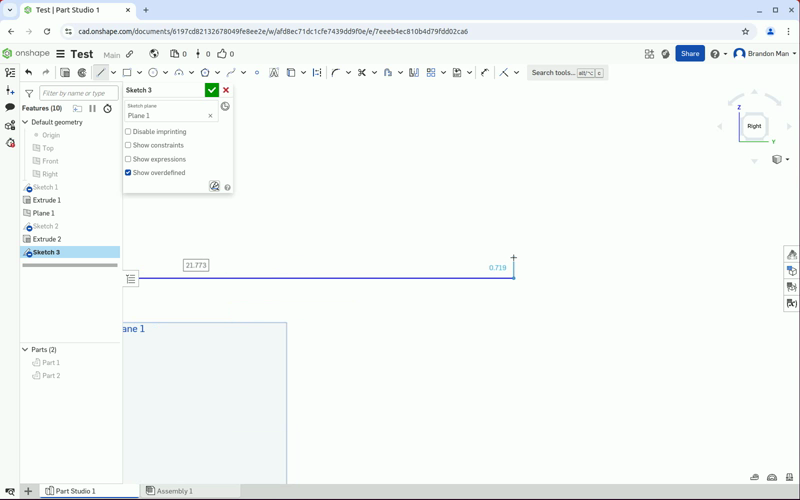
scroll(6)
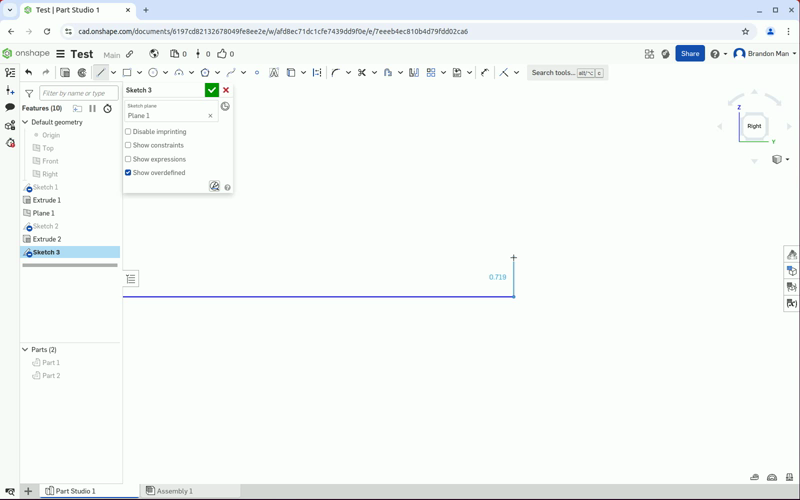
click(513, 257)
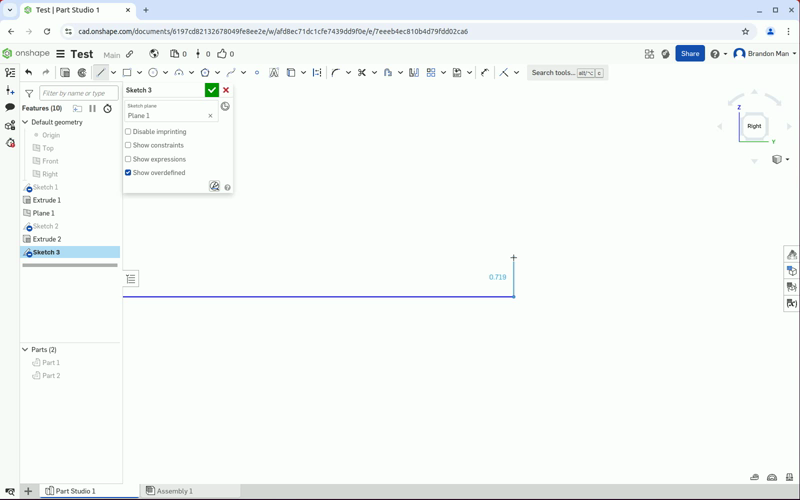
scroll(-6)
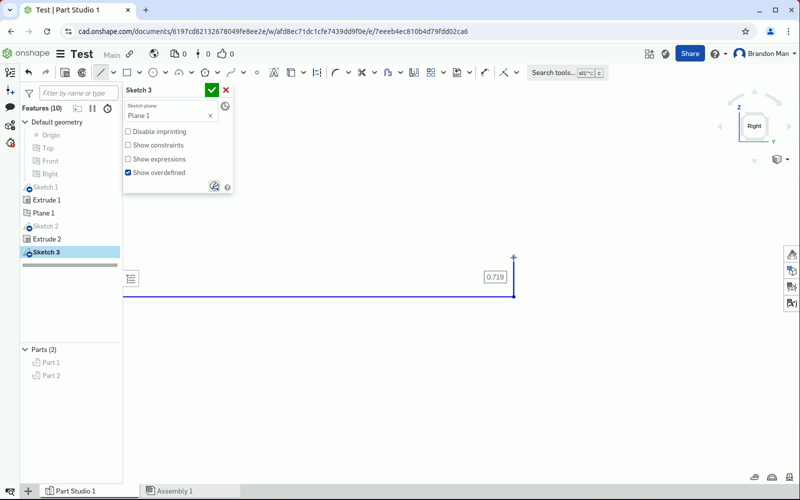
scroll(-6)
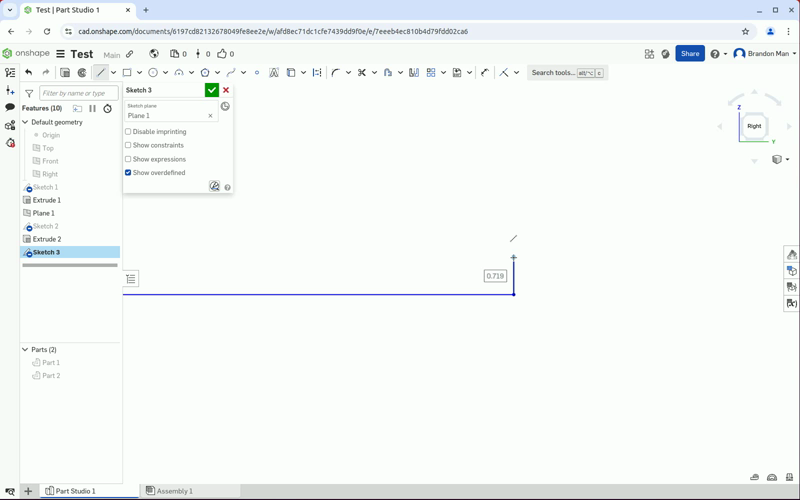
scroll(-6)
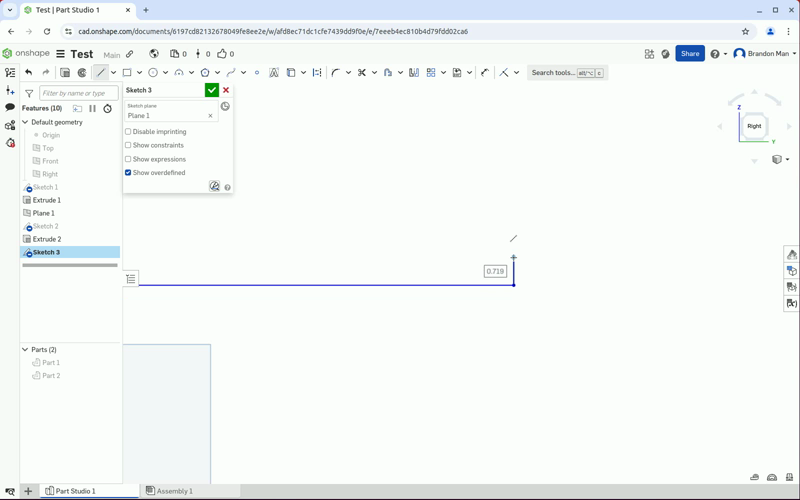
scroll(-6)
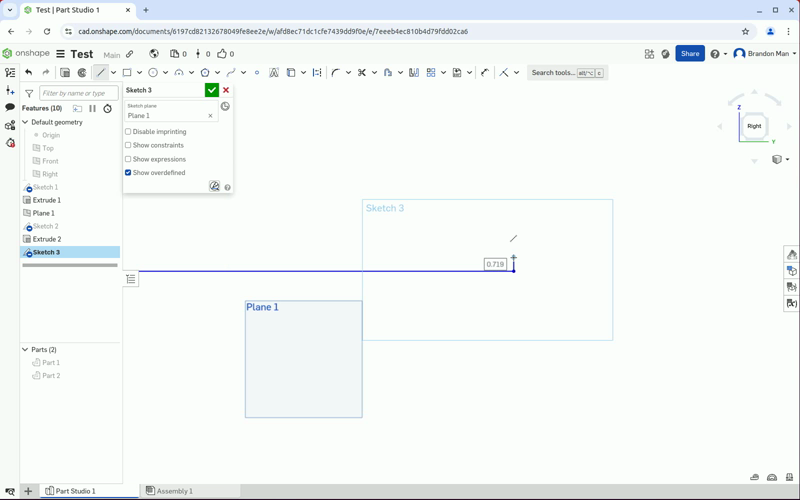
scroll(-6)
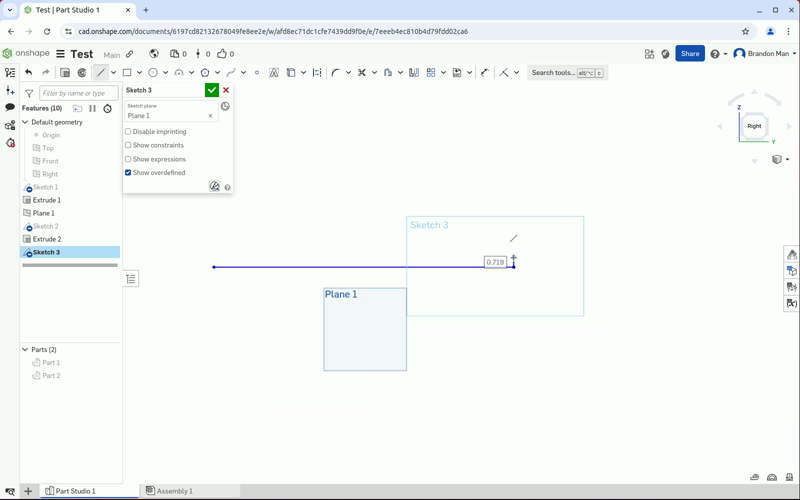
scroll(-6)
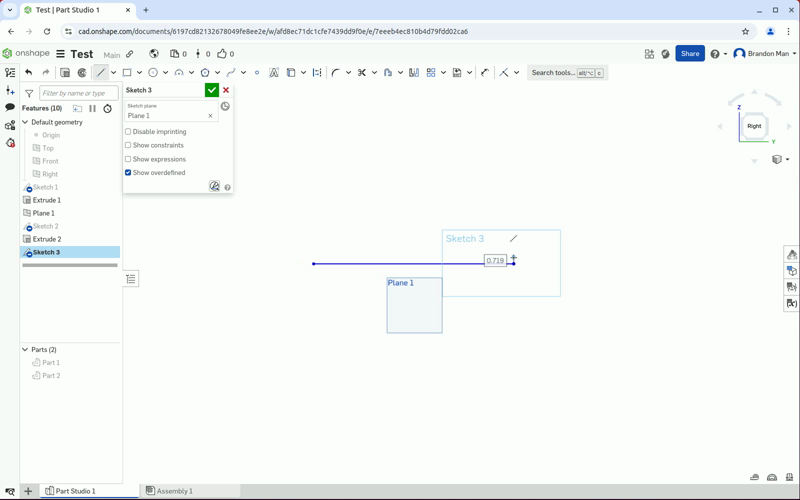
scroll(-6)
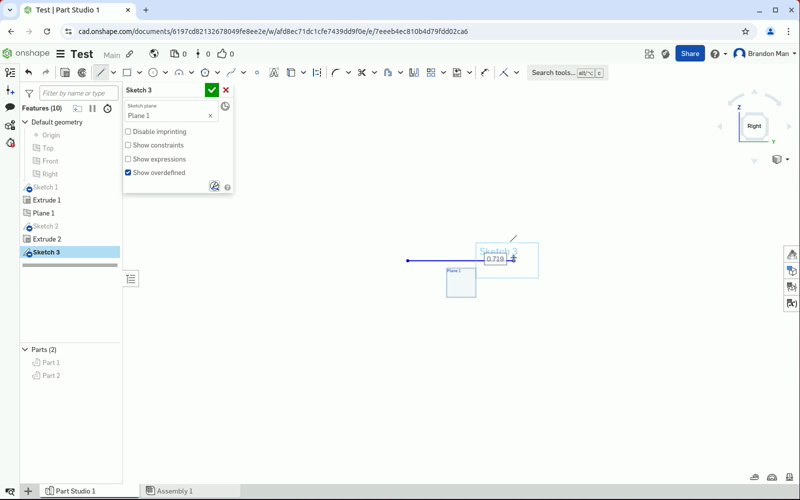
key_up(shift)
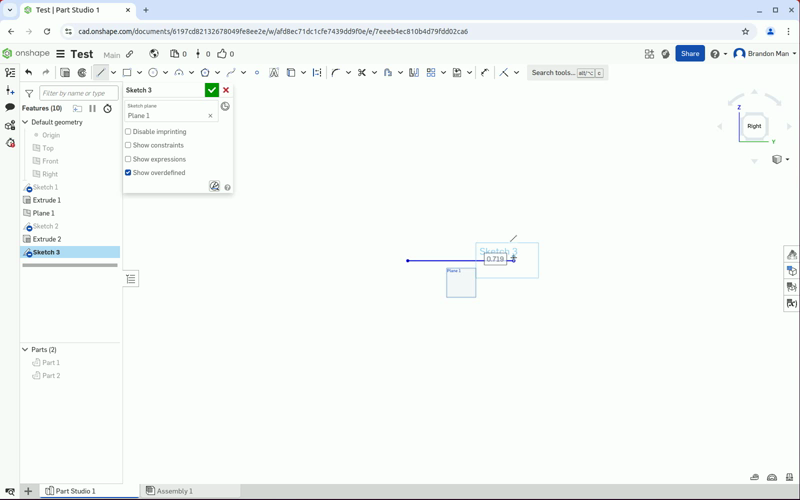
key_down(shift)
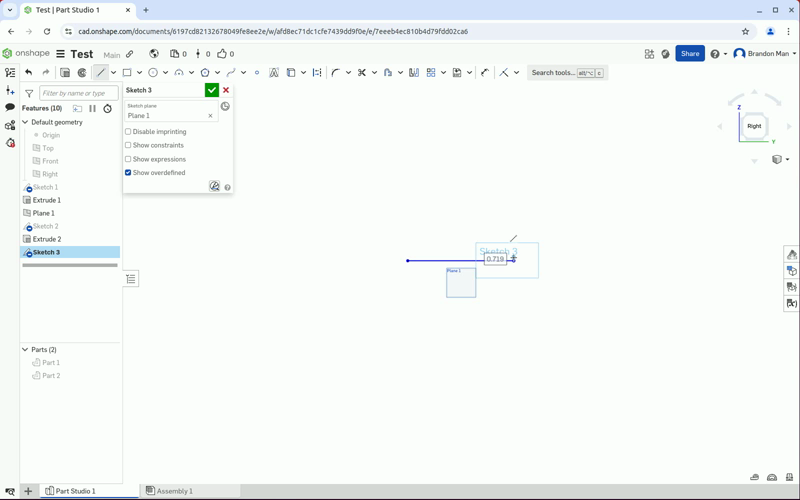
mouse_move(407, 257)
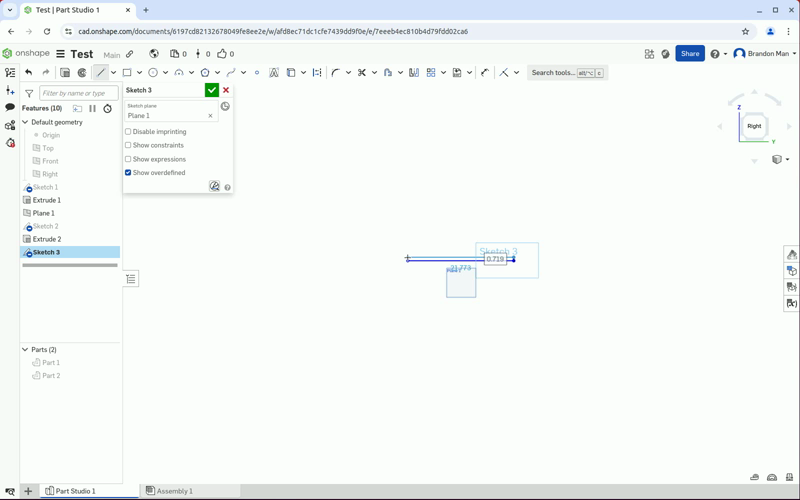
scroll(6)
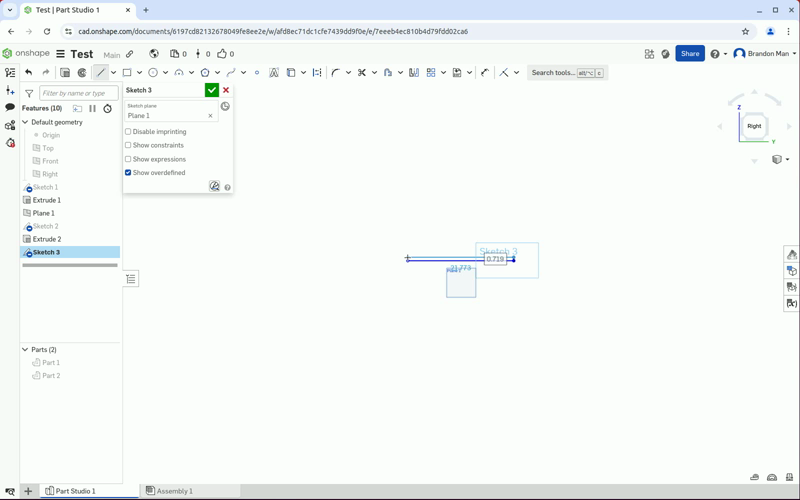
scroll(6)
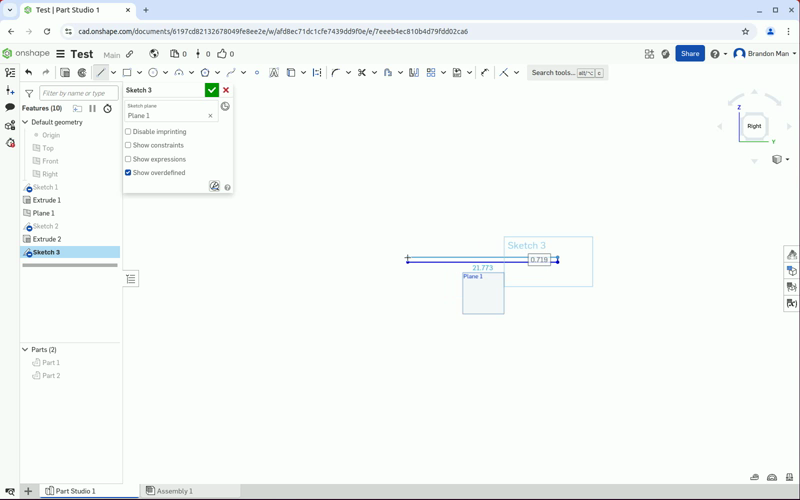
scroll(6)
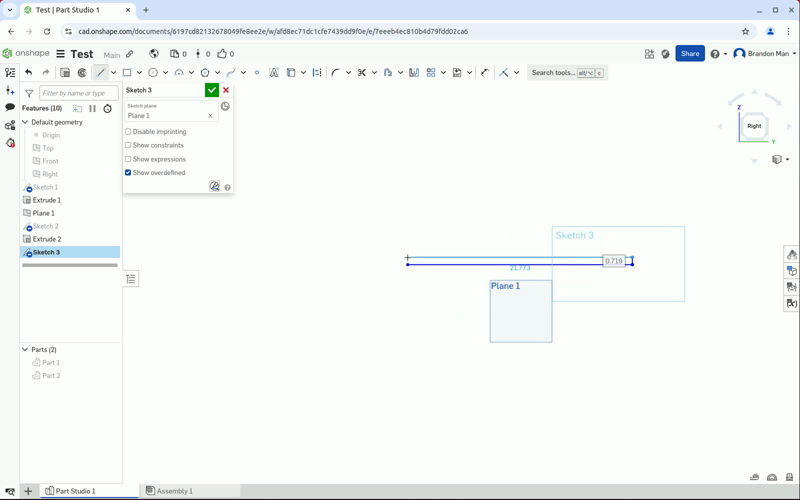
scroll(6)
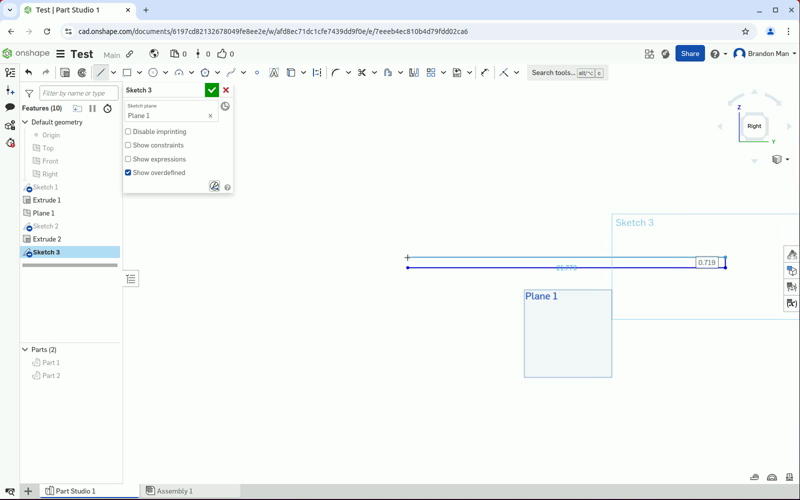
scroll(6)
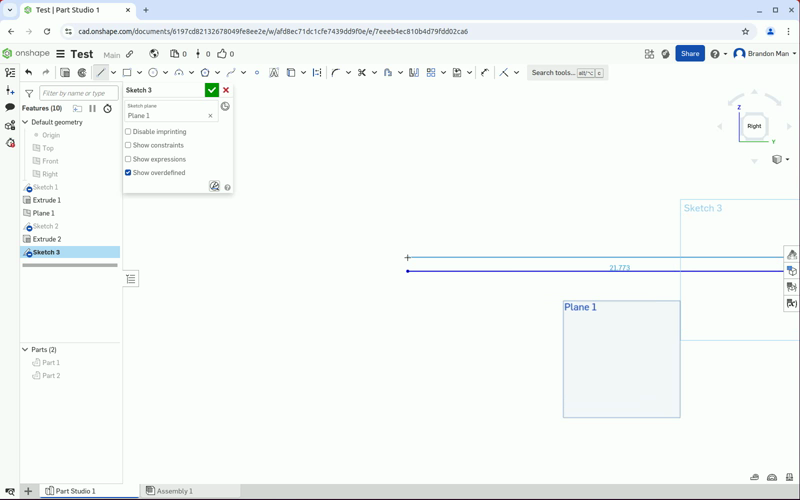
scroll(6)
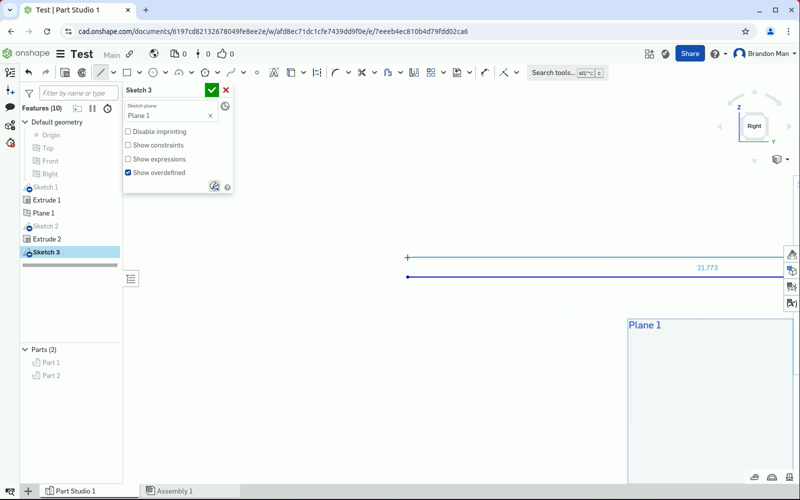
scroll(6)
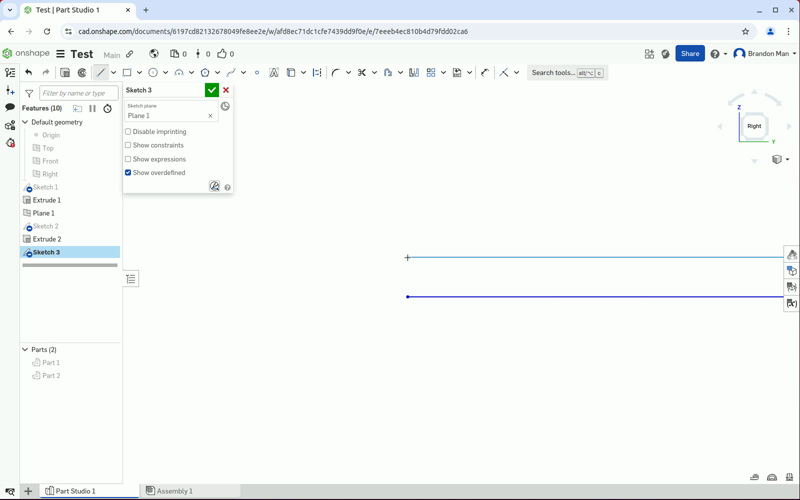
click(407, 257)
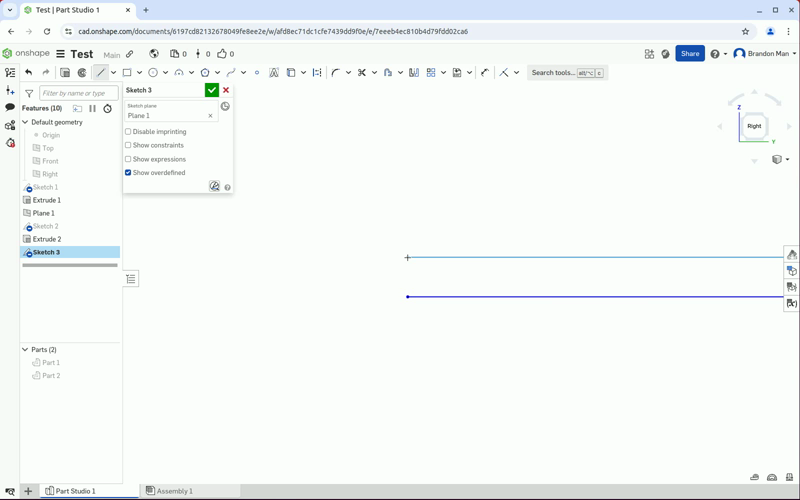
scroll(-6)
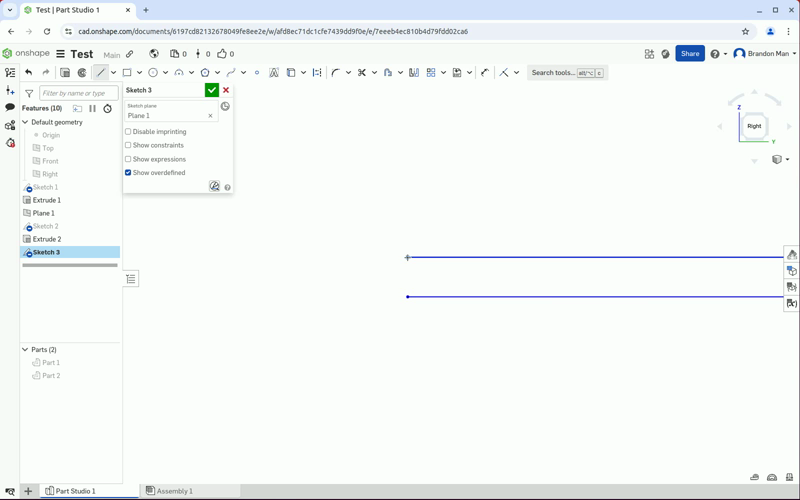
scroll(-6)
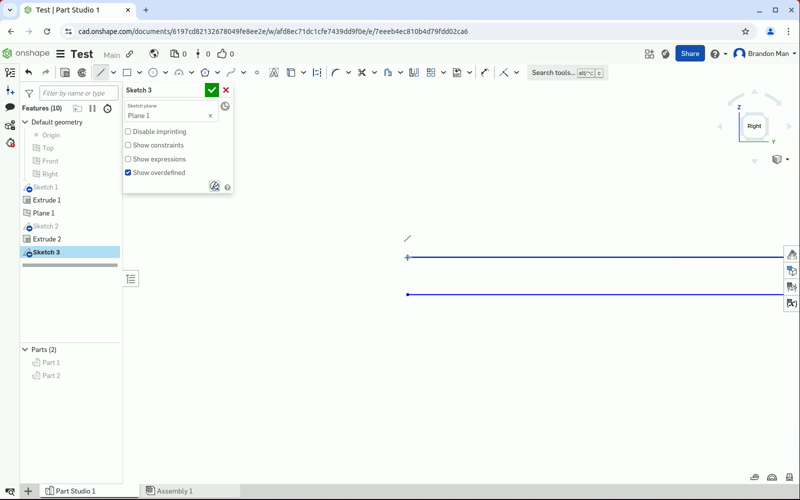
scroll(-6)
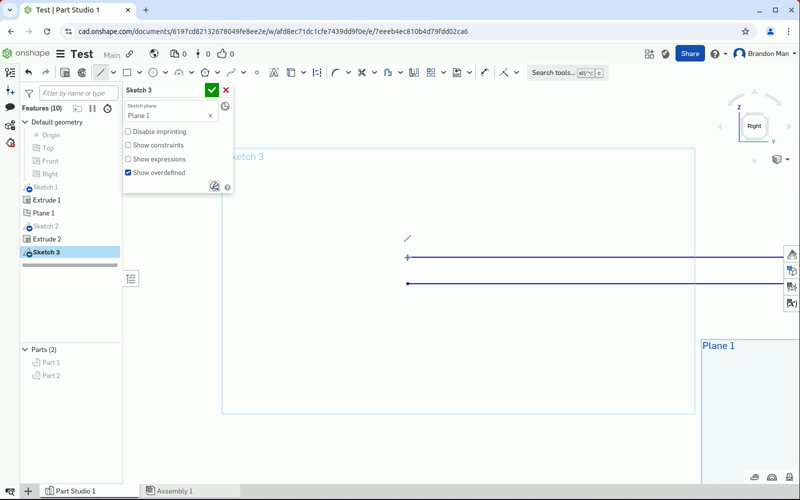
scroll(-6)
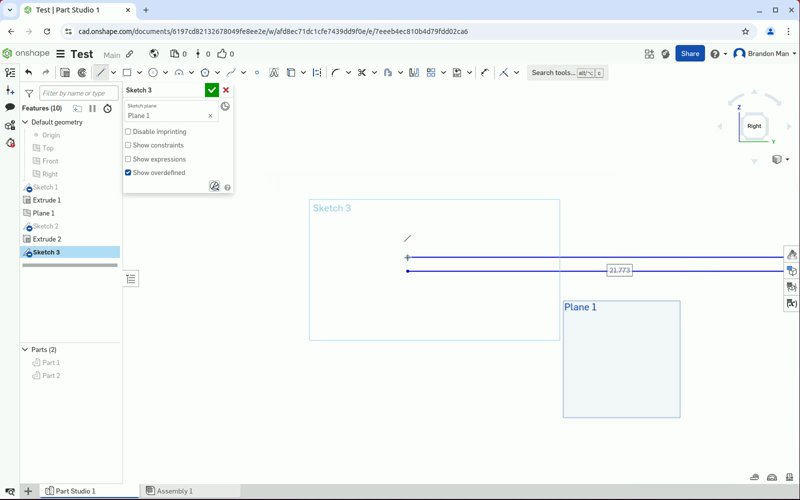
scroll(-6)
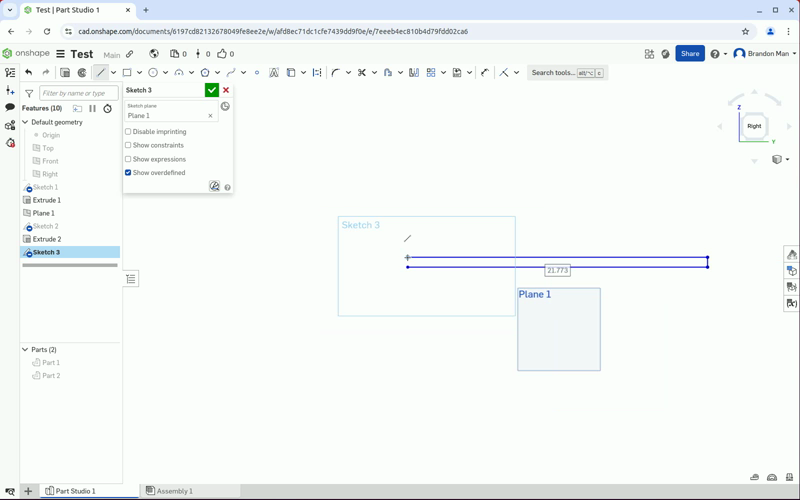
scroll(-6)
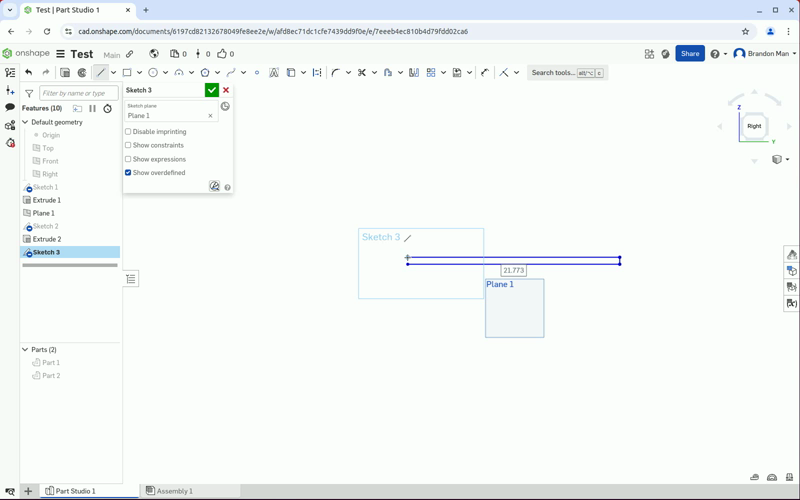
scroll(-6)
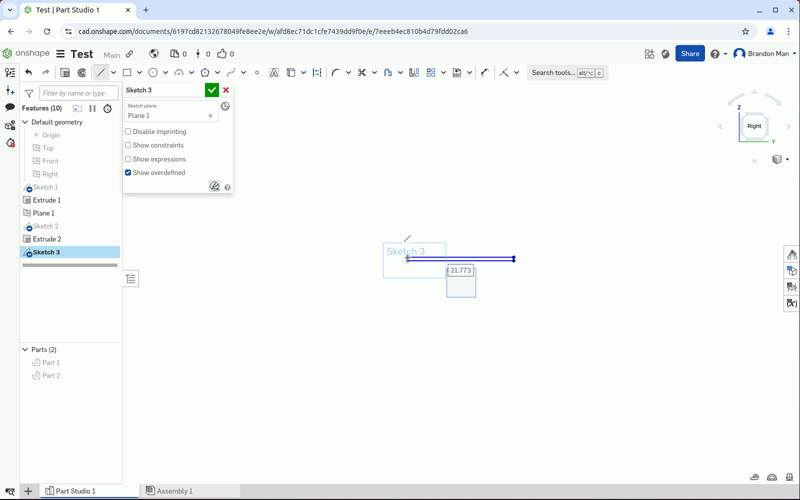
key_up(shift)
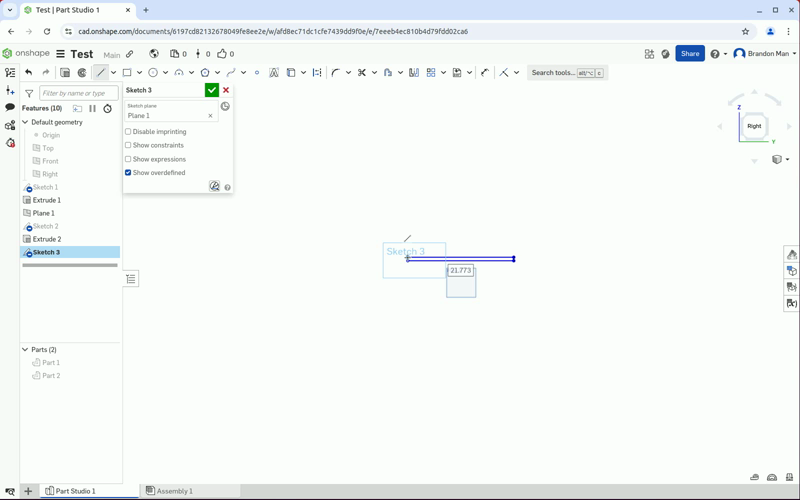
mouse_move(437, 257)
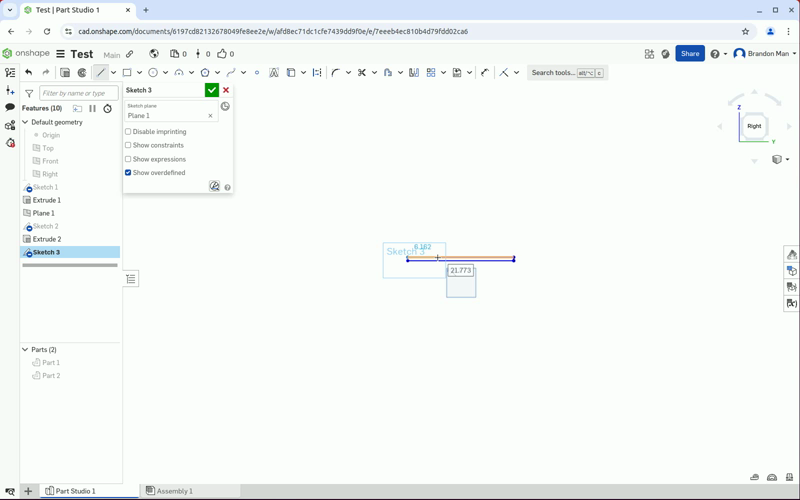
key_down(shift)
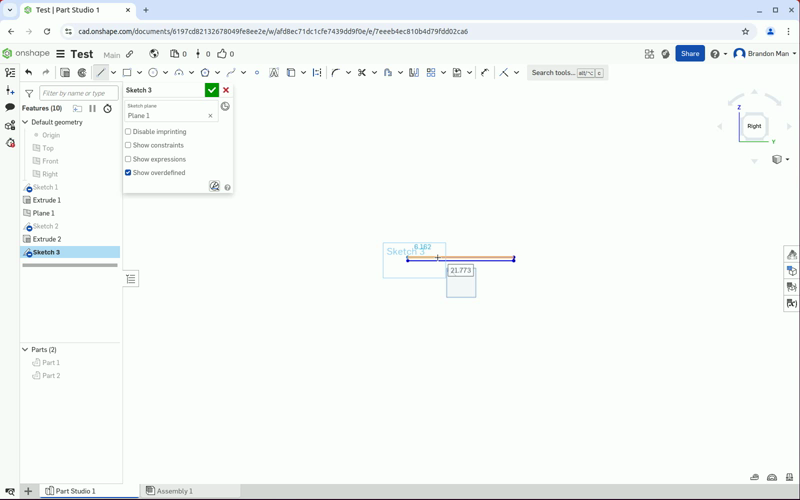
mouse_move(407, 260)
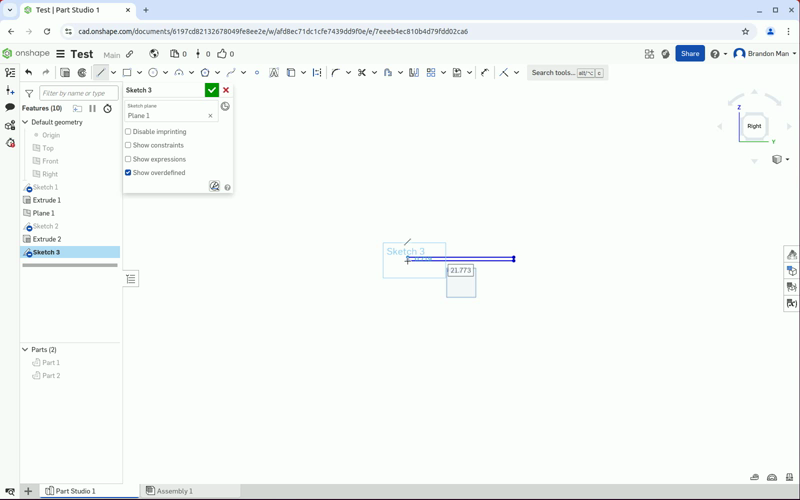
scroll(6)
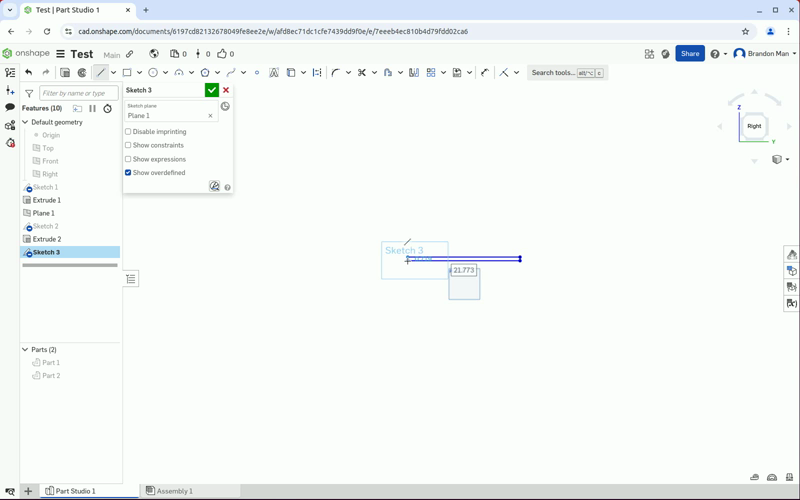
scroll(6)
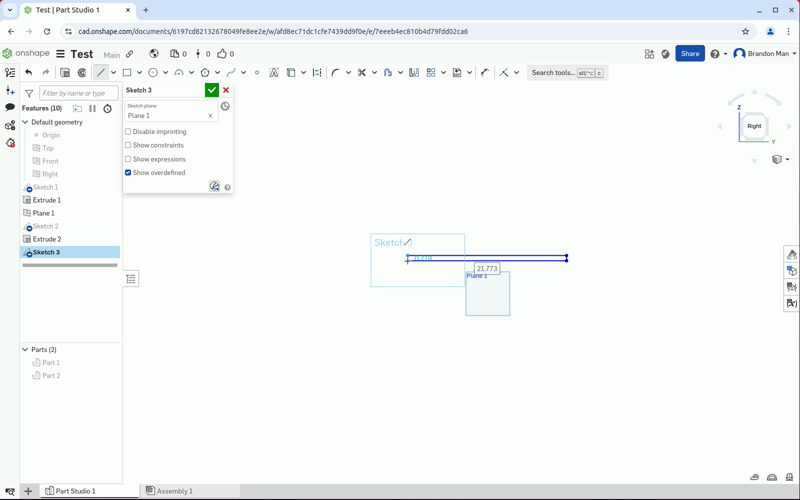
scroll(6)
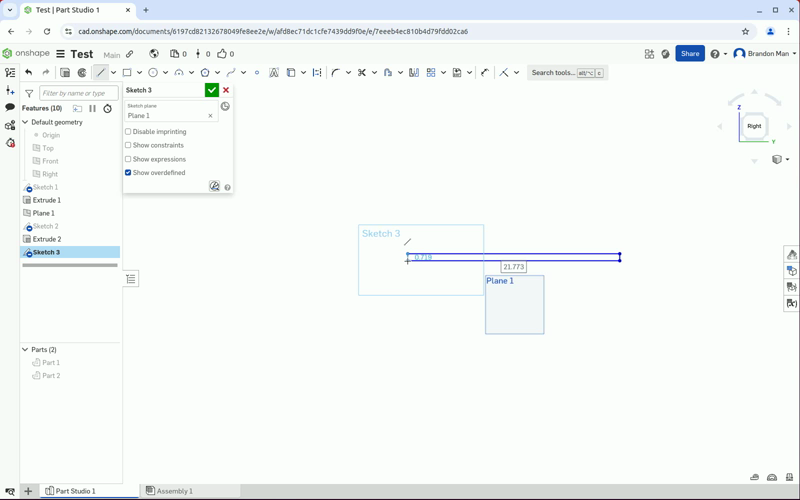
scroll(6)
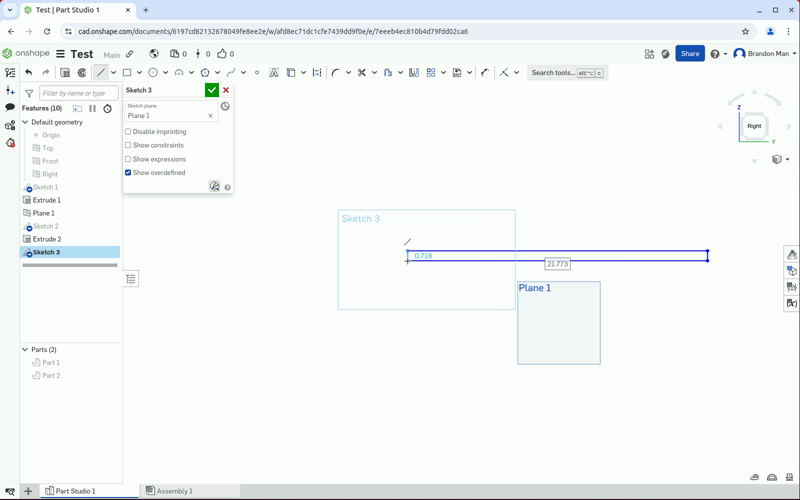
scroll(6)
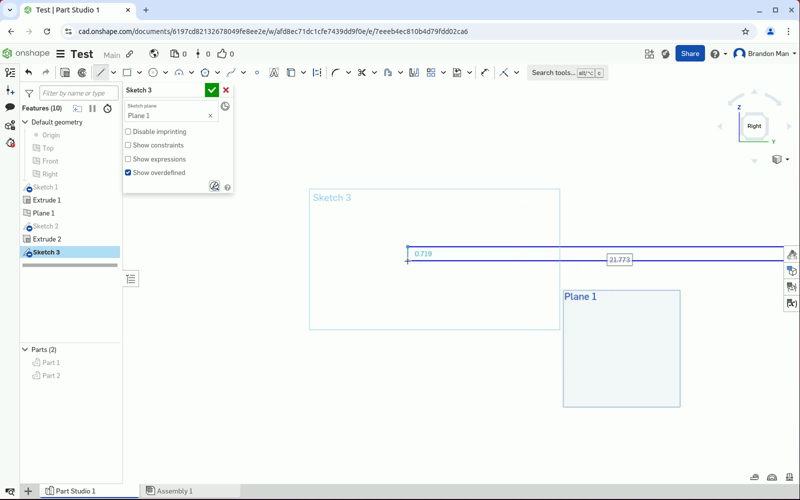
scroll(6)
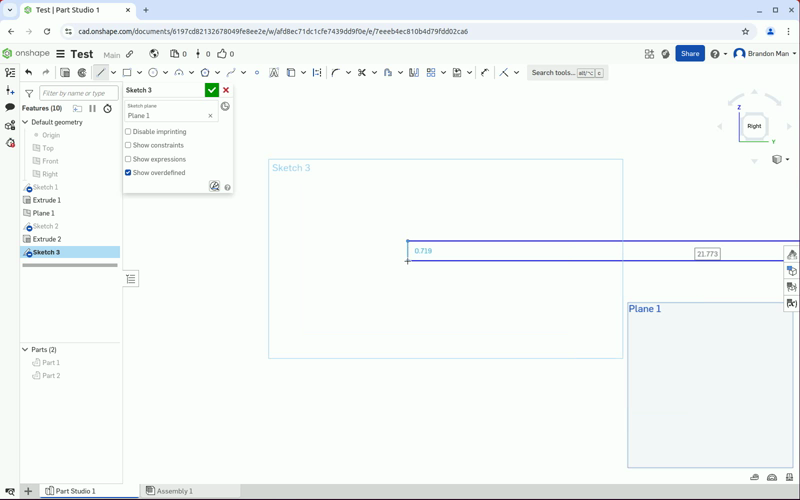
scroll(6)
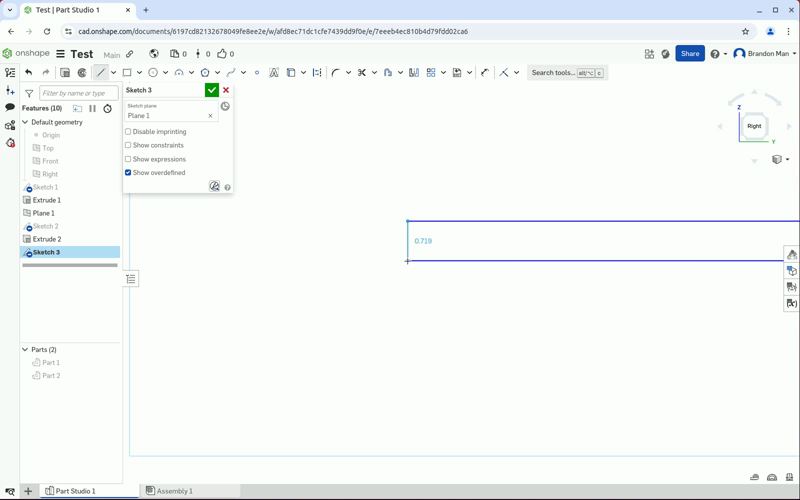
key_up(shift)
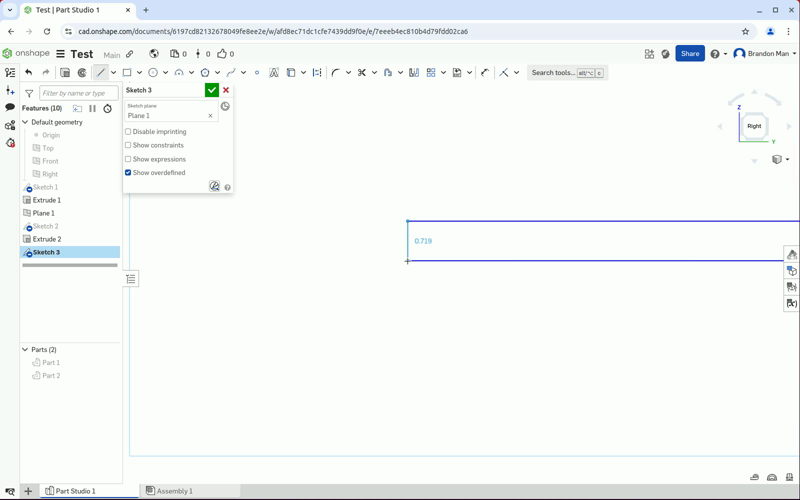
click(407, 260)
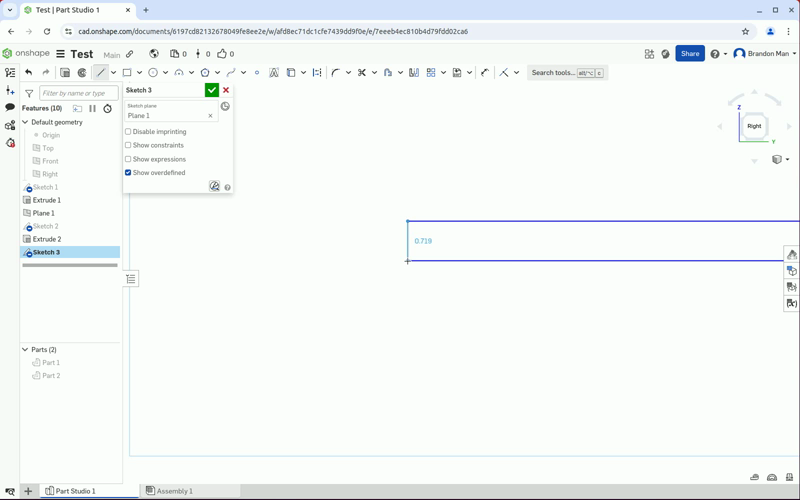
scroll(-6)
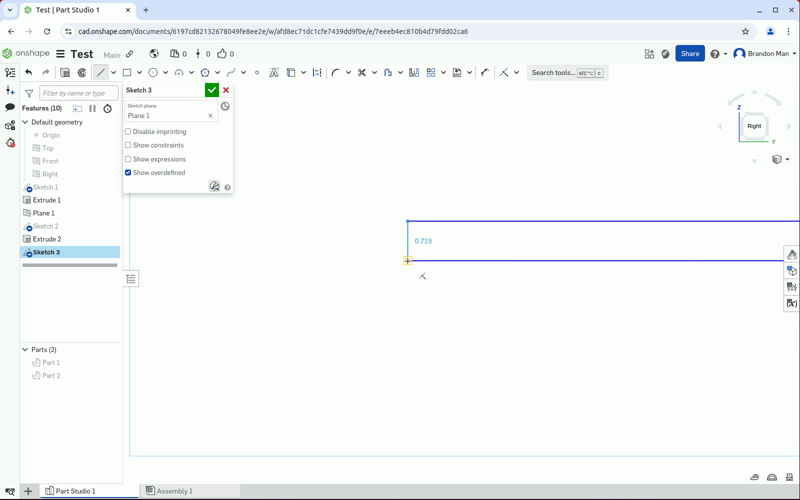
scroll(-6)
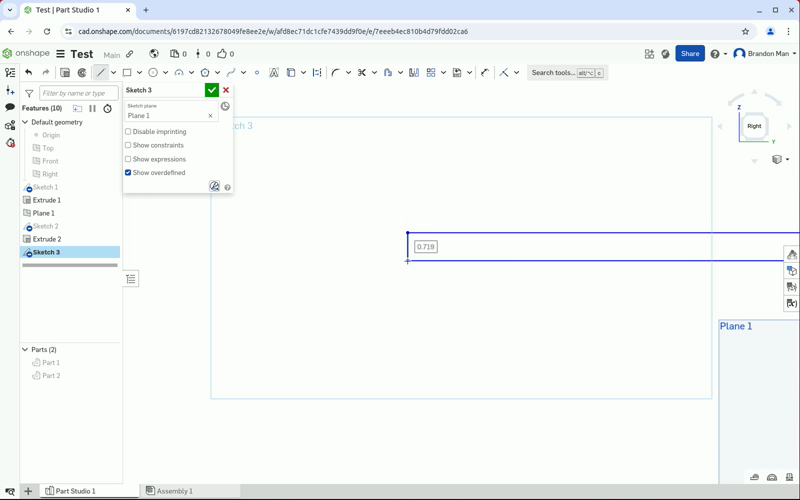
scroll(-6)
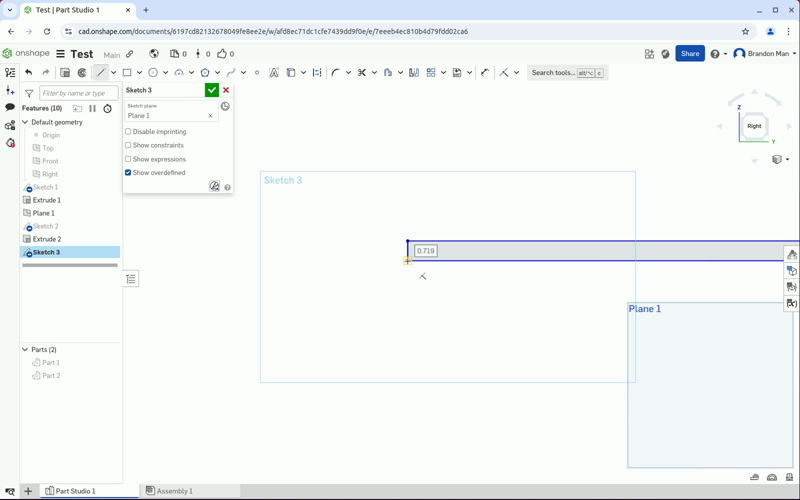
scroll(-6)
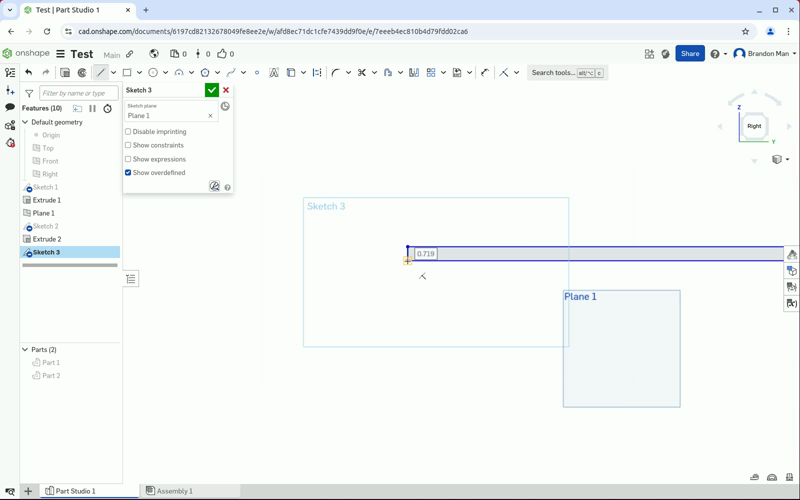
scroll(-6)
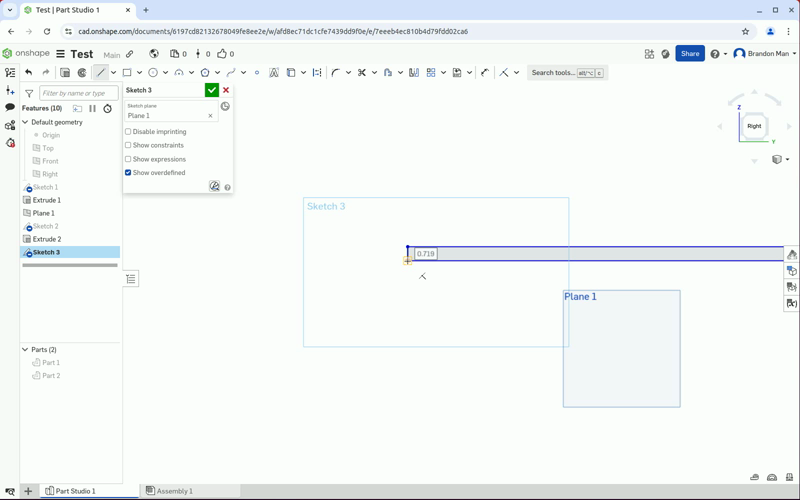
scroll(-6)
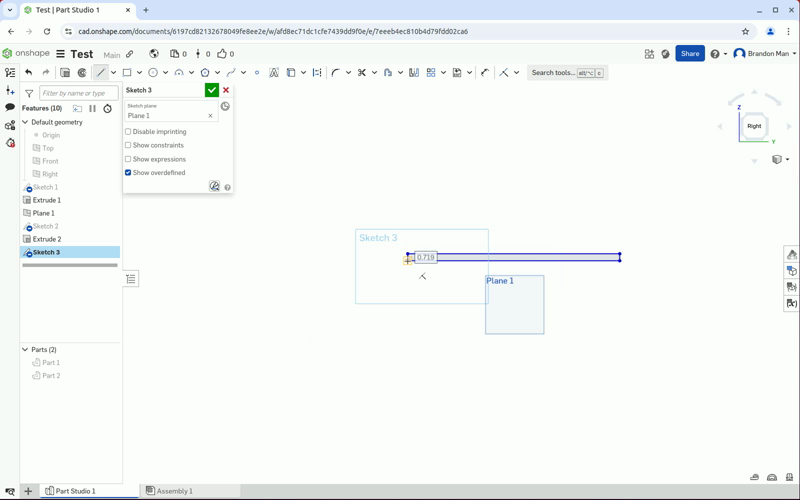
scroll(-6)
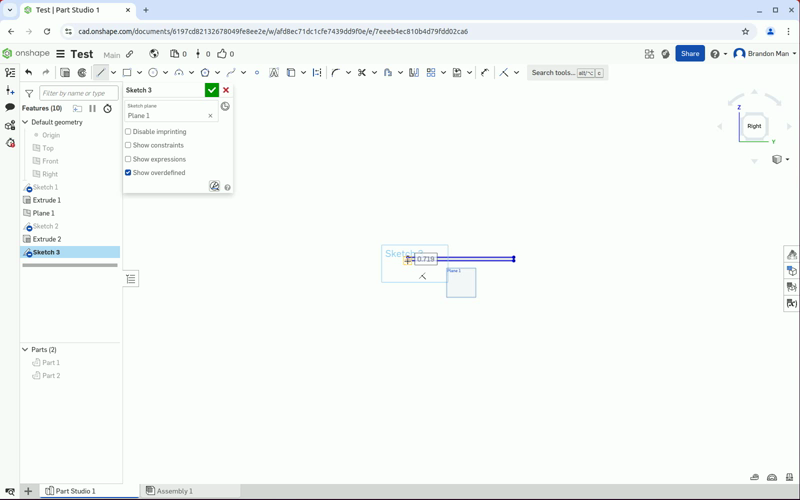
key(esc)
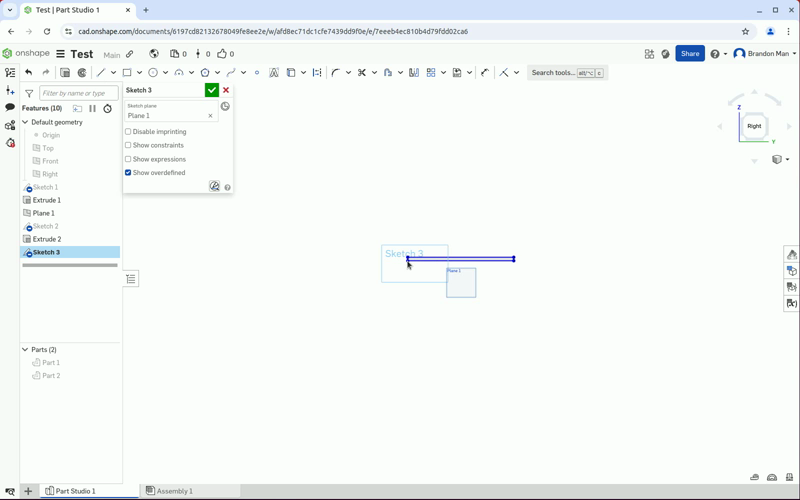
mouse_move(500, 259)
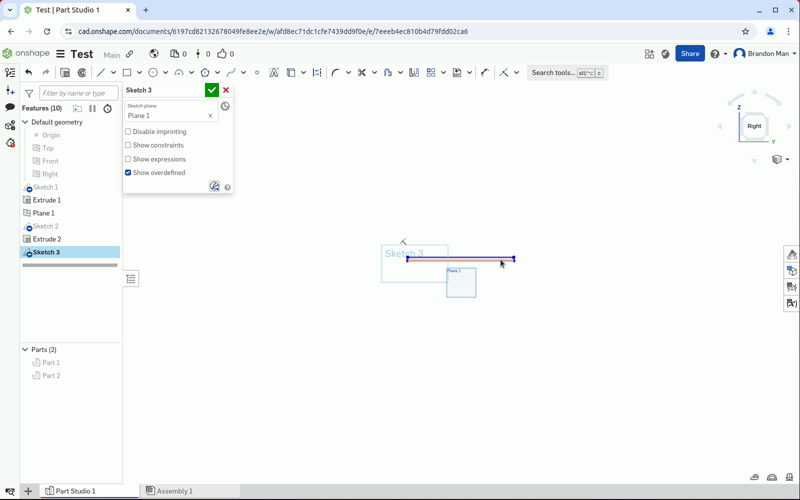
scroll(6)
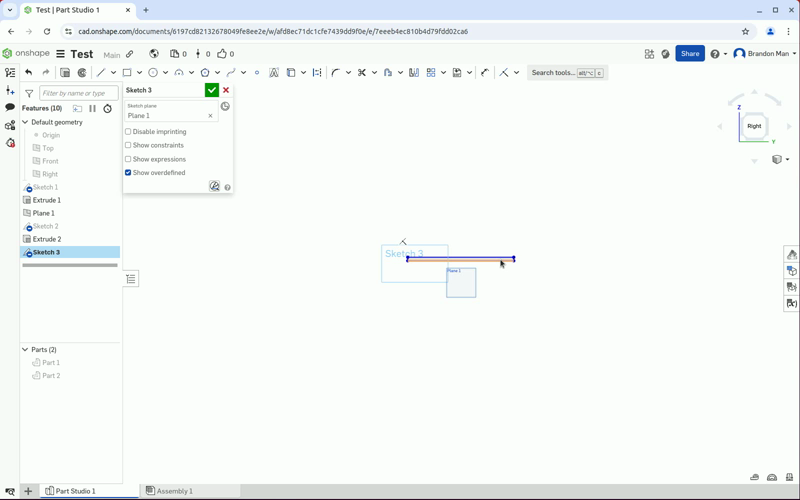
scroll(6)
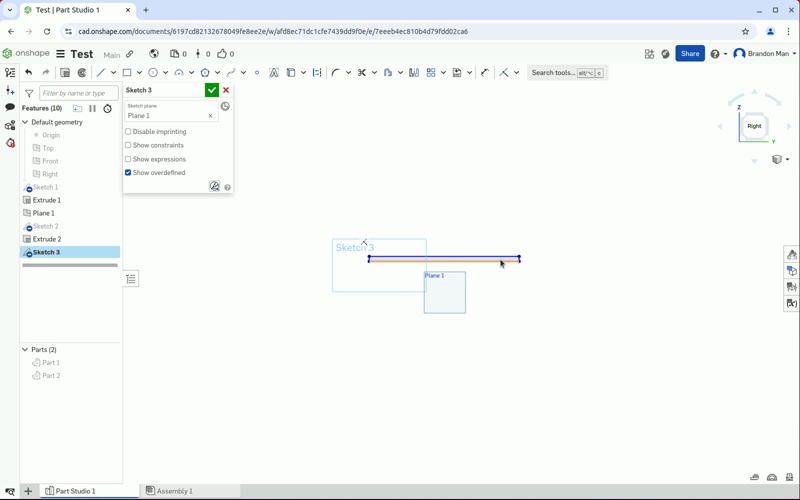
scroll(6)
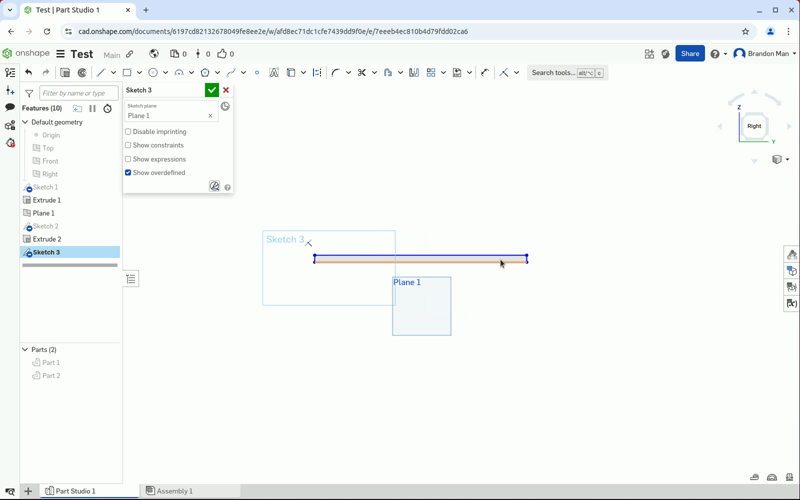
scroll(6)
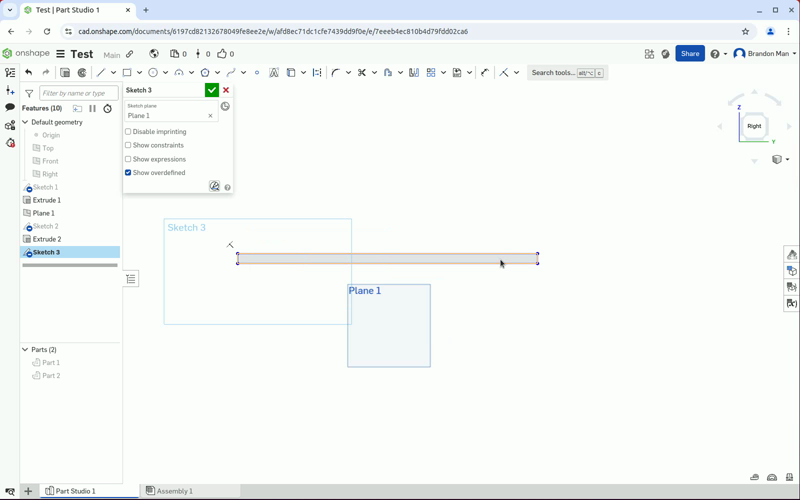
scroll(6)
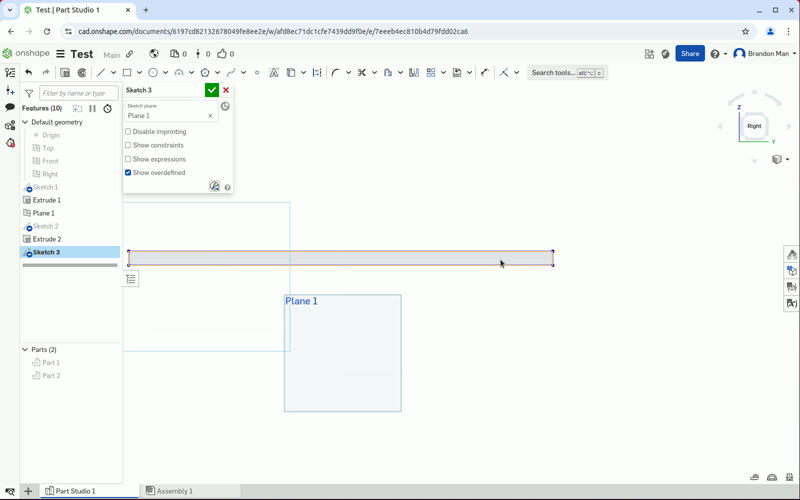
scroll(6)
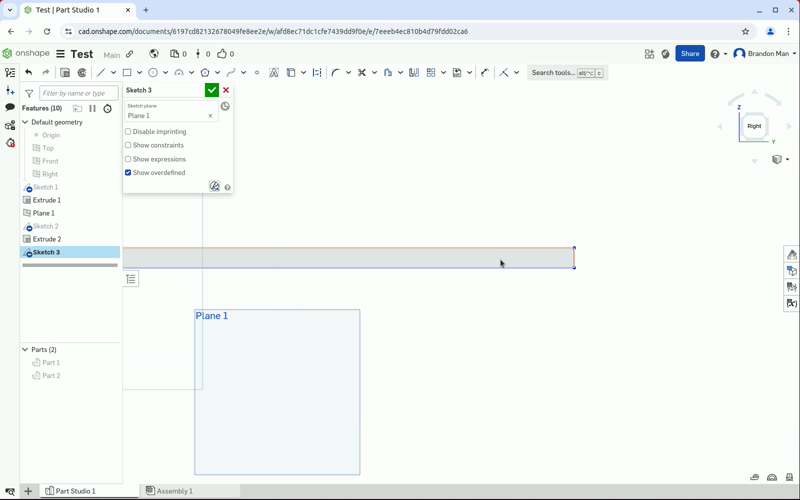
scroll(6)
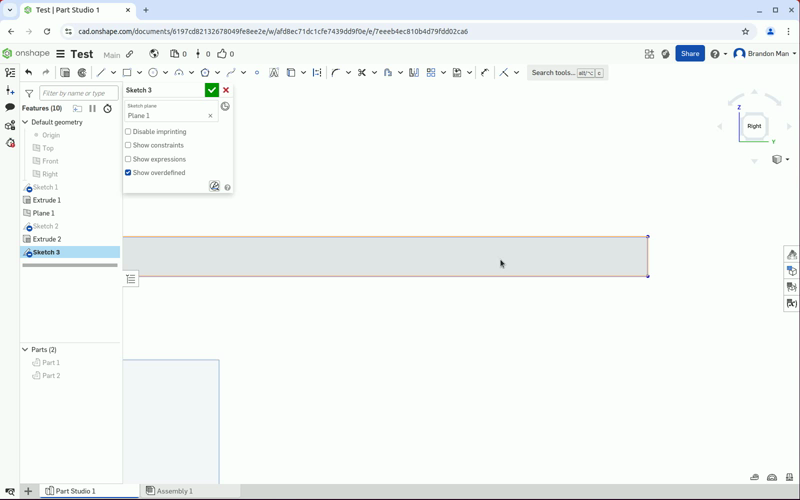
click(500, 259)
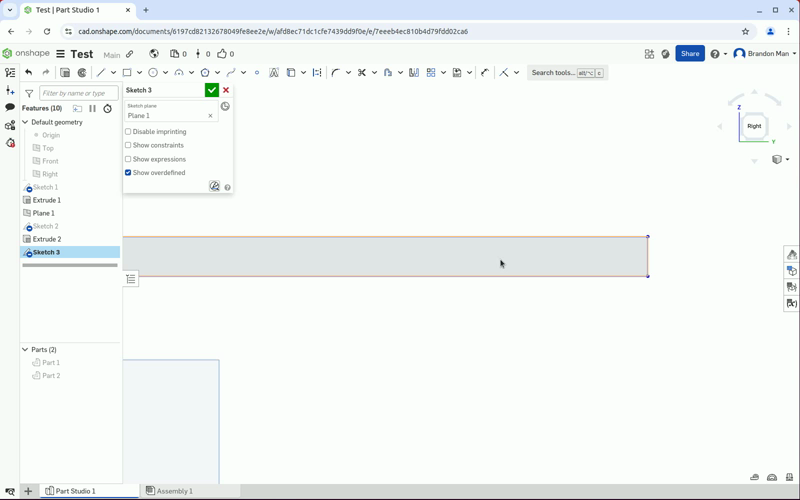
scroll(-6)
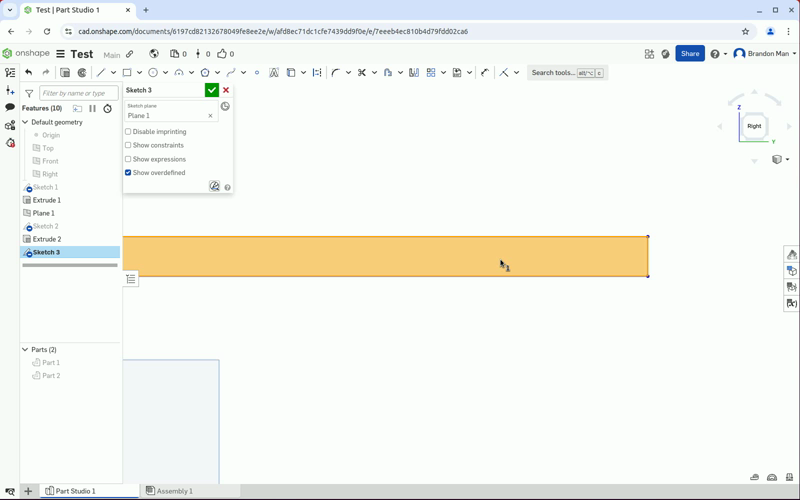
scroll(-6)
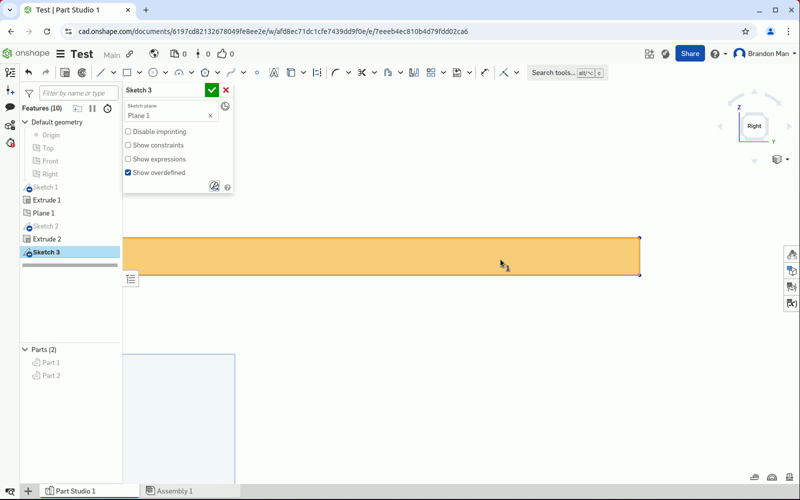
scroll(-6)
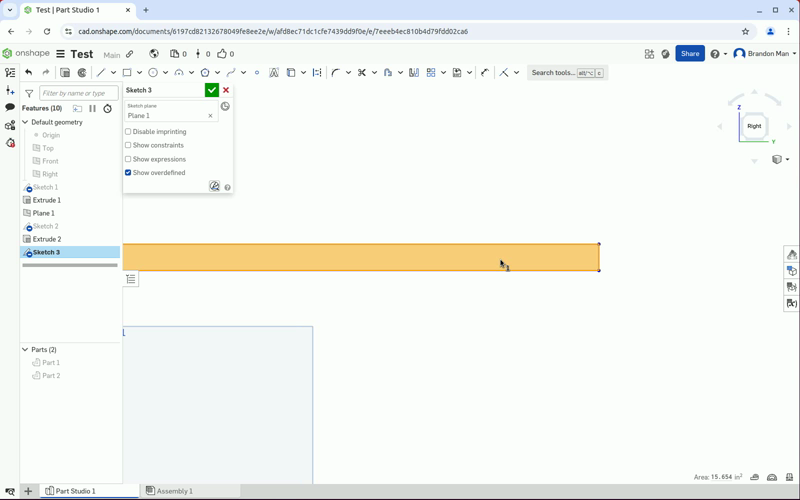
scroll(-6)
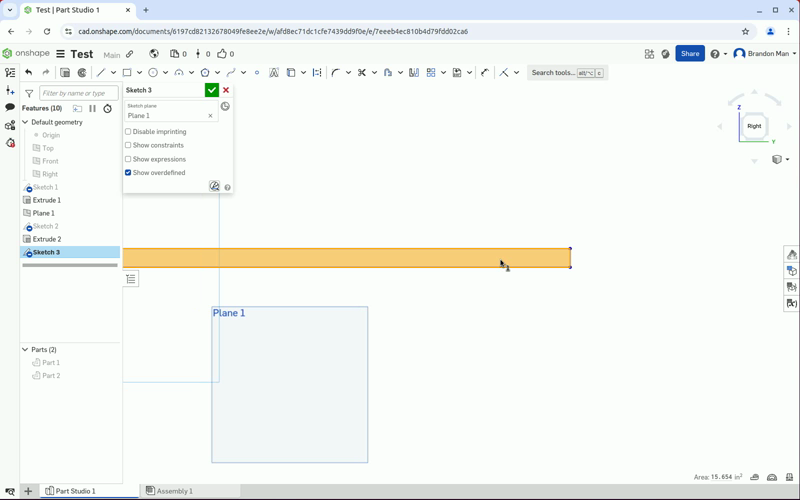
scroll(-6)
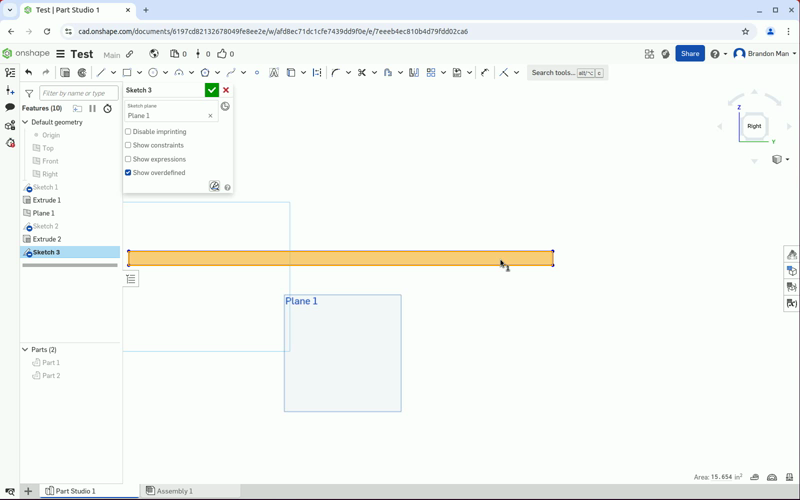
scroll(-6)
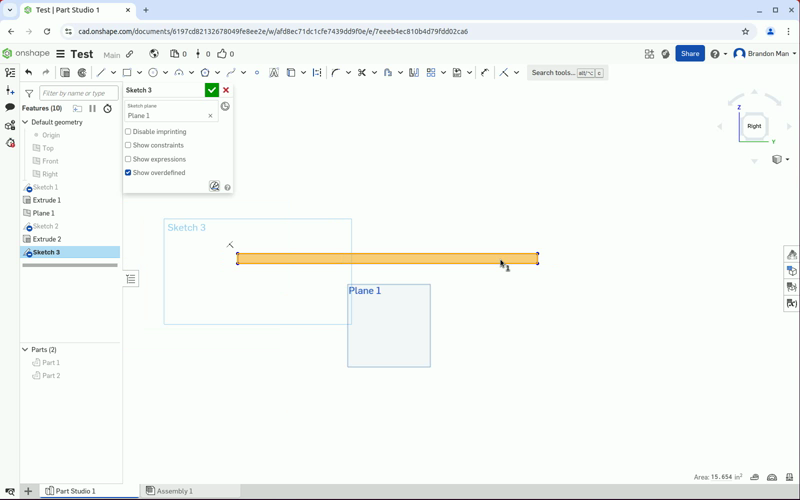
scroll(-6)
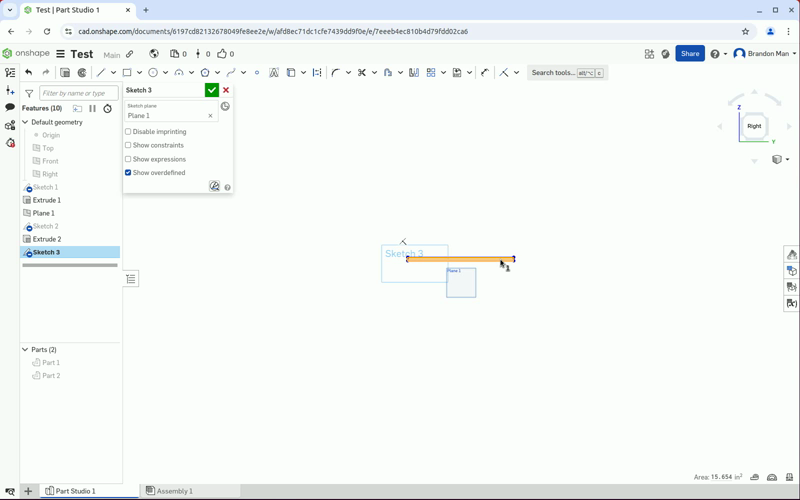
mouse_move(73, 352)
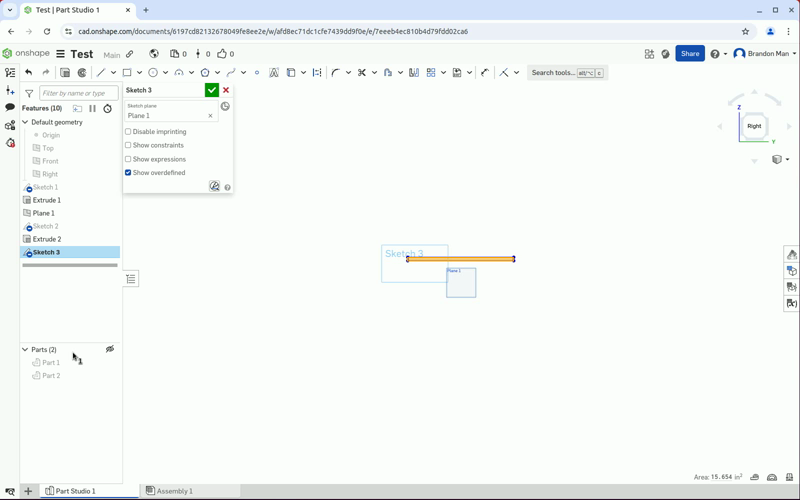
key(shift+y)
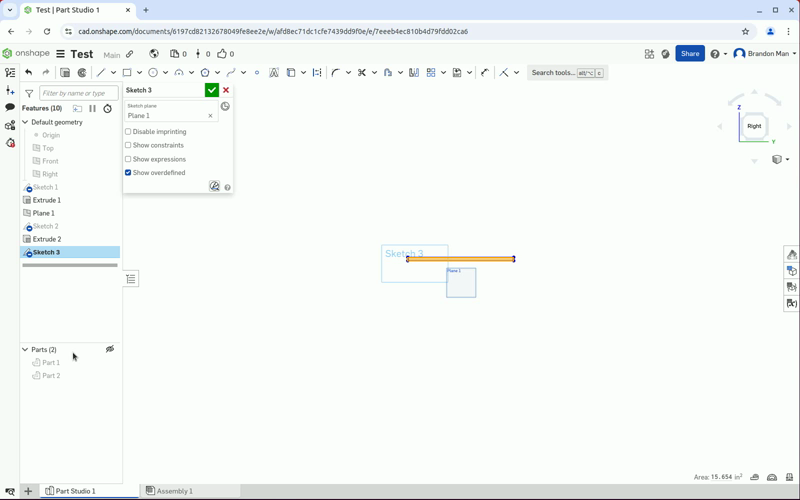
key(shift+e)
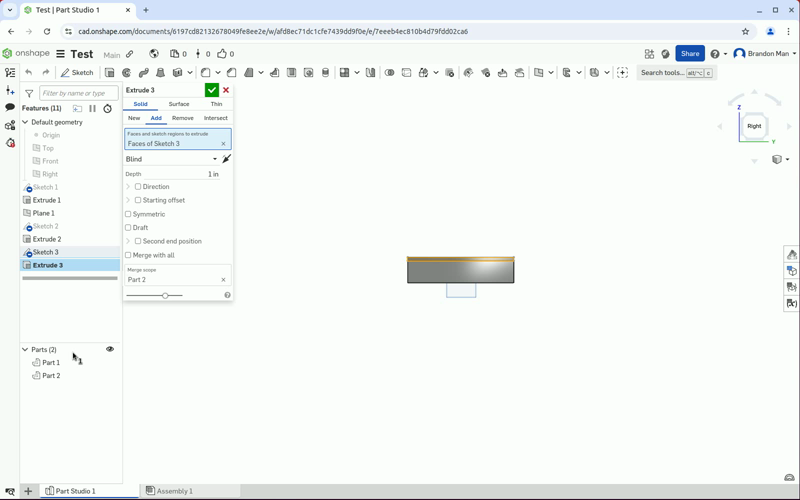
mouse_move(143, 106)
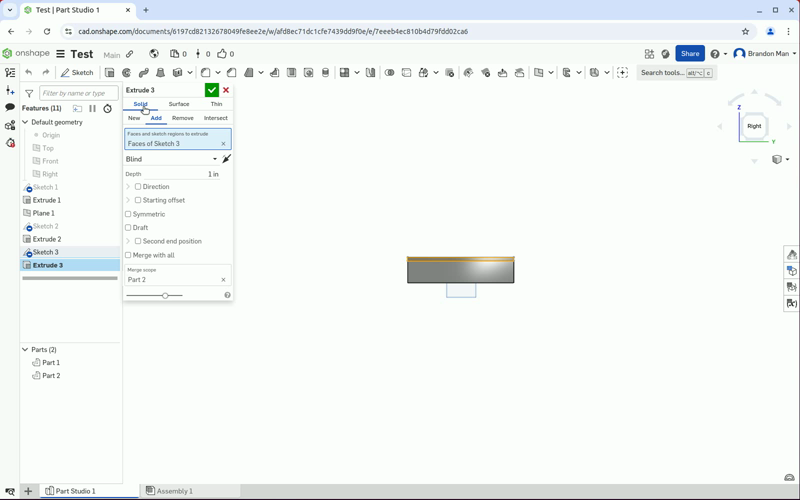
click(143, 106)
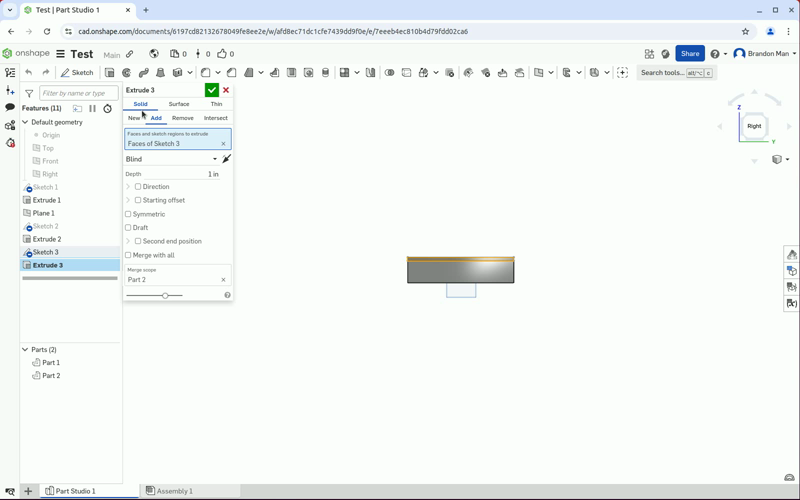
mouse_move(137, 120)
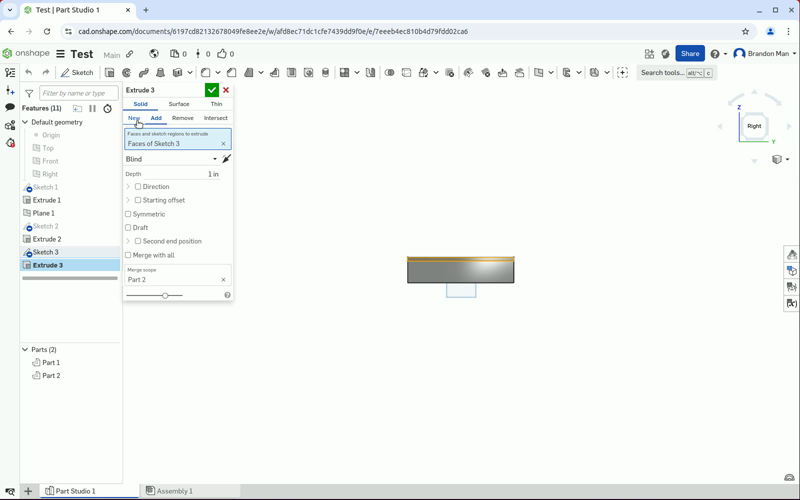
click(137, 120)
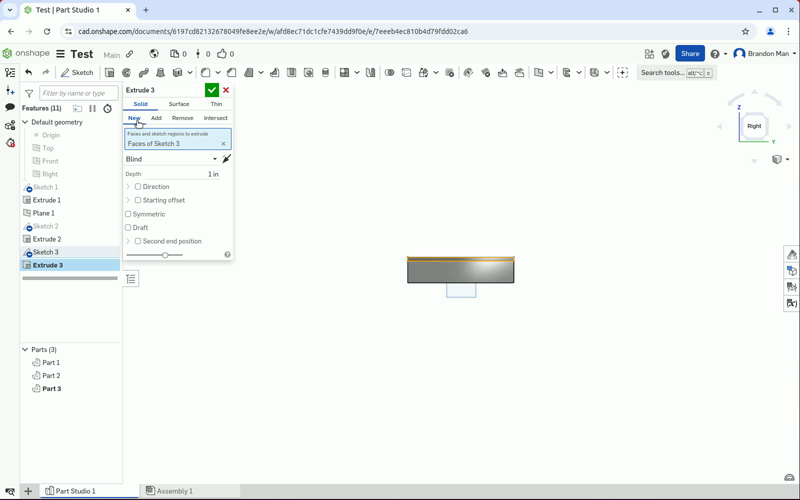
key(tab, 4)
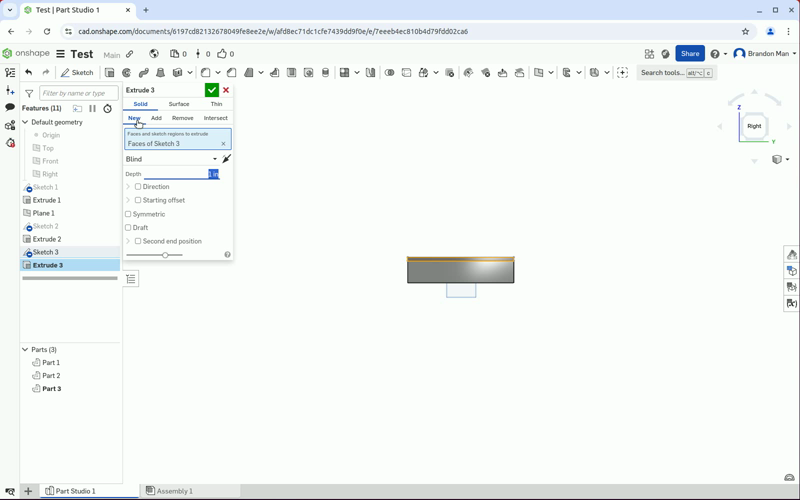
text(0.722)
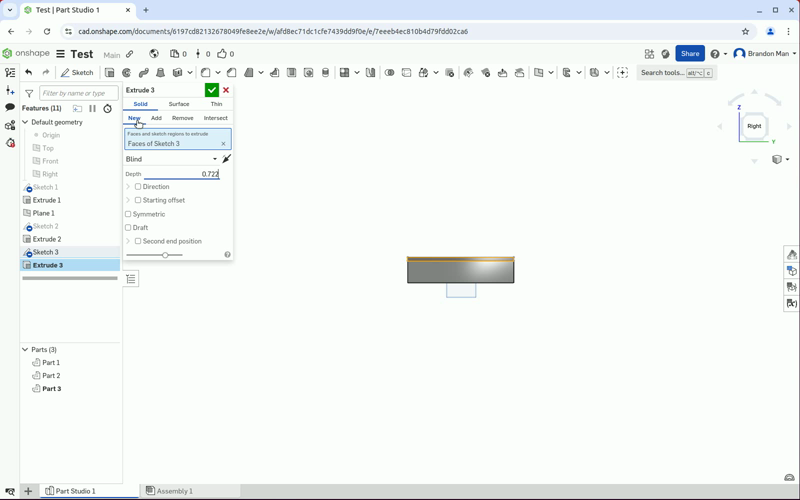
key(enter)
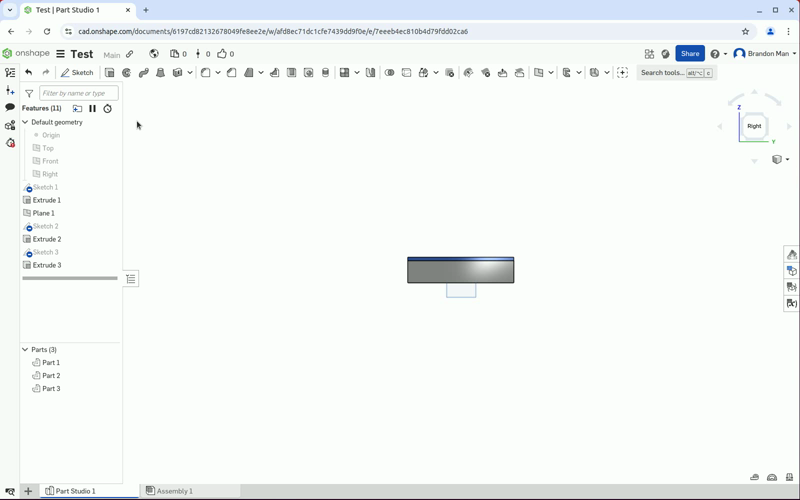
key(shift+h)
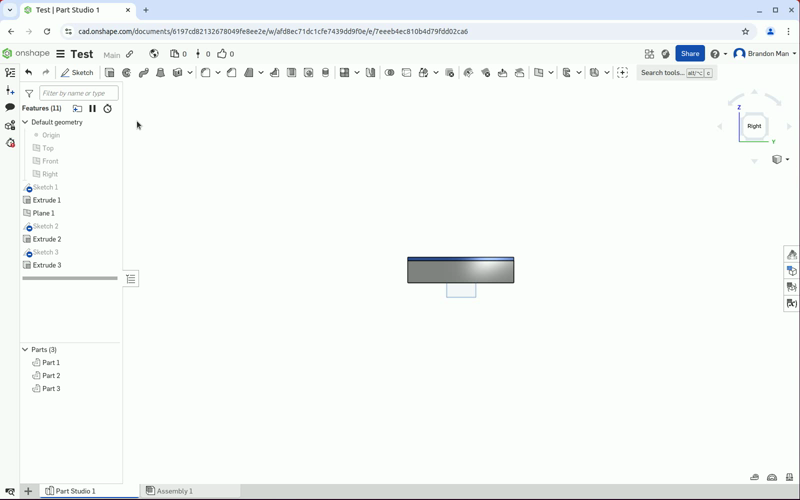
key(shift+h)
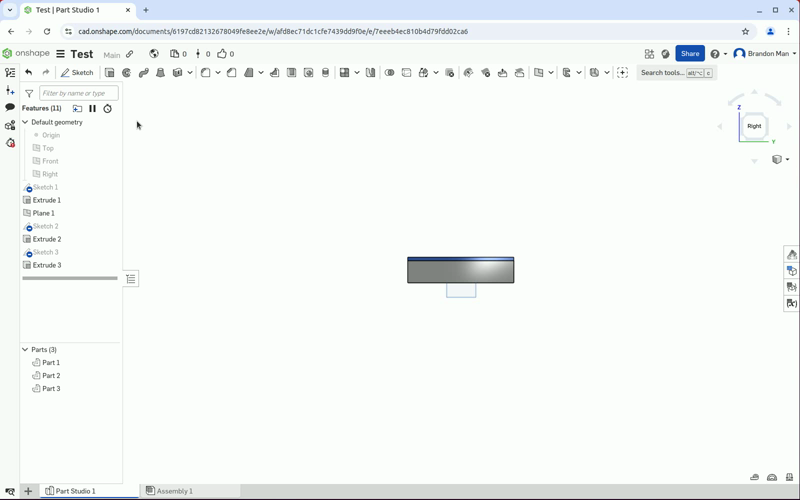
mouse_move(73, 189)
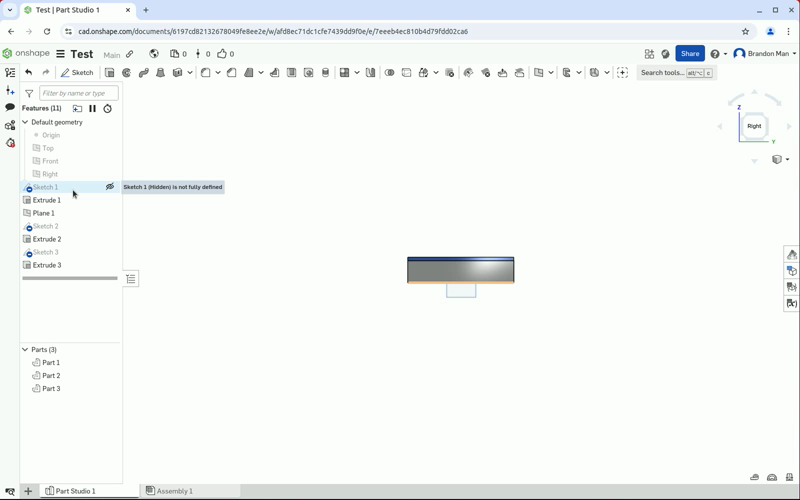
click(73, 189)
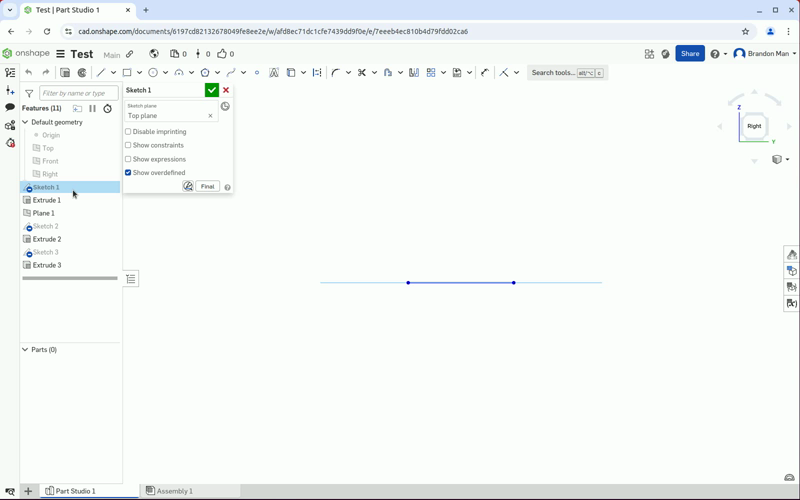
mouse_move(229, 92)
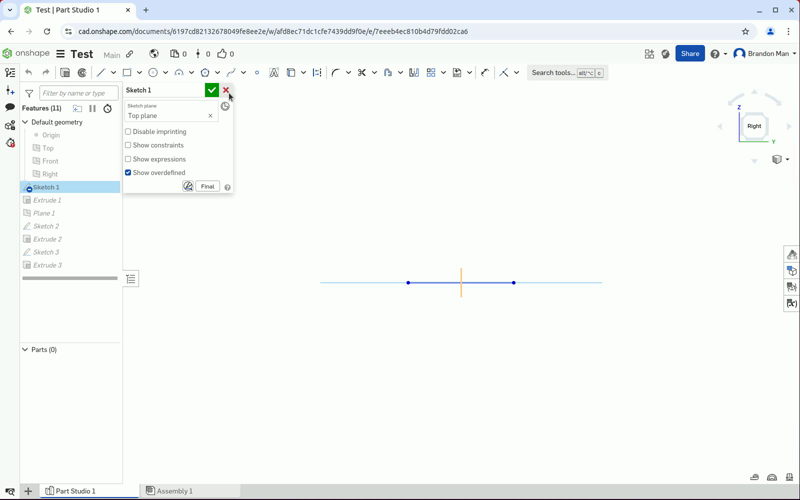
click(229, 92)
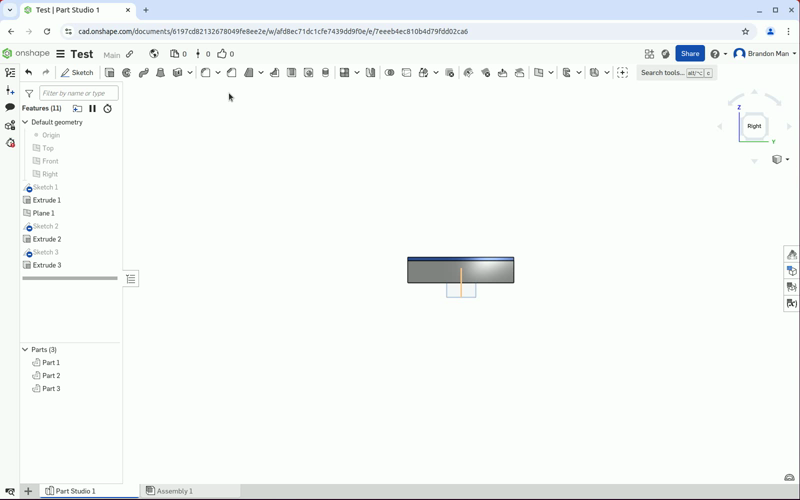
mouse_move(73, 352)
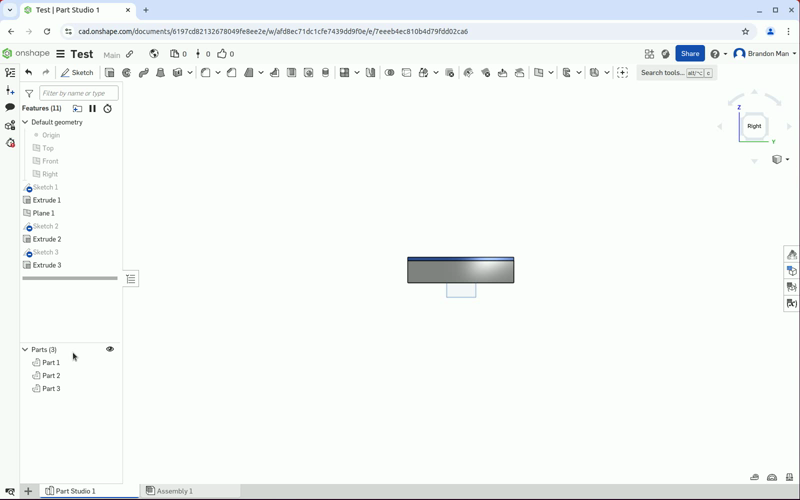
key(y)
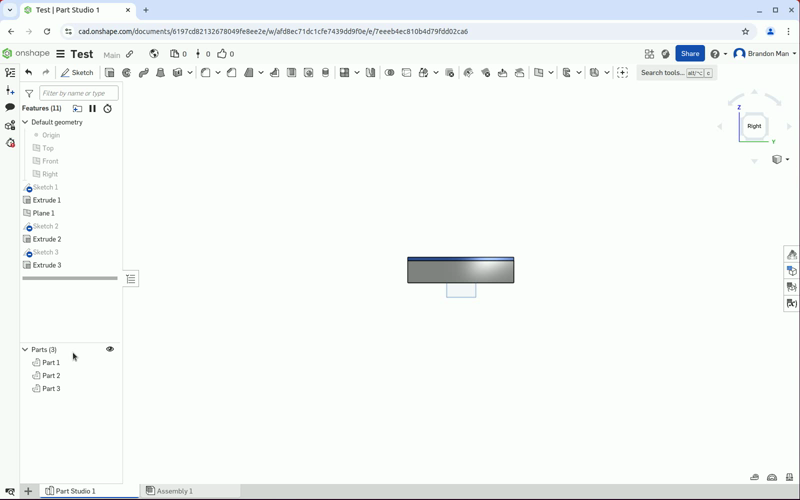
key(shift+p)
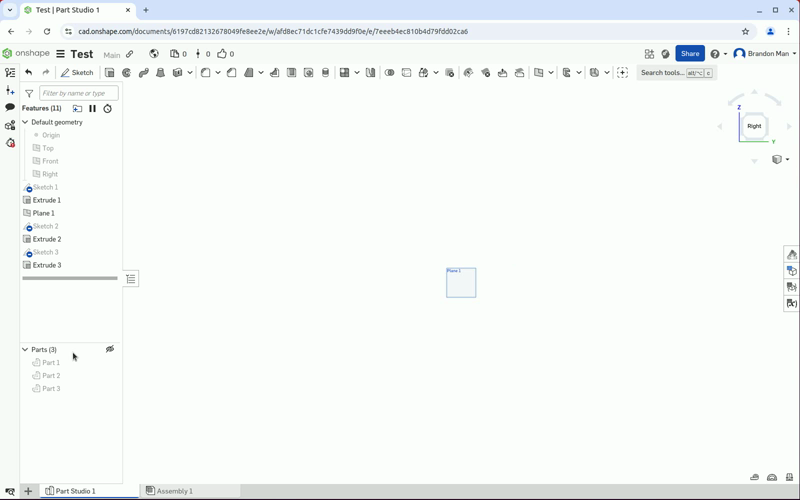
key(space)
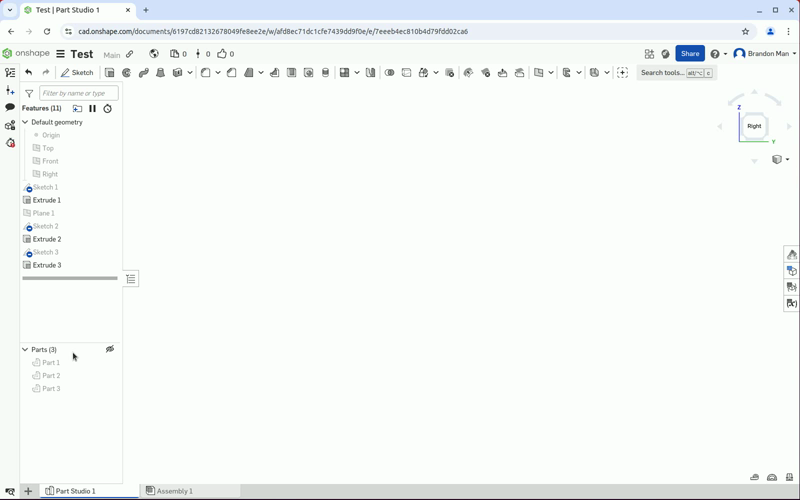
key_down(shift)
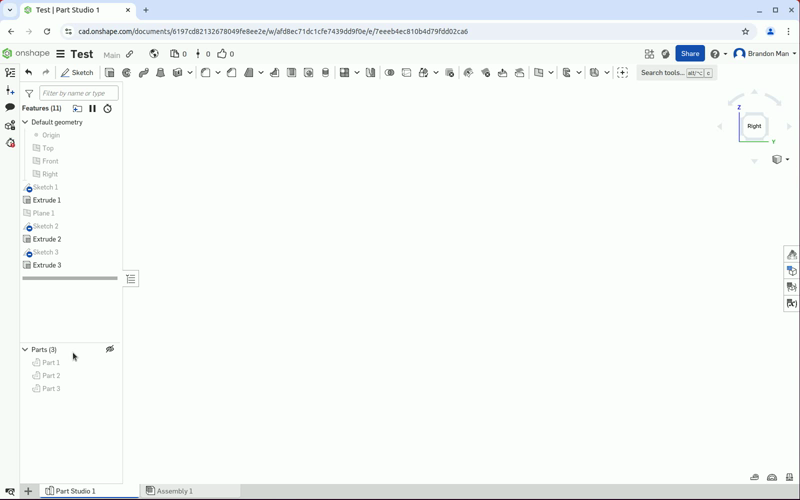
key(right)
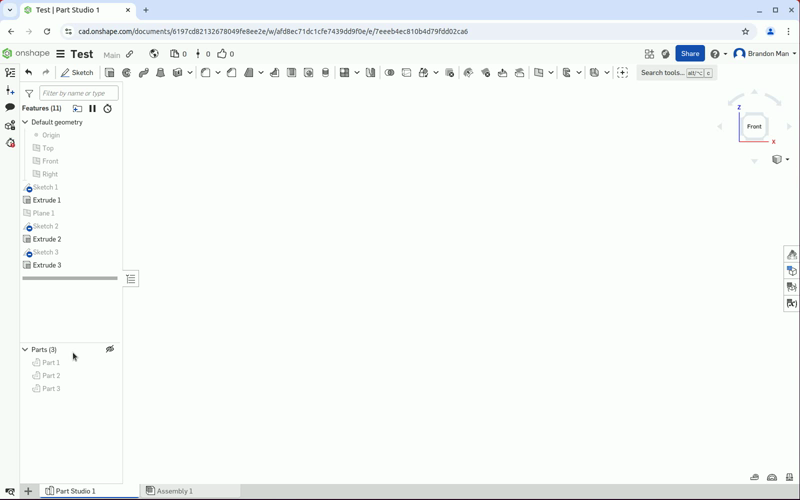
key_up(shift)
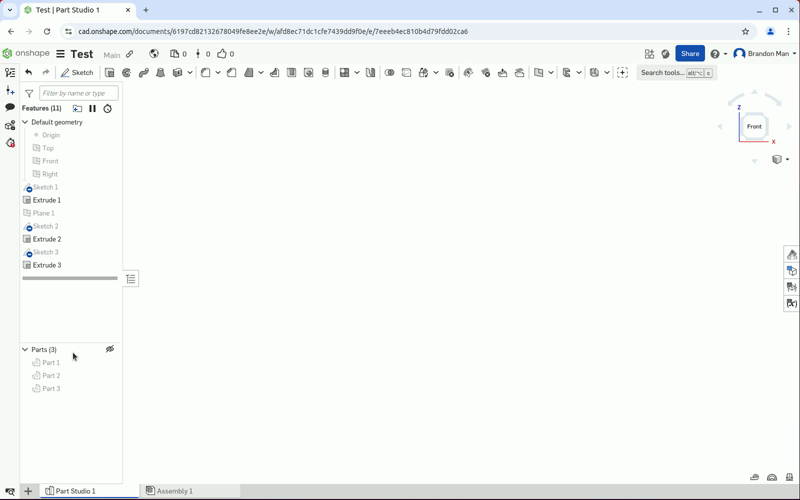
mouse_move(73, 352)
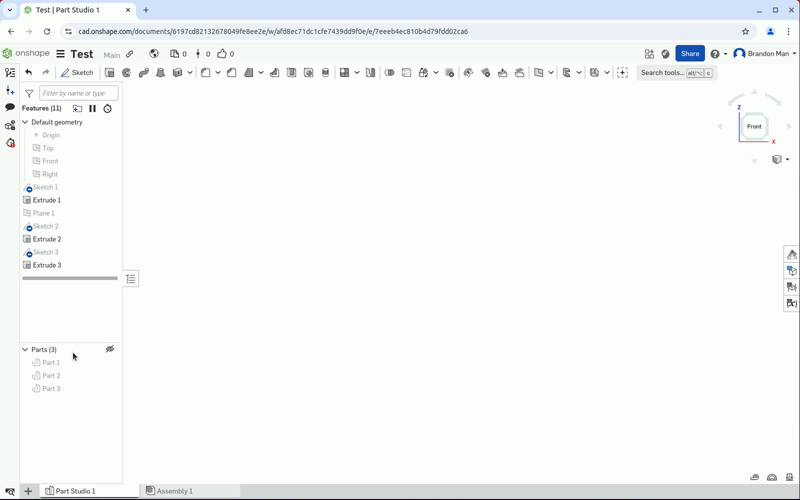
key(shift+y)
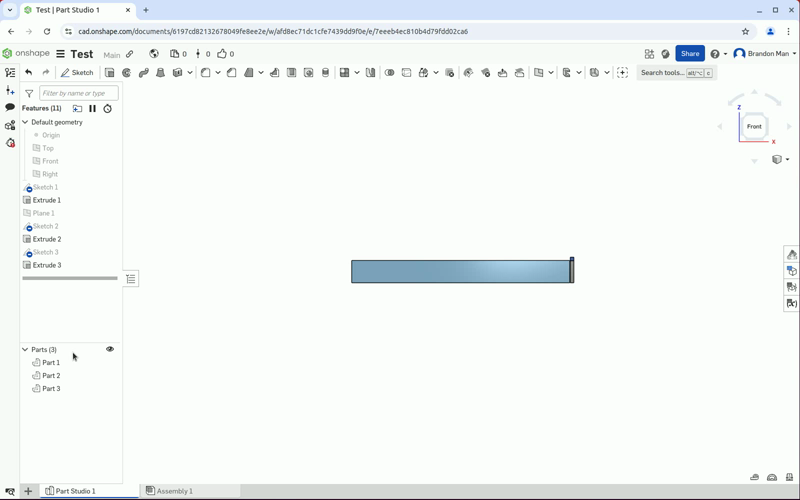
mouse_move(541, 75)
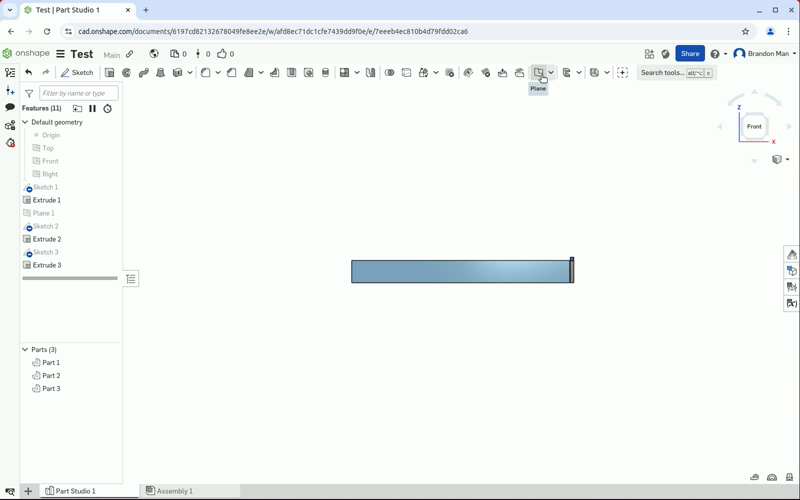
click(541, 75)
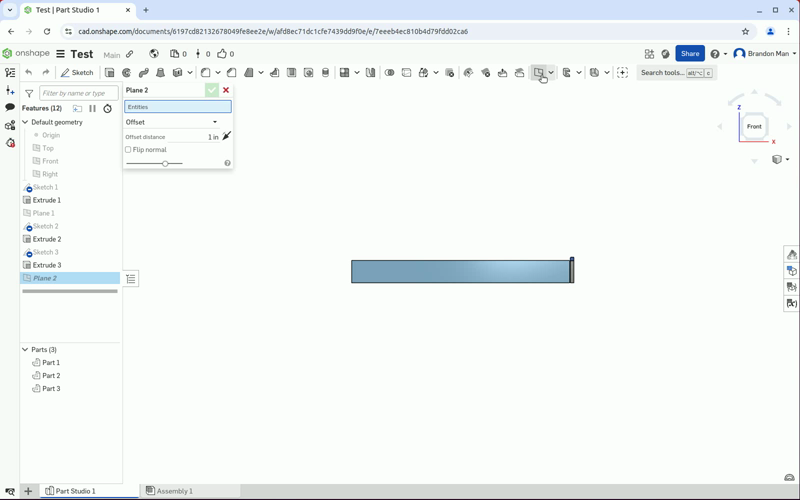
mouse_move(73, 163)
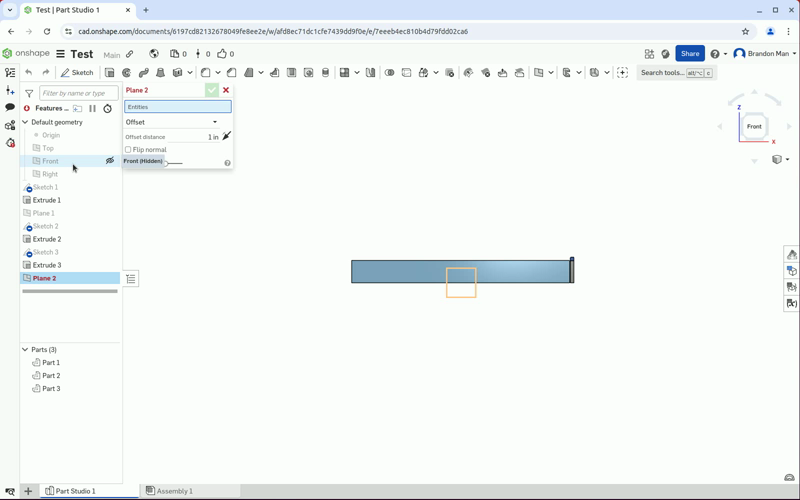
click(73, 163)
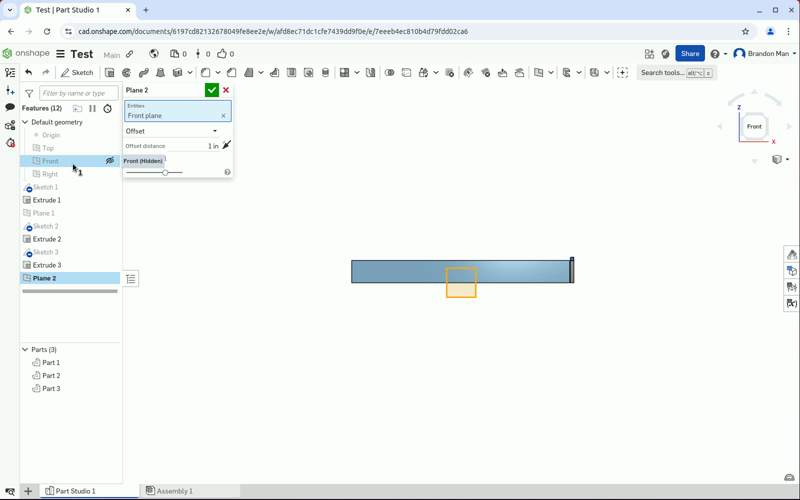
key(tab, 2)
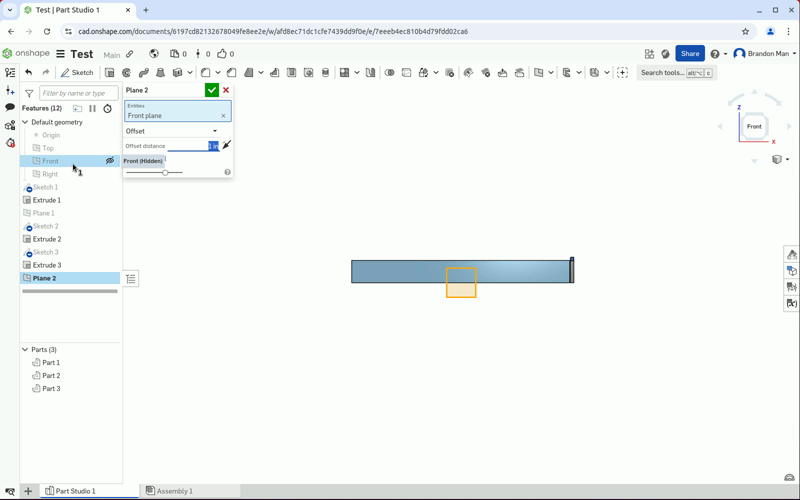
text(10.845)
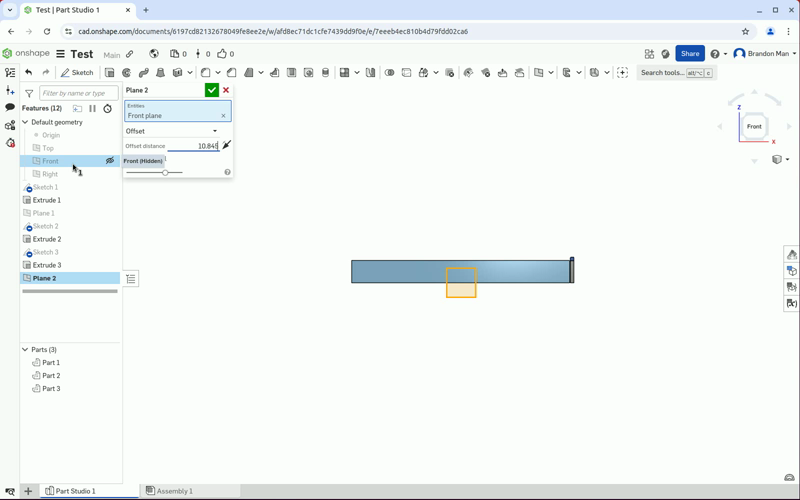
key(enter, 2)
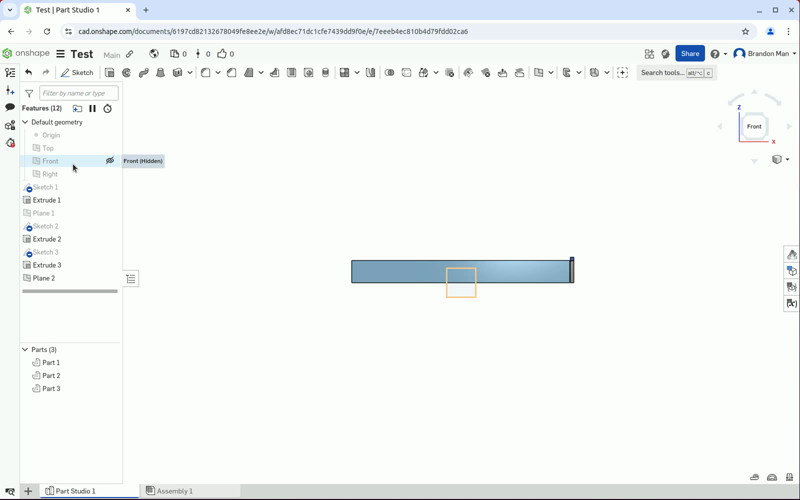
key(shift+s)
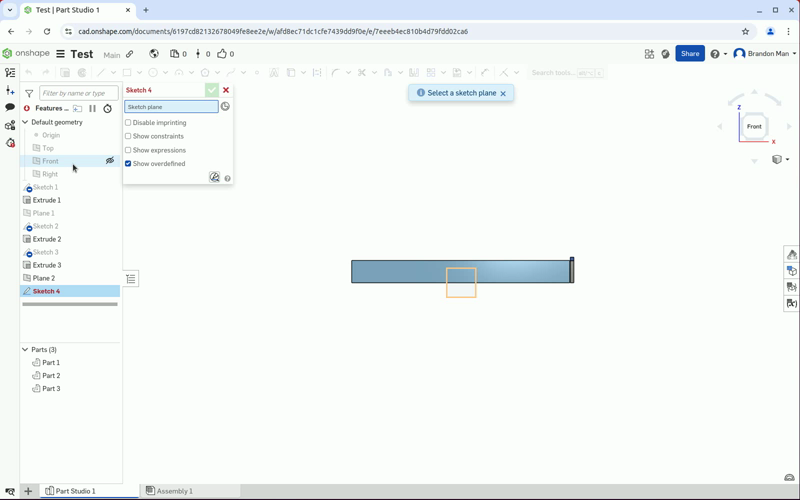
mouse_move(73, 280)
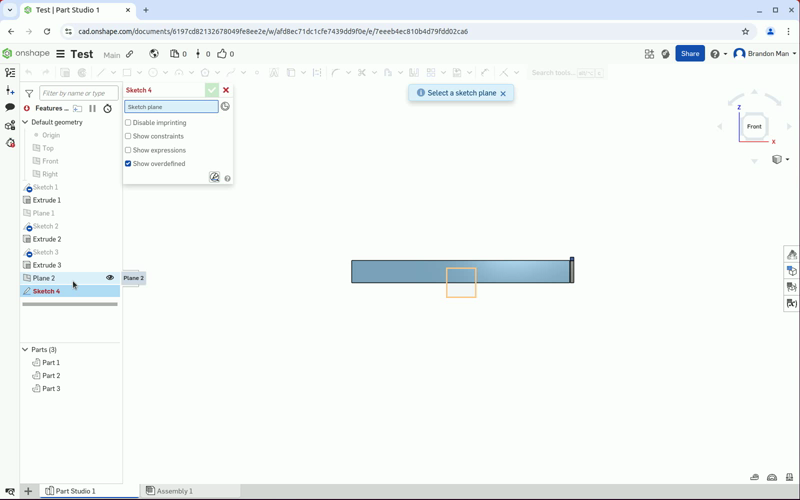
click(73, 280)
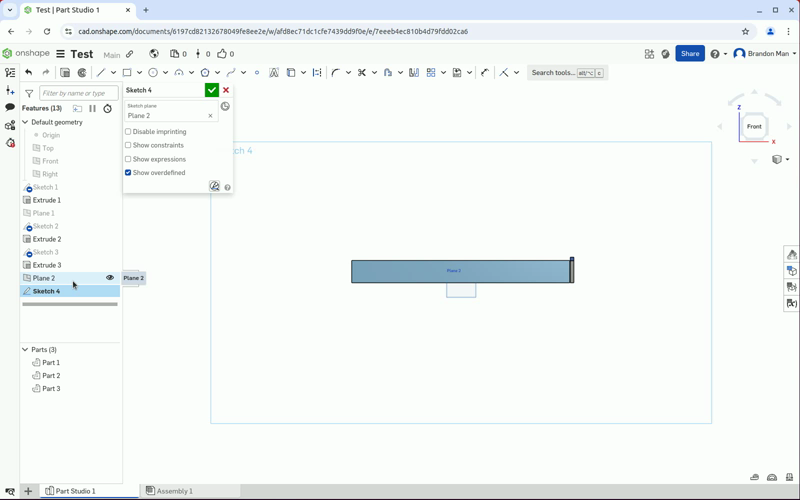
mouse_move(73, 352)
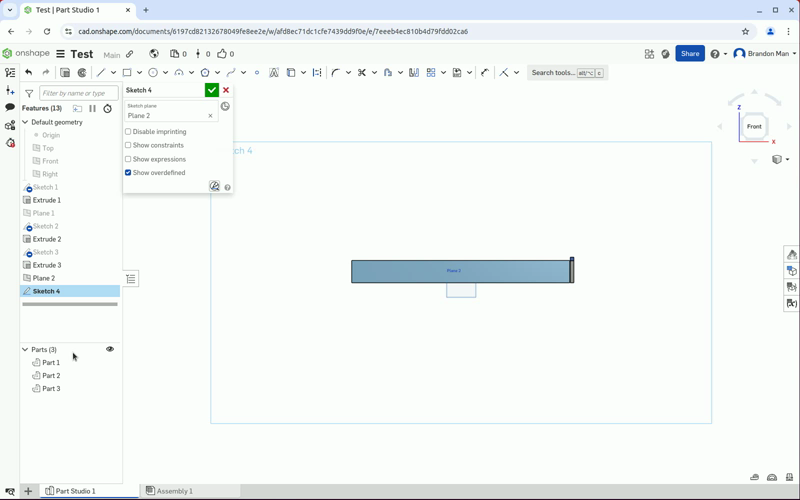
key(y)
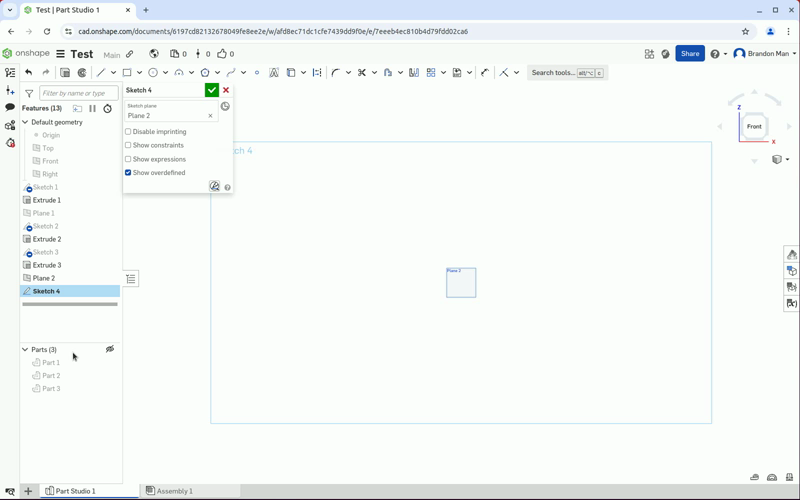
key(l)
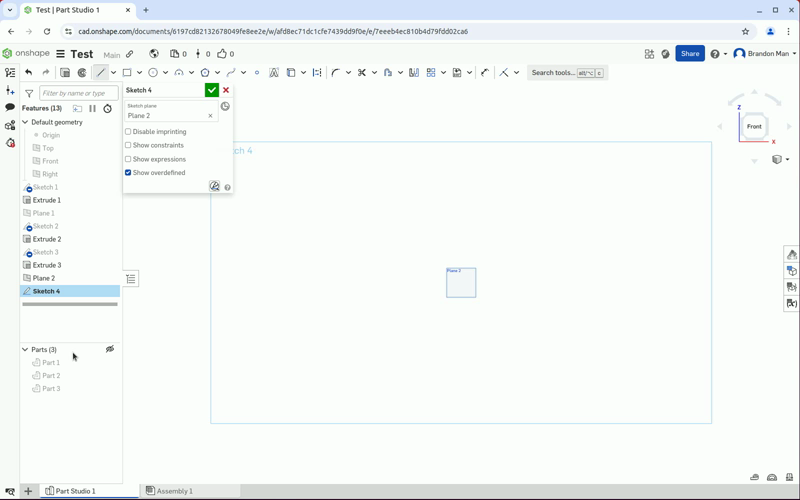
key_down(shift)
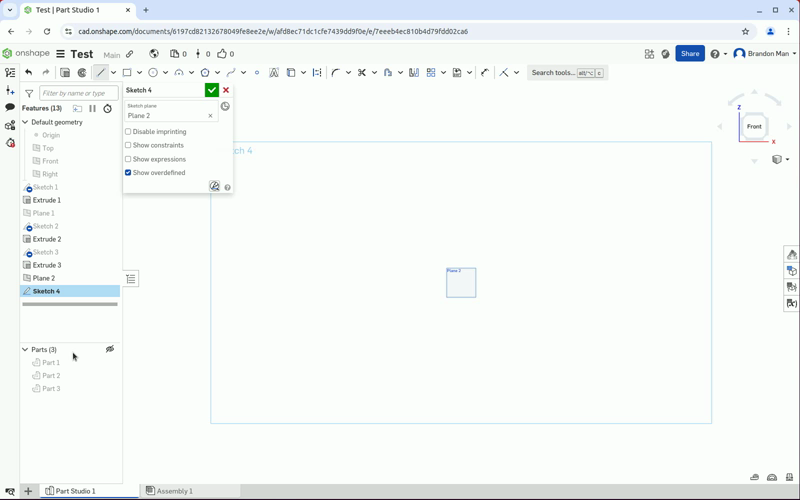
mouse_move(348, 282)
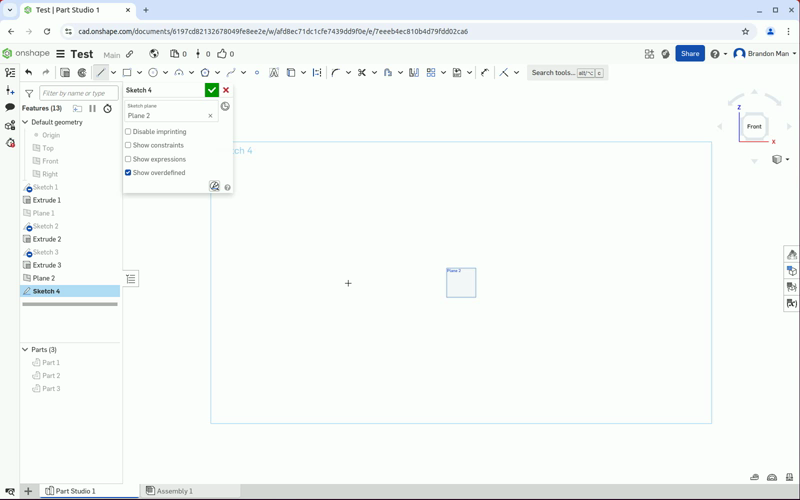
click(348, 282)
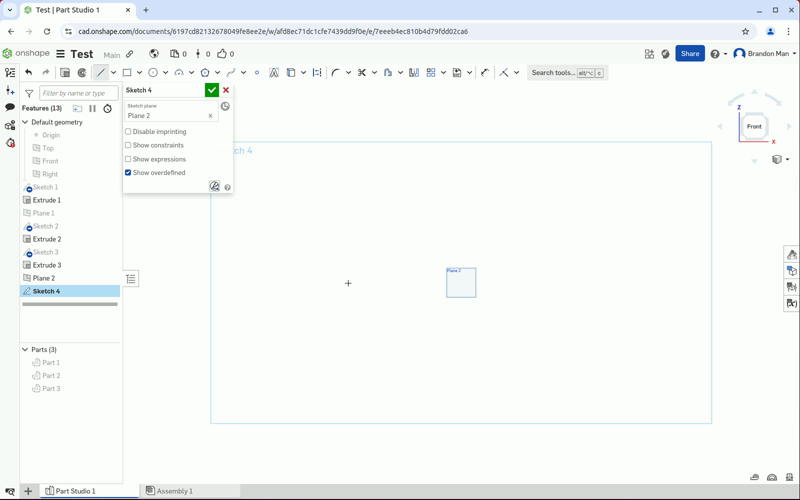
key_up(shift)
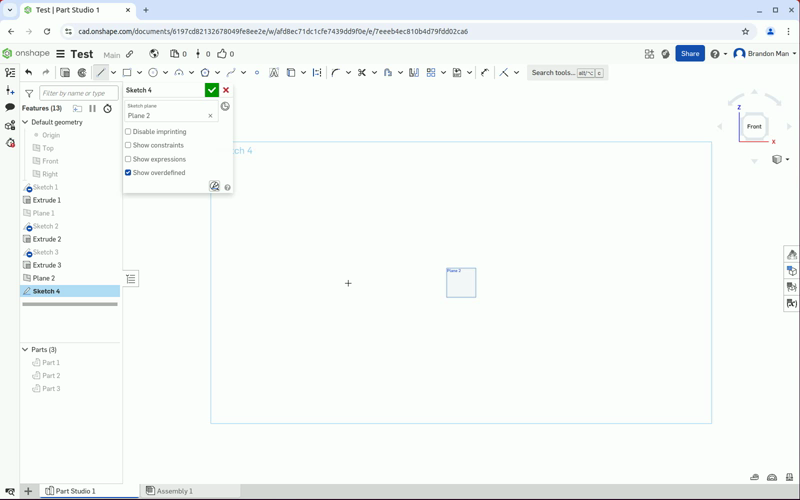
key_down(shift)
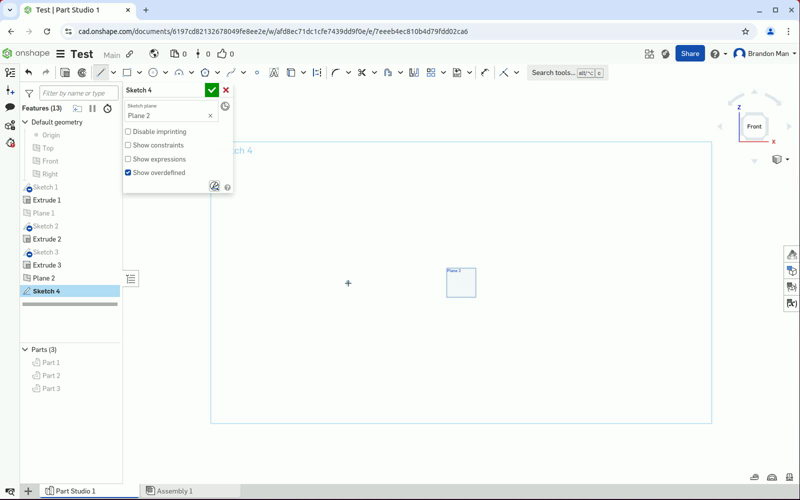
mouse_move(378, 282)
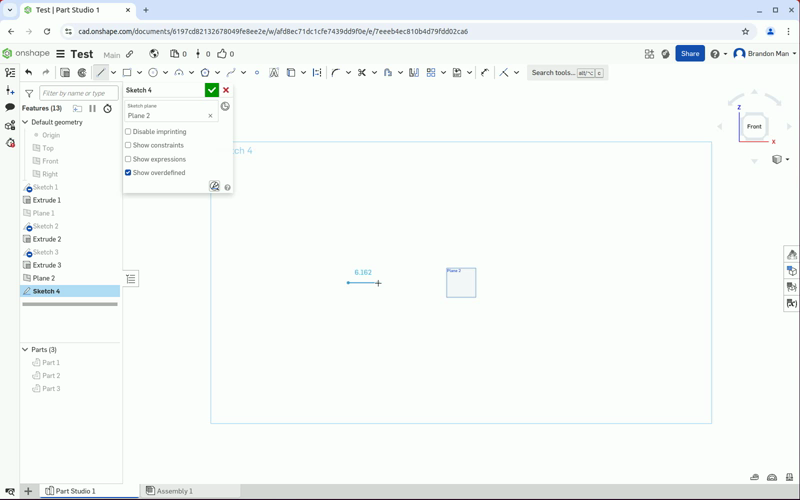
mouse_move(350, 282)
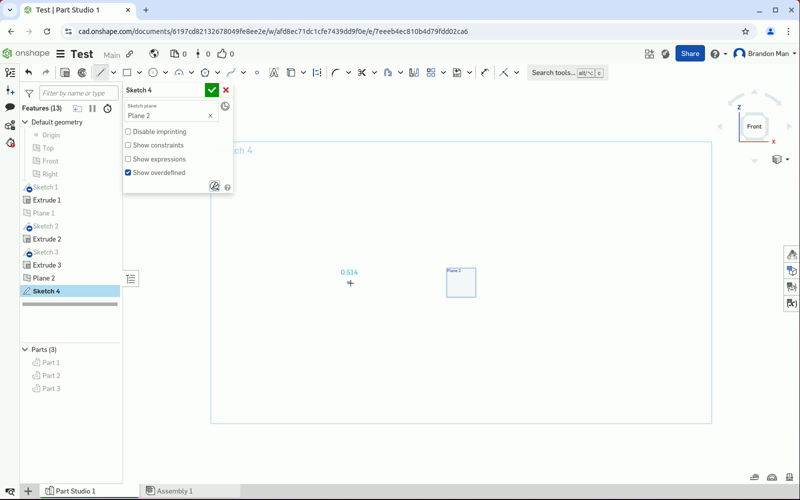
scroll(6)
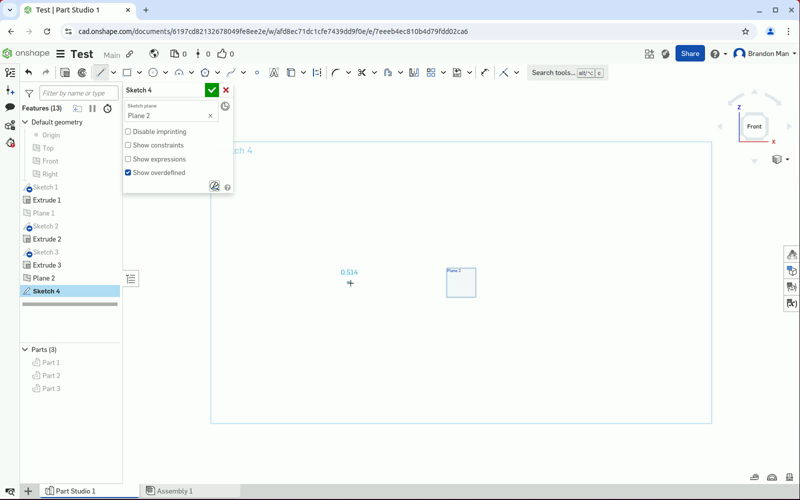
scroll(6)
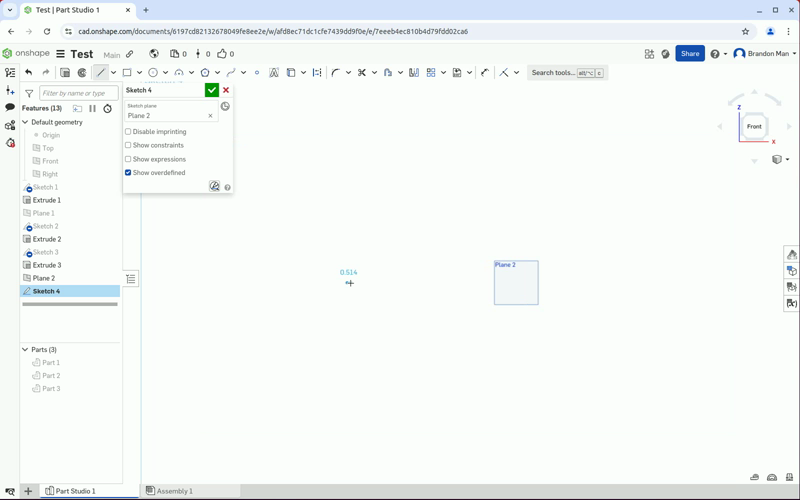
scroll(6)
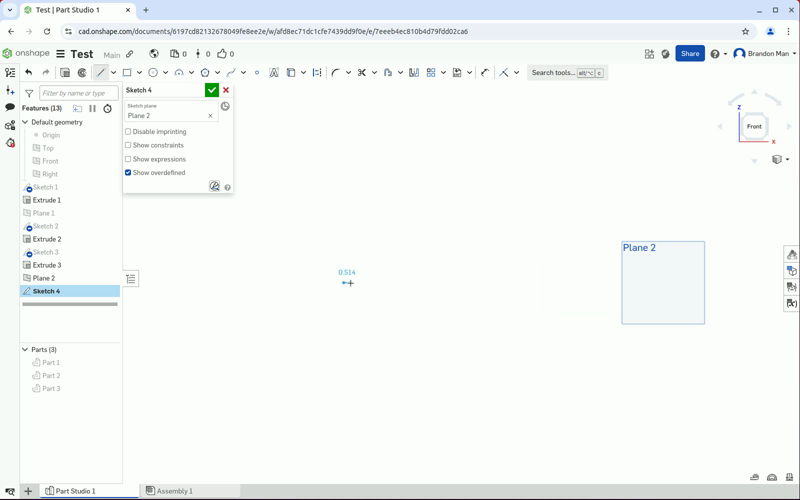
scroll(6)
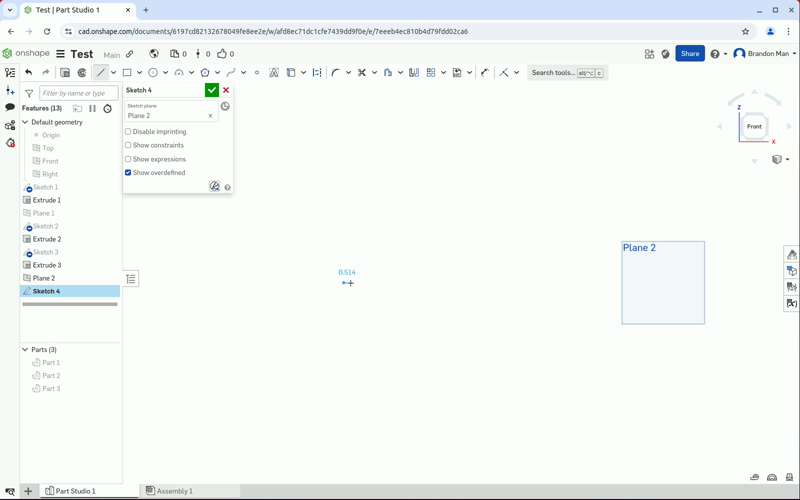
scroll(6)
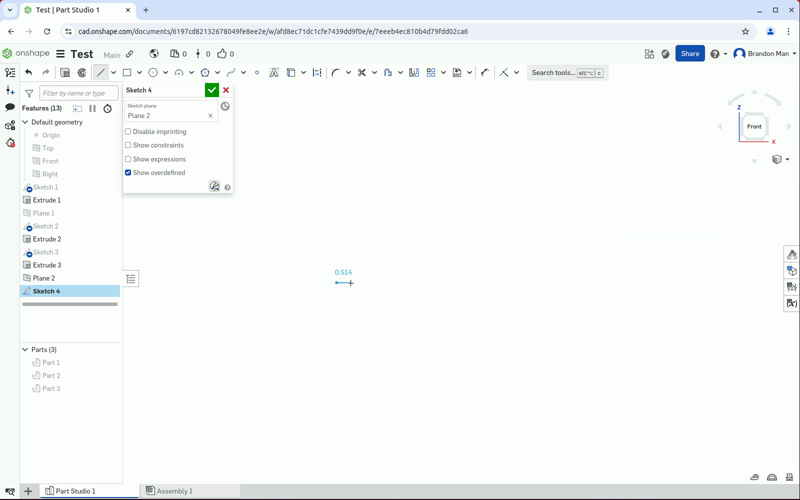
scroll(6)
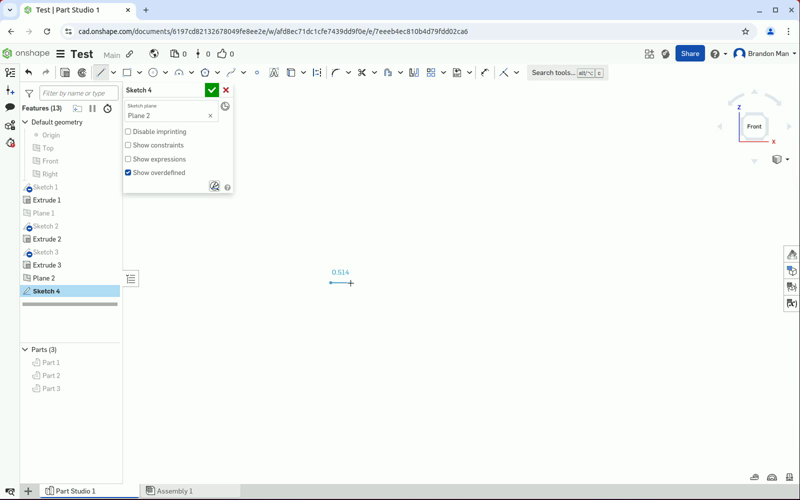
scroll(6)
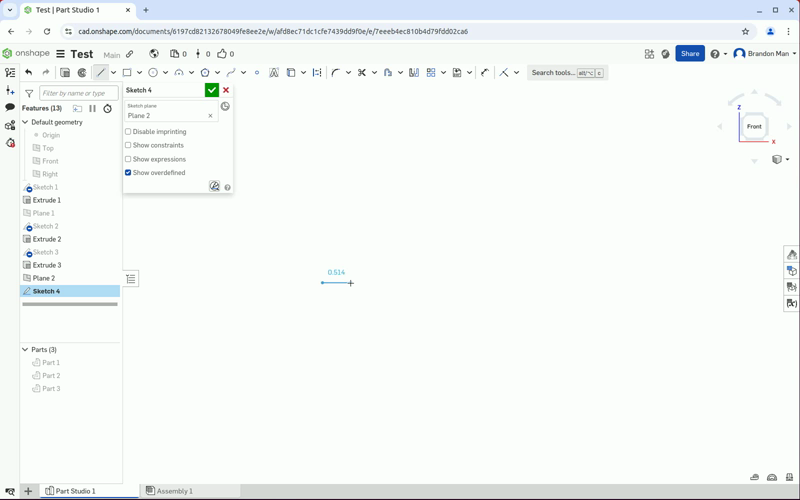
click(350, 282)
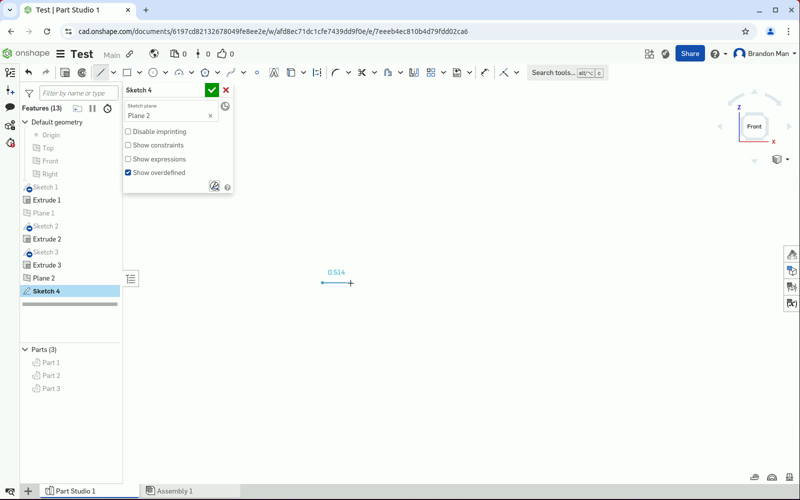
scroll(-6)
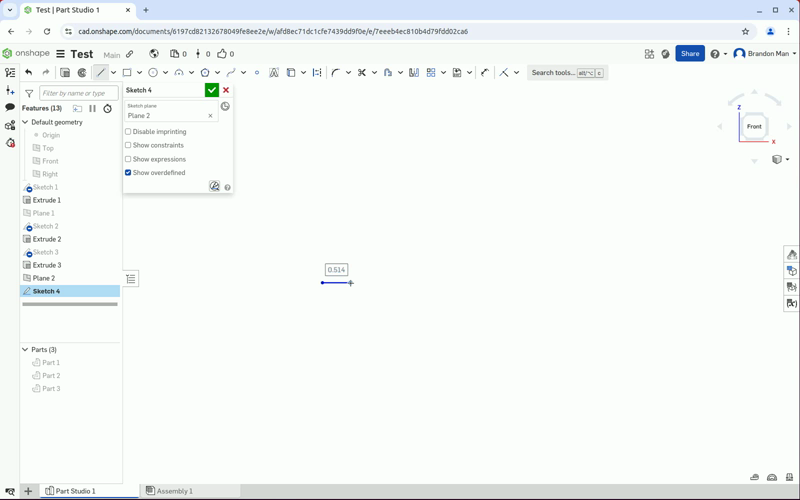
scroll(-6)
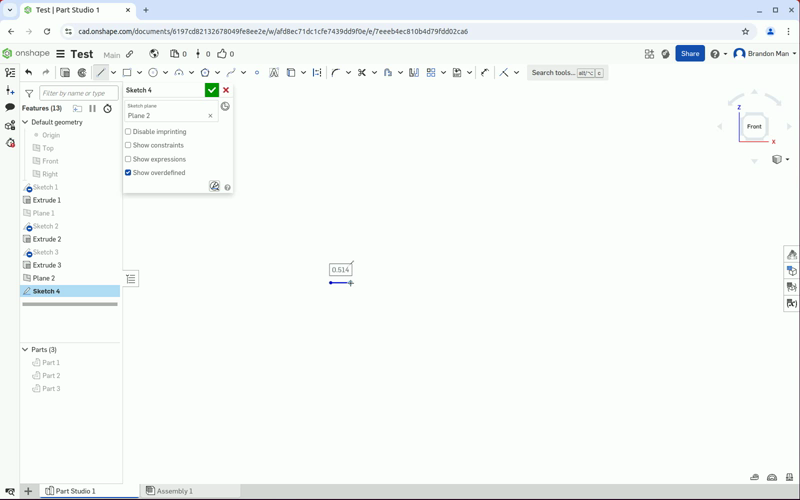
scroll(-6)
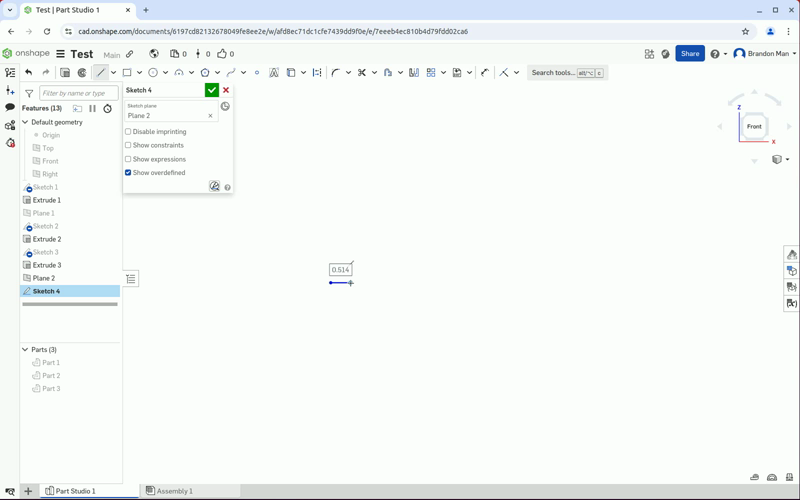
scroll(-6)
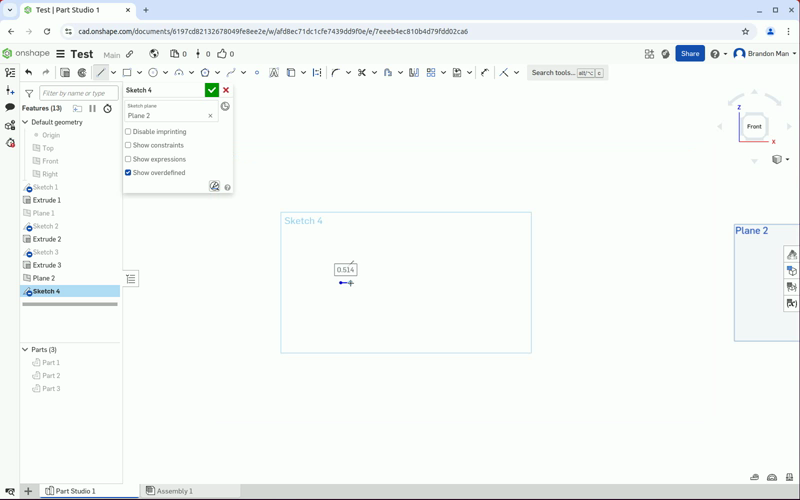
scroll(-6)
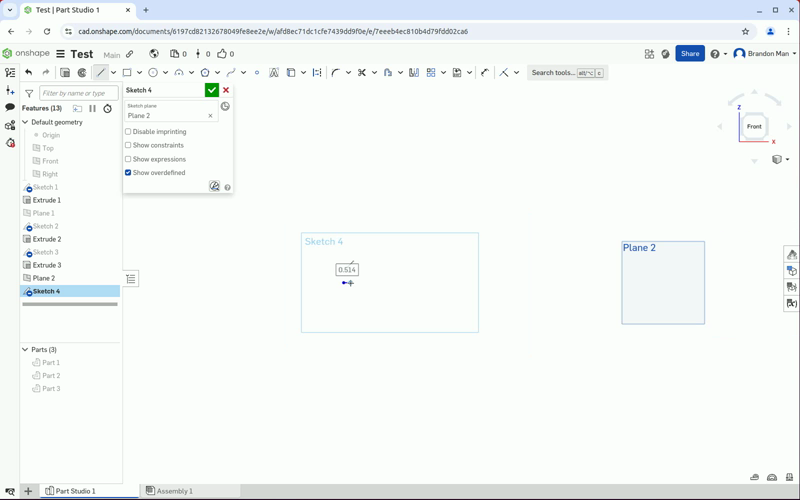
scroll(-6)
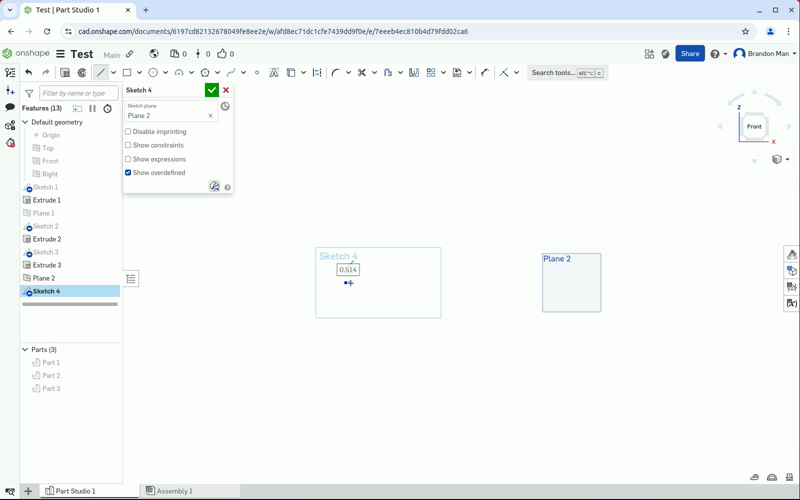
scroll(-6)
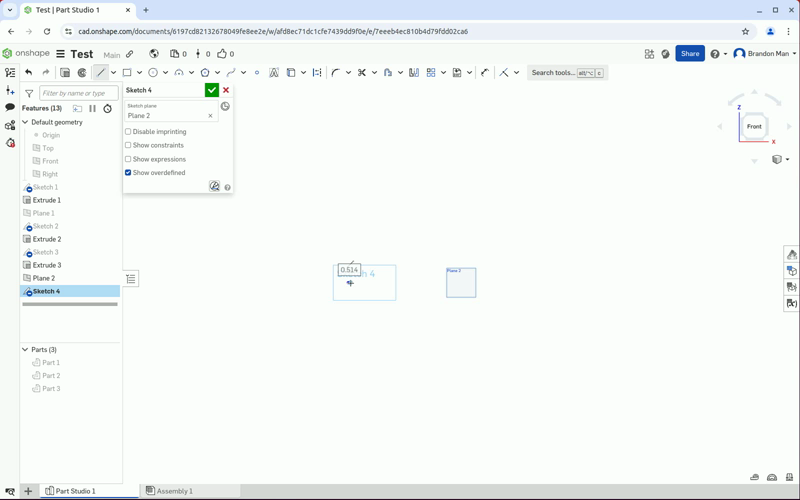
key_up(shift)
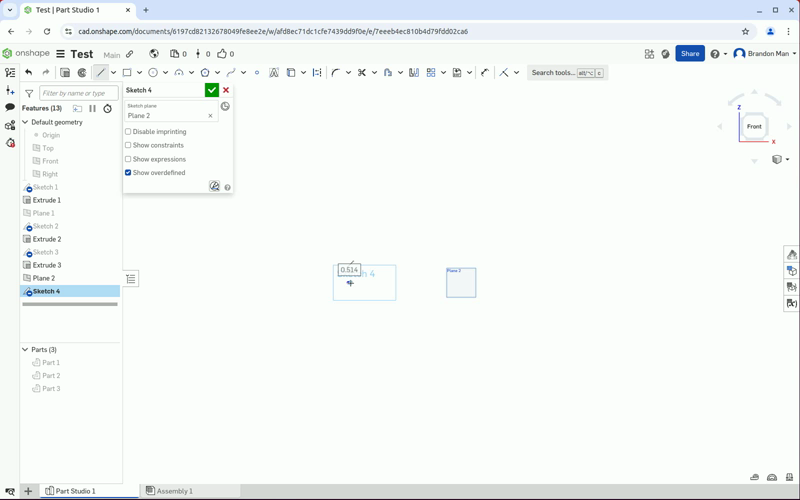
key_down(shift)
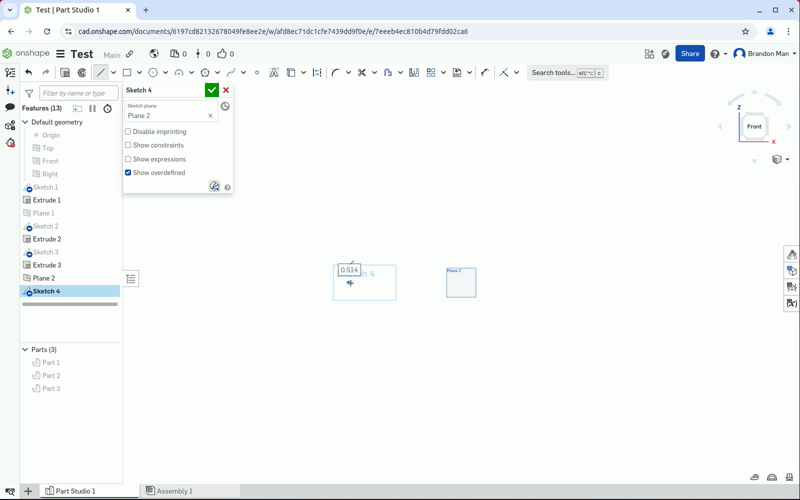
mouse_move(380, 282)
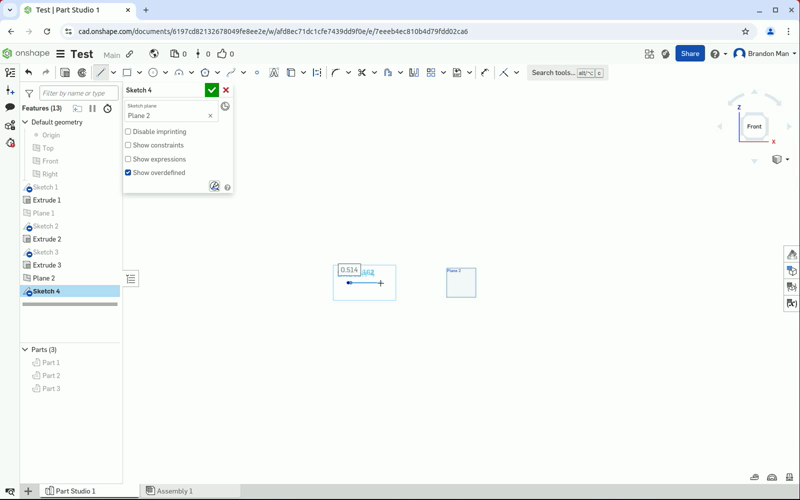
mouse_move(350, 259)
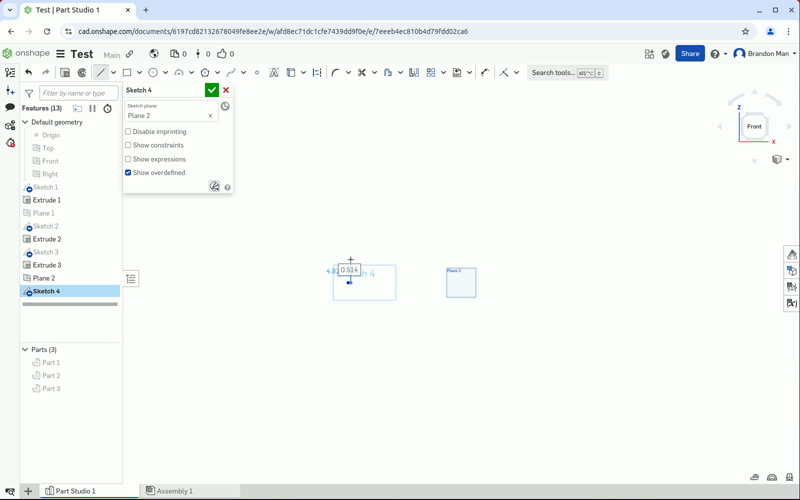
click(350, 259)
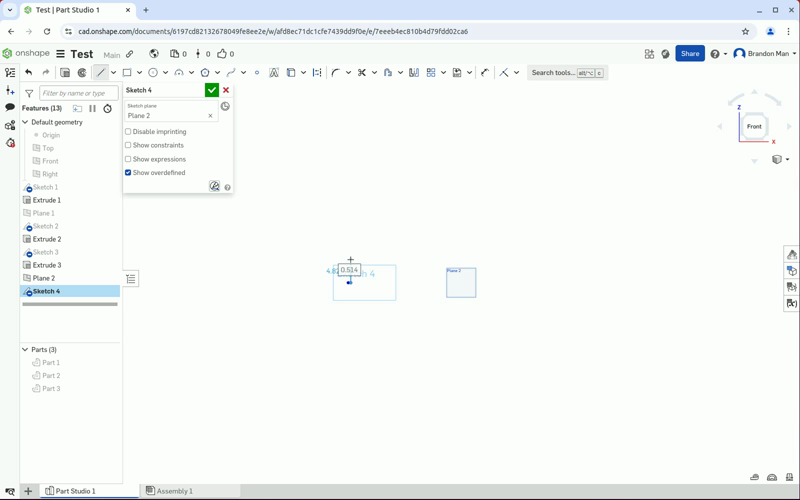
key_up(shift)
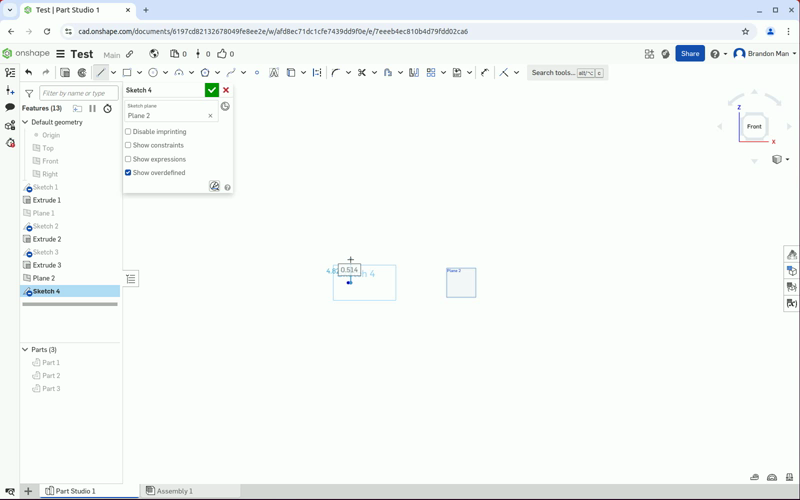
key_down(shift)
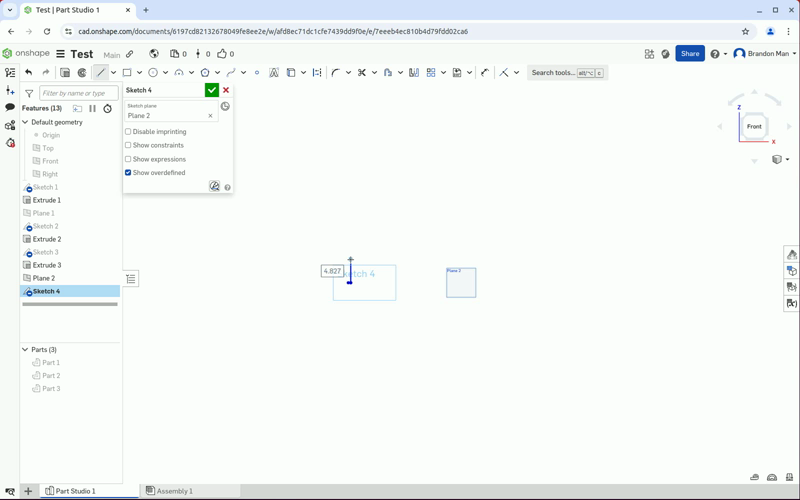
mouse_move(569, 259)
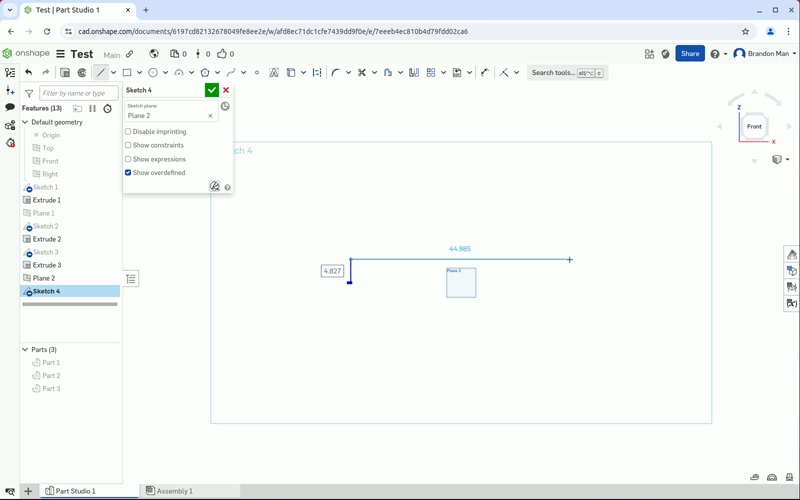
click(569, 259)
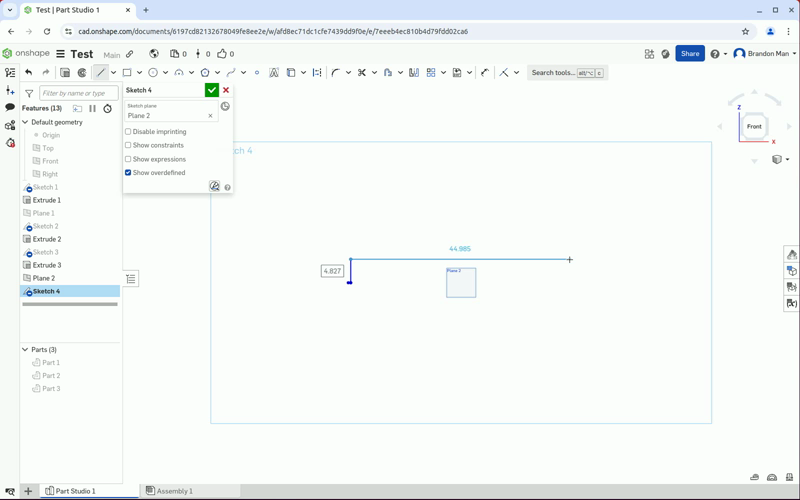
key_up(shift)
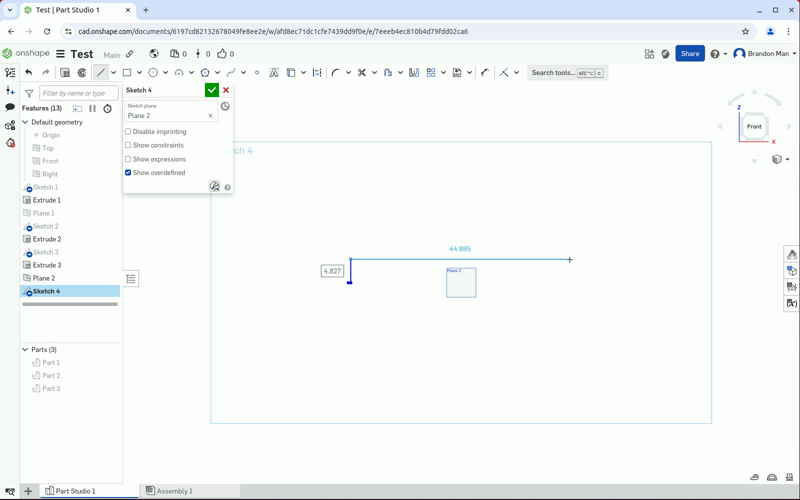
key_down(shift)
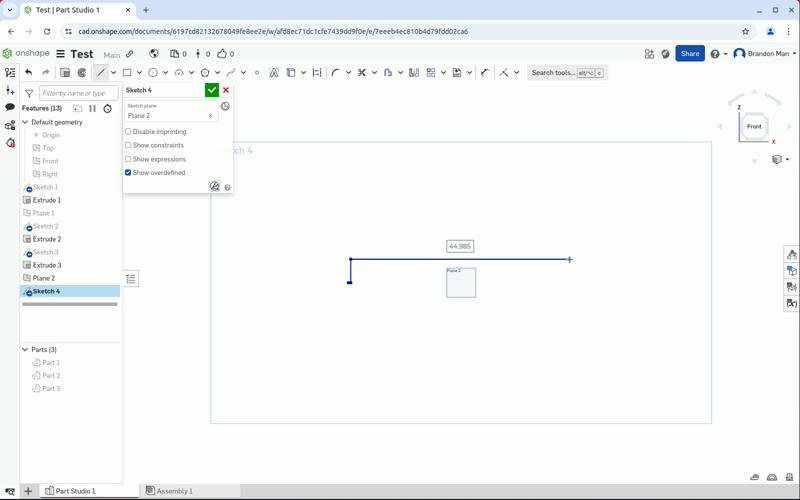
mouse_move(589, 259)
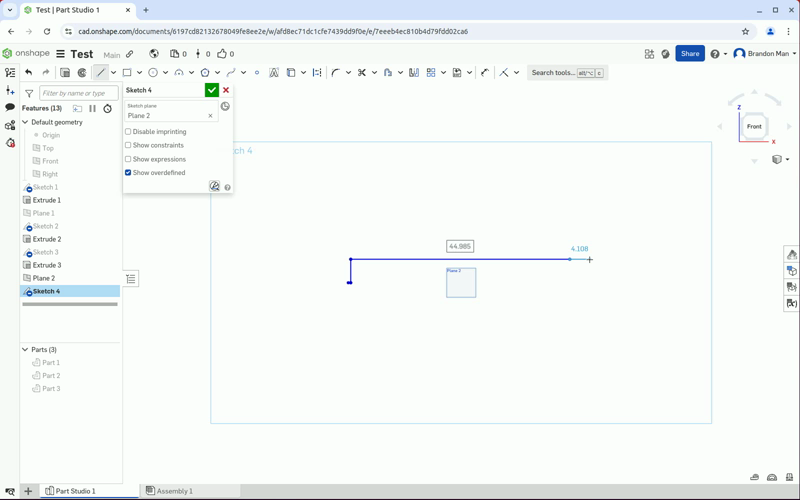
mouse_move(569, 282)
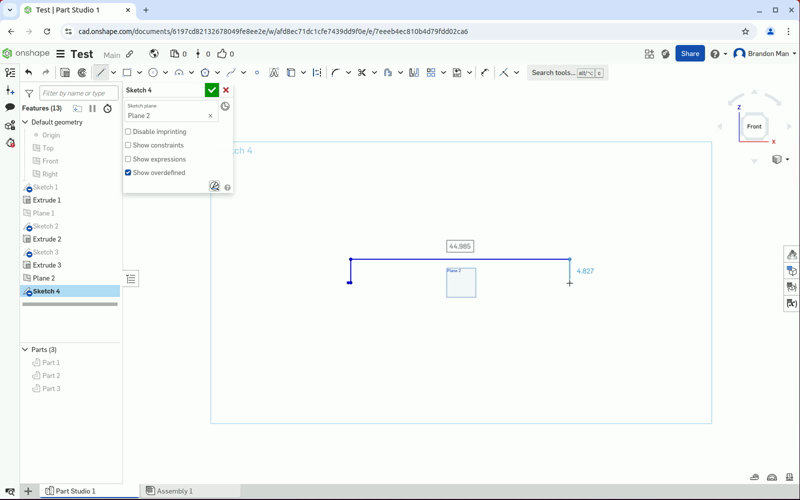
click(569, 282)
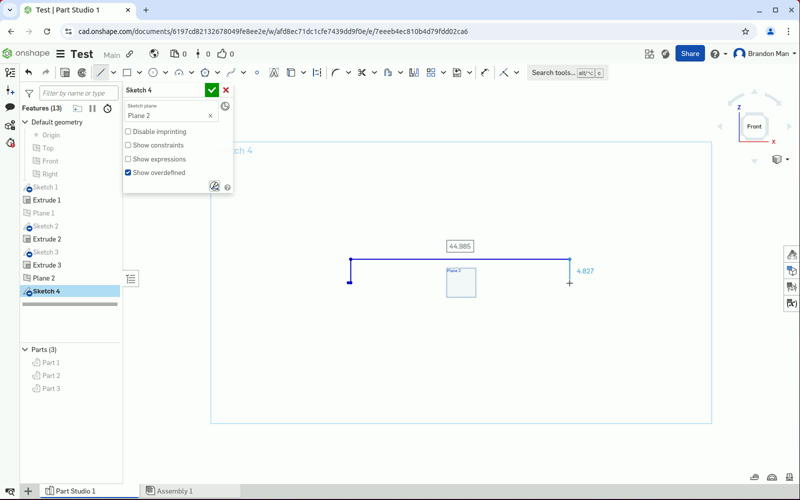
key_up(shift)
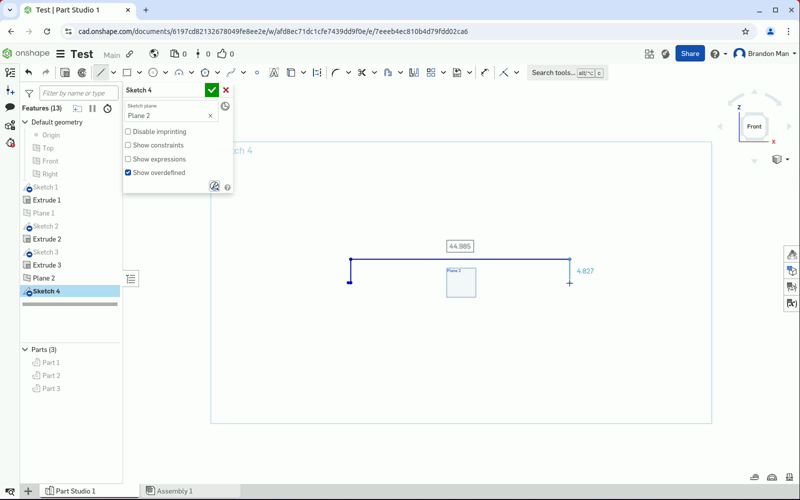
key_down(shift)
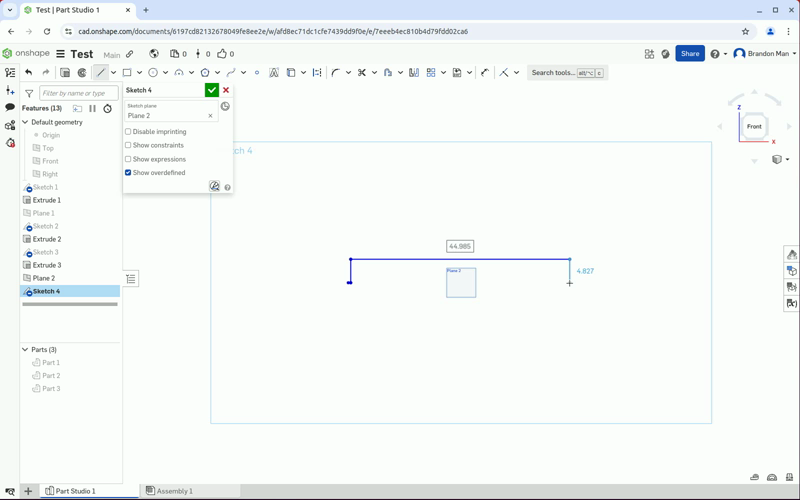
mouse_move(589, 282)
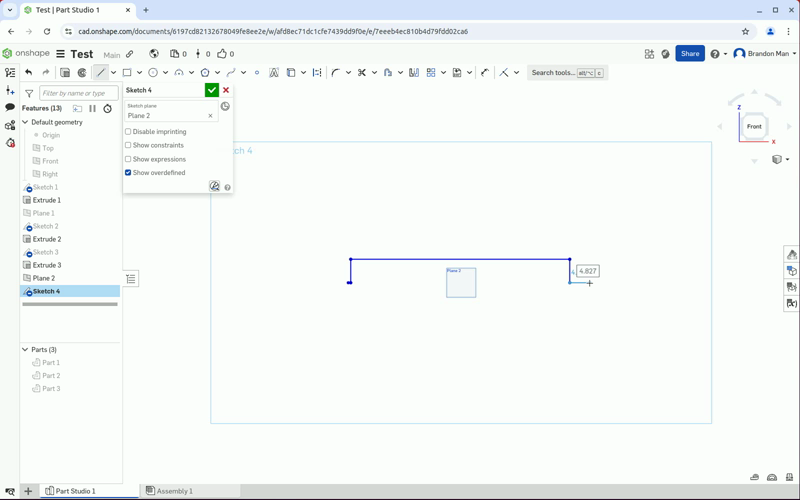
mouse_move(572, 282)
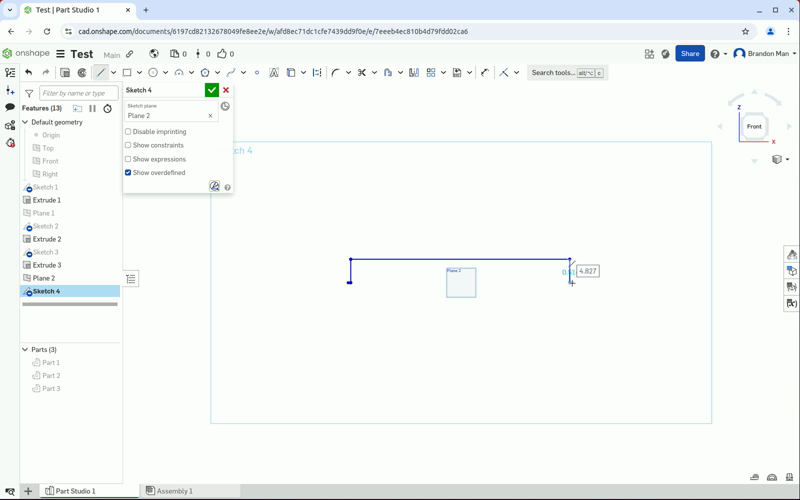
scroll(6)
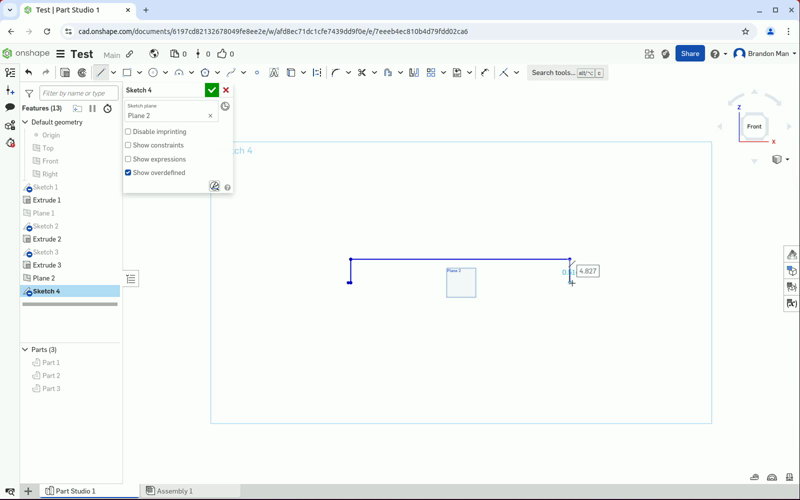
scroll(6)
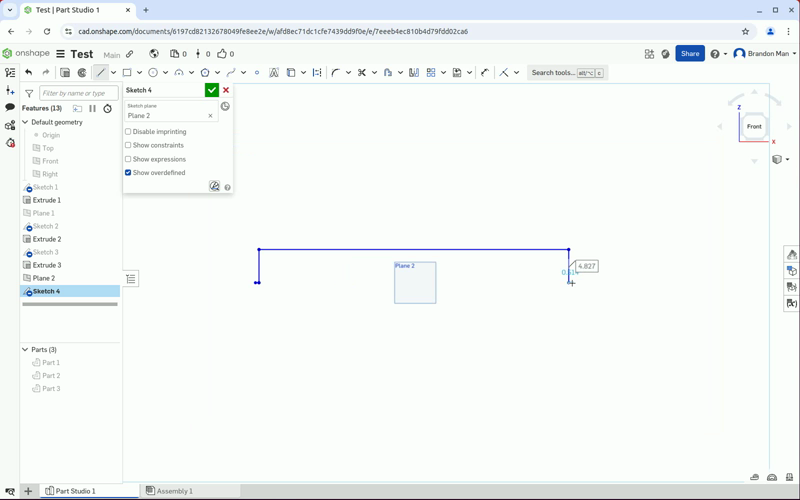
scroll(6)
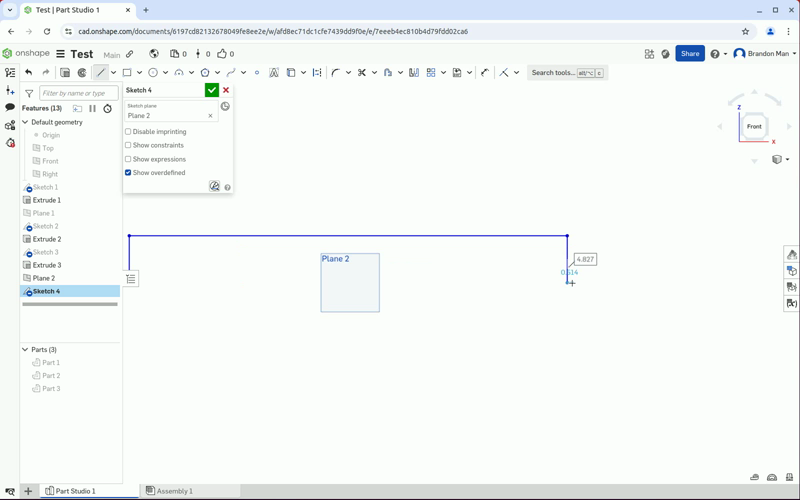
scroll(6)
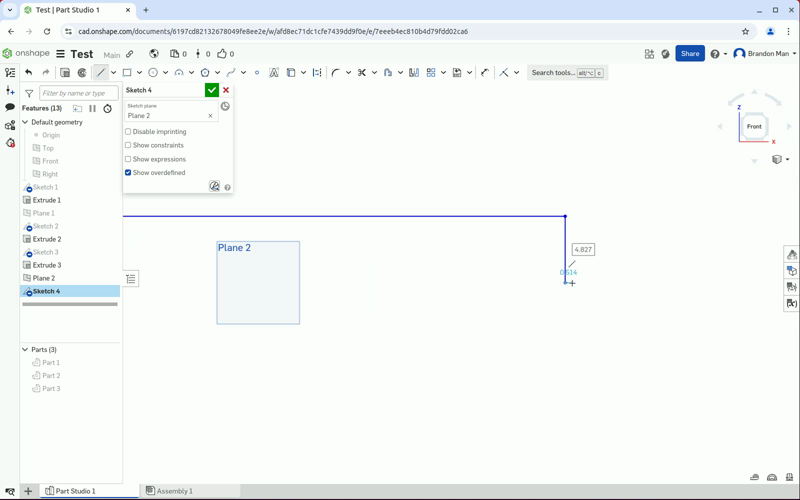
scroll(6)
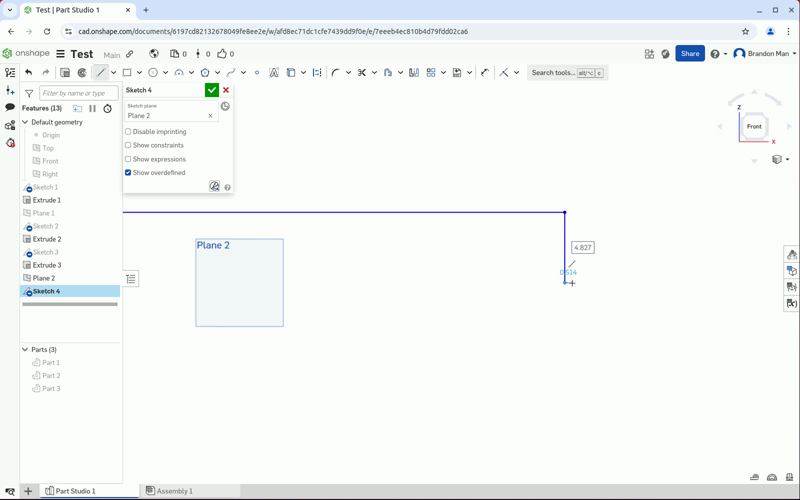
scroll(6)
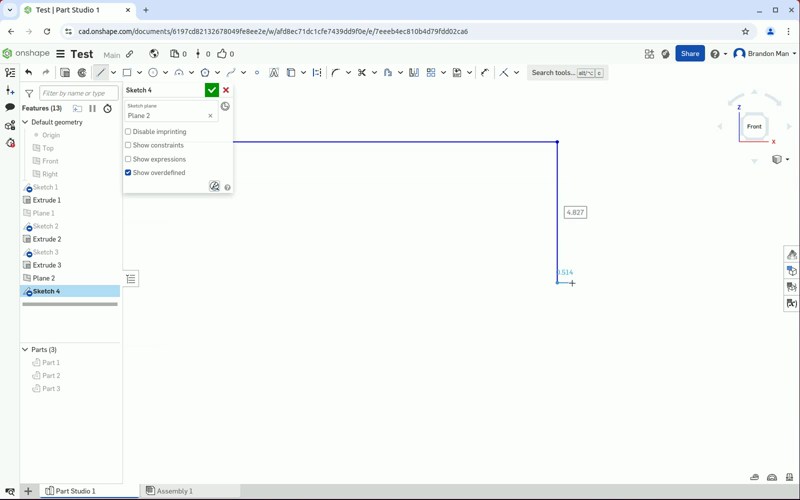
scroll(6)
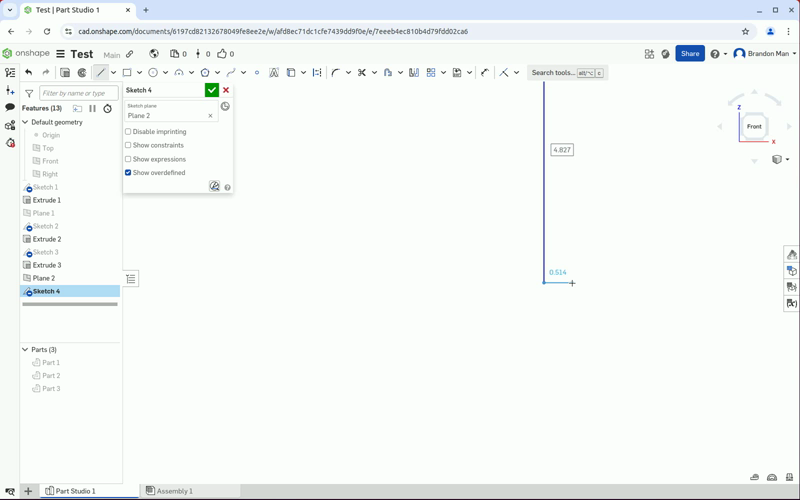
click(572, 282)
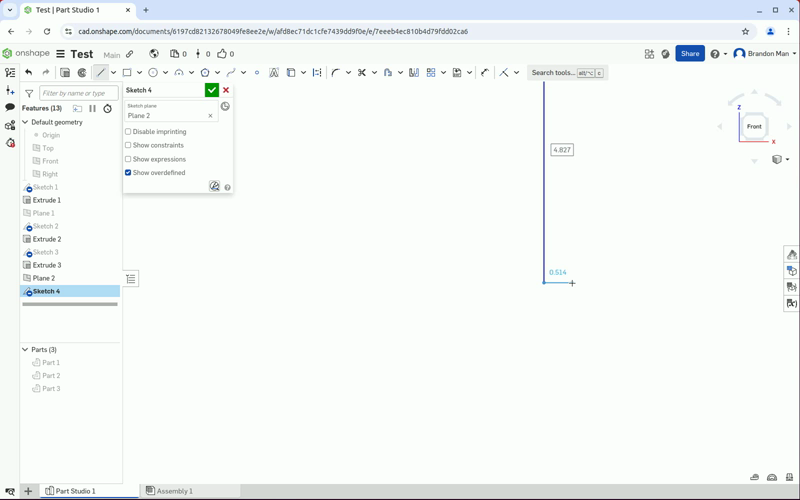
scroll(-6)
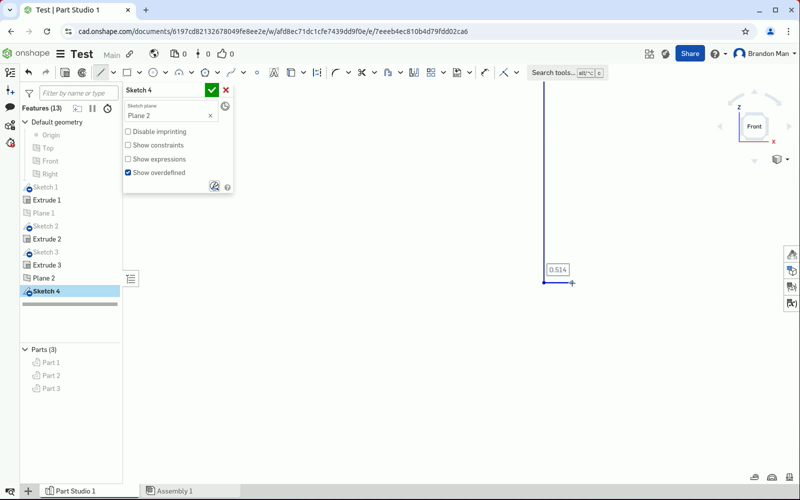
scroll(-6)
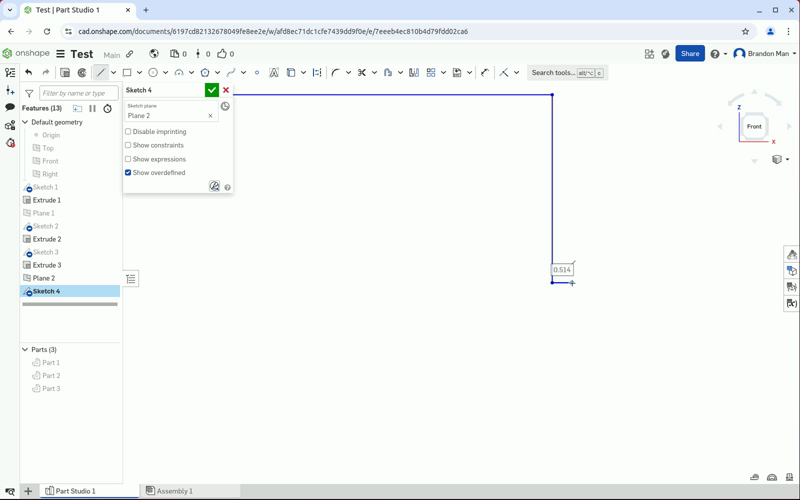
scroll(-6)
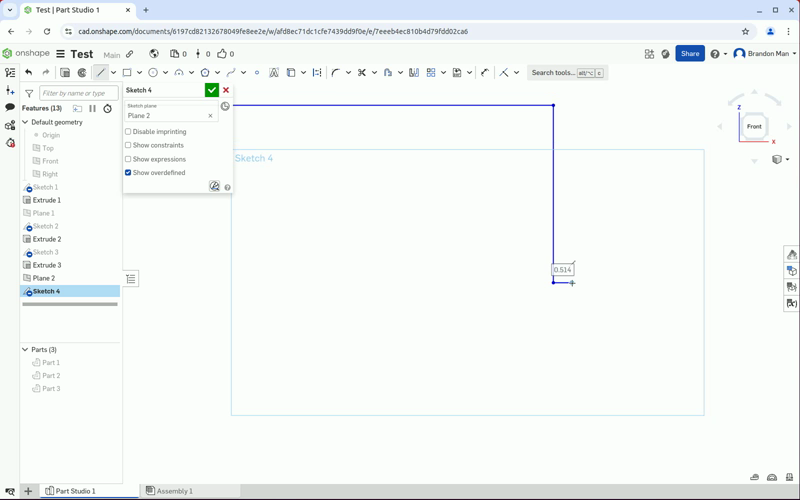
scroll(-6)
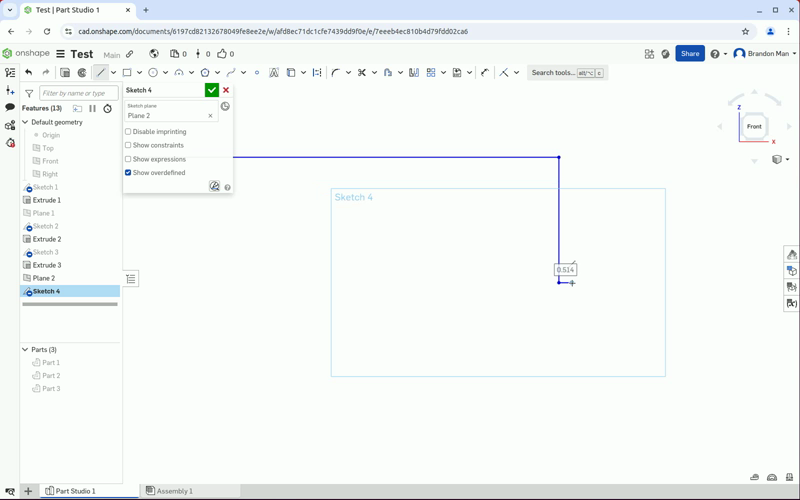
scroll(-6)
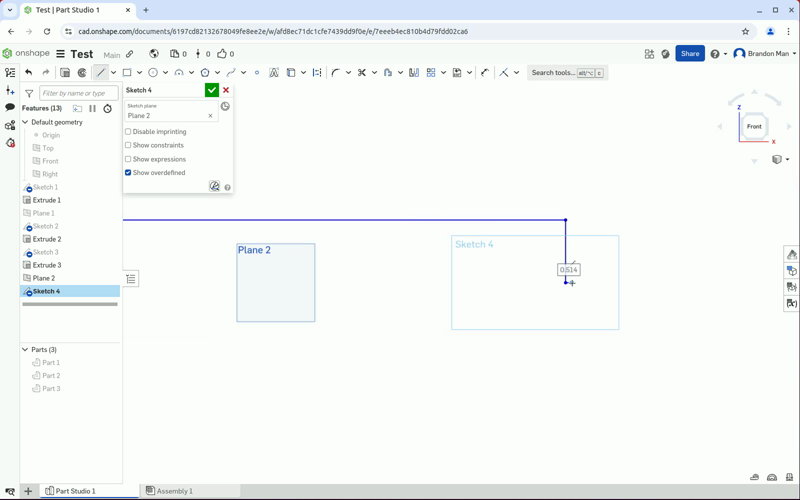
scroll(-6)
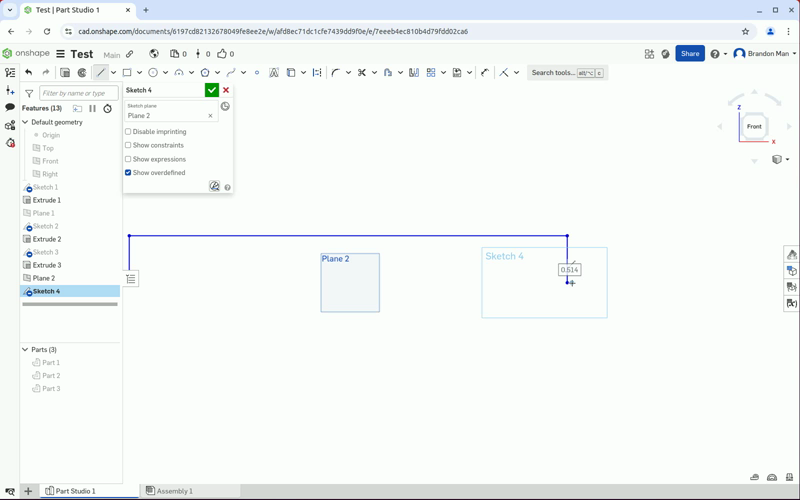
scroll(-6)
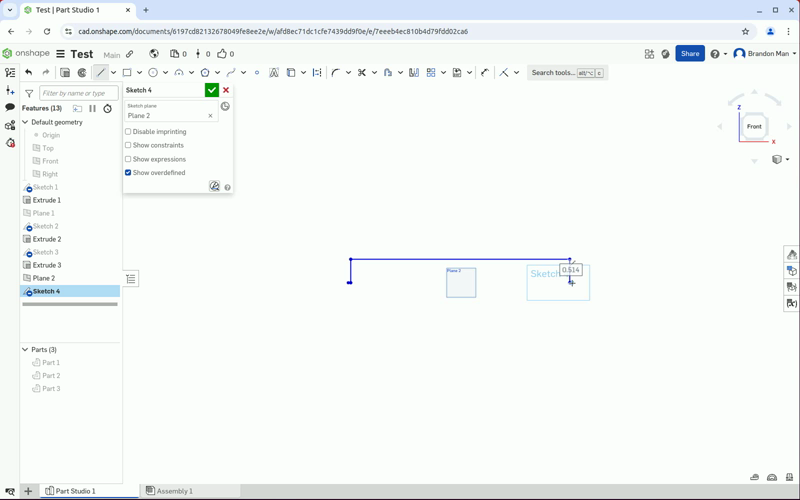
key_up(shift)
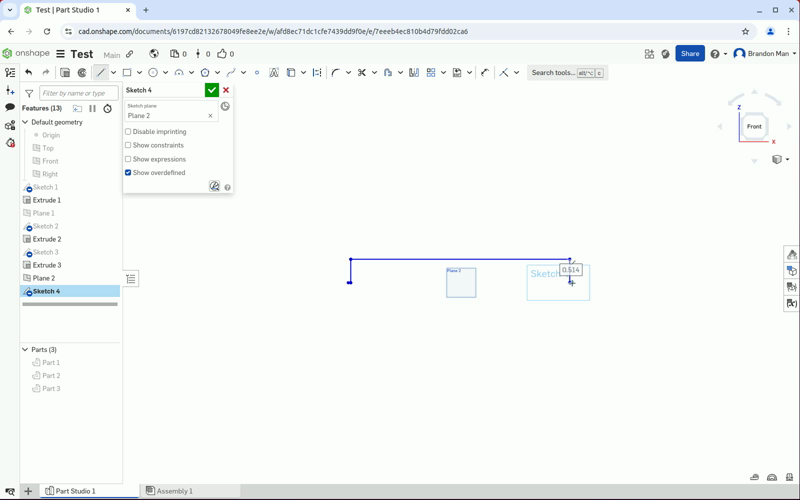
key_down(shift)
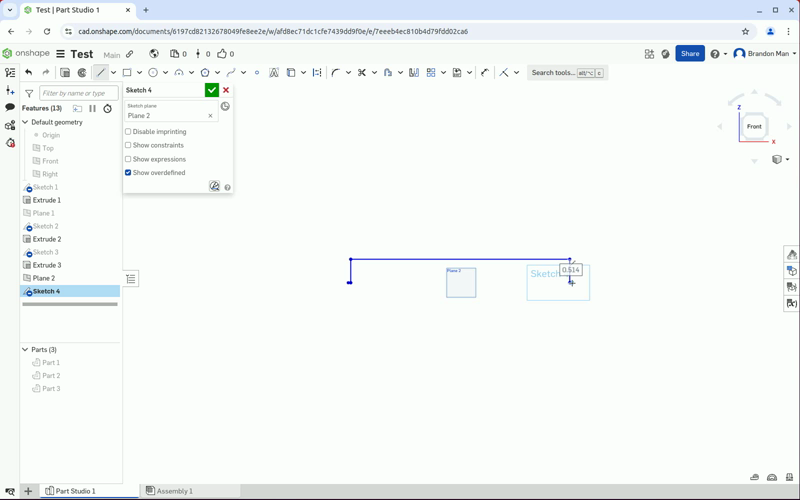
mouse_move(589, 282)
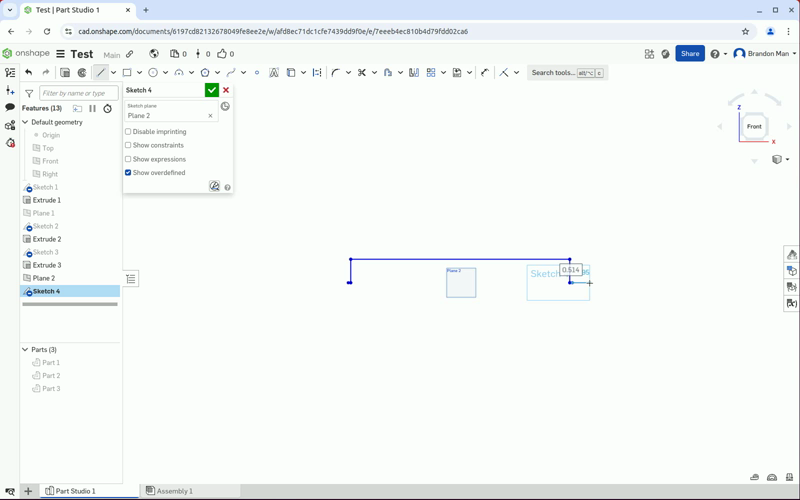
mouse_move(572, 257)
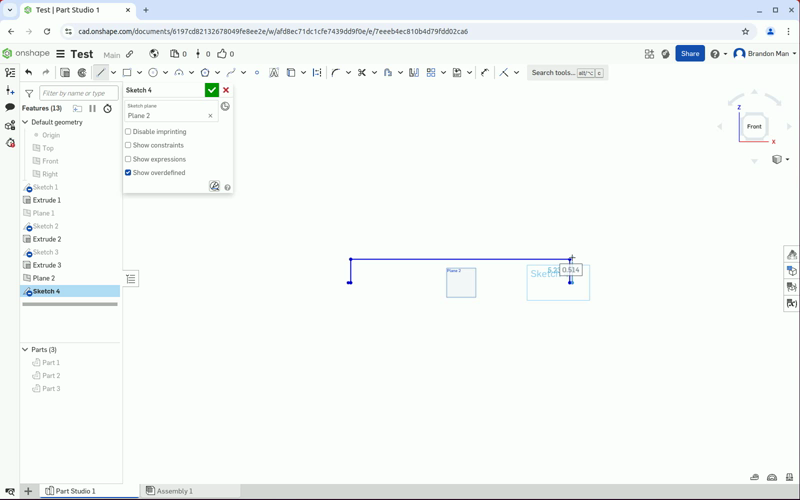
scroll(6)
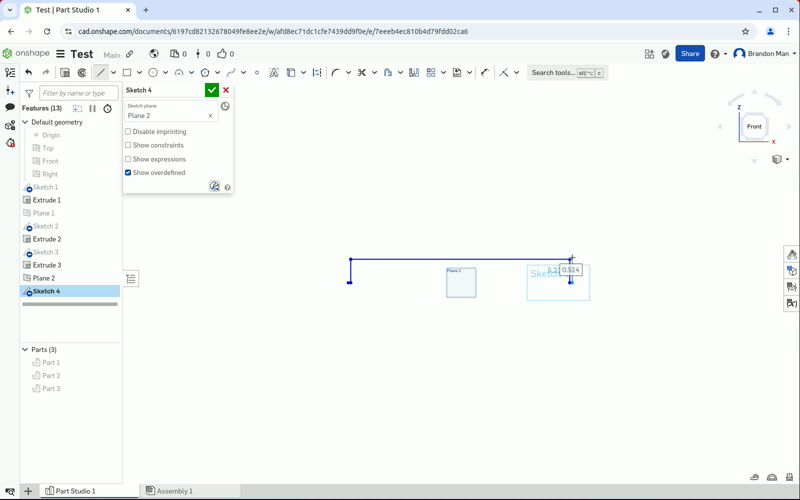
scroll(6)
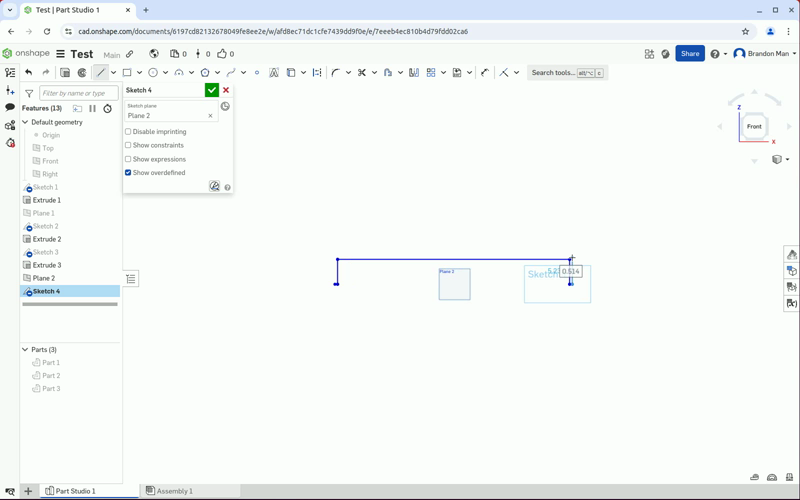
scroll(6)
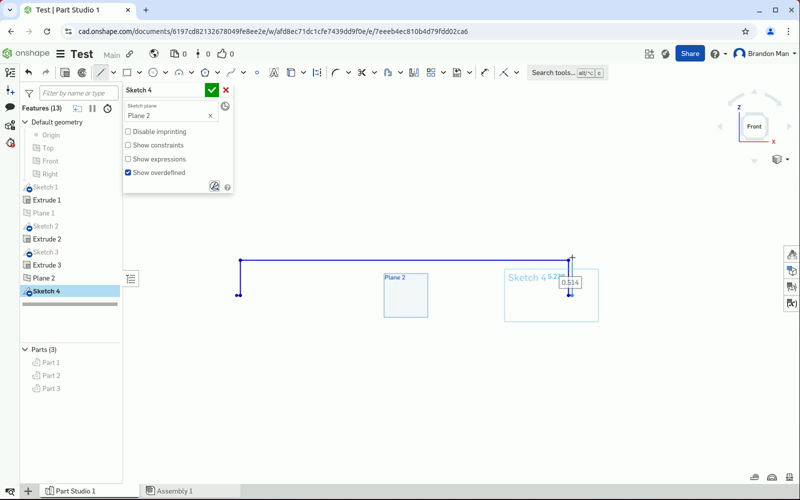
scroll(6)
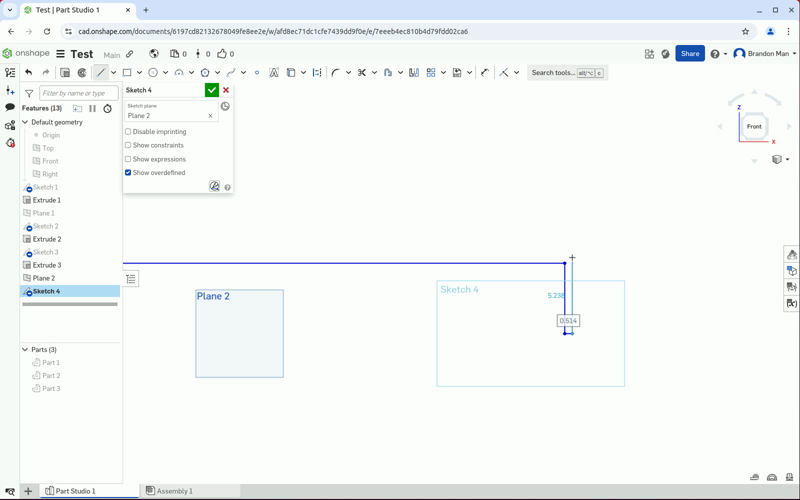
scroll(6)
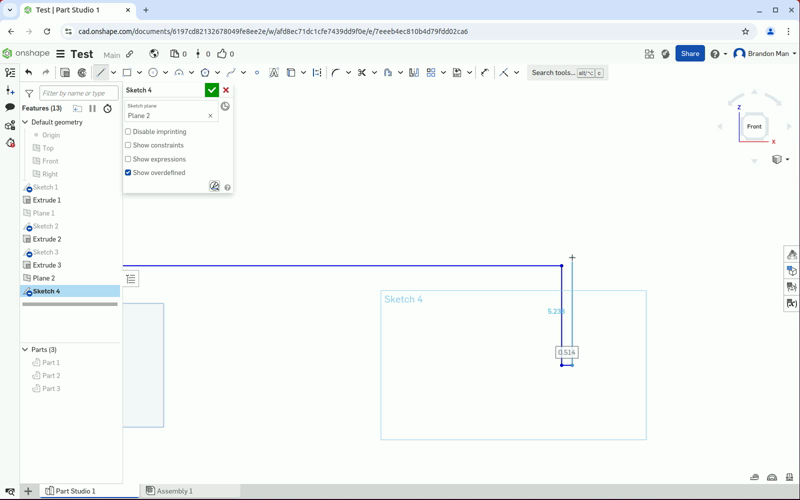
scroll(6)
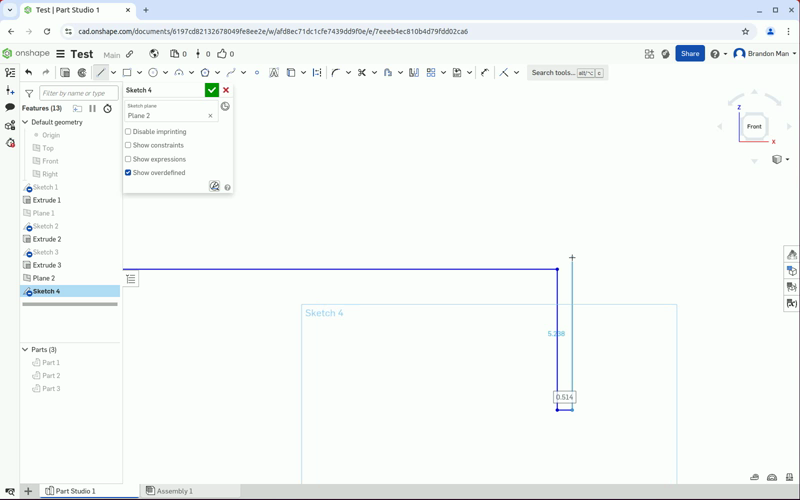
scroll(6)
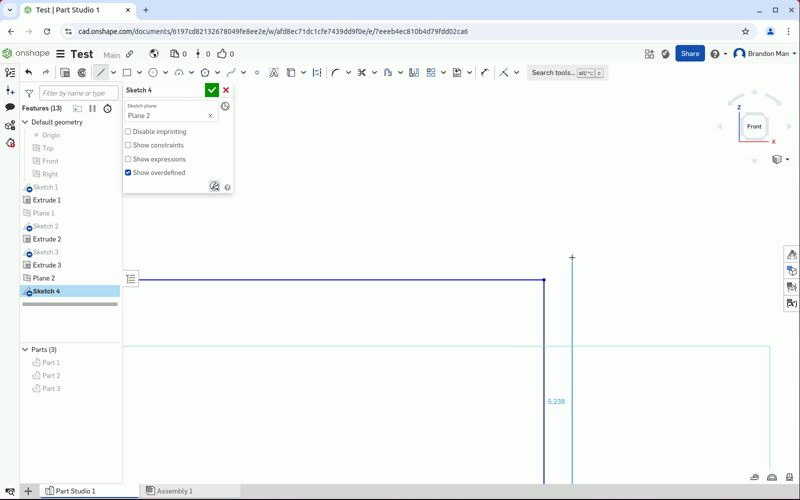
click(572, 257)
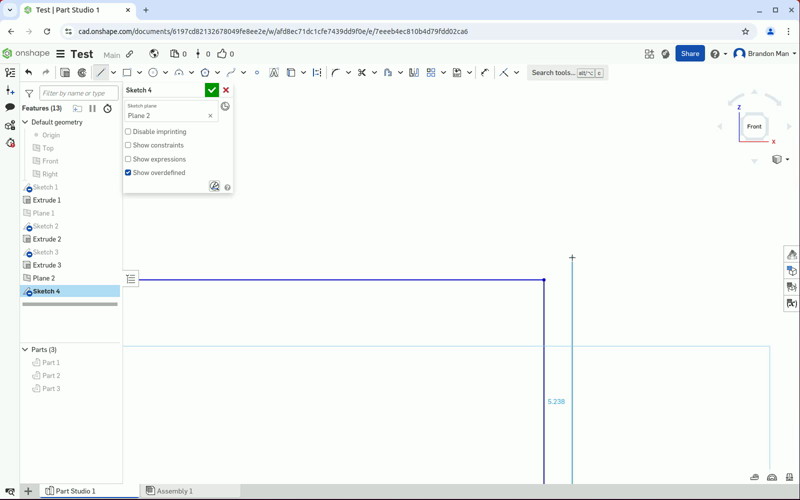
scroll(-6)
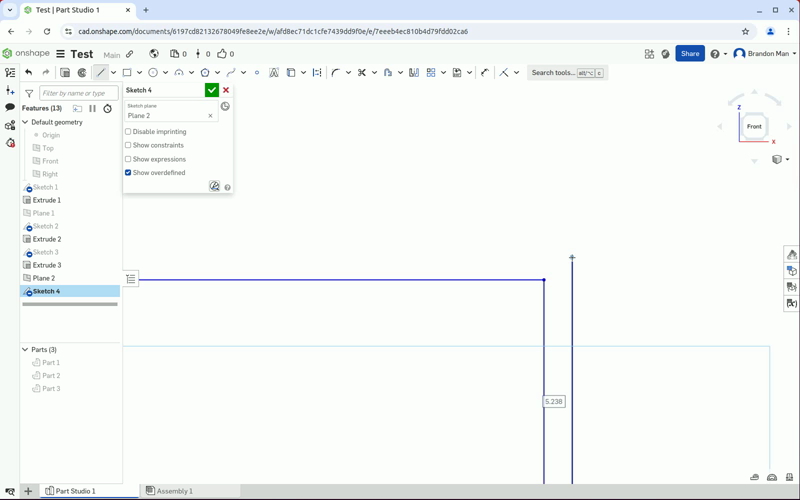
scroll(-6)
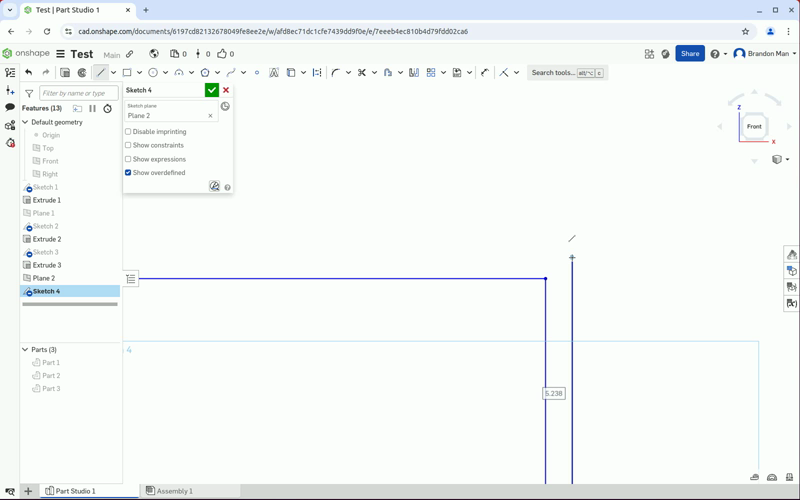
scroll(-6)
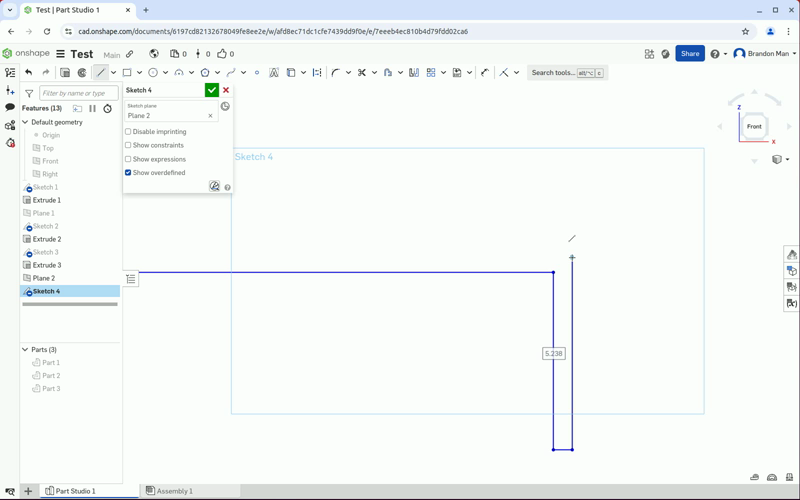
scroll(-6)
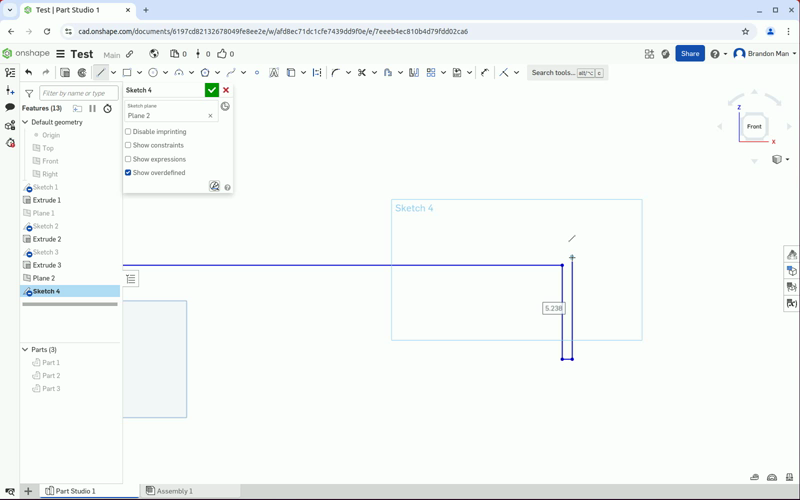
scroll(-6)
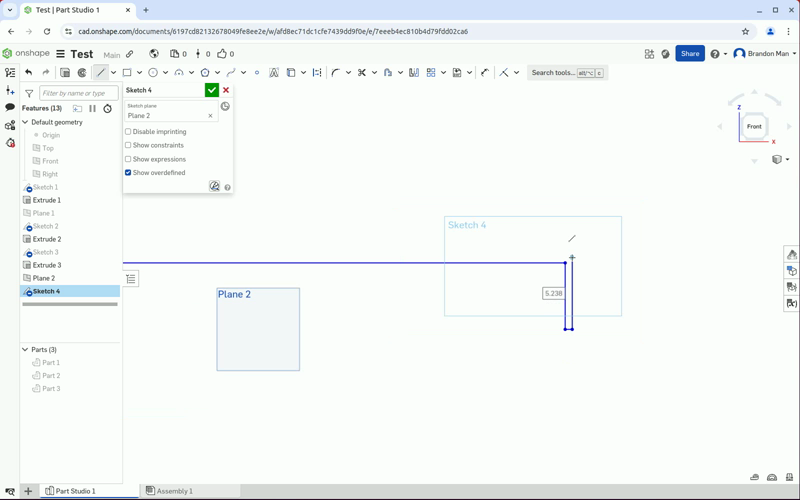
scroll(-6)
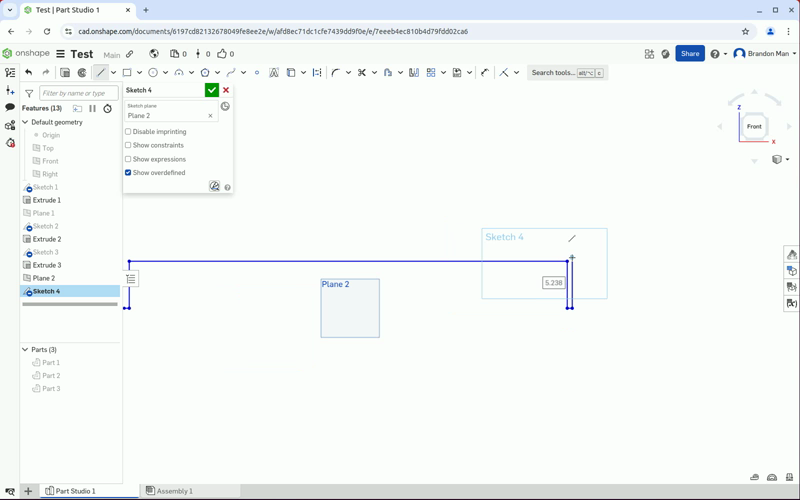
scroll(-6)
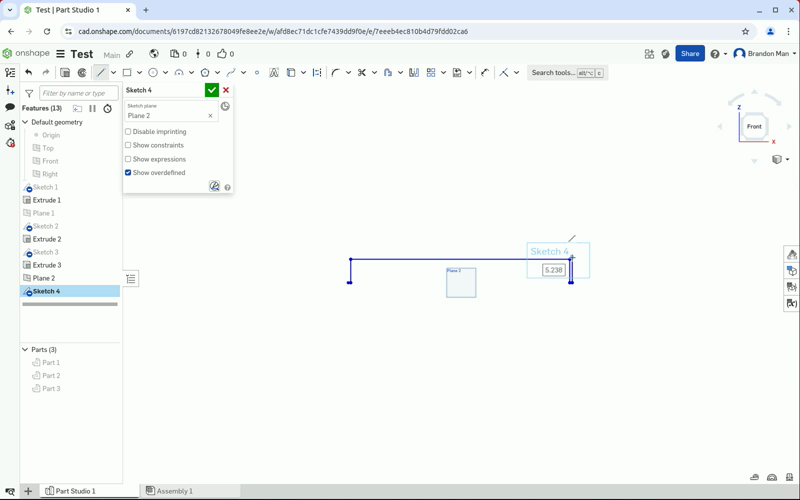
key_up(shift)
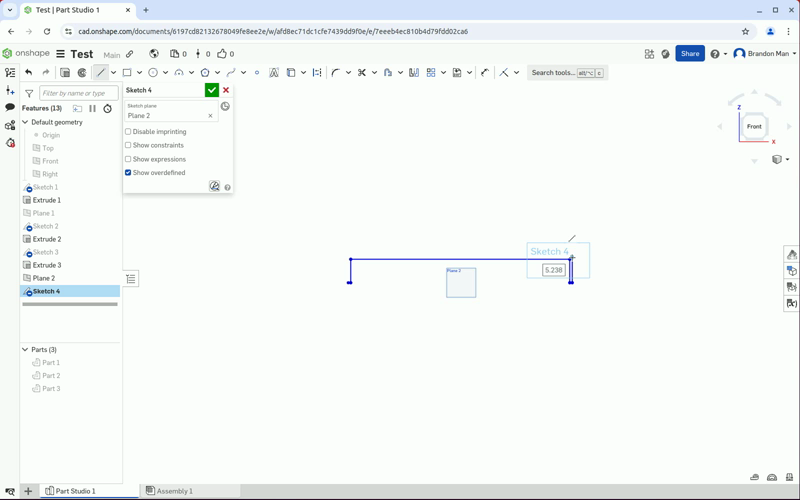
key_down(shift)
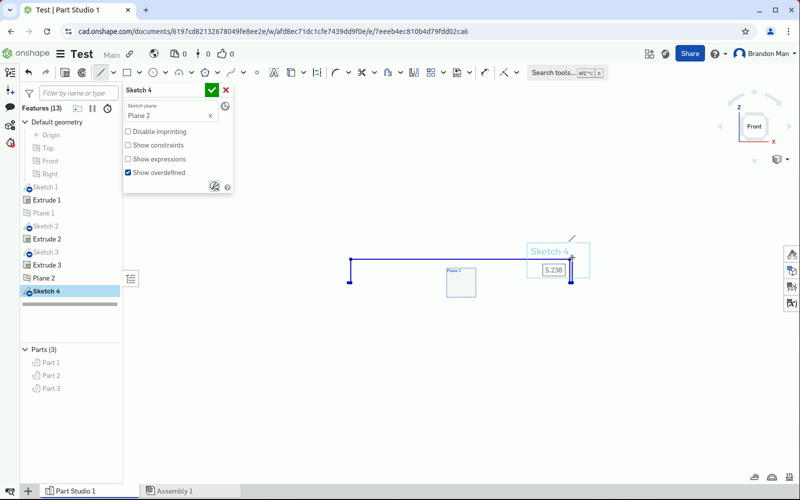
mouse_move(348, 257)
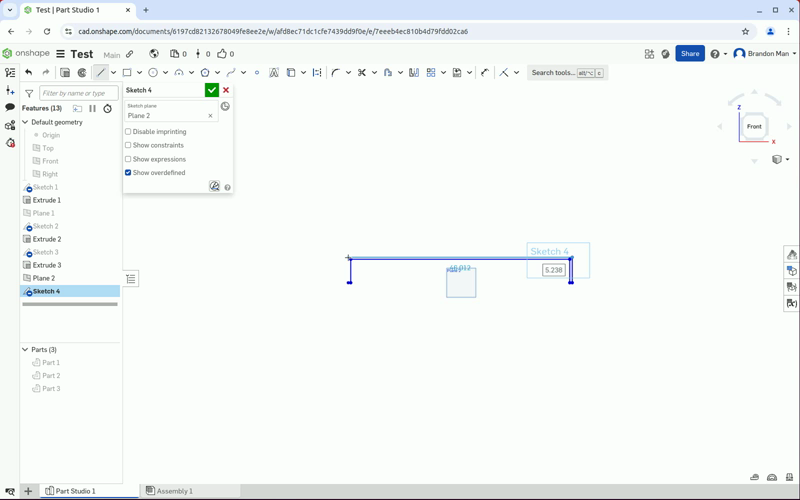
scroll(6)
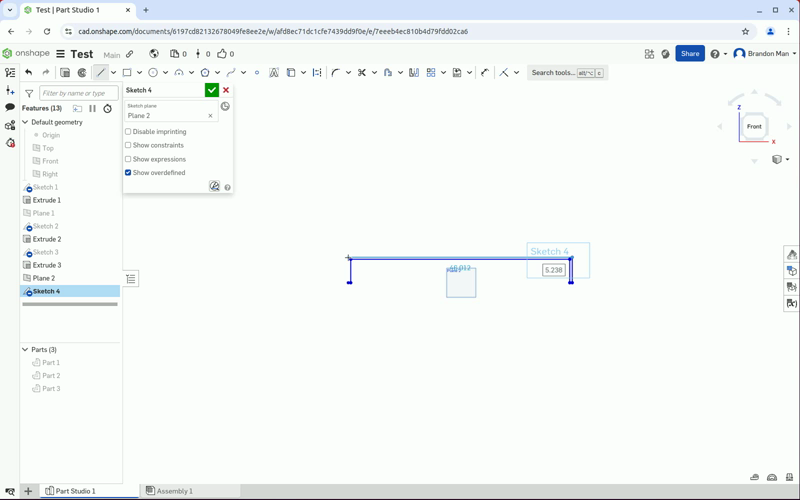
scroll(6)
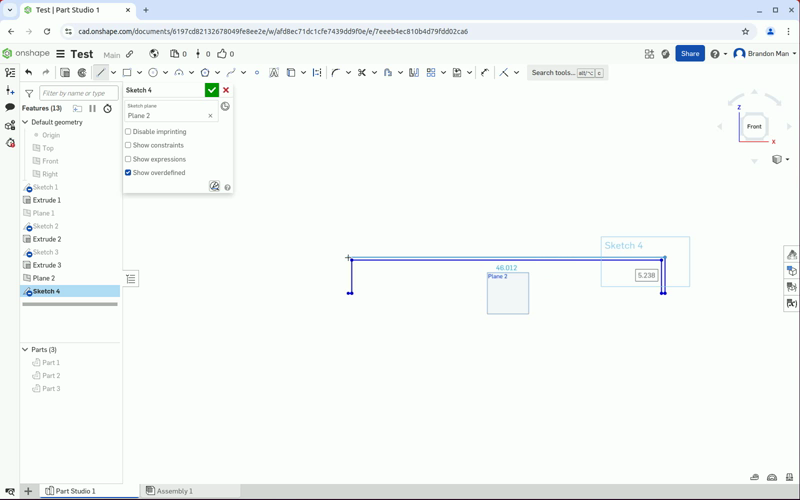
scroll(6)
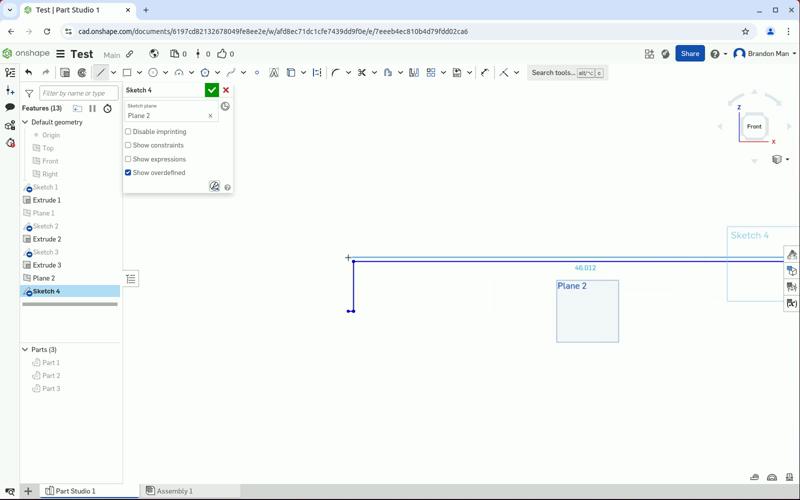
scroll(6)
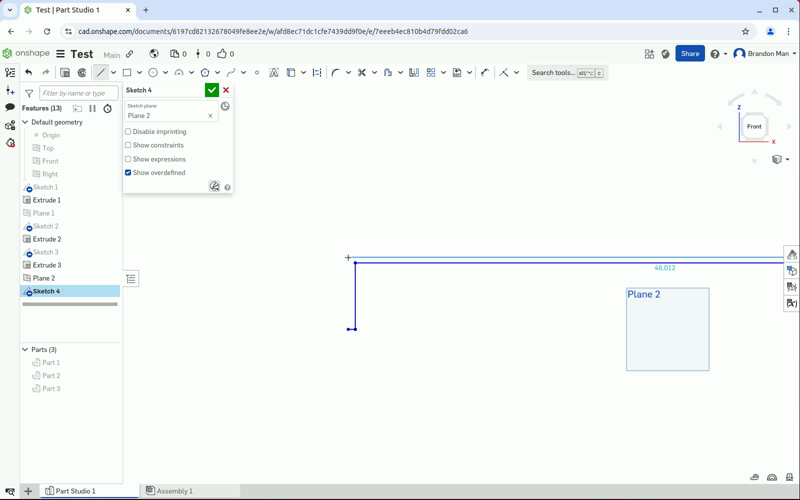
scroll(6)
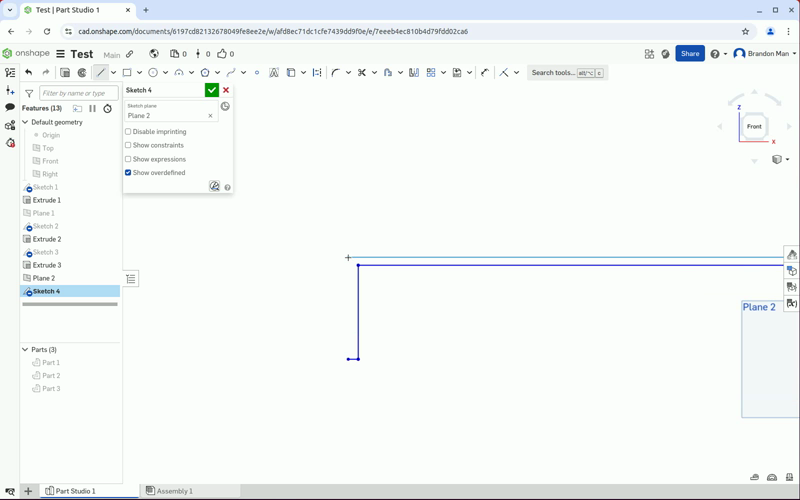
scroll(6)
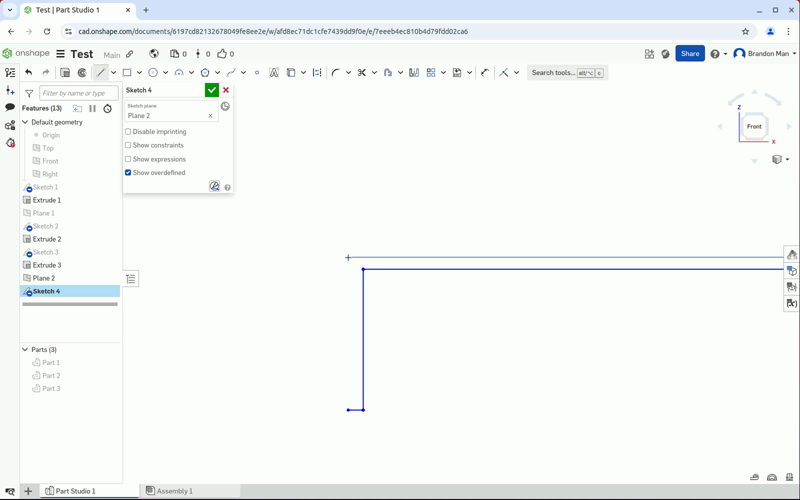
scroll(6)
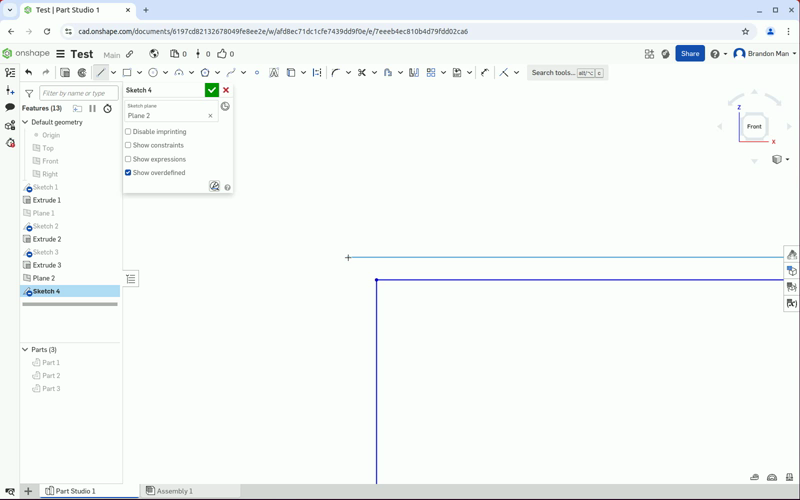
click(348, 257)
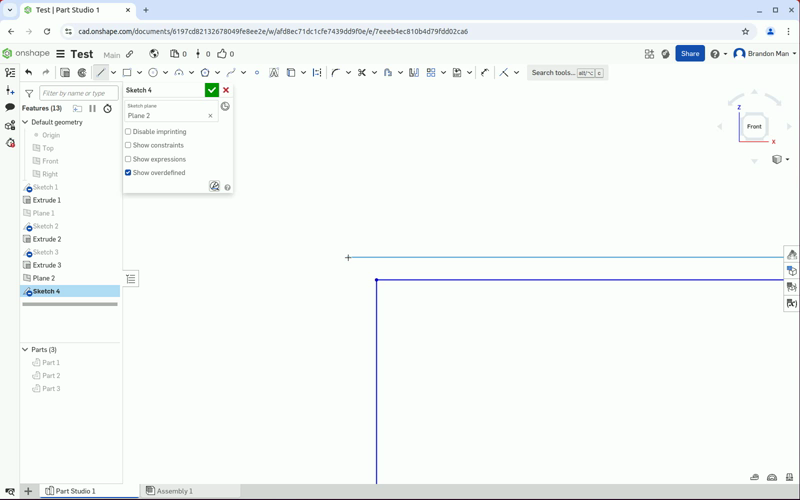
scroll(-6)
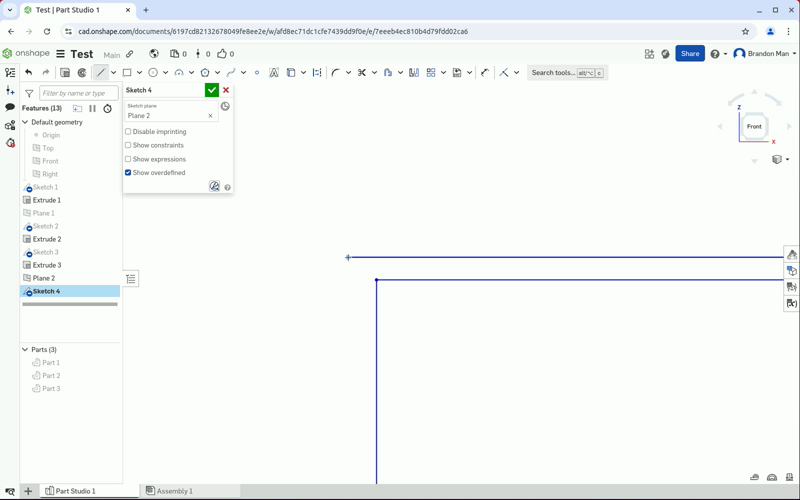
scroll(-6)
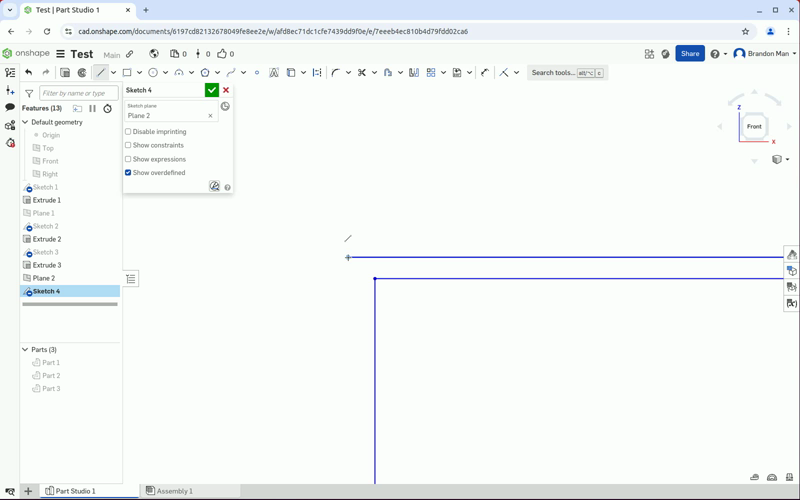
scroll(-6)
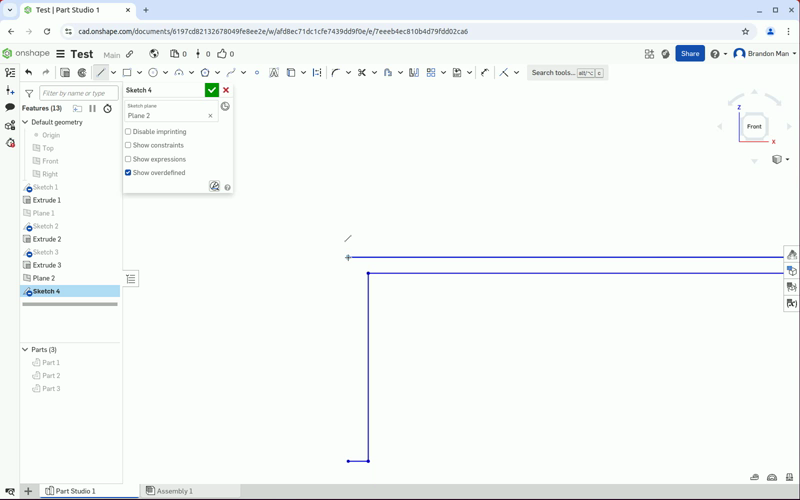
scroll(-6)
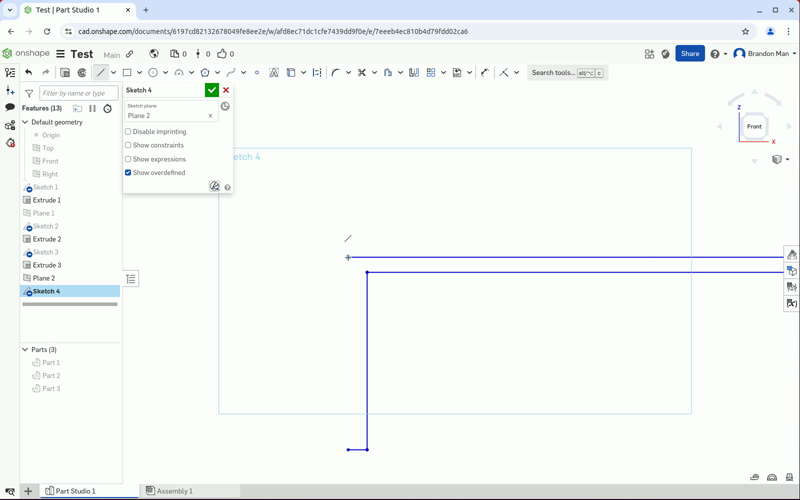
scroll(-6)
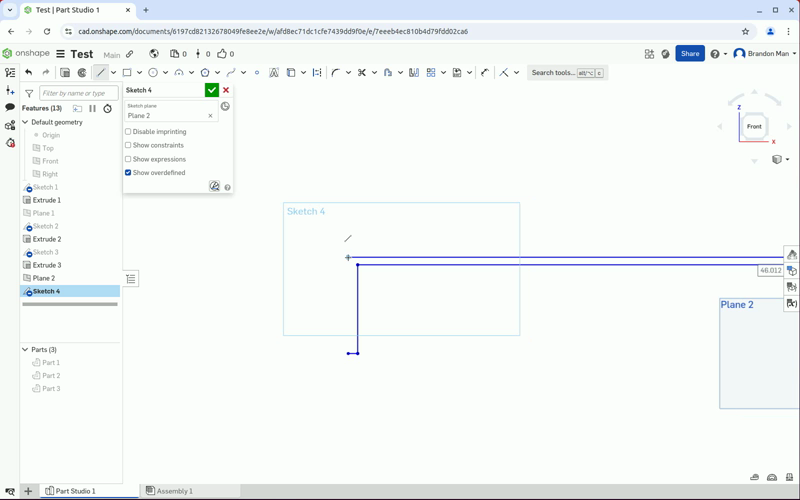
scroll(-6)
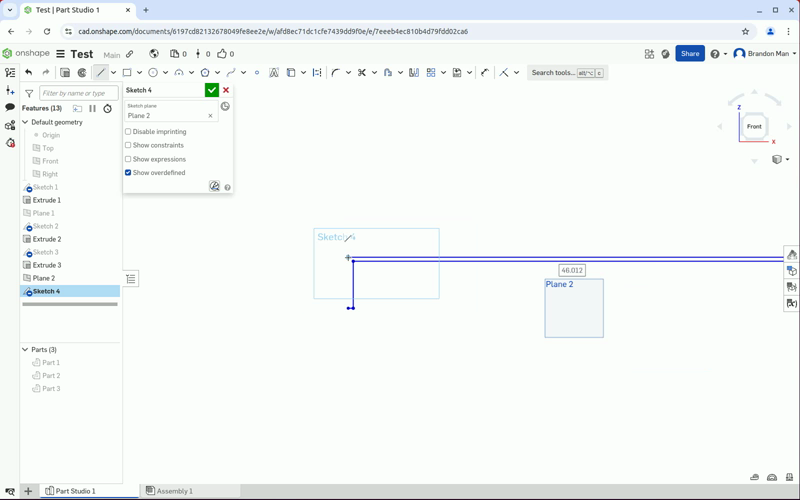
scroll(-6)
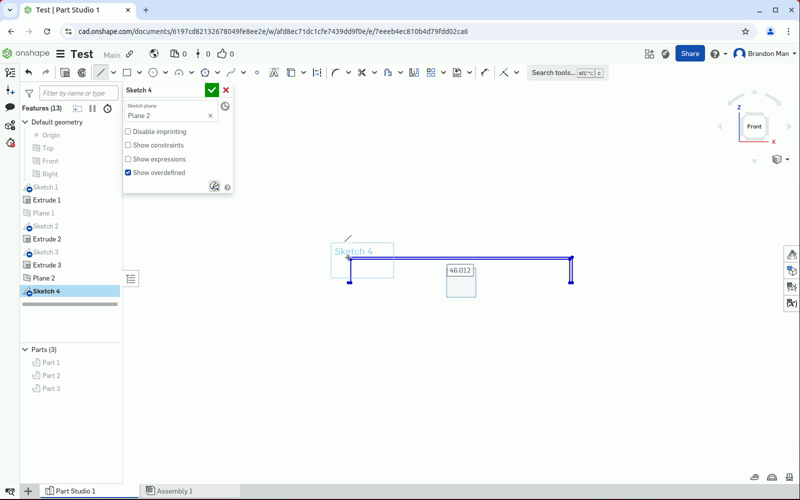
key_up(shift)
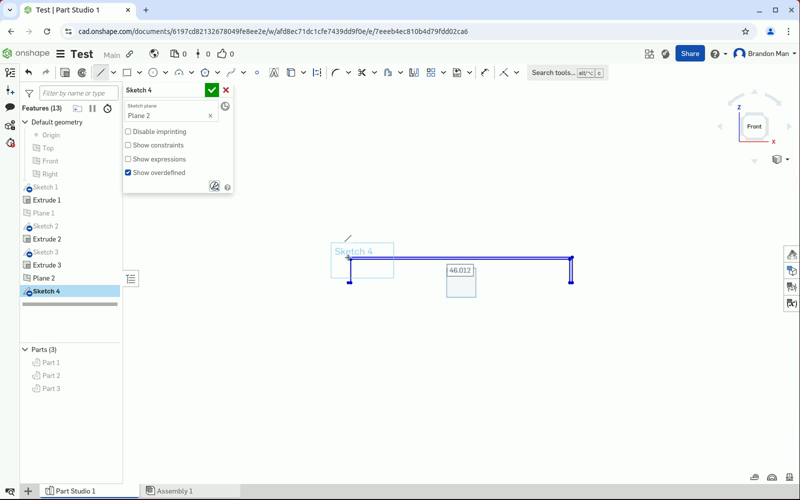
mouse_move(378, 257)
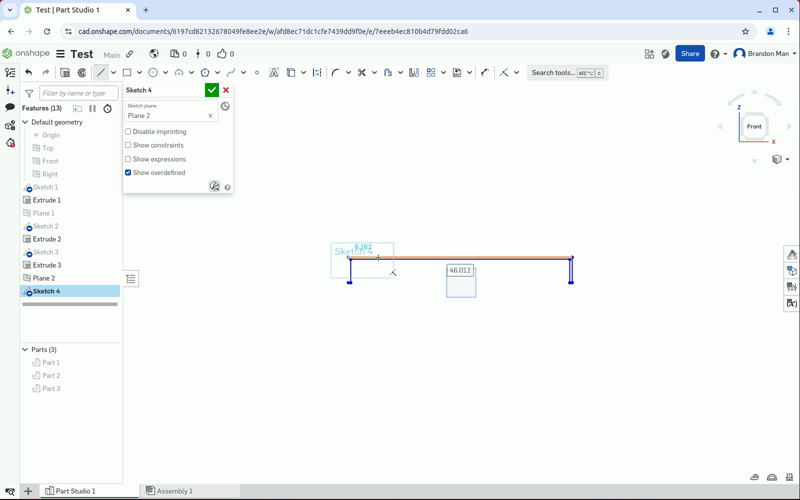
key_down(shift)
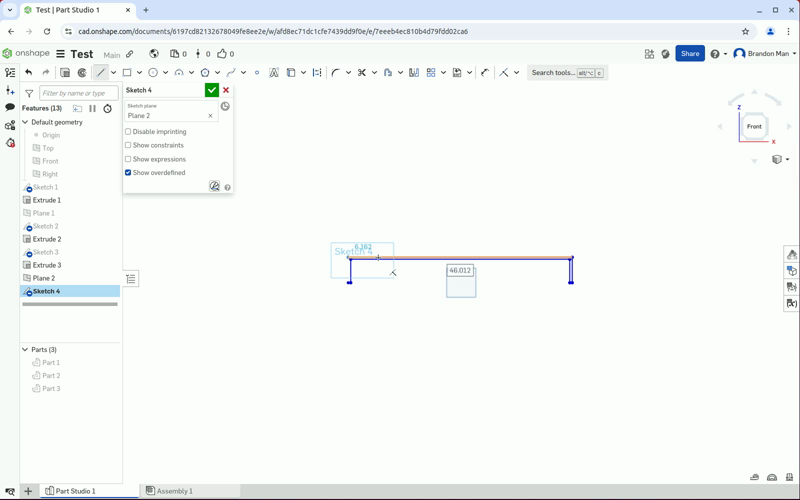
mouse_move(348, 282)
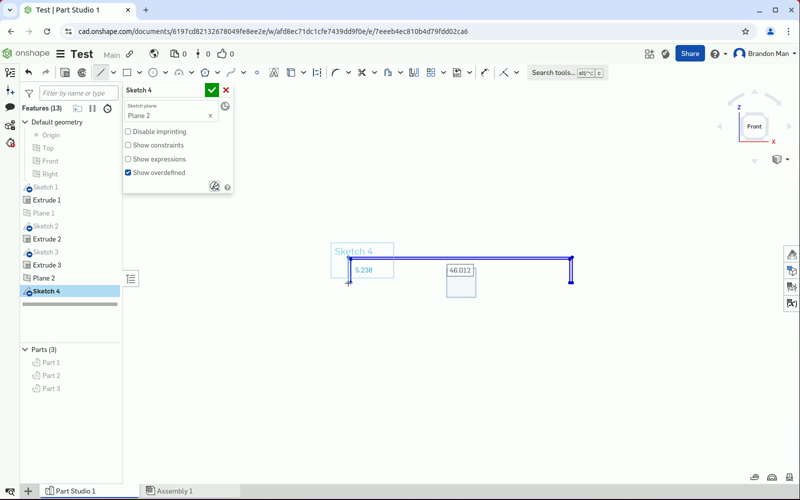
scroll(6)
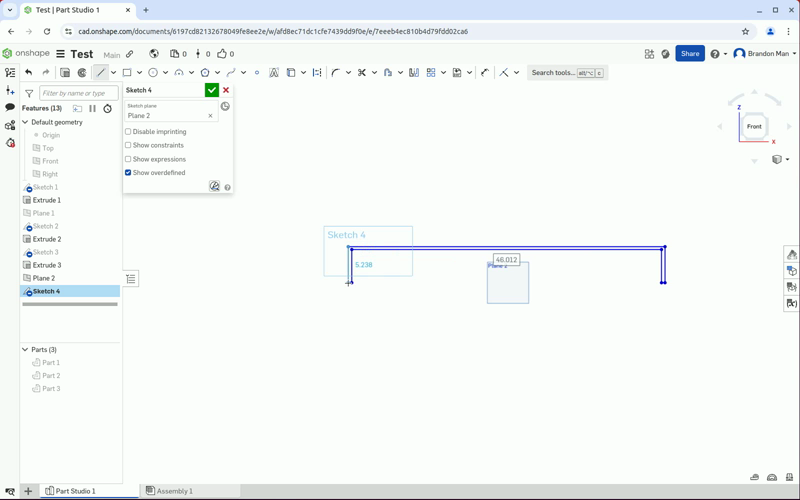
scroll(6)
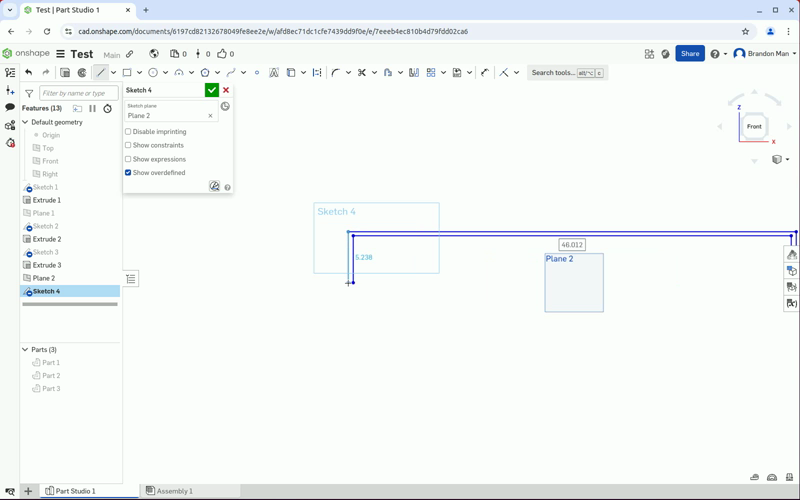
scroll(6)
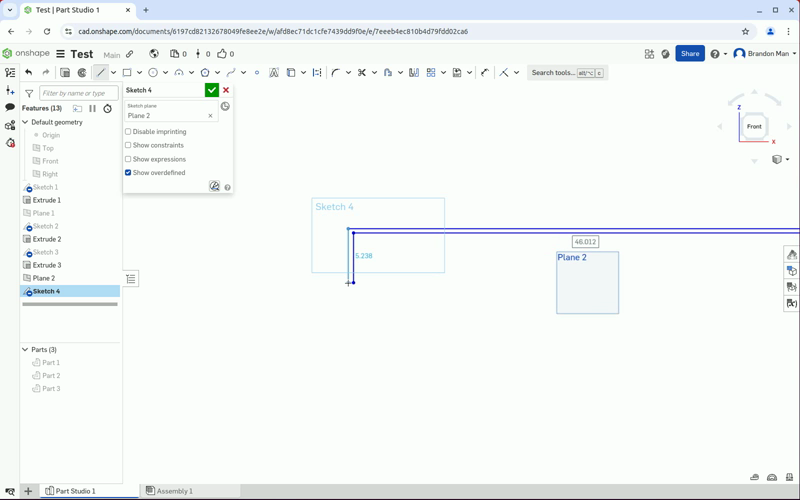
scroll(6)
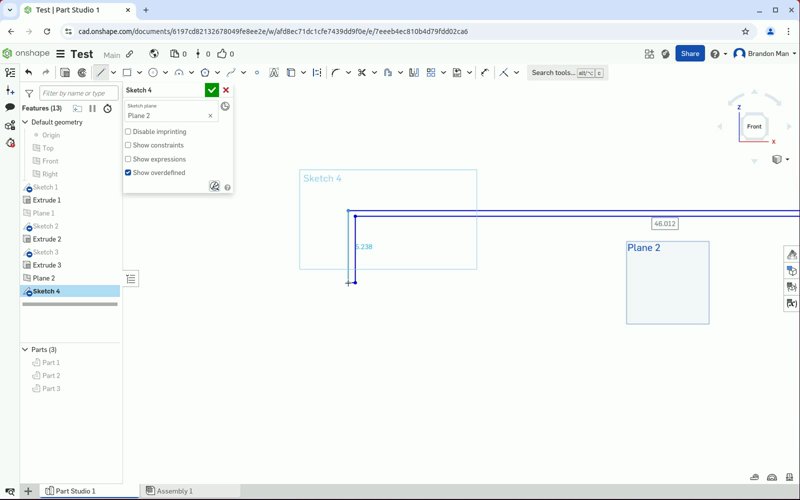
scroll(6)
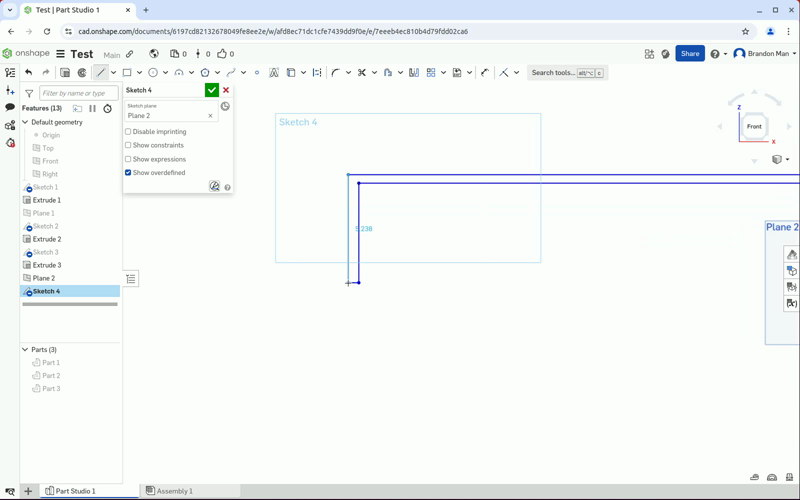
scroll(6)
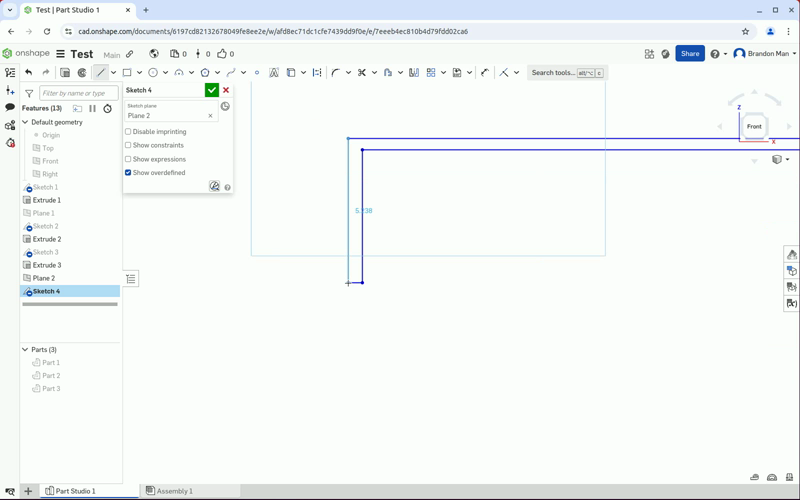
scroll(6)
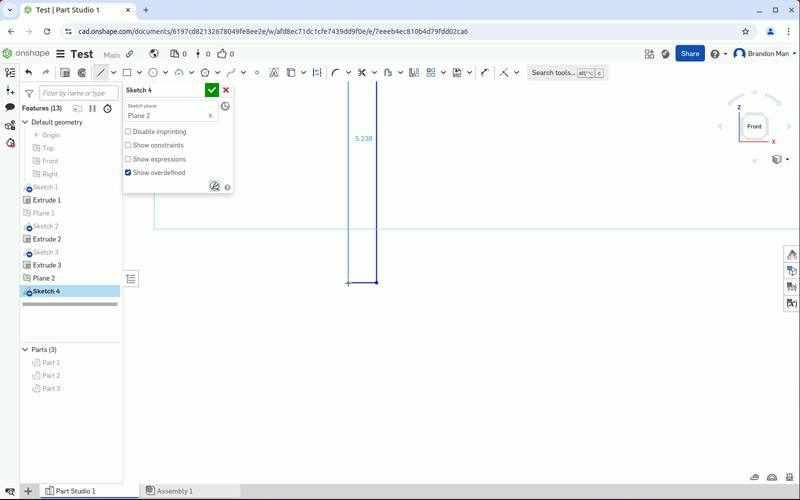
key_up(shift)
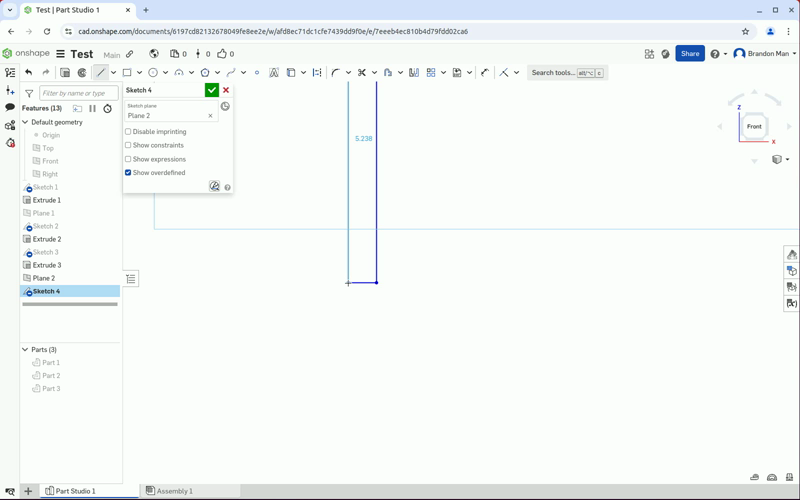
click(348, 282)
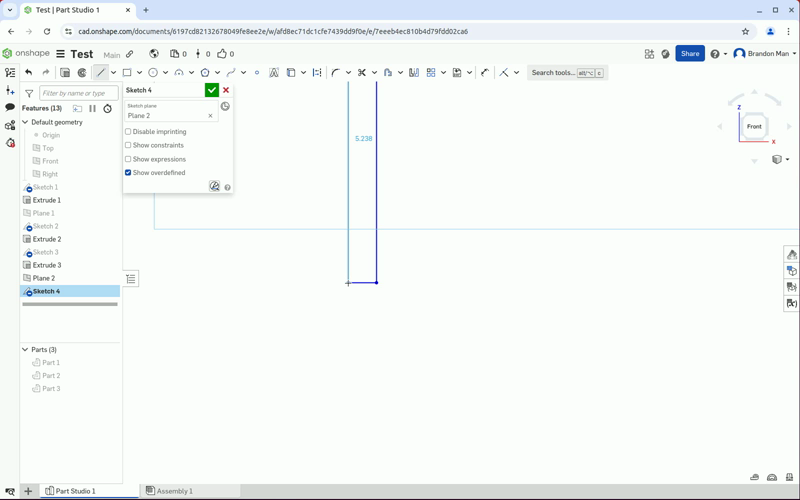
scroll(-6)
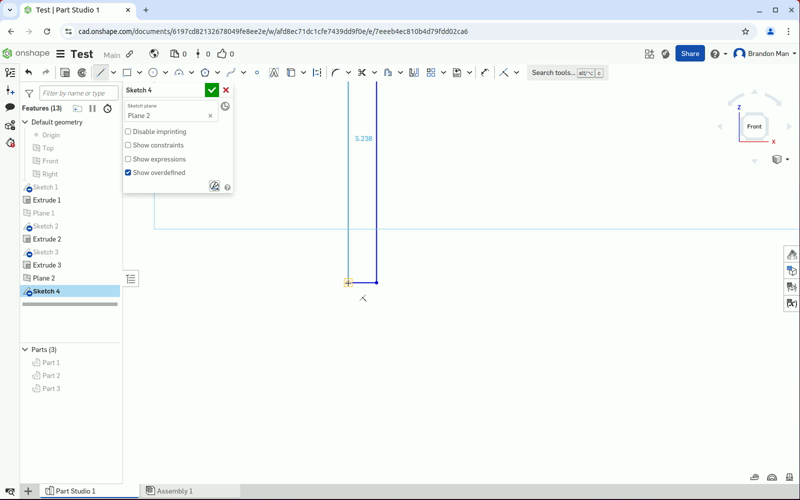
scroll(-6)
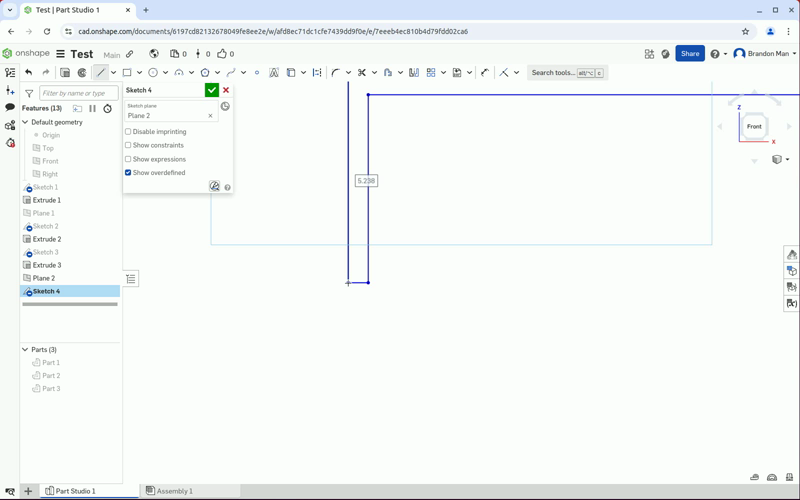
scroll(-6)
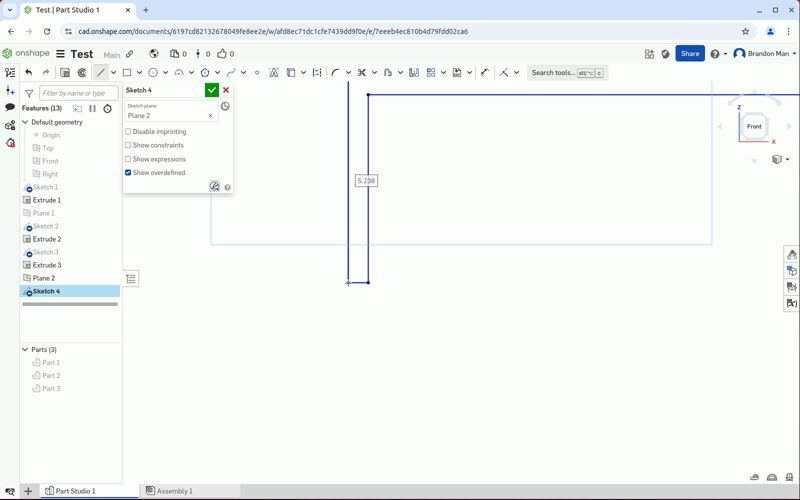
scroll(-6)
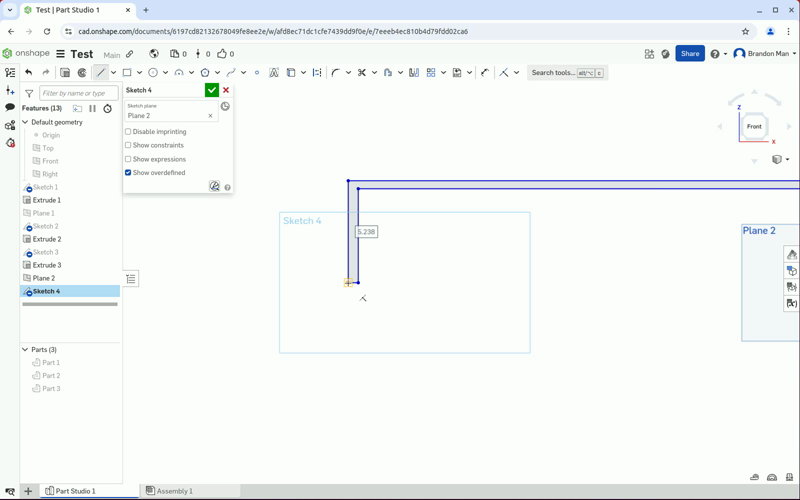
scroll(-6)
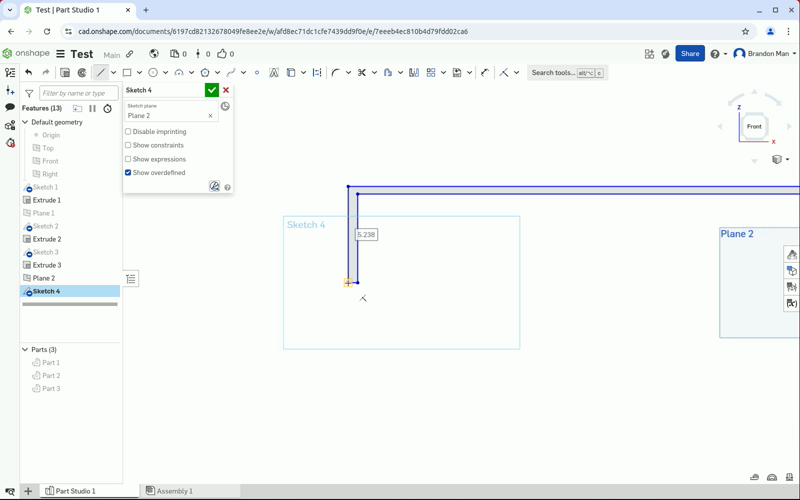
scroll(-6)
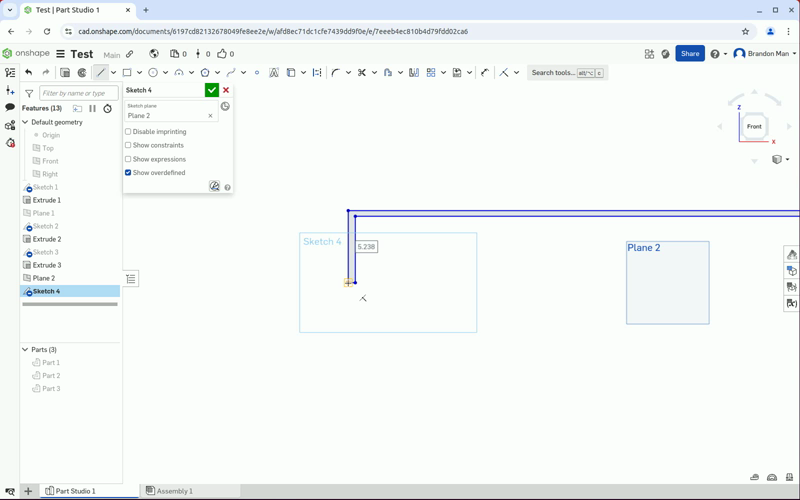
scroll(-6)
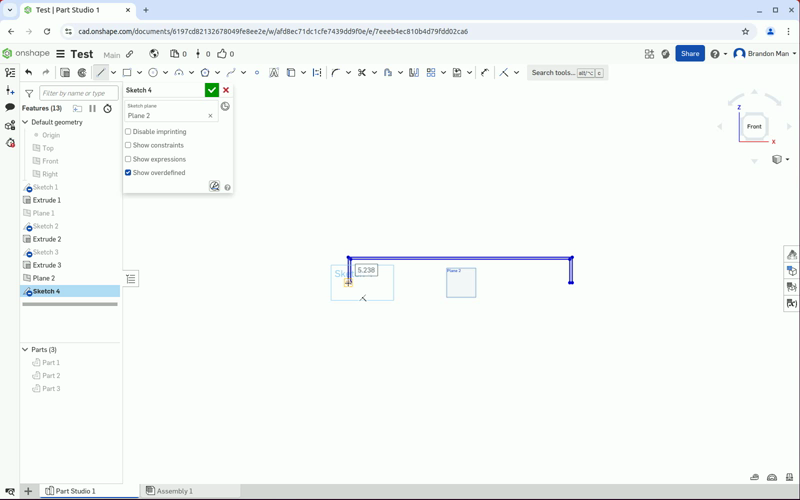
key(esc)
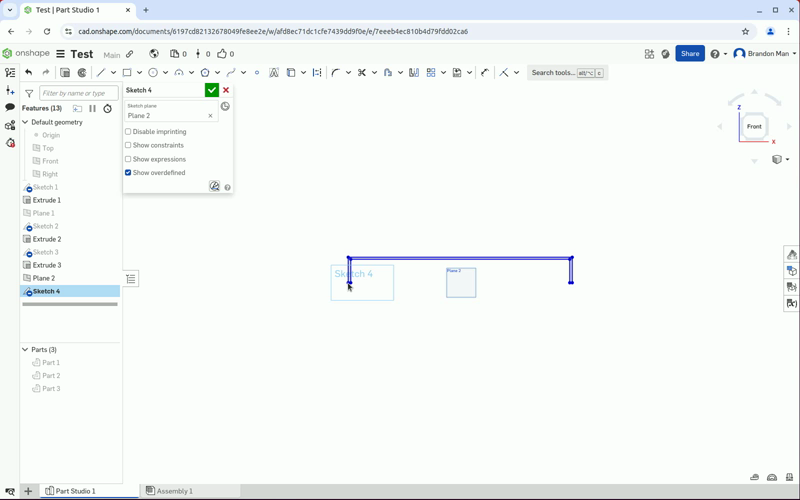
mouse_move(504, 257)
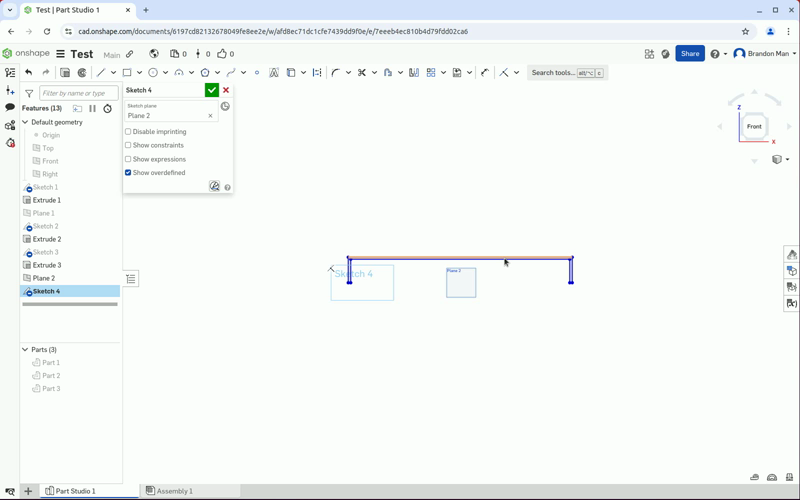
scroll(6)
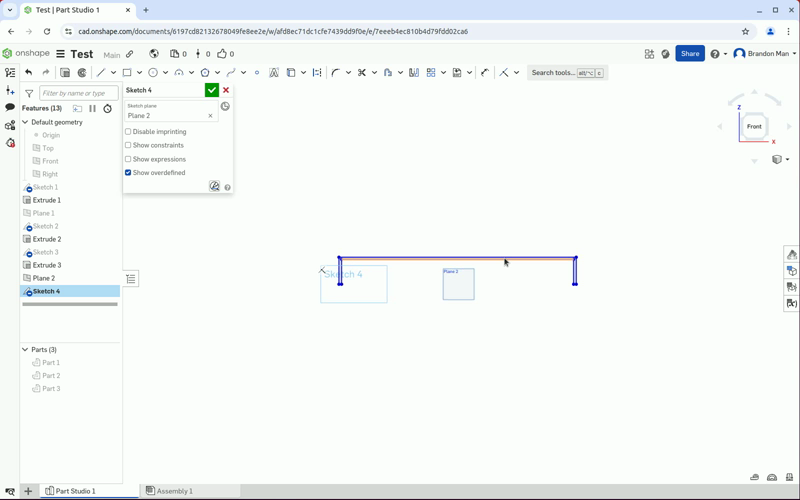
scroll(6)
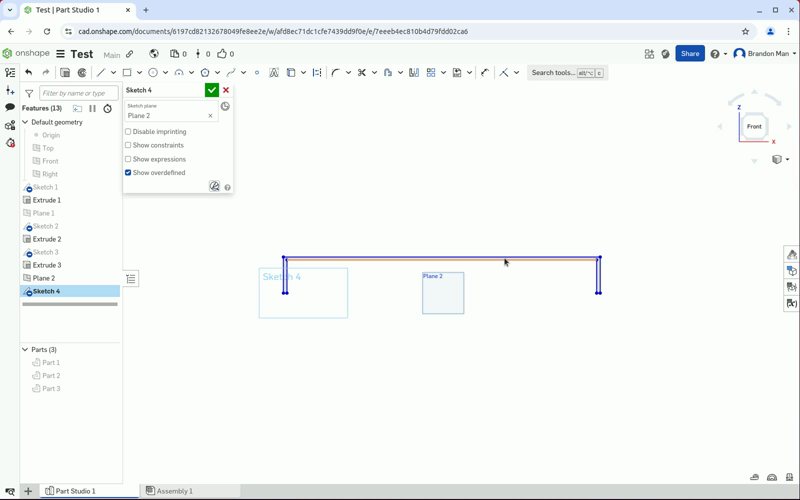
scroll(6)
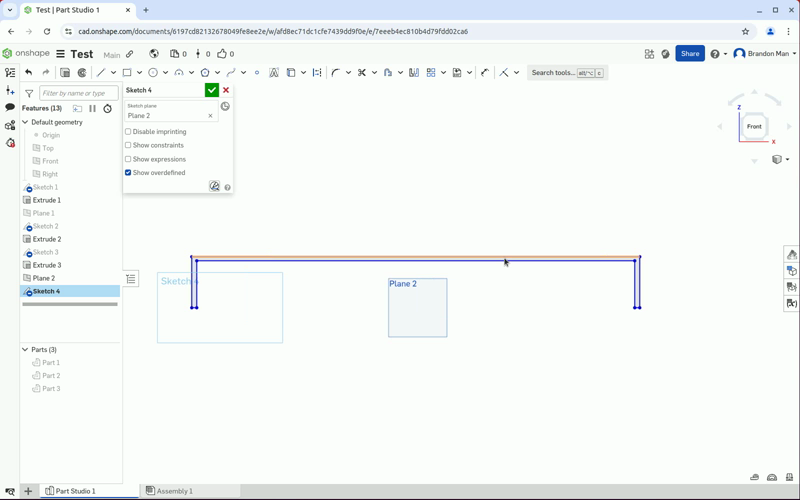
scroll(6)
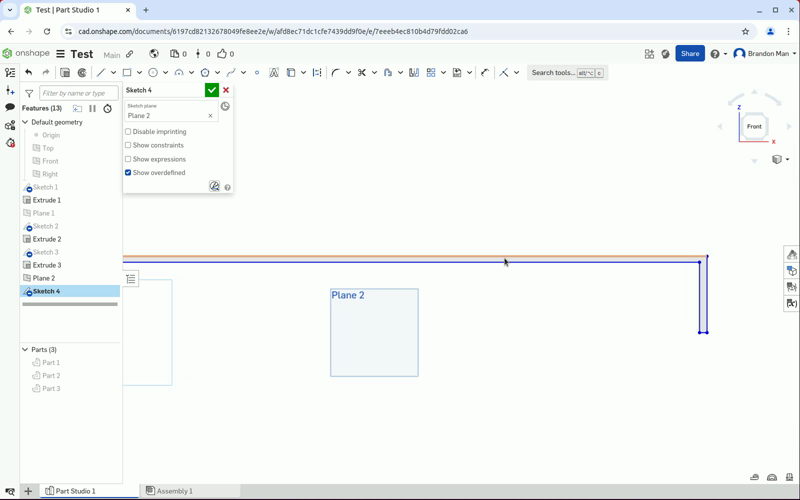
scroll(6)
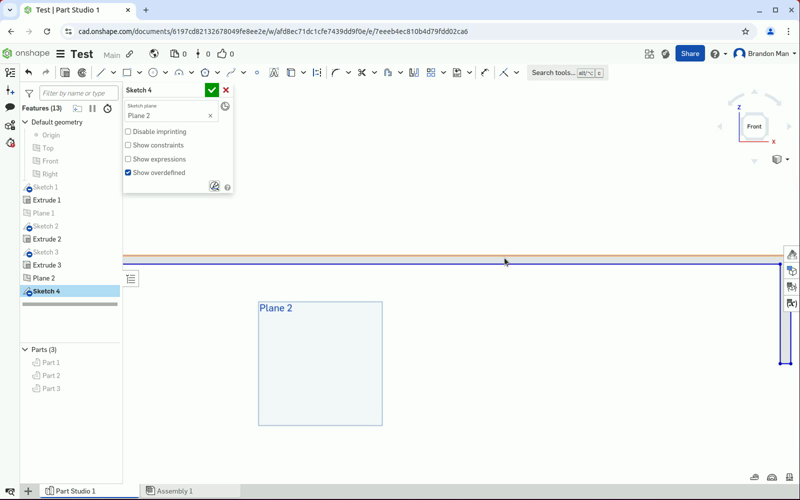
scroll(6)
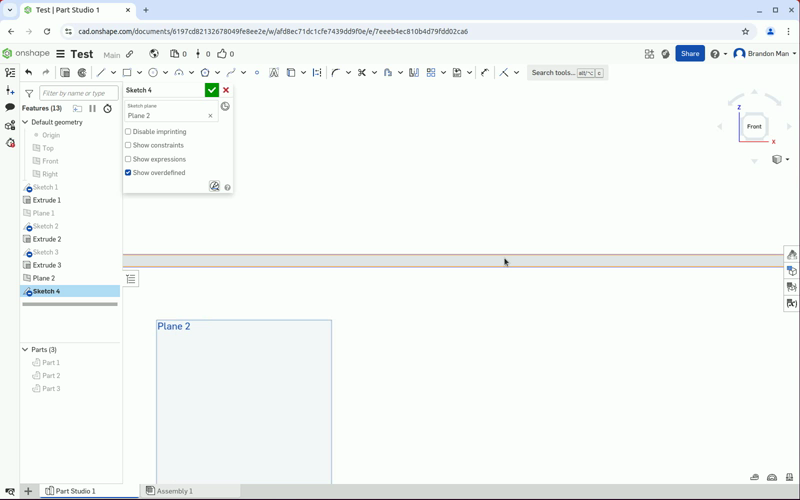
scroll(6)
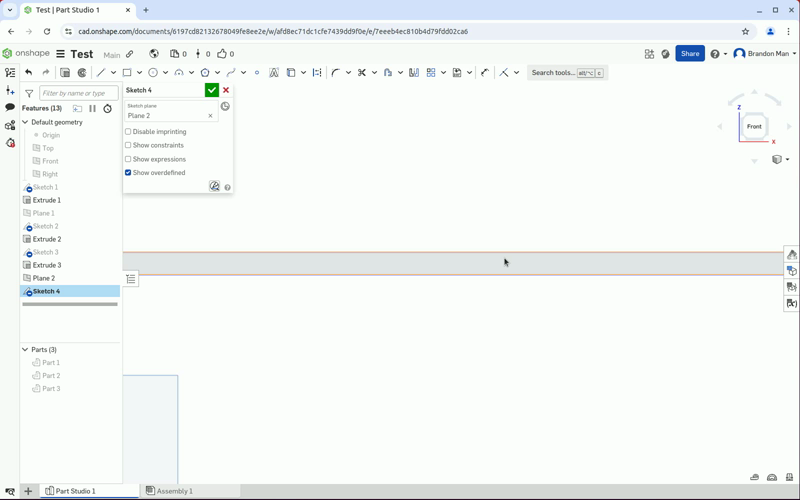
click(504, 257)
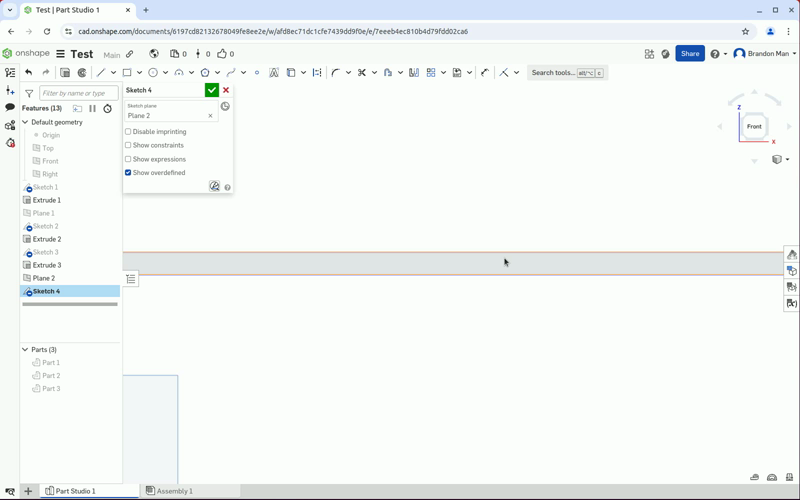
scroll(-6)
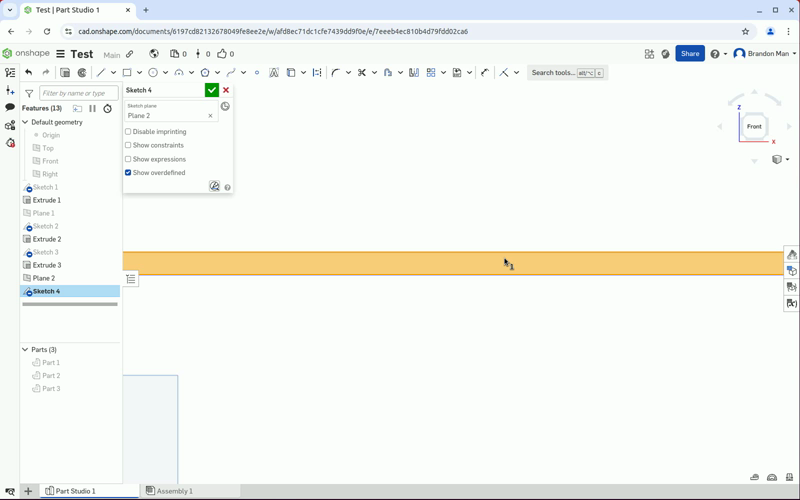
scroll(-6)
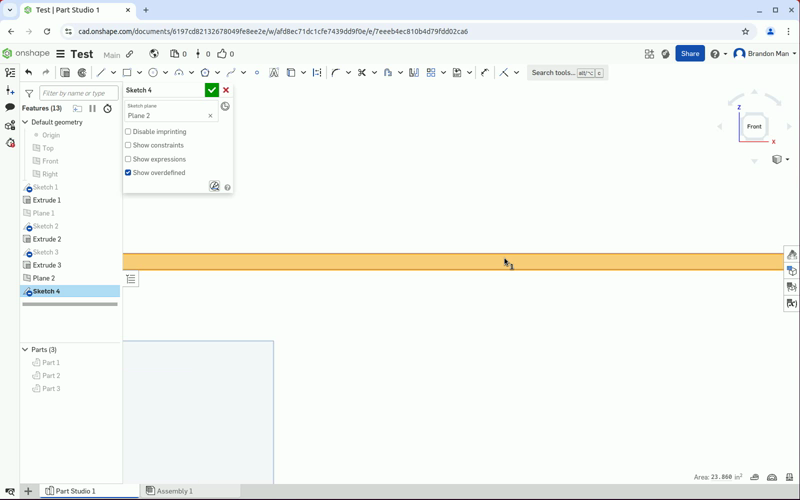
scroll(-6)
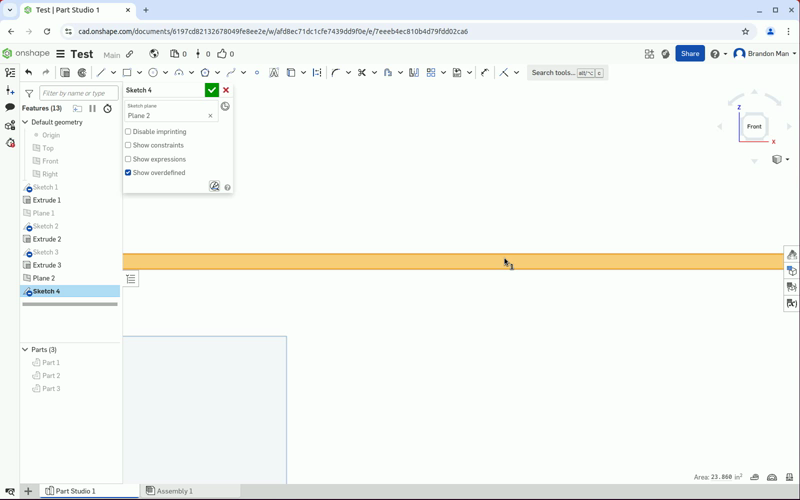
scroll(-6)
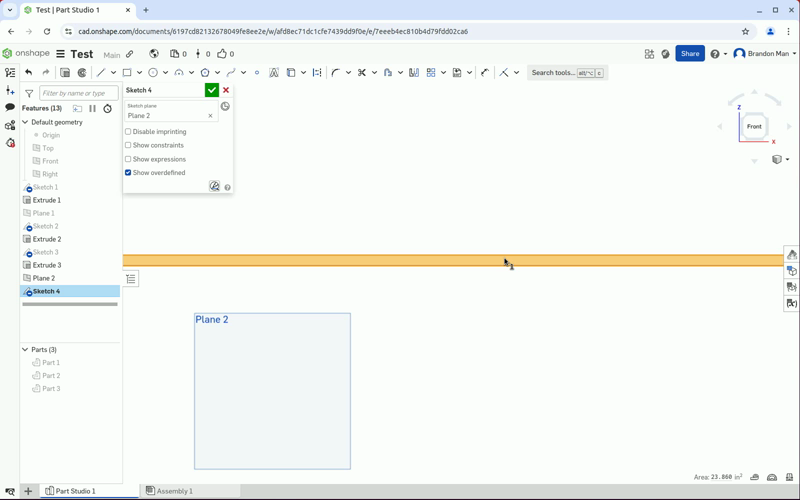
scroll(-6)
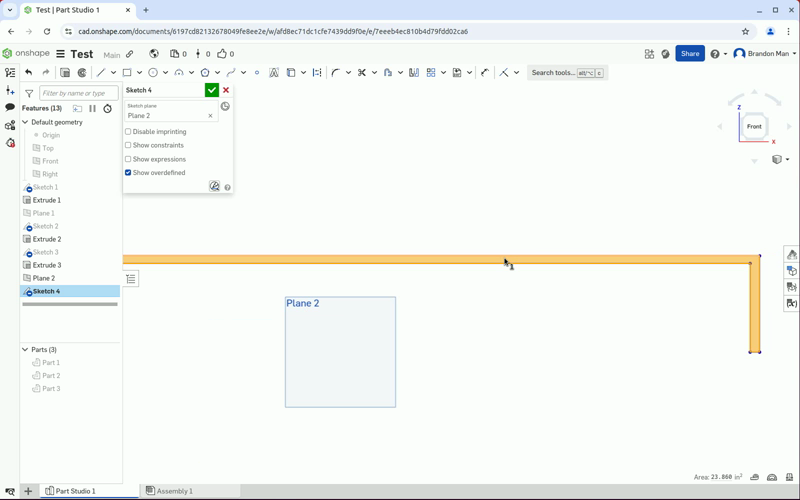
scroll(-6)
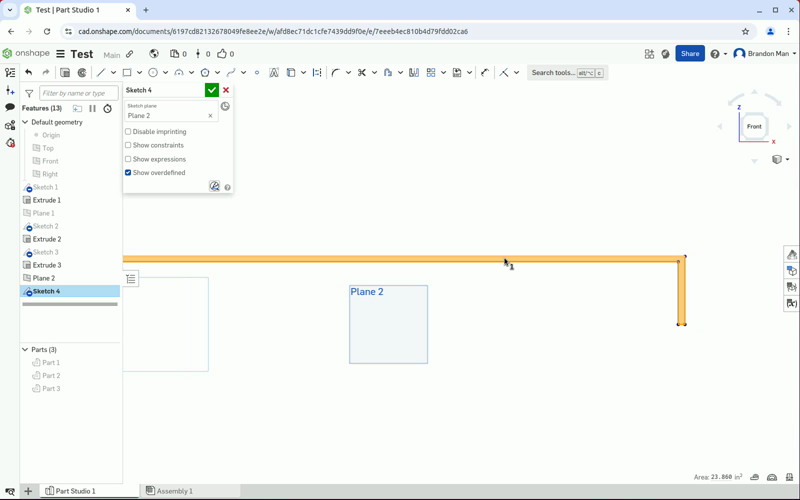
scroll(-6)
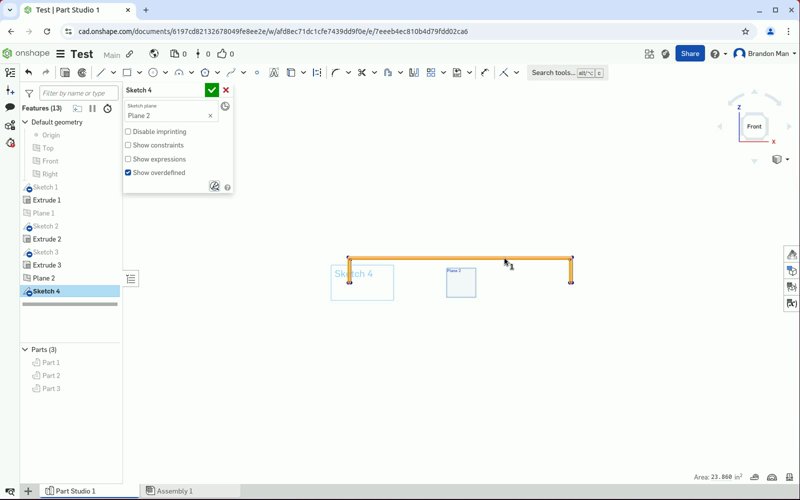
mouse_move(73, 352)
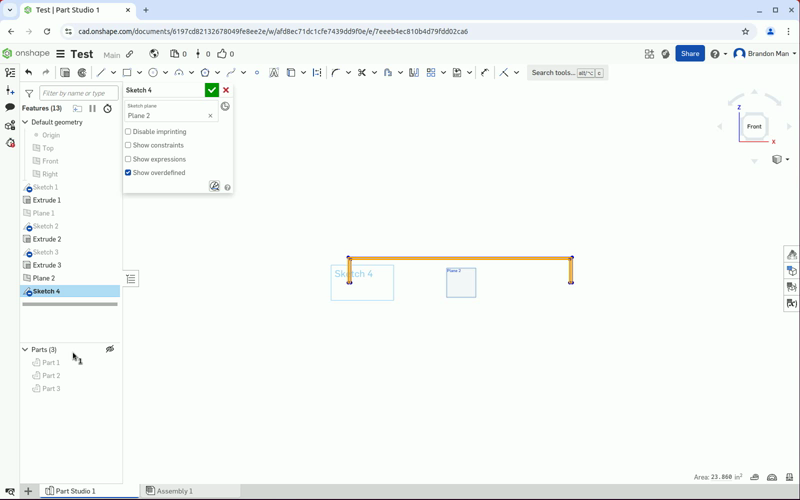
key(shift+y)
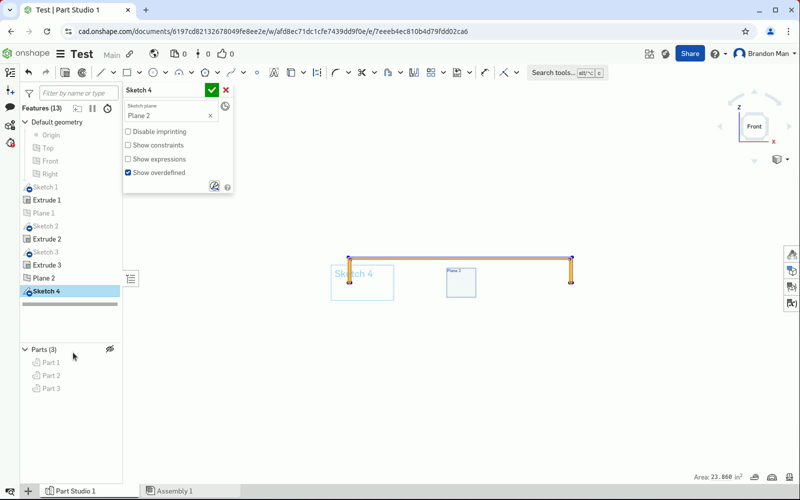
key(shift+e)
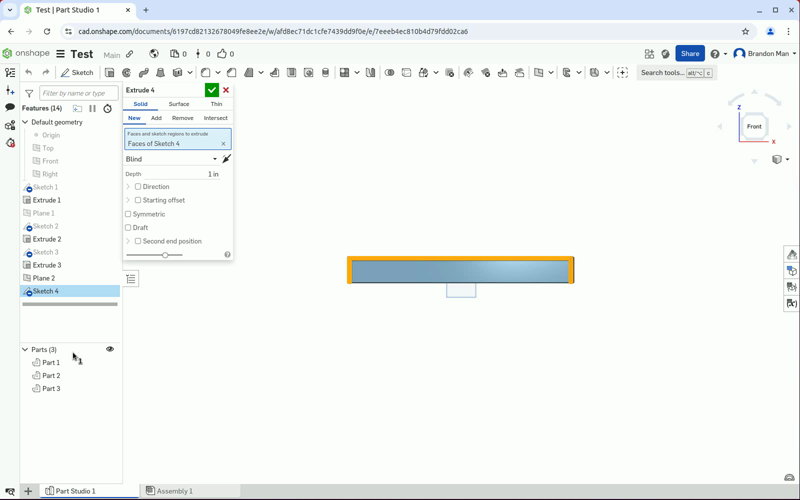
mouse_move(143, 106)
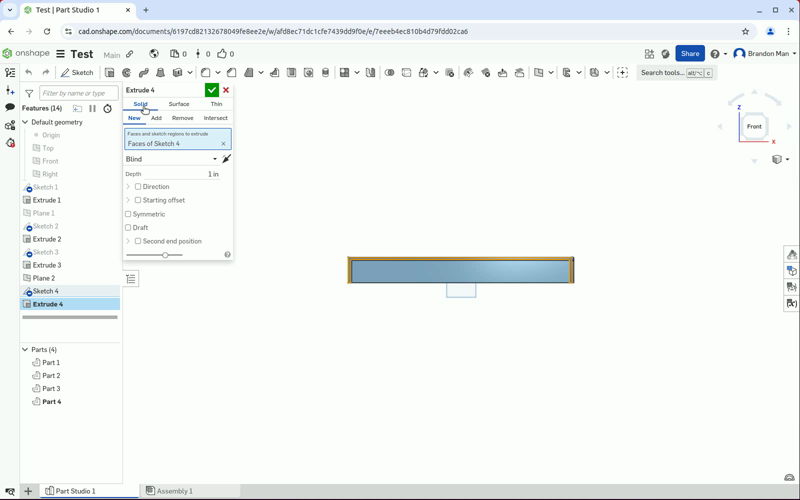
click(143, 106)
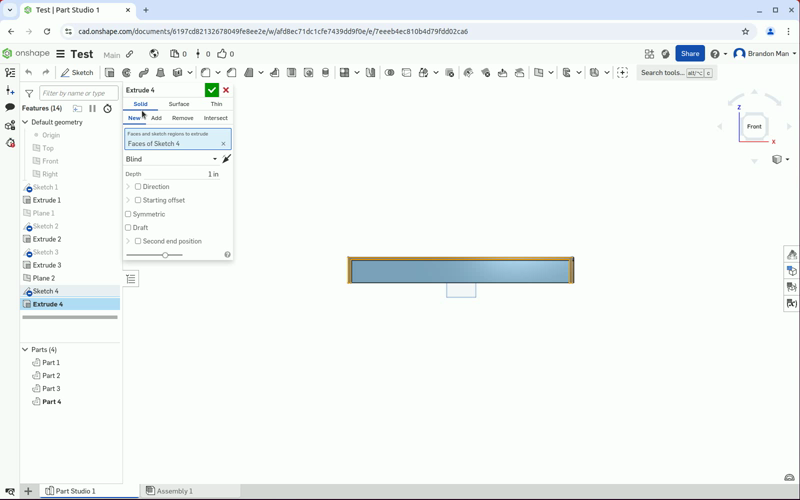
mouse_move(137, 120)
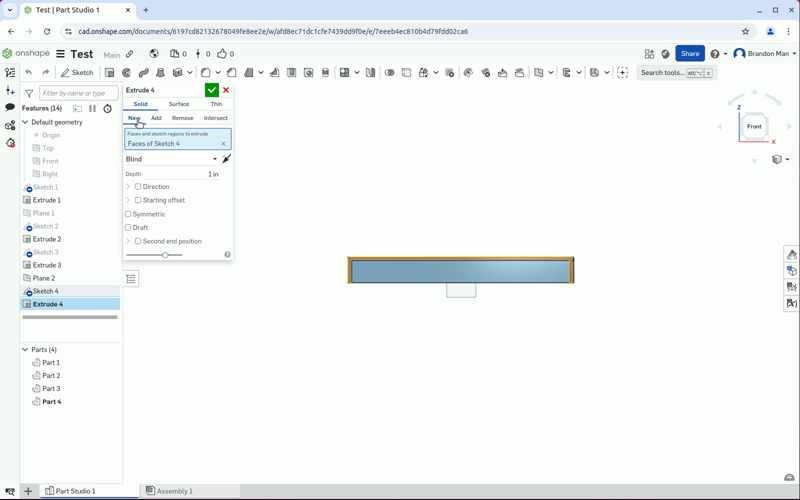
click(137, 120)
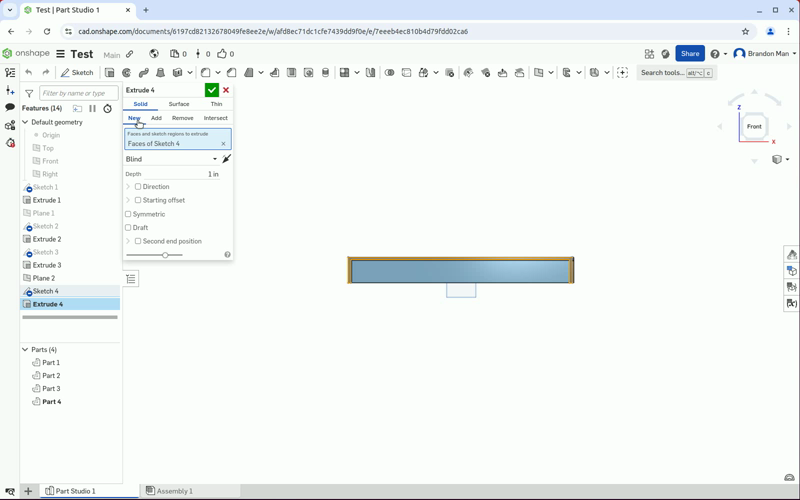
key(tab, 4)
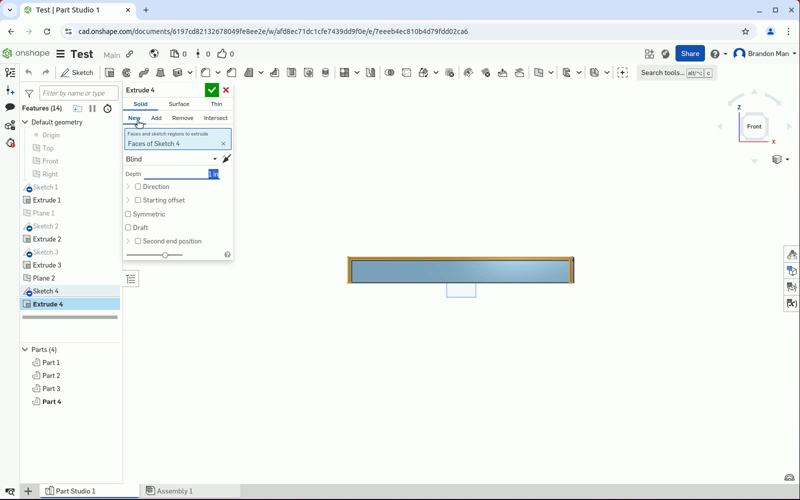
text(0.722)
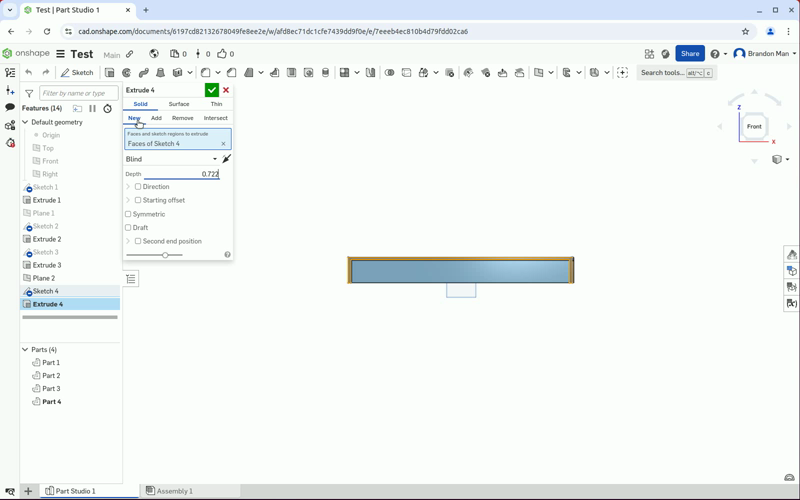
key(enter)
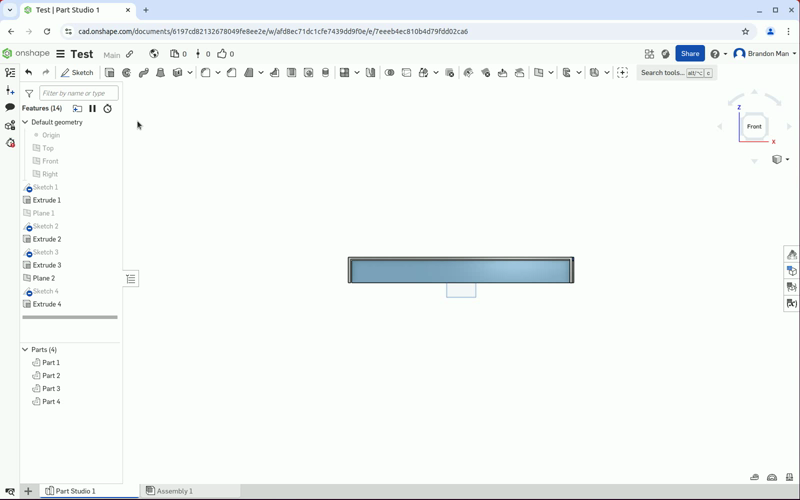
key(shift+h)
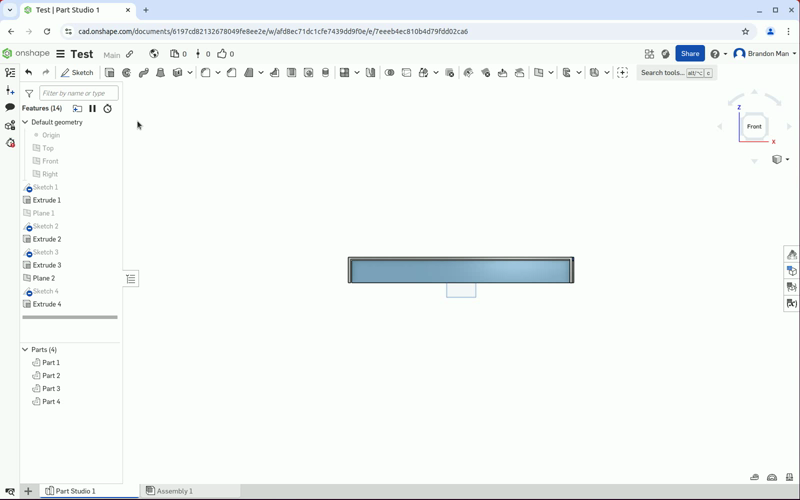
key(shift+h)
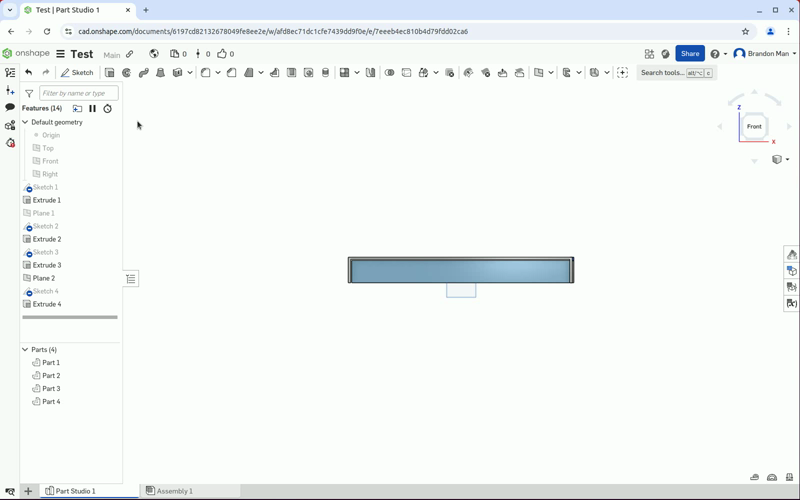
mouse_move(73, 189)
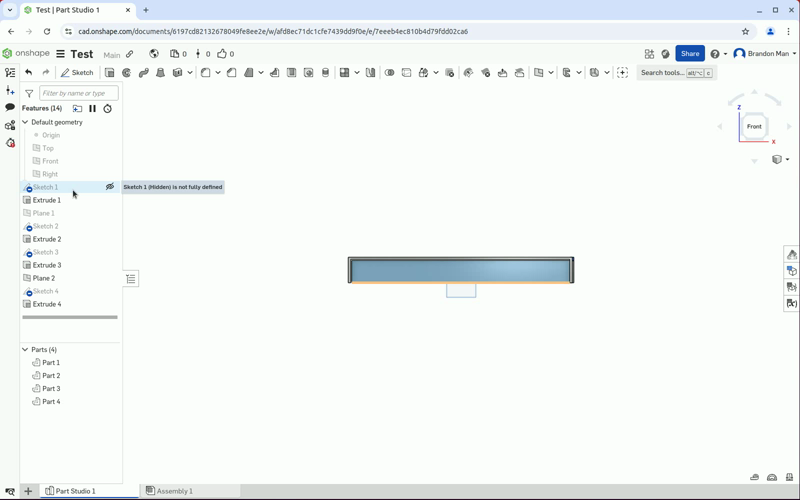
click(73, 189)
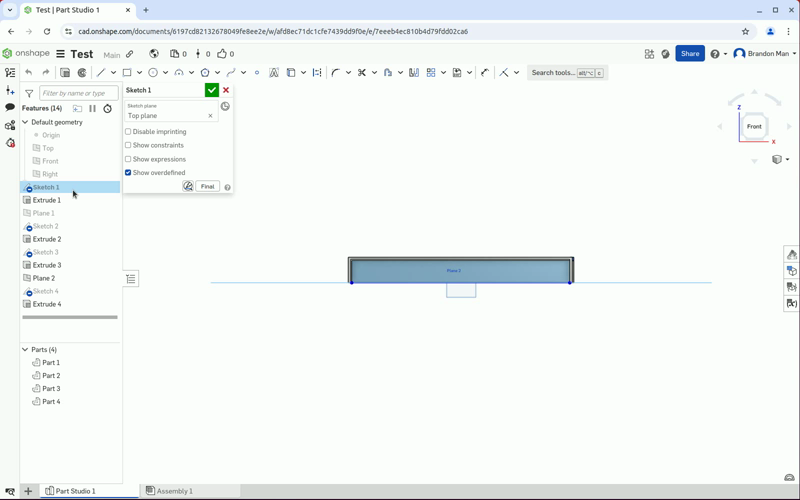
mouse_move(229, 92)
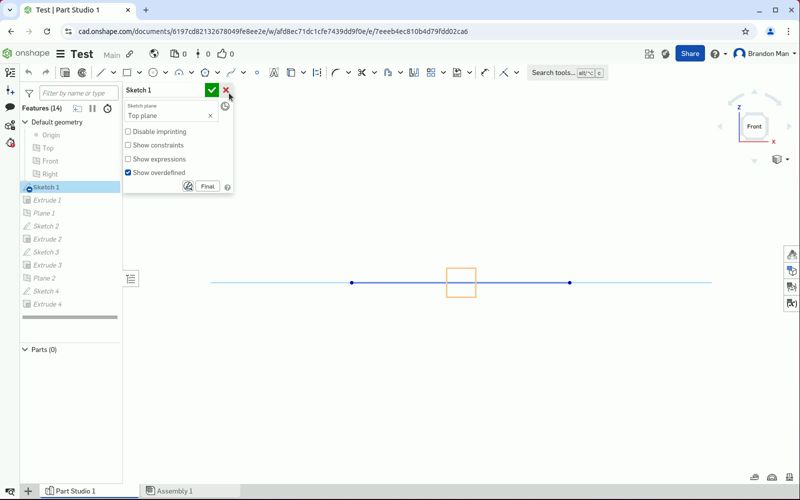
click(229, 92)
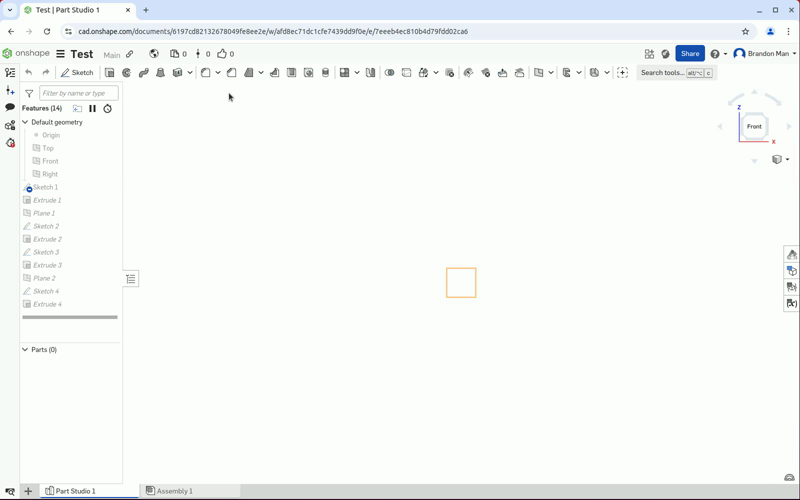
key(shift+s)
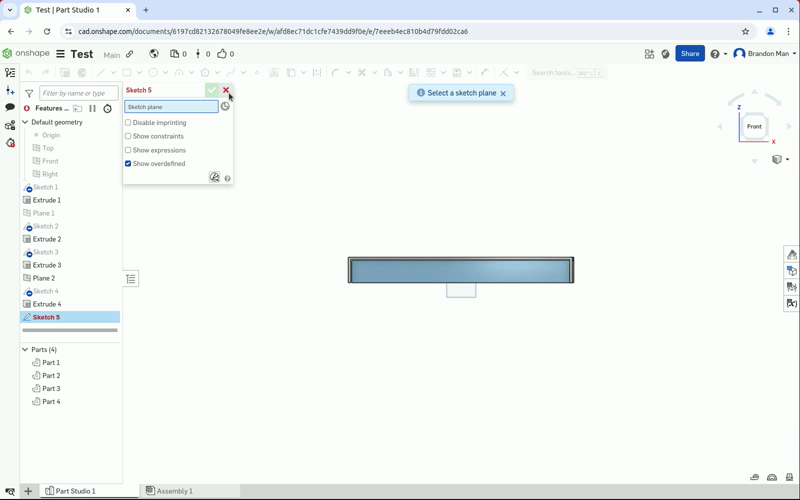
mouse_move(73, 280)
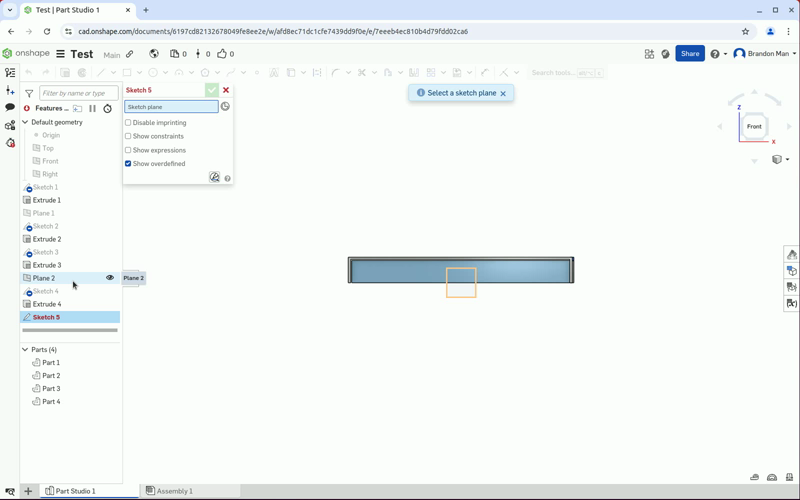
click(73, 280)
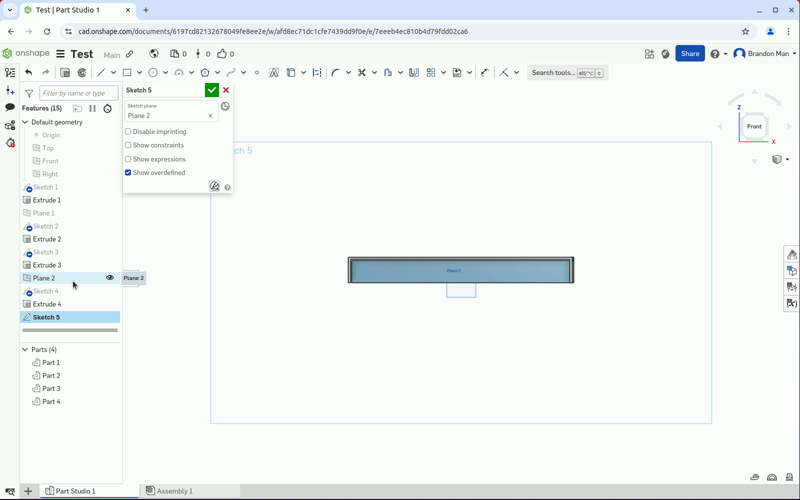
mouse_move(73, 352)
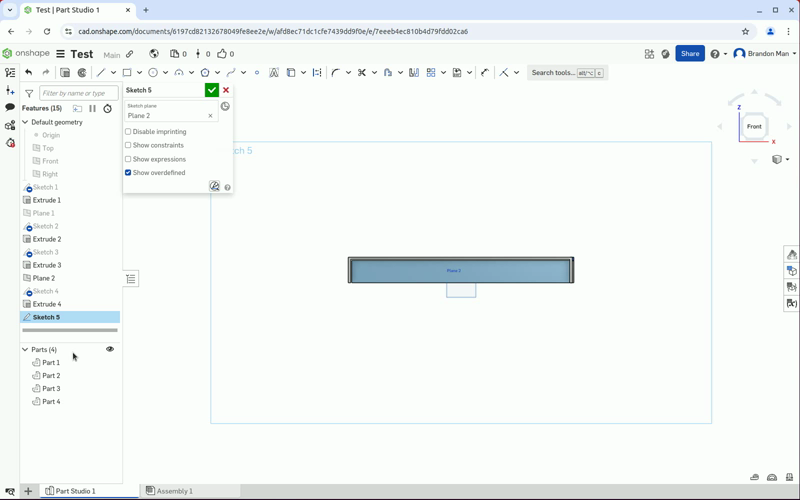
key(y)
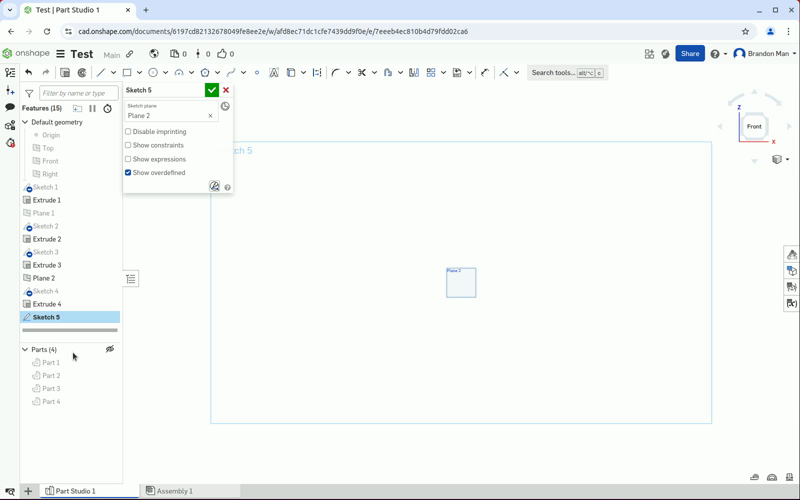
key(l)
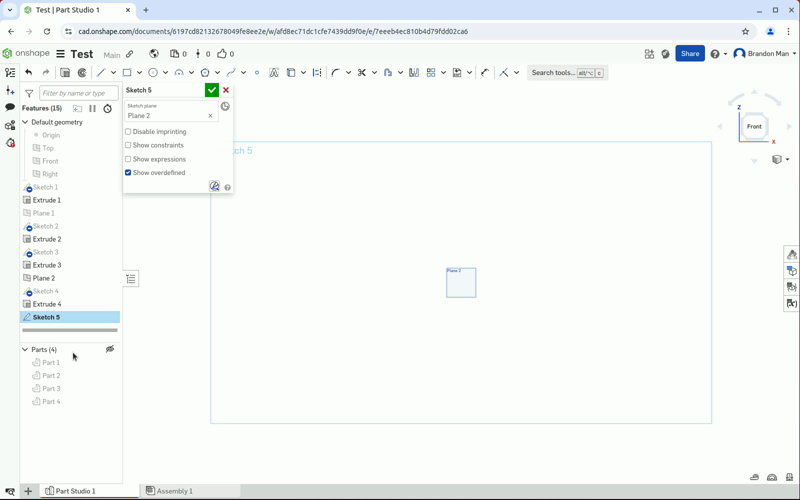
key_down(shift)
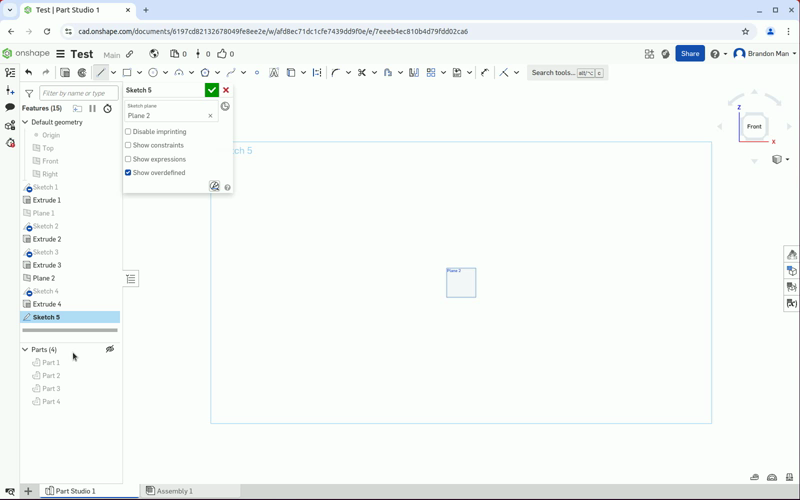
mouse_move(351, 282)
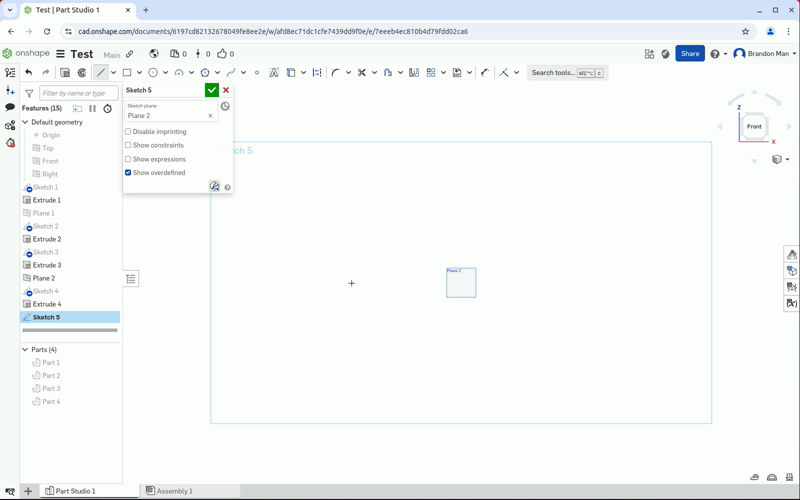
click(351, 282)
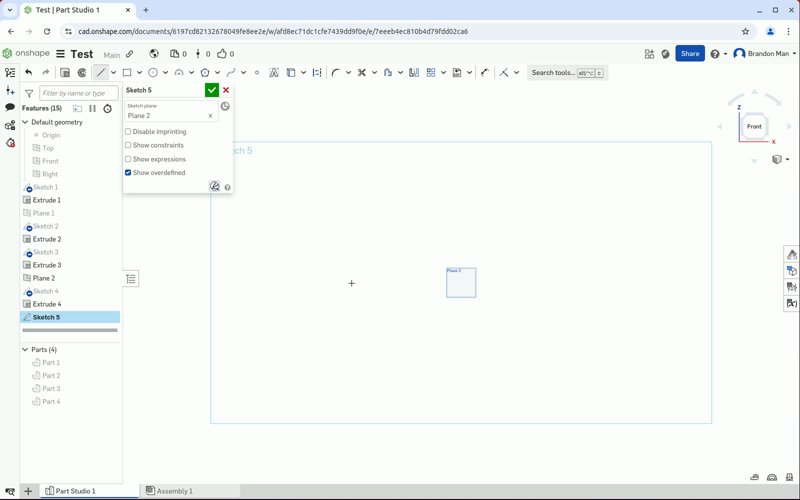
key_up(shift)
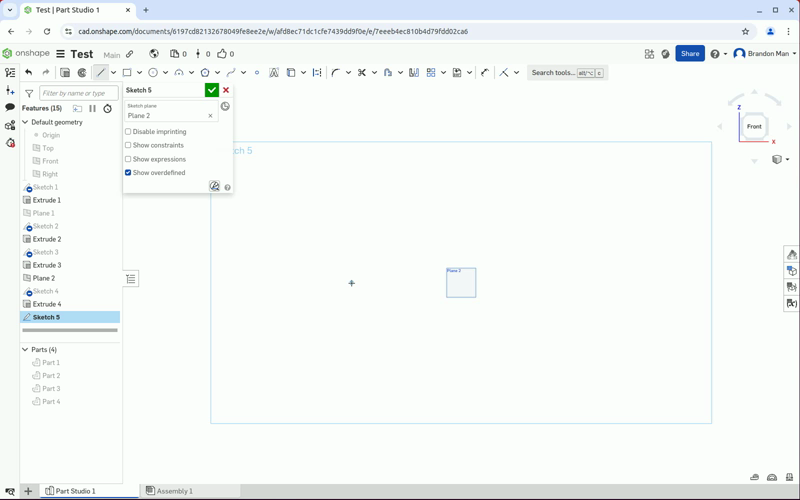
key_down(shift)
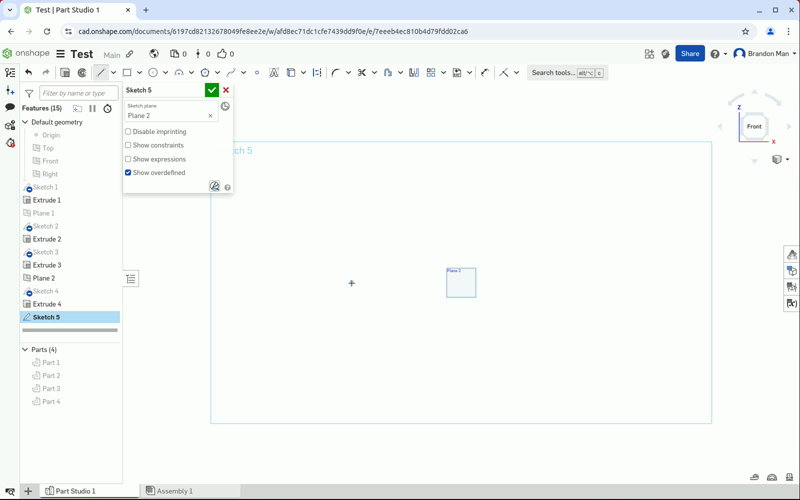
mouse_move(569, 282)
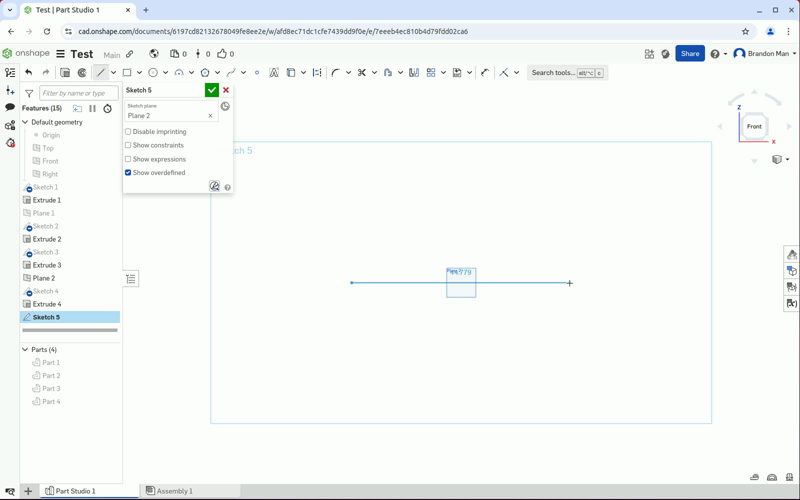
click(569, 282)
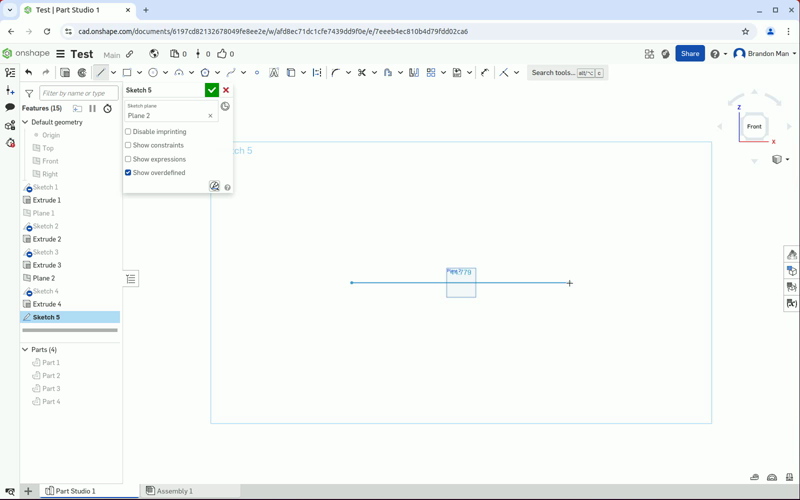
key_up(shift)
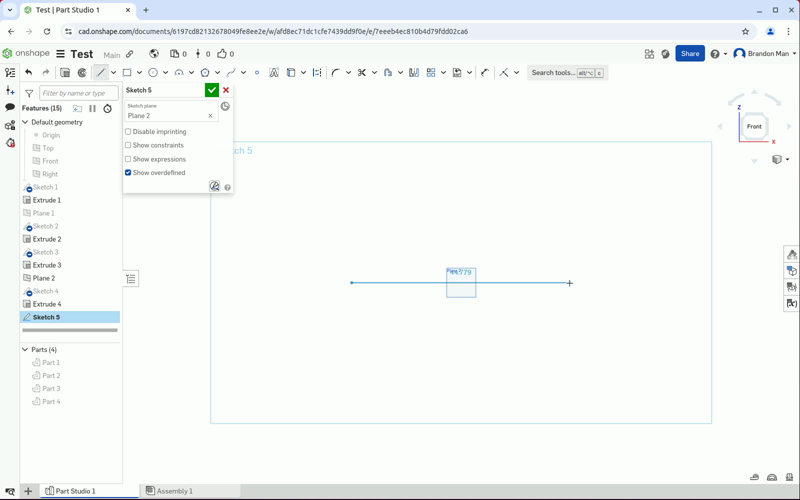
key_down(shift)
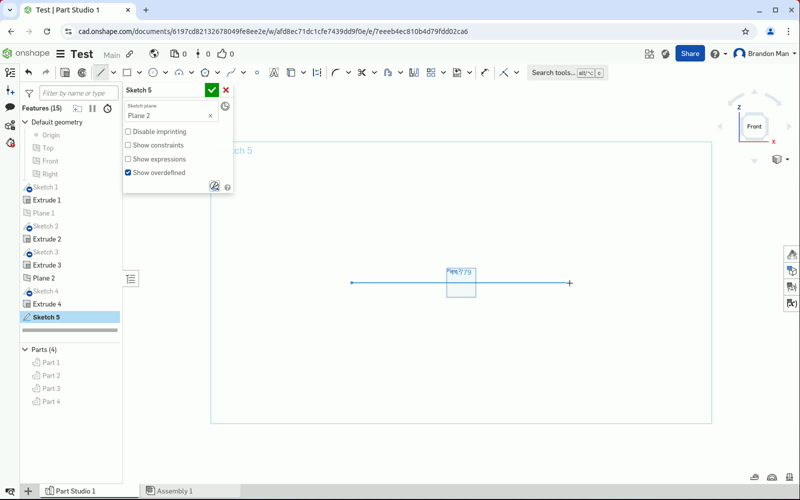
mouse_move(589, 282)
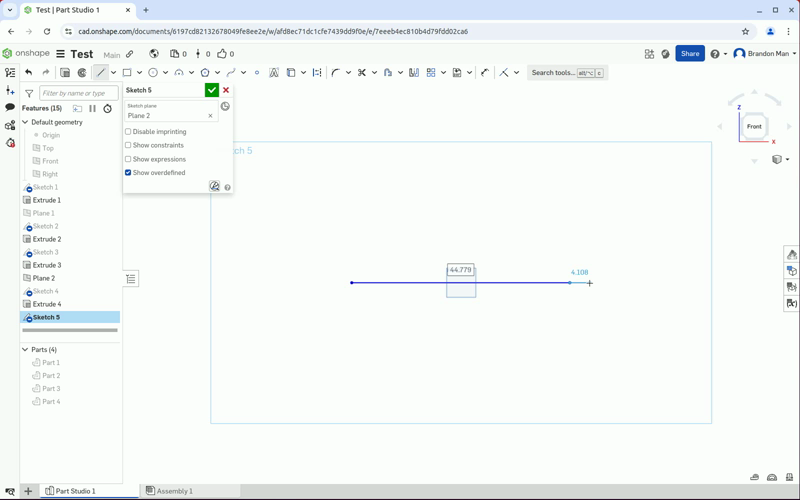
mouse_move(569, 260)
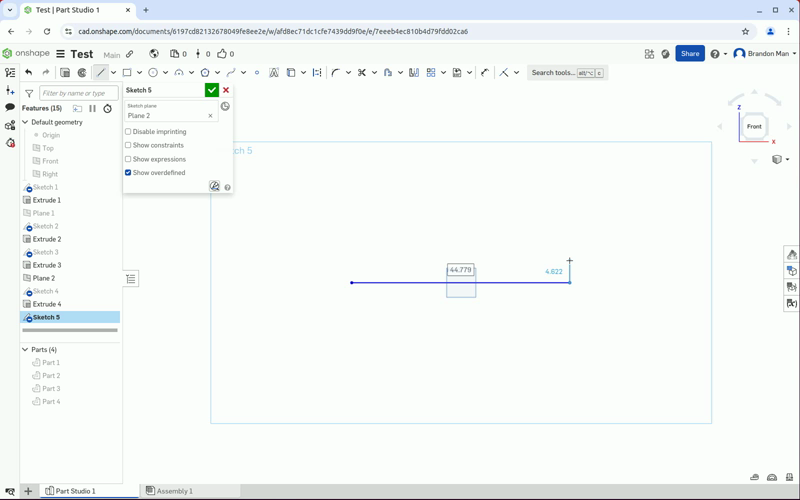
click(569, 260)
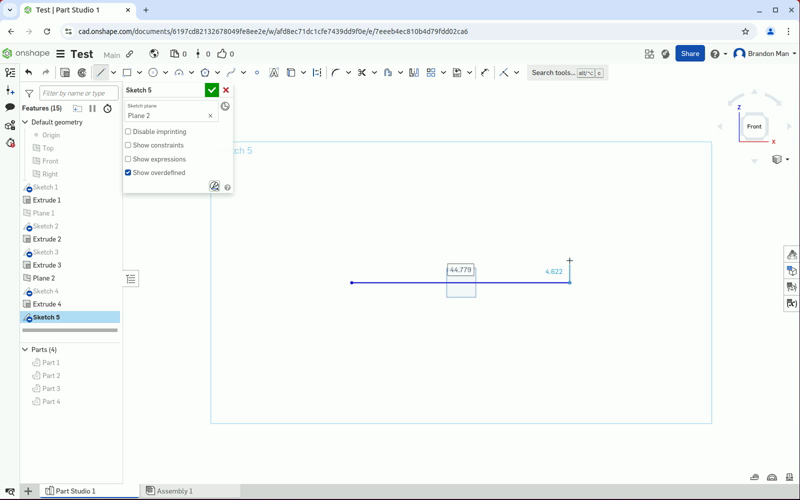
key_up(shift)
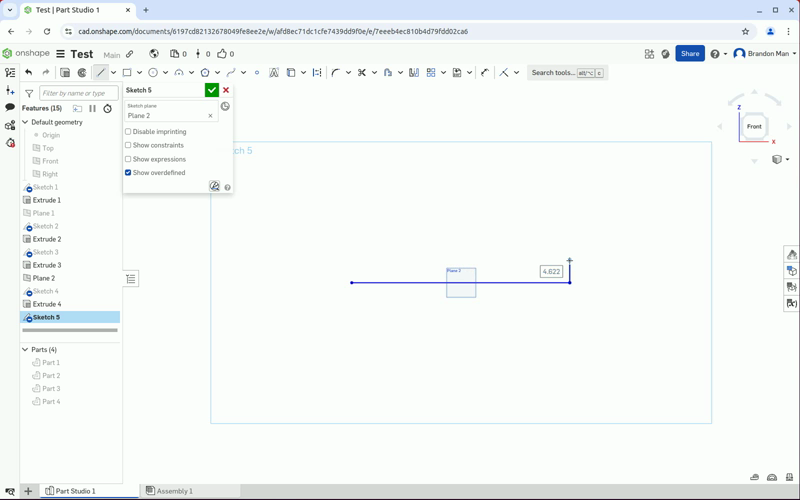
key_down(shift)
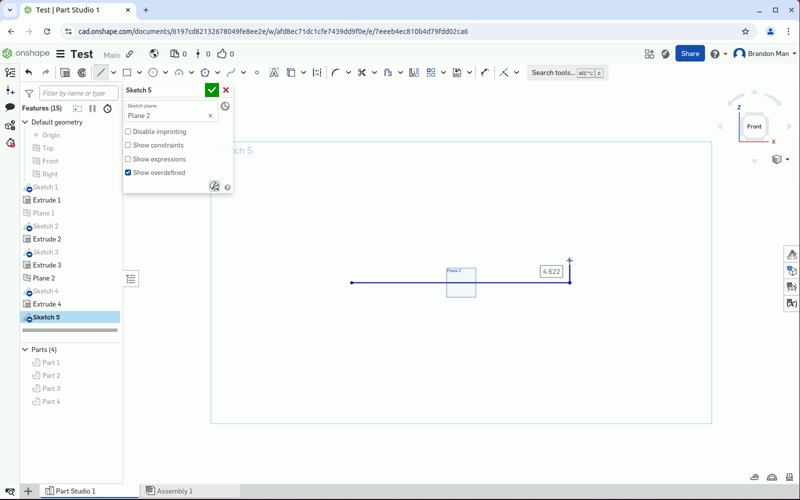
mouse_move(351, 260)
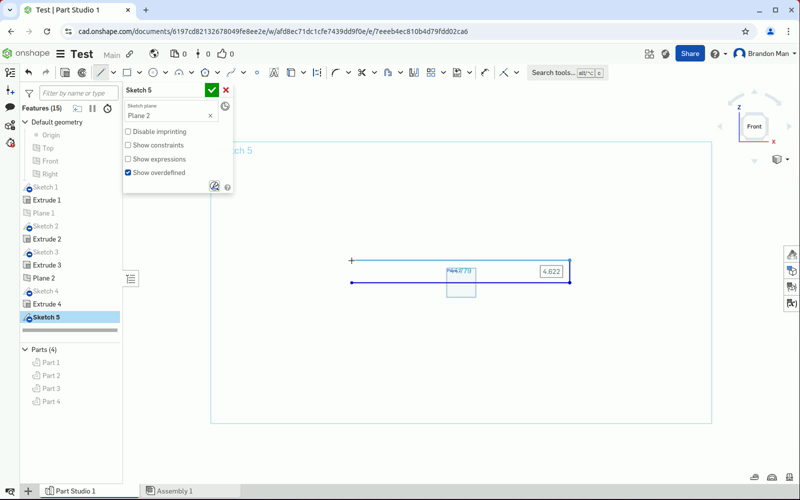
click(351, 260)
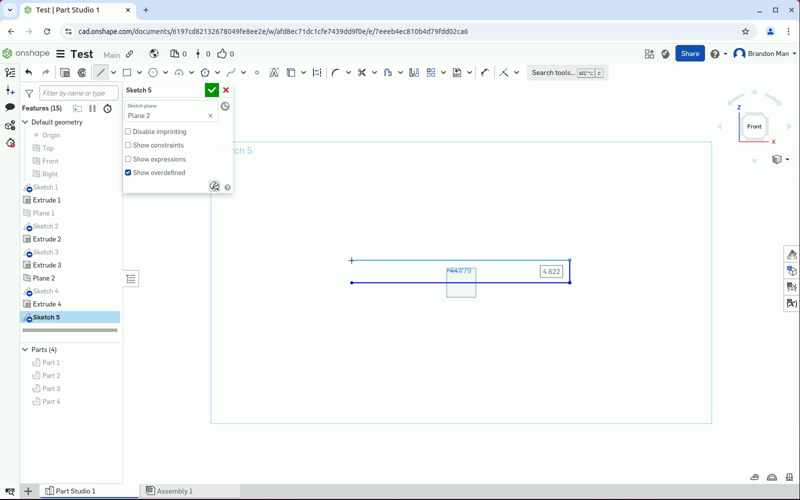
key_up(shift)
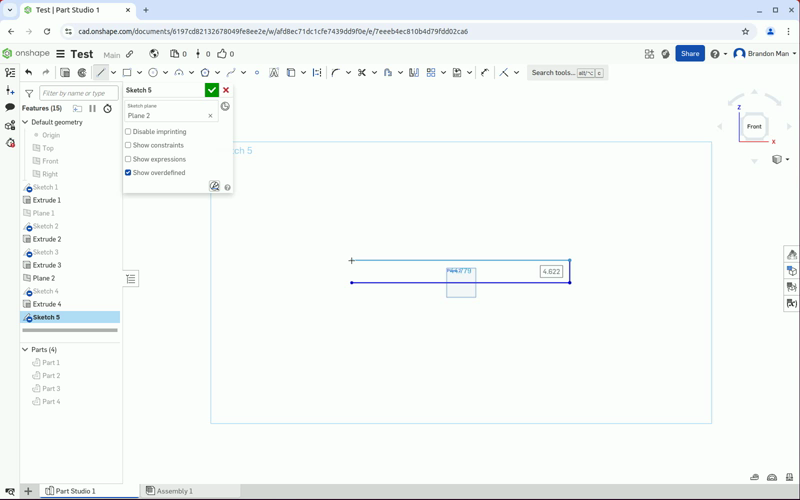
mouse_move(381, 260)
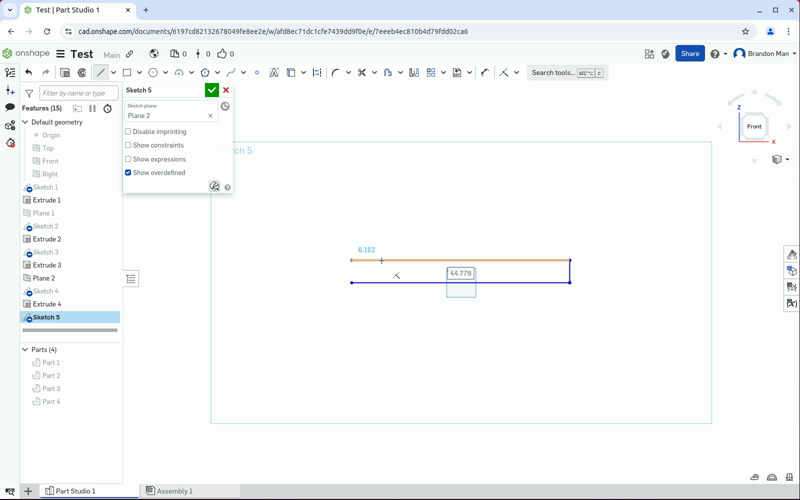
key_down(shift)
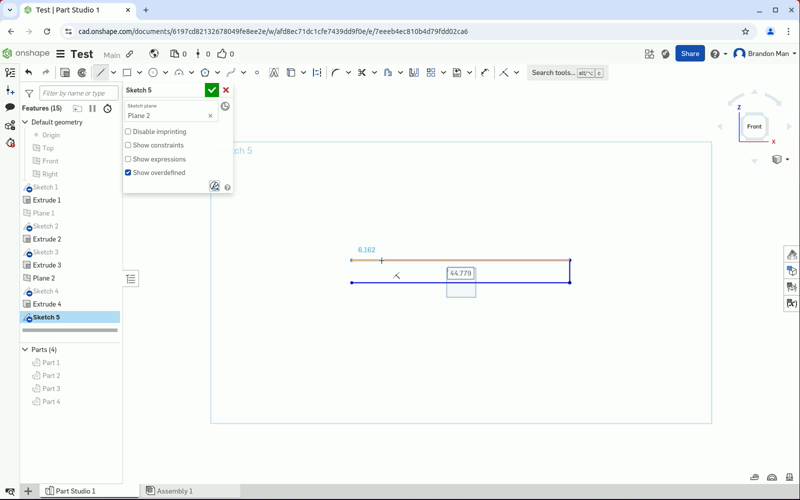
mouse_move(351, 282)
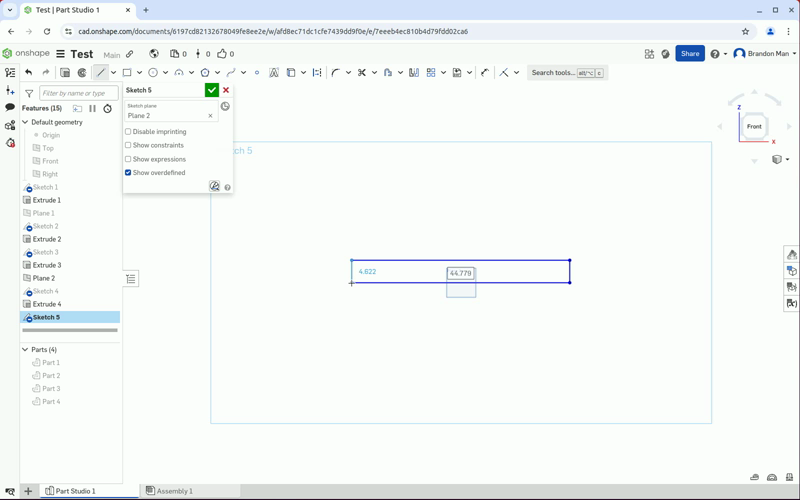
key_up(shift)
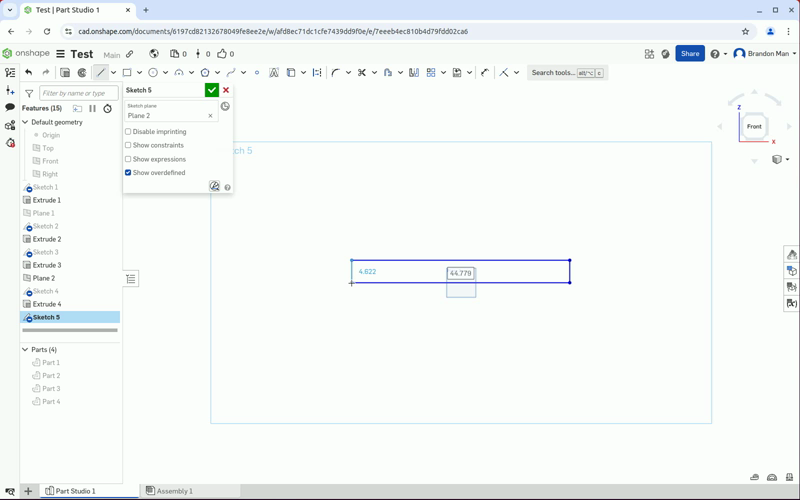
click(351, 282)
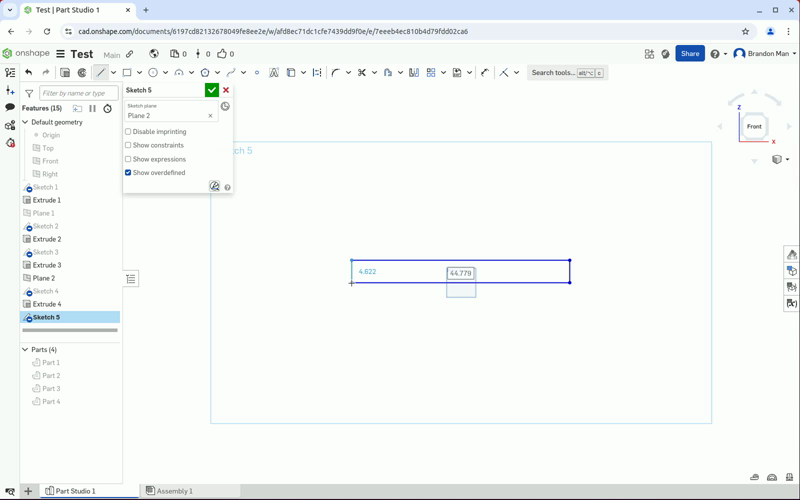
key(esc)
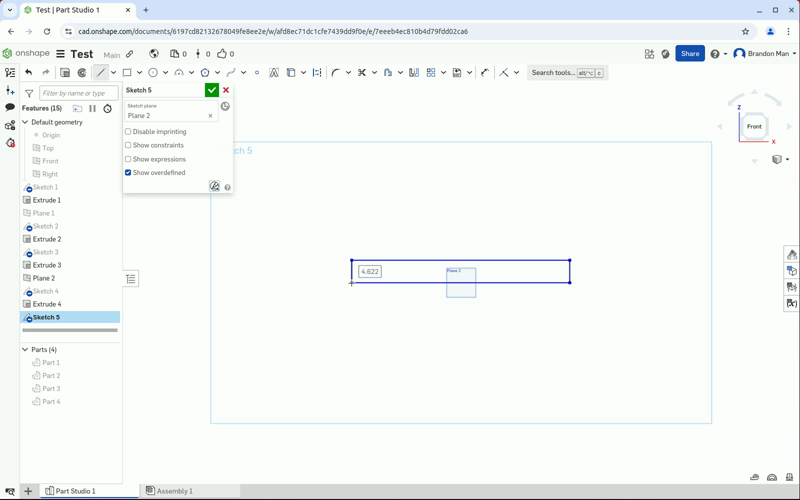
mouse_move(561, 263)
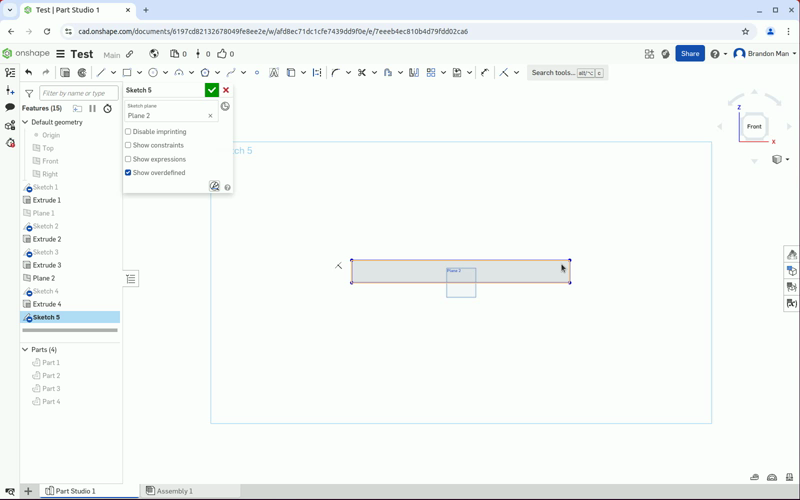
click(561, 263)
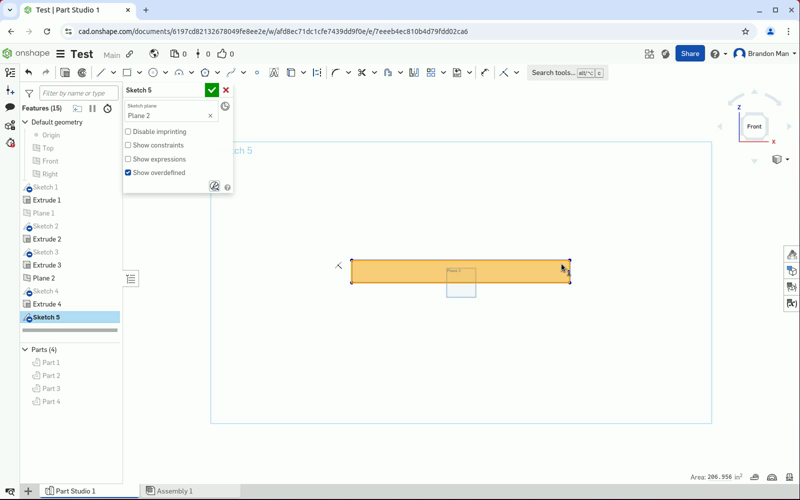
mouse_move(73, 352)
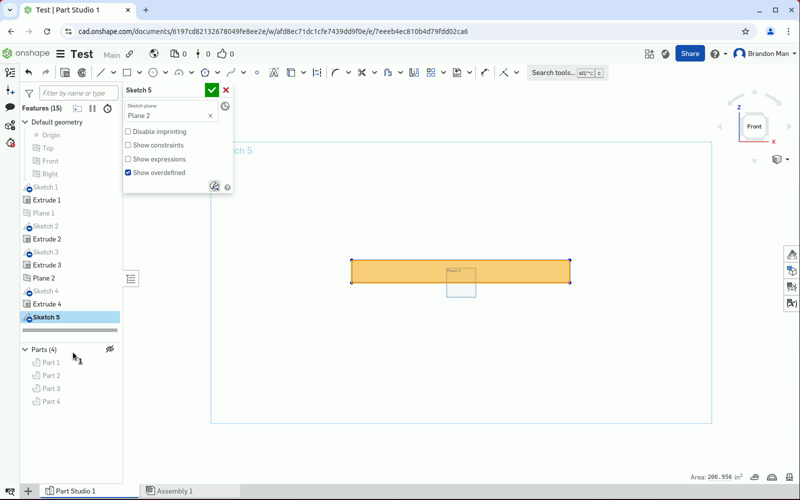
key(shift+y)
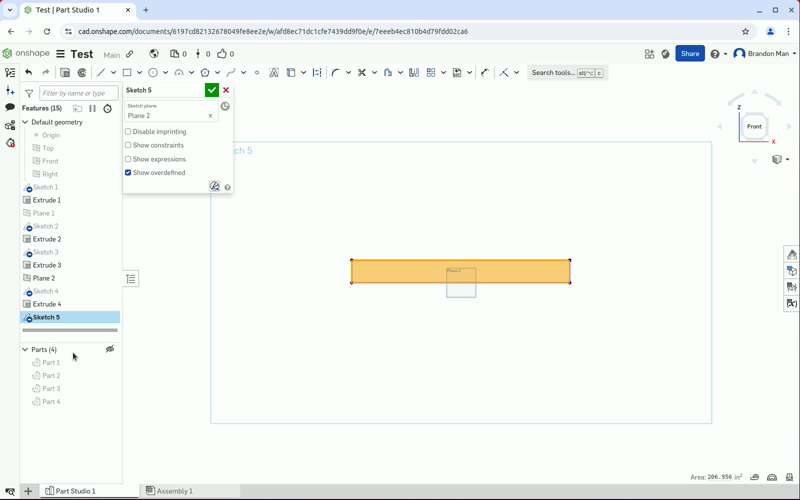
key(shift+e)
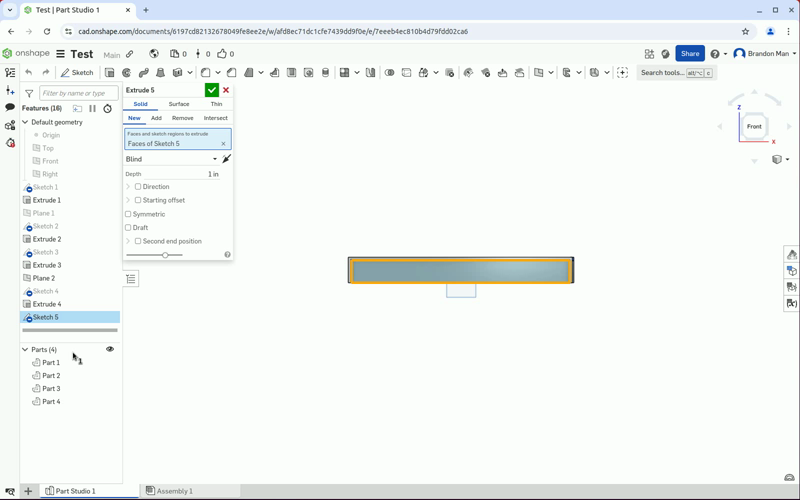
mouse_move(143, 106)
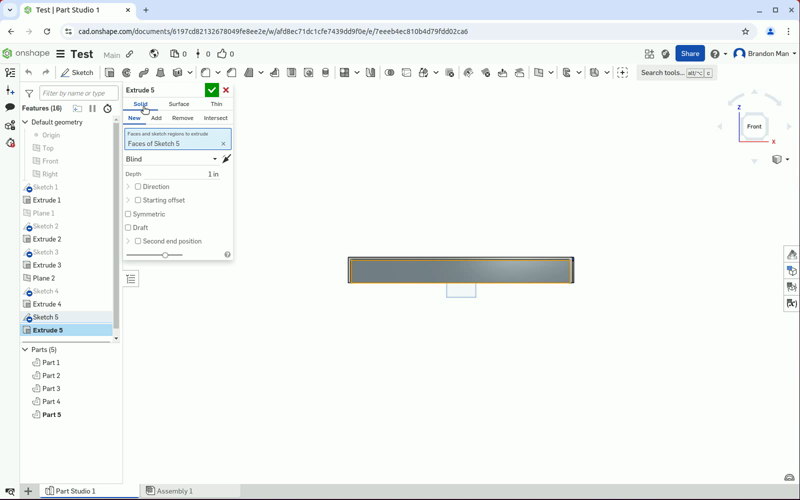
click(143, 106)
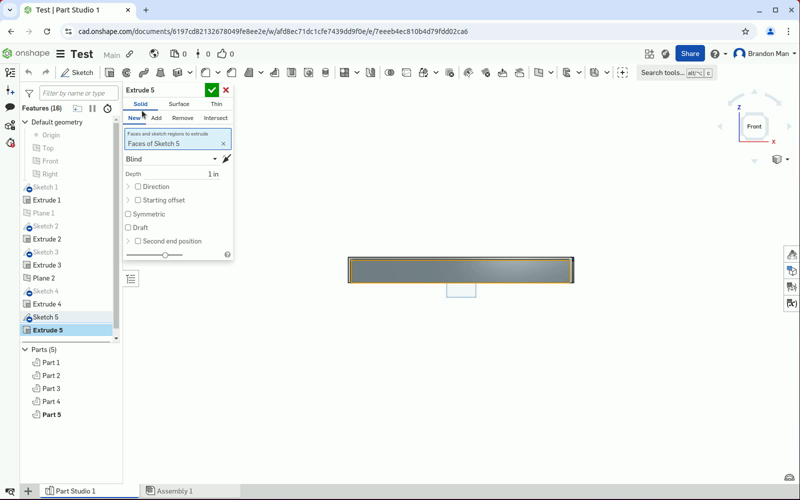
mouse_move(137, 120)
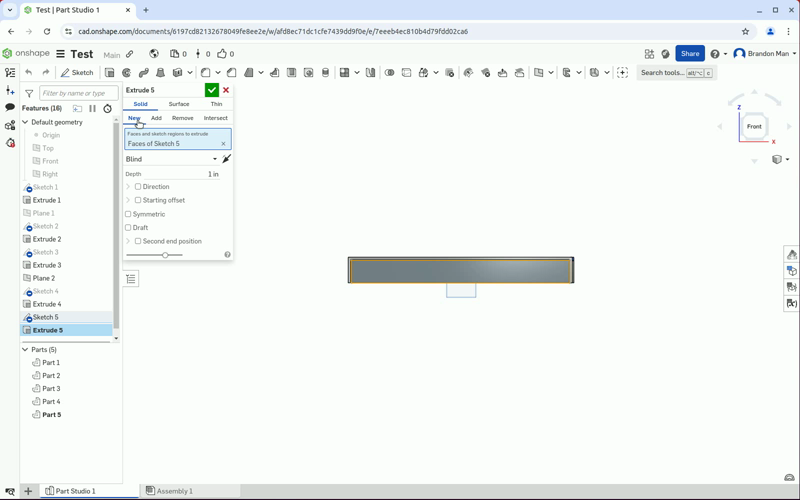
click(137, 120)
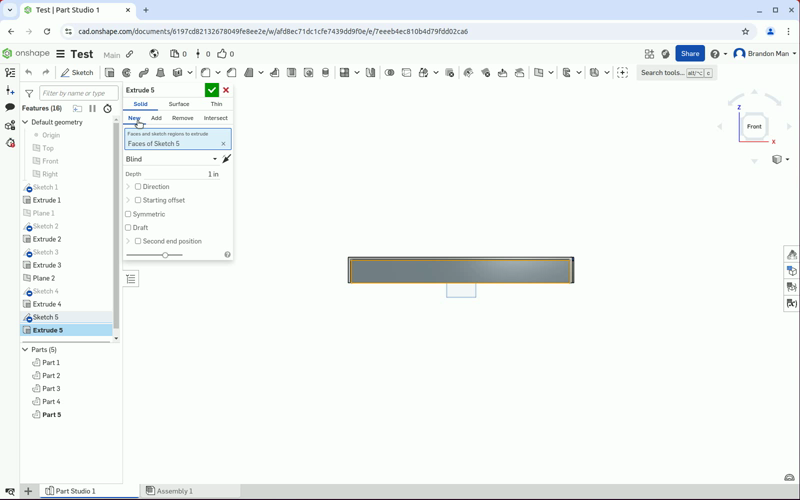
key(tab, 4)
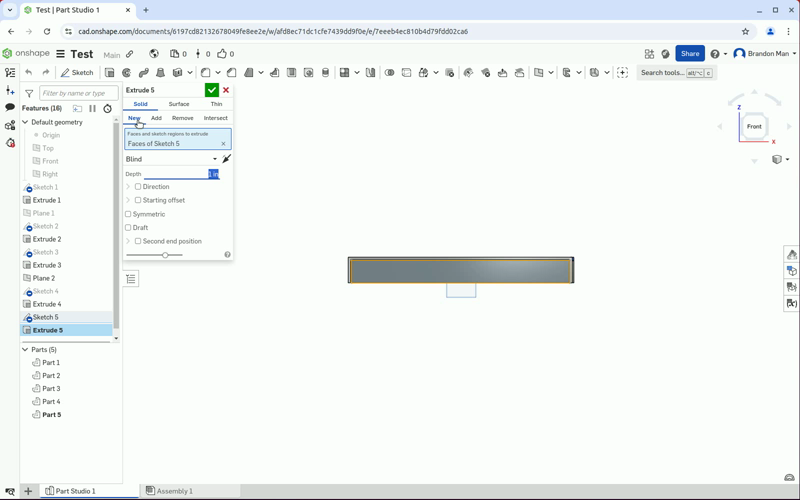
text(0.722)
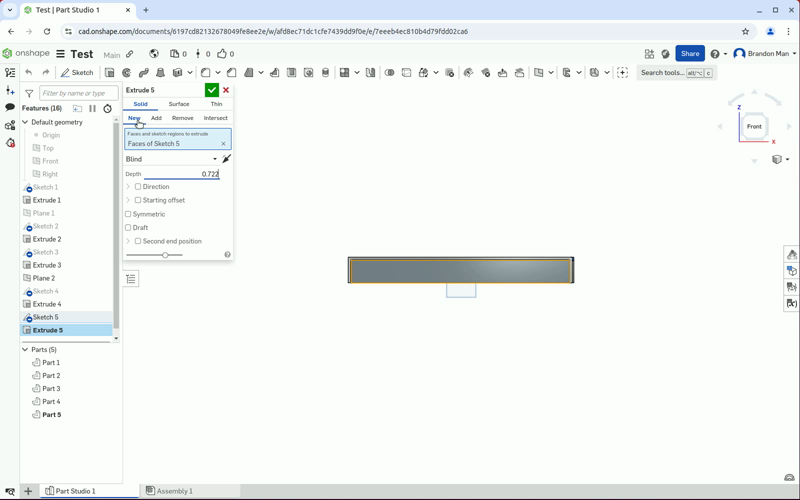
key(enter)
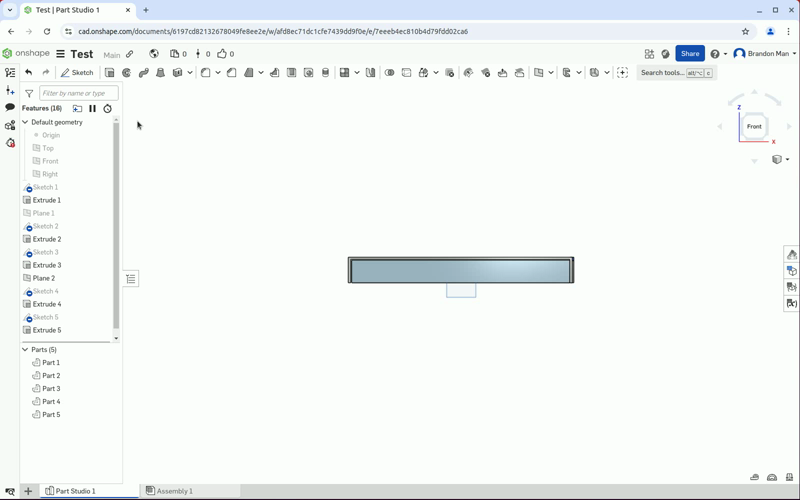
key(shift+h)
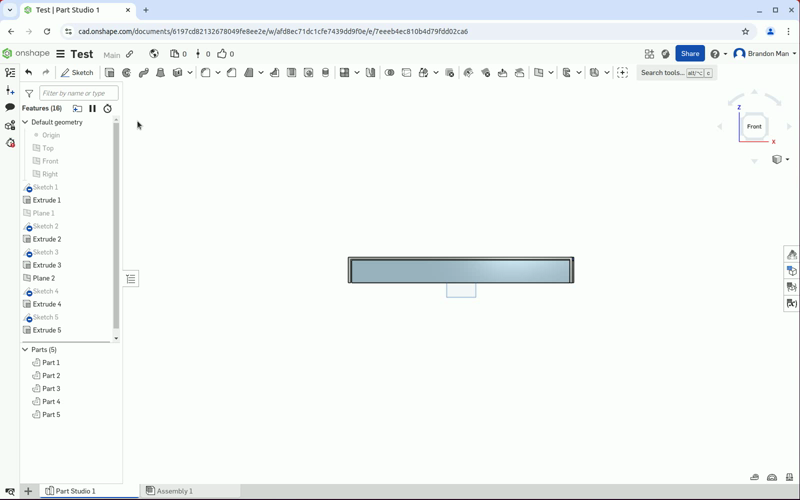
key(shift+h)
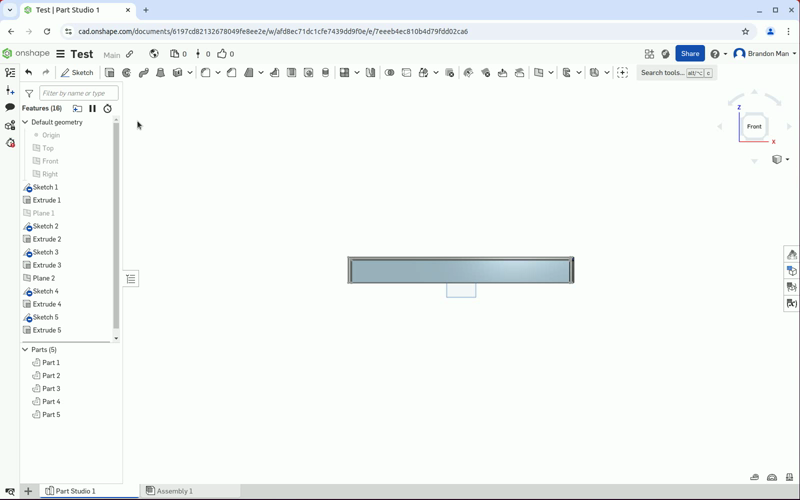
key(shift+7)
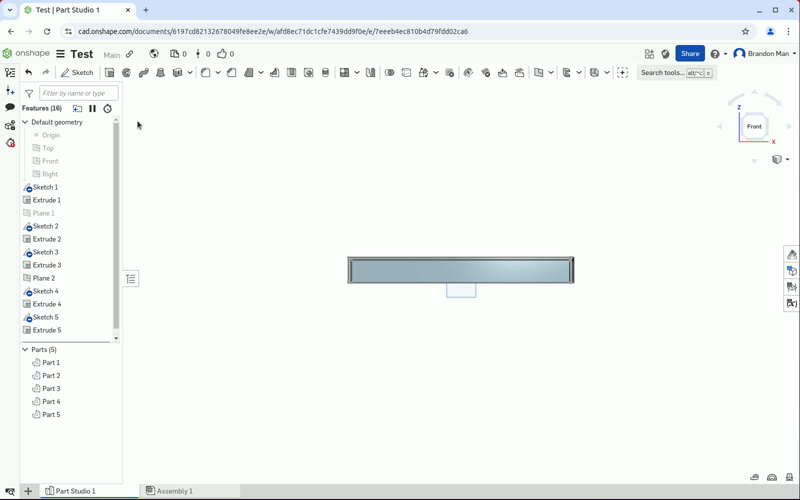
key(left, 2)
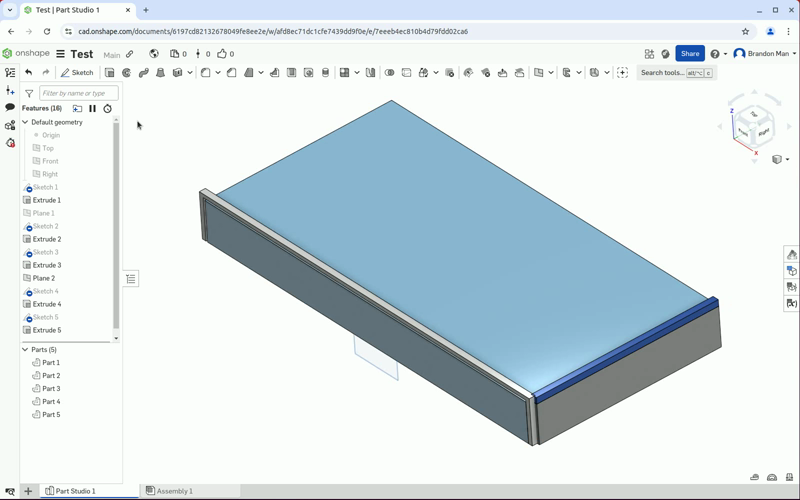
key(down, 2)
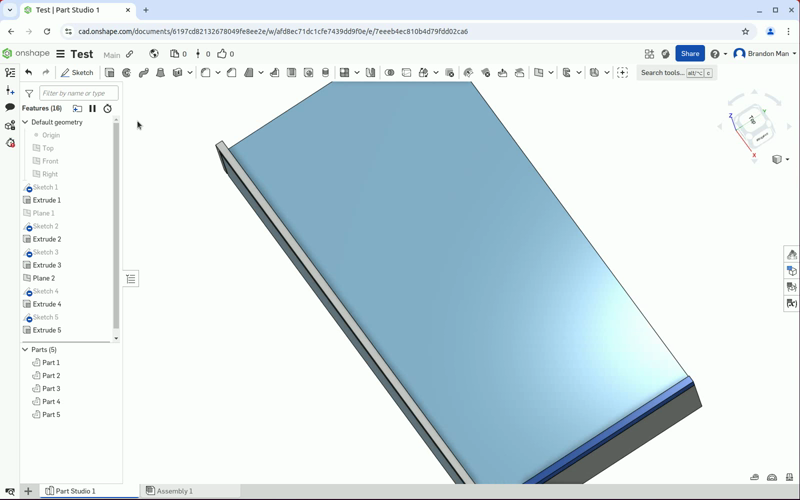
key(up, 2)
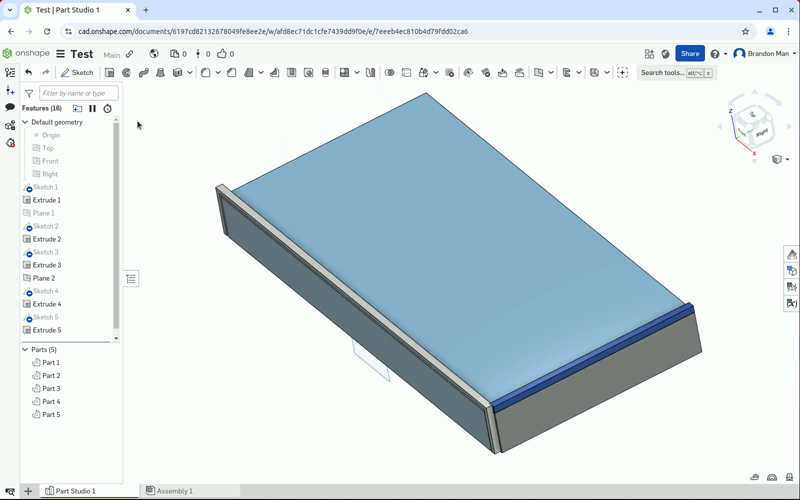
key(right, 2)
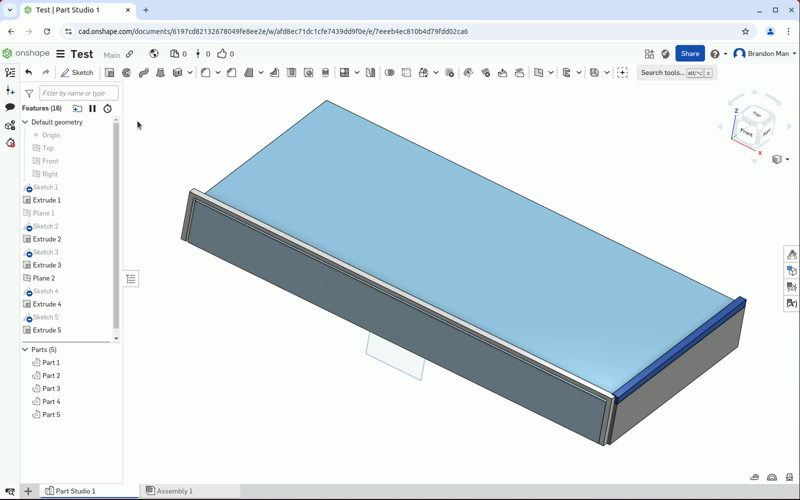
mouse_move(69, 189)
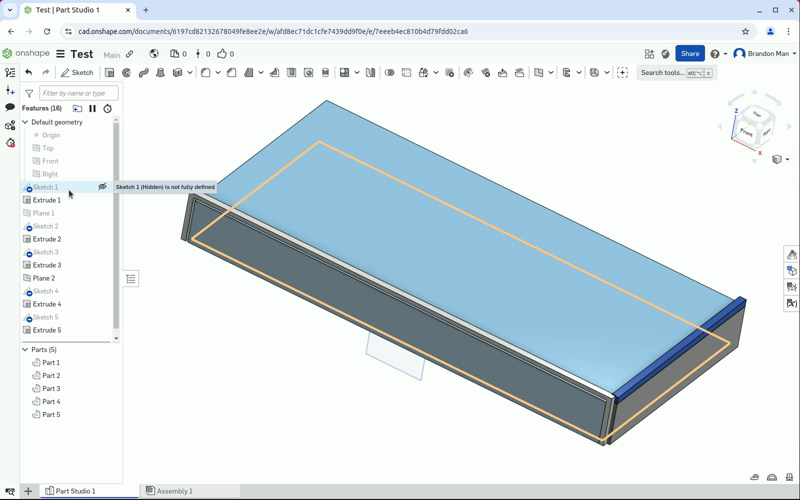
click(69, 189)